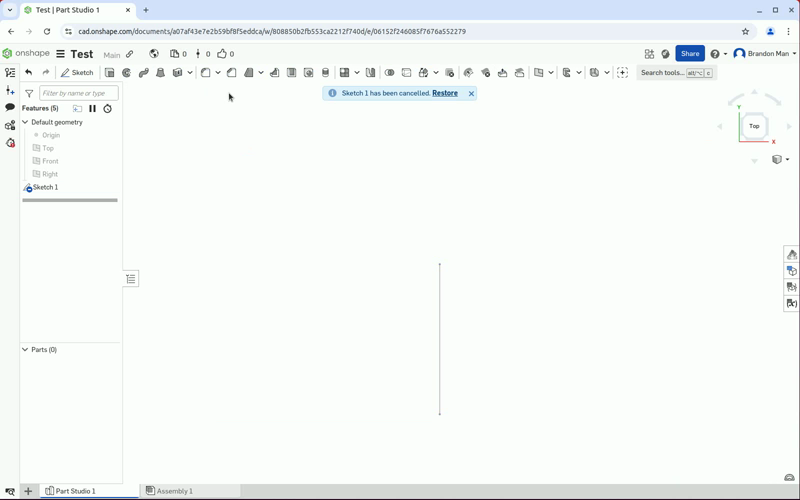
key(shift+h)
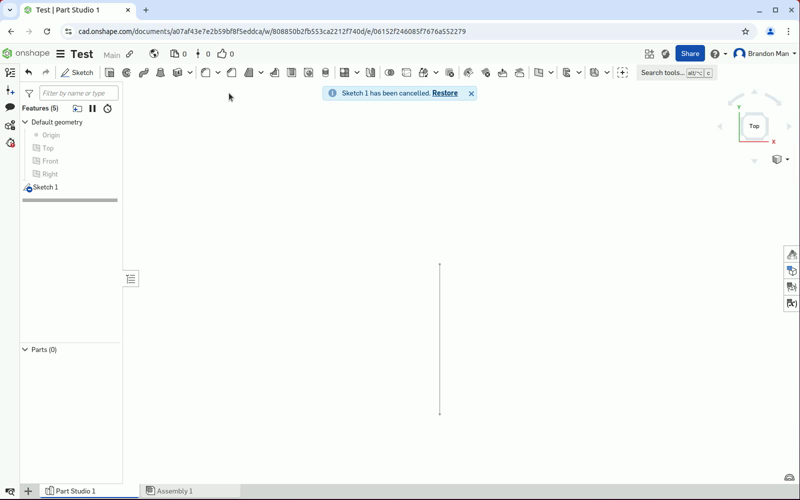
key(shift+s)
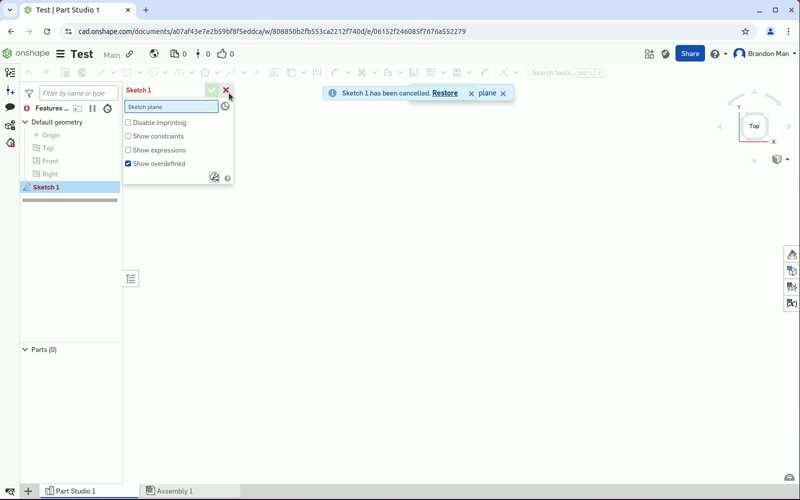
mouse_move(73, 150)
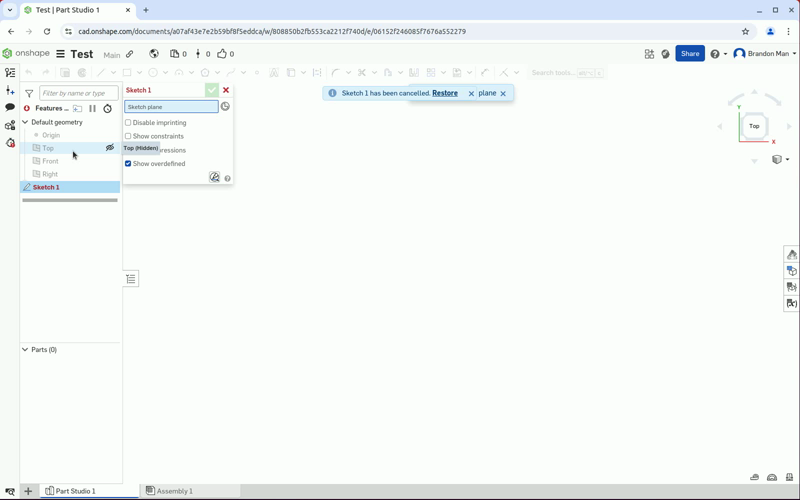
click(73, 150)
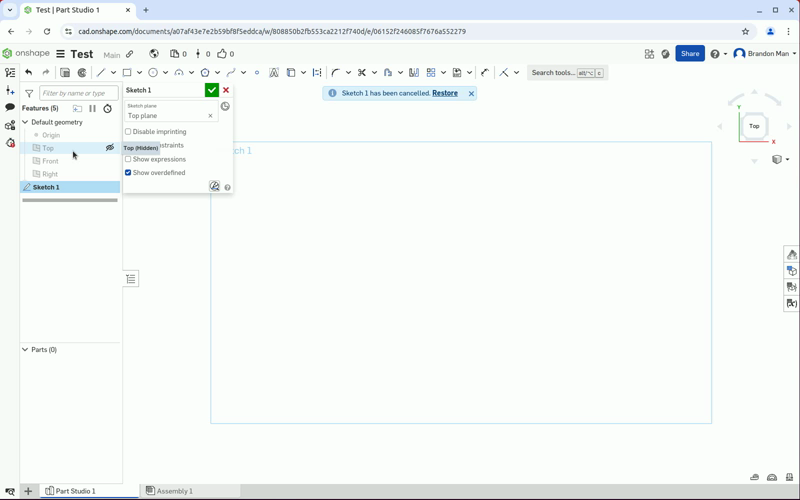
mouse_move(73, 352)
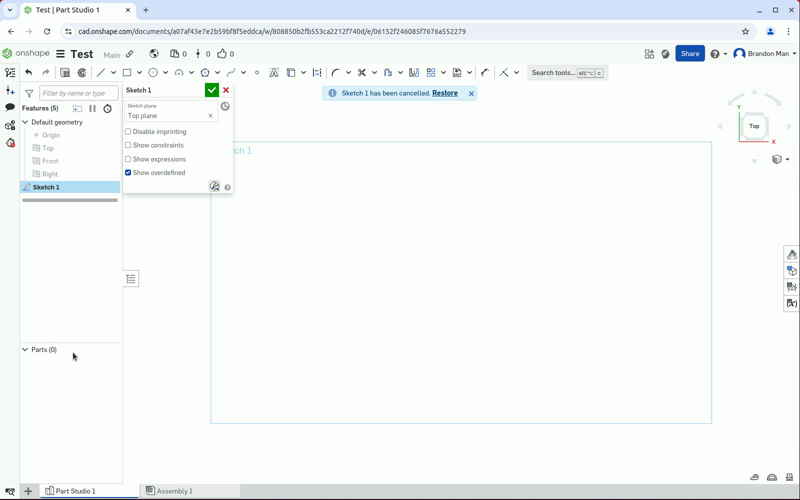
key(y)
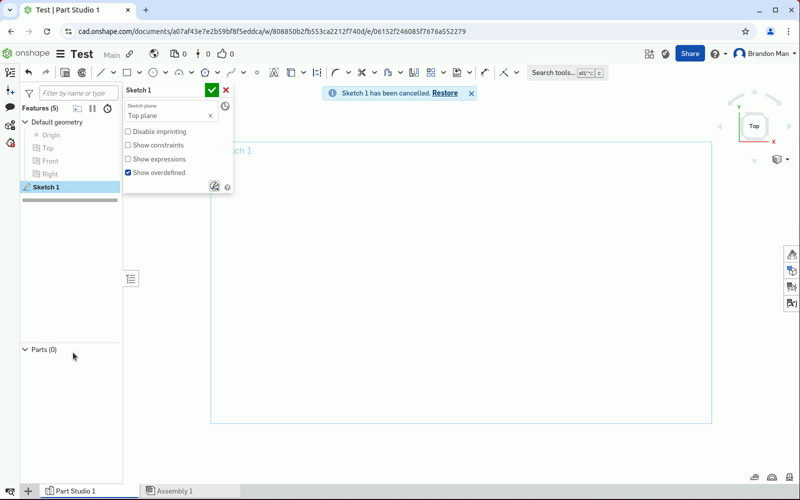
key(l)
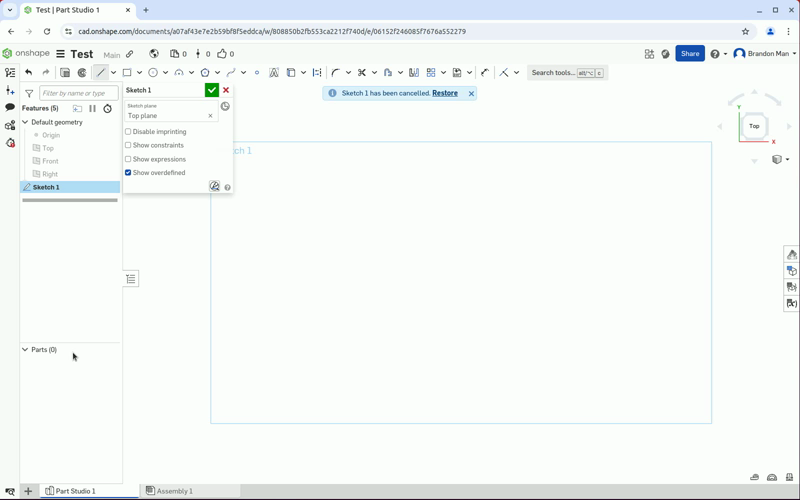
key_down(shift)
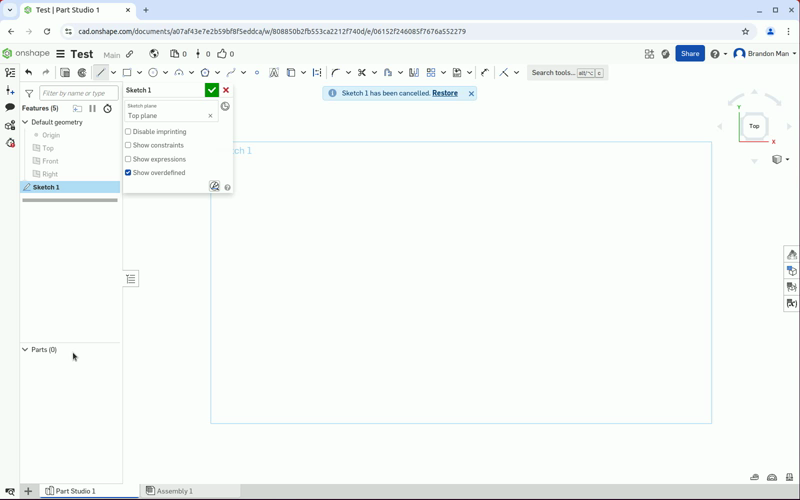
mouse_move(348, 210)
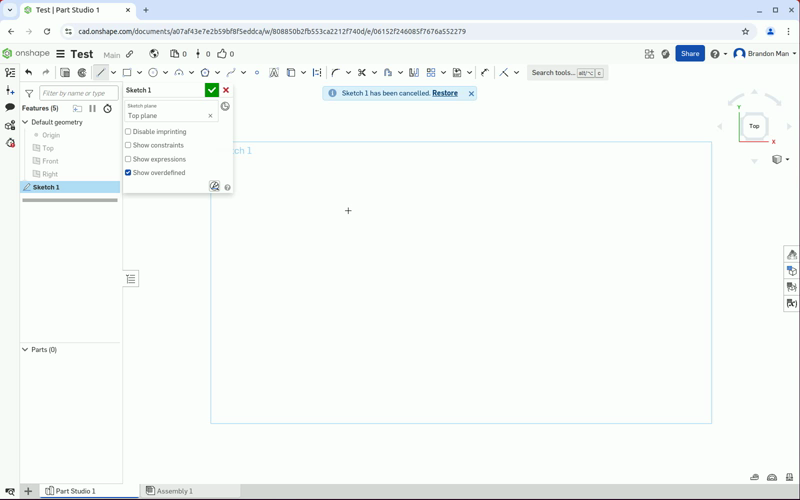
click(348, 210)
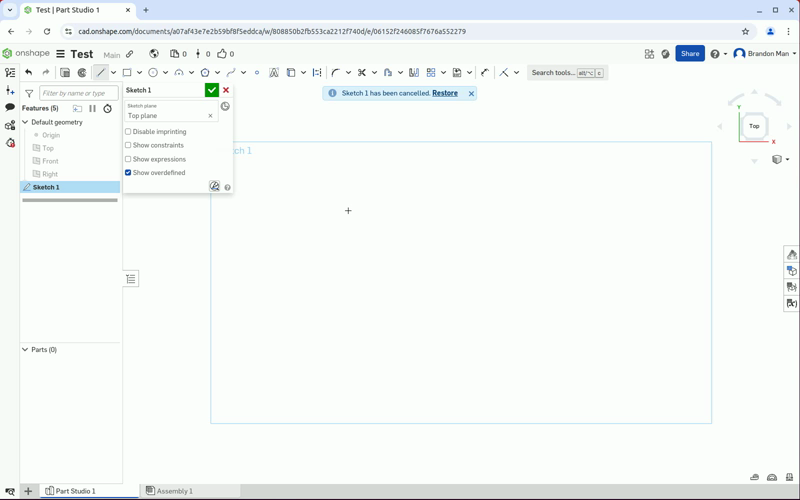
key_up(shift)
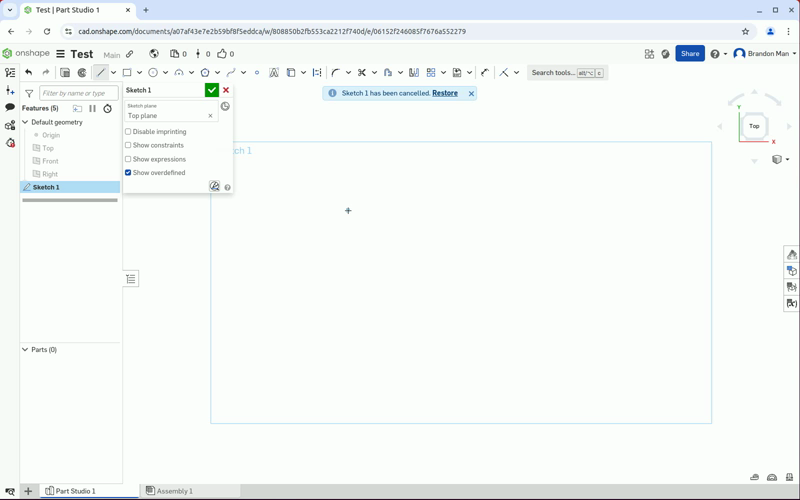
key_down(shift)
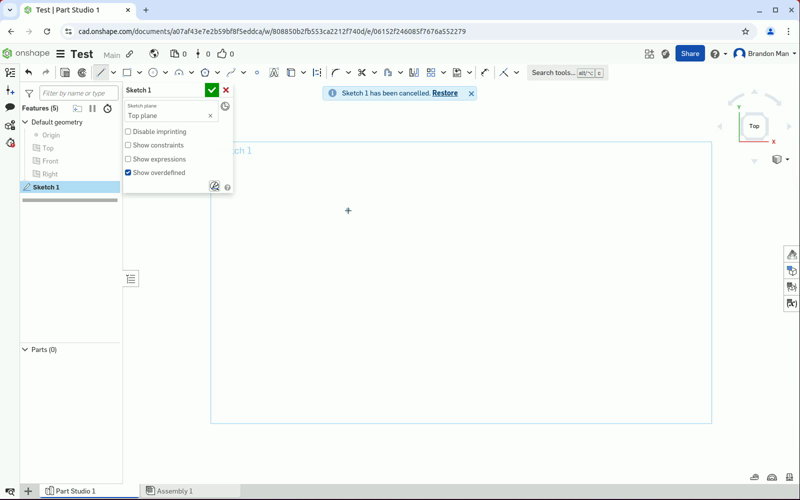
mouse_move(378, 210)
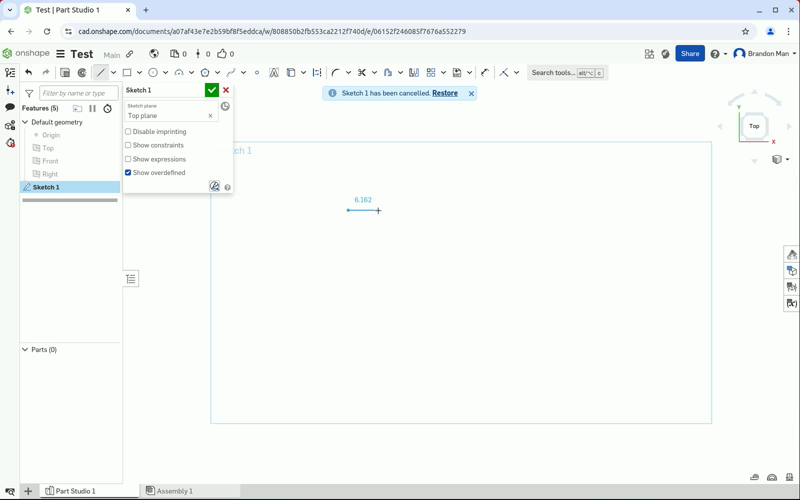
mouse_move(368, 210)
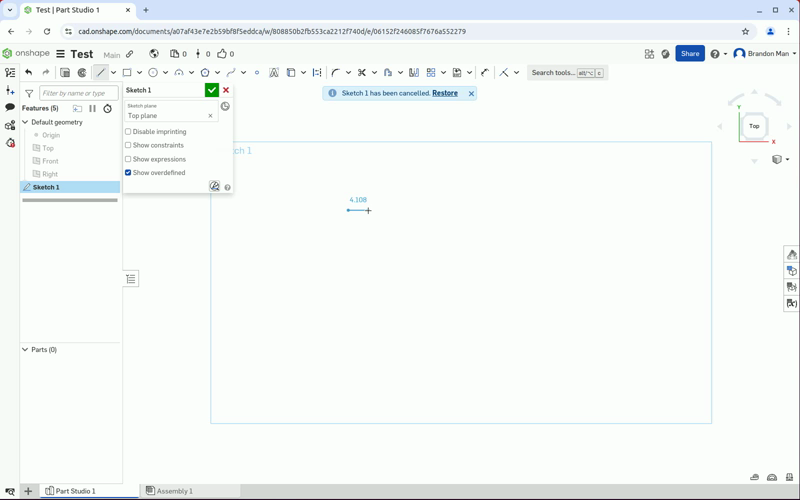
click(368, 210)
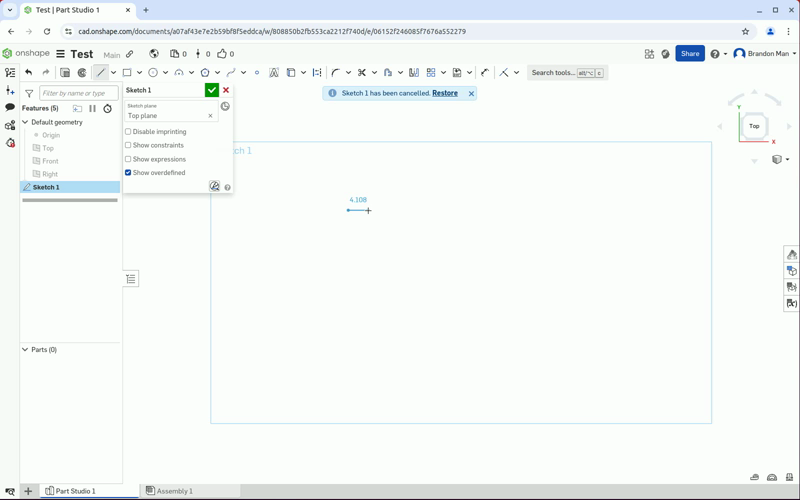
key_up(shift)
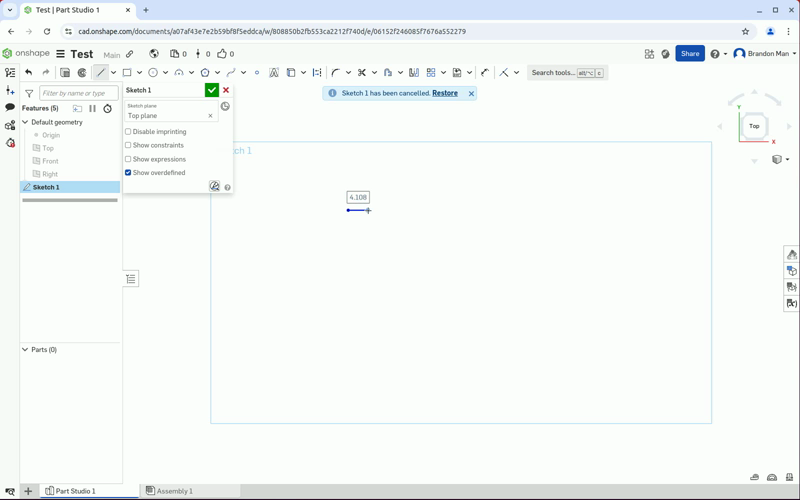
key_down(shift)
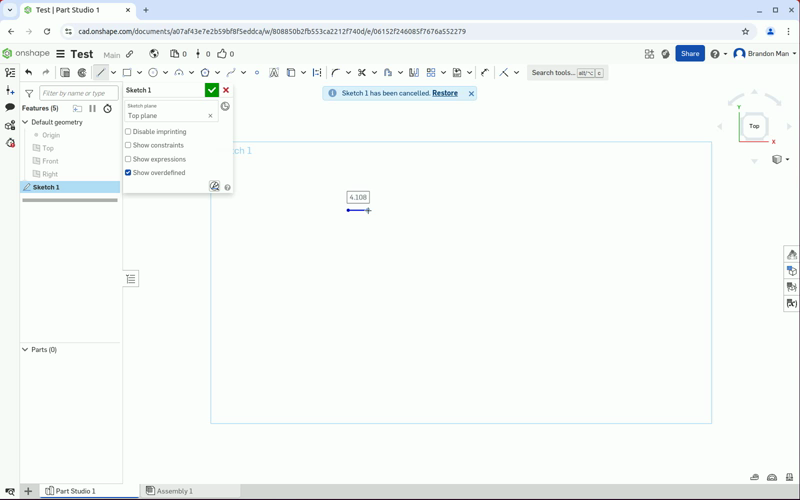
mouse_move(398, 210)
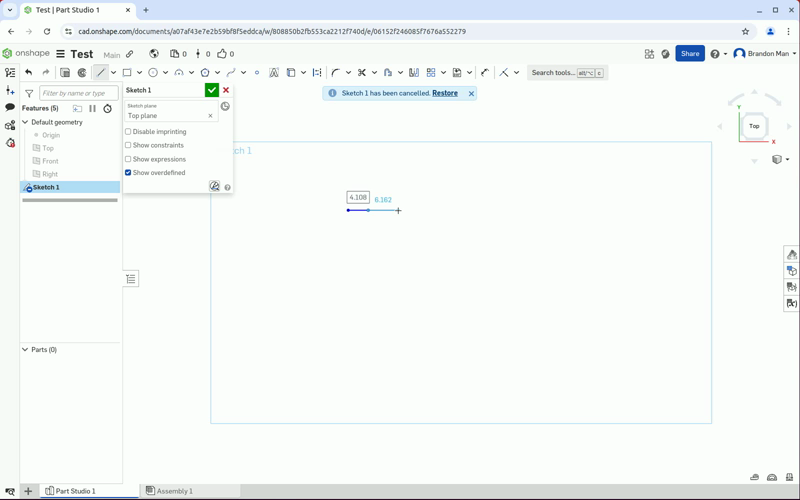
mouse_move(368, 200)
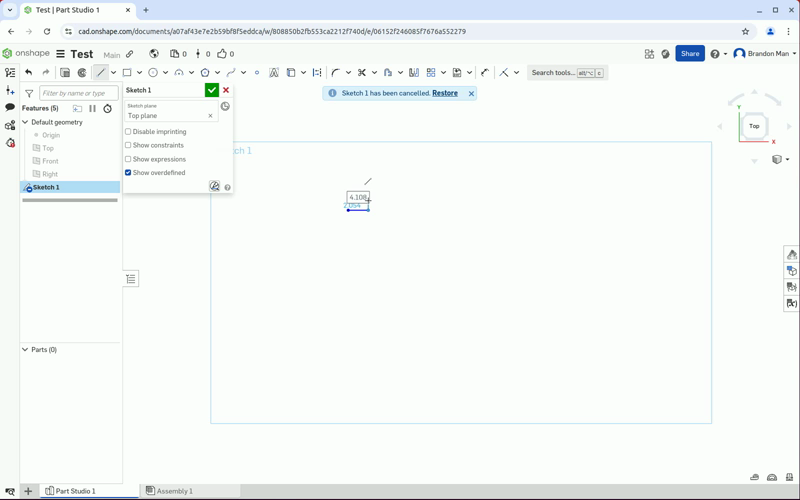
click(368, 200)
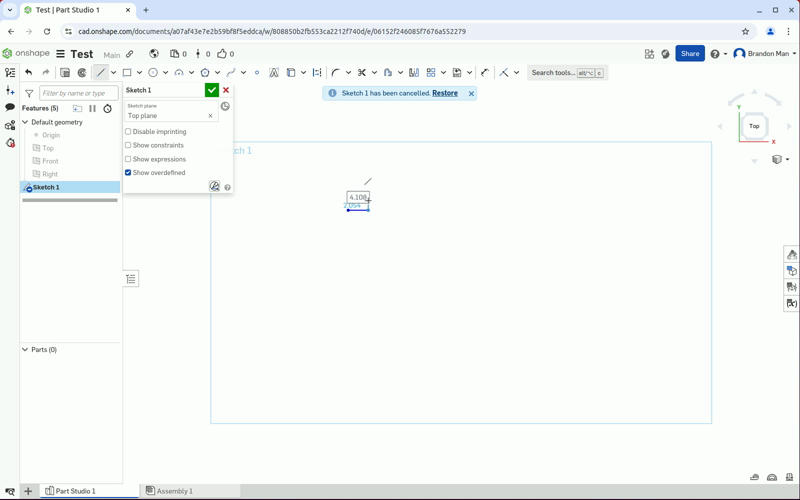
key_up(shift)
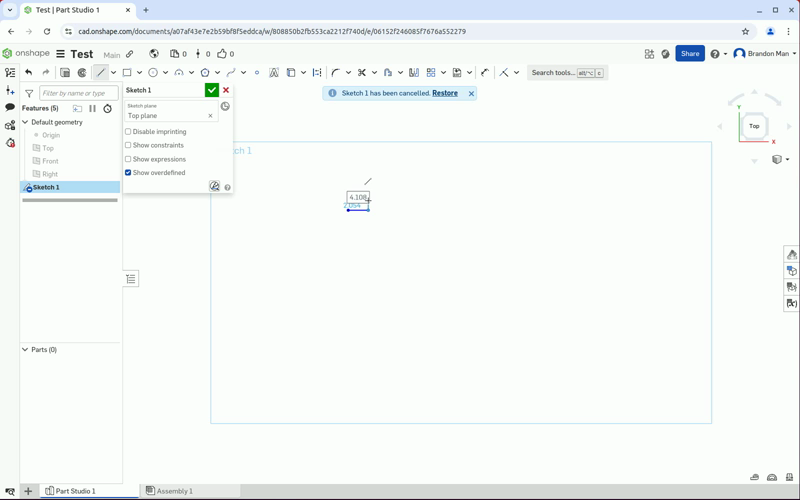
key_down(shift)
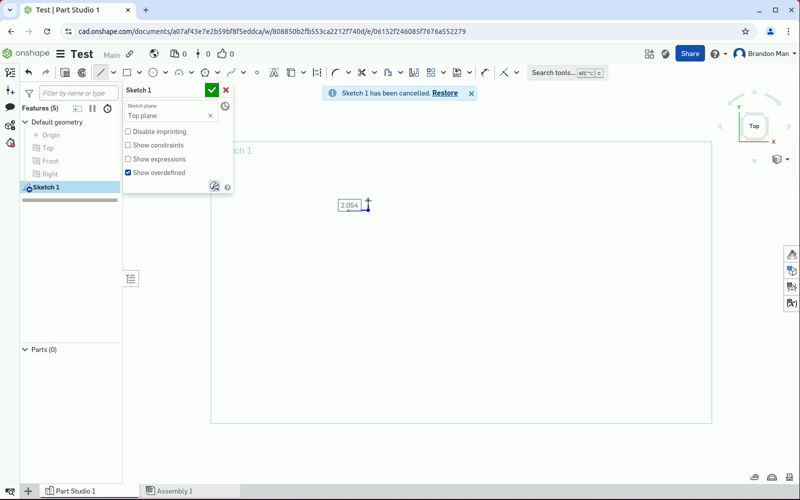
mouse_move(398, 200)
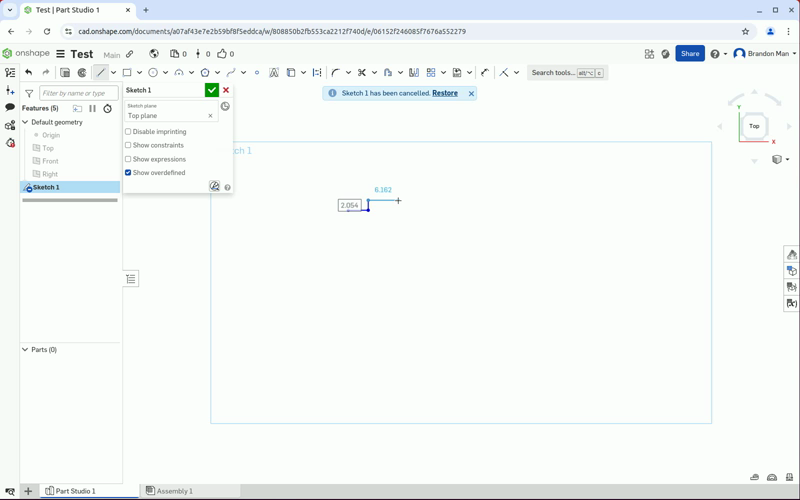
mouse_move(348, 200)
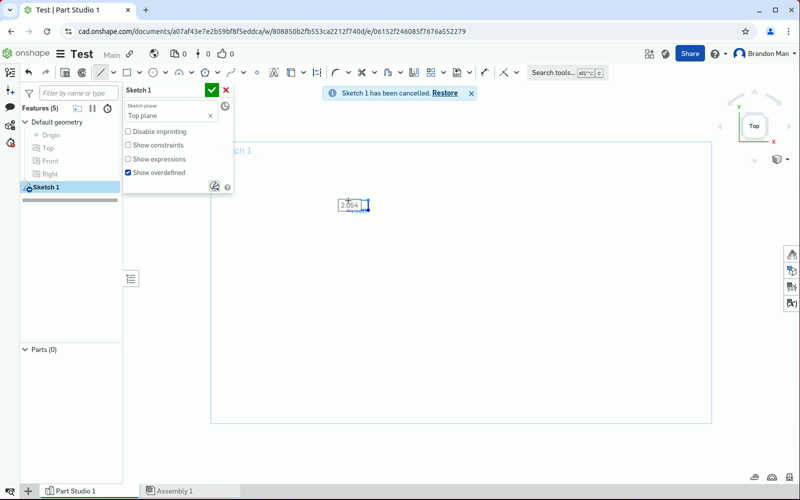
click(348, 200)
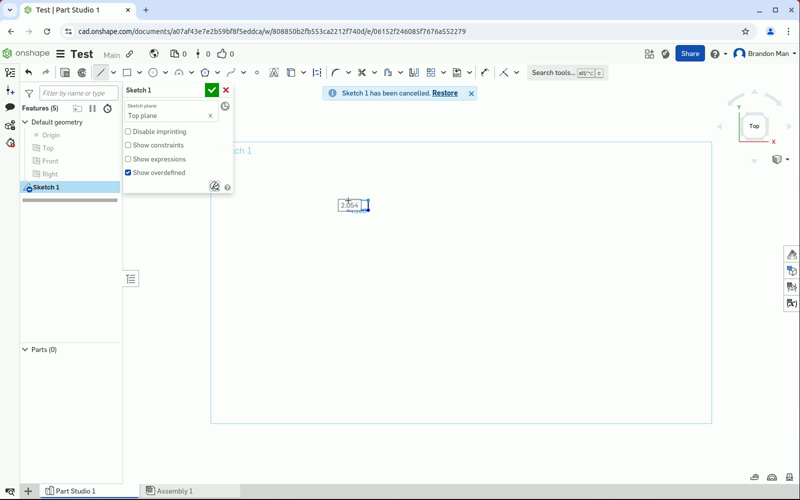
key_up(shift)
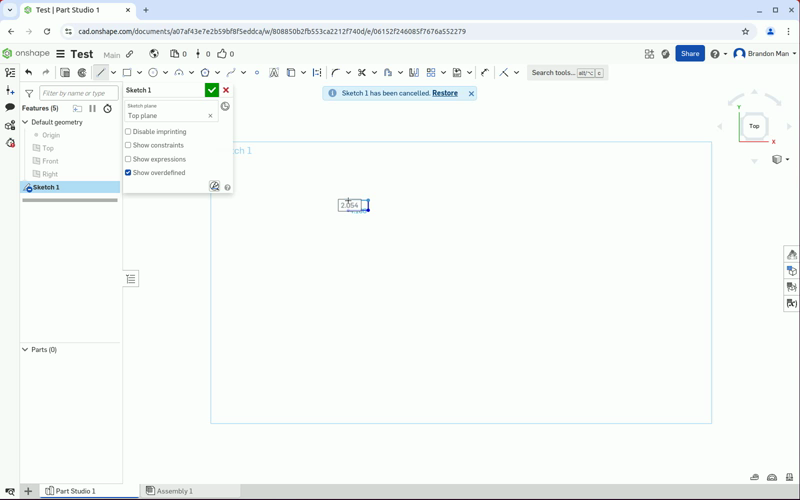
mouse_move(378, 200)
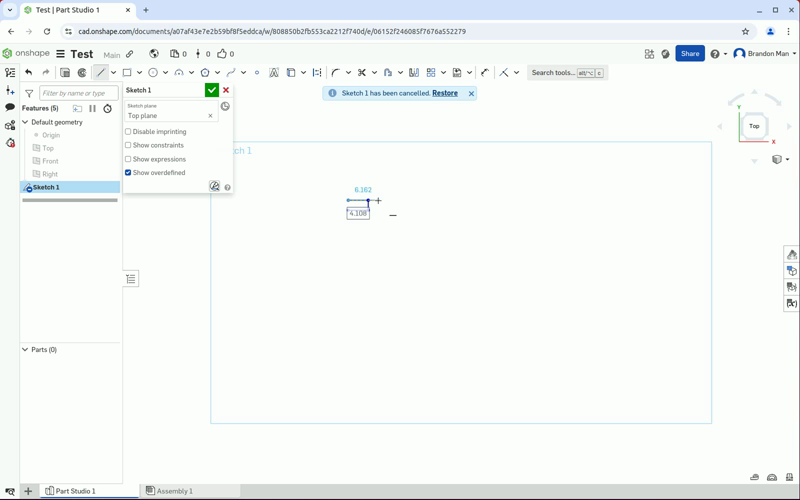
key_down(shift)
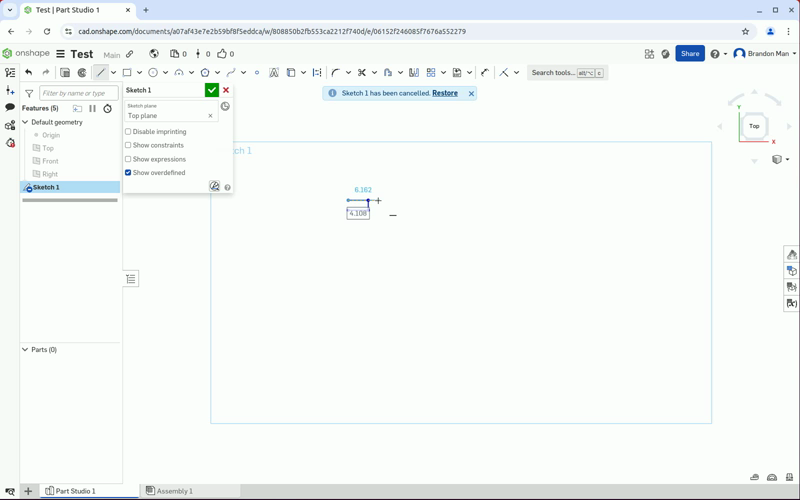
mouse_move(348, 210)
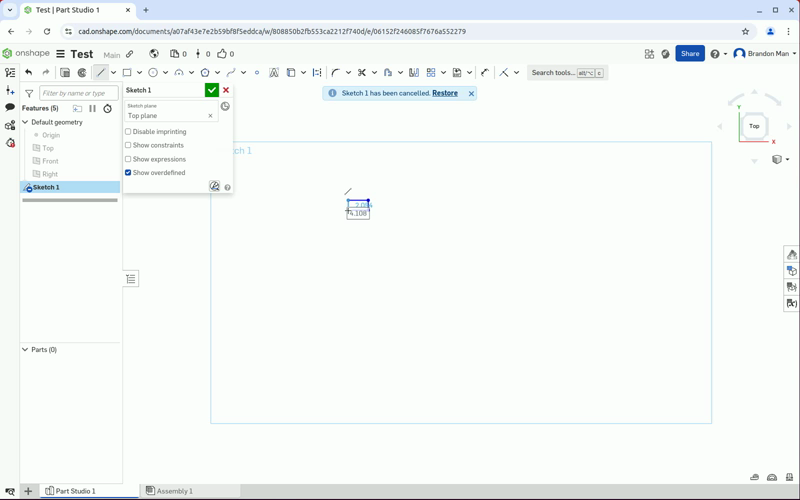
key_up(shift)
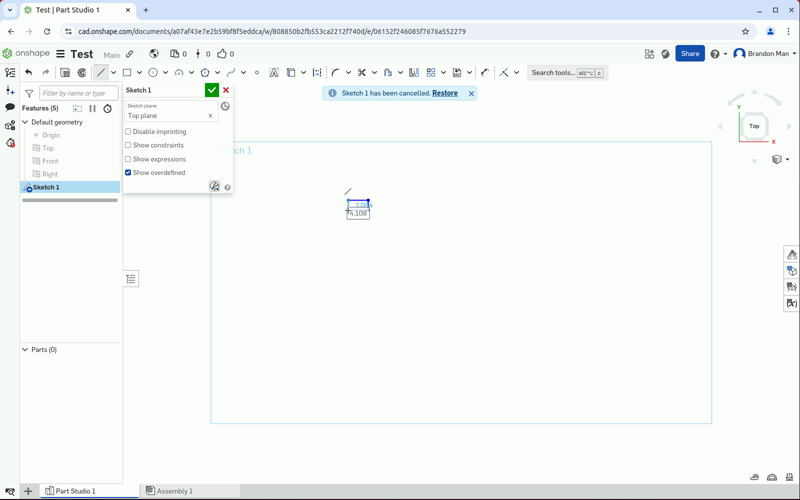
click(348, 210)
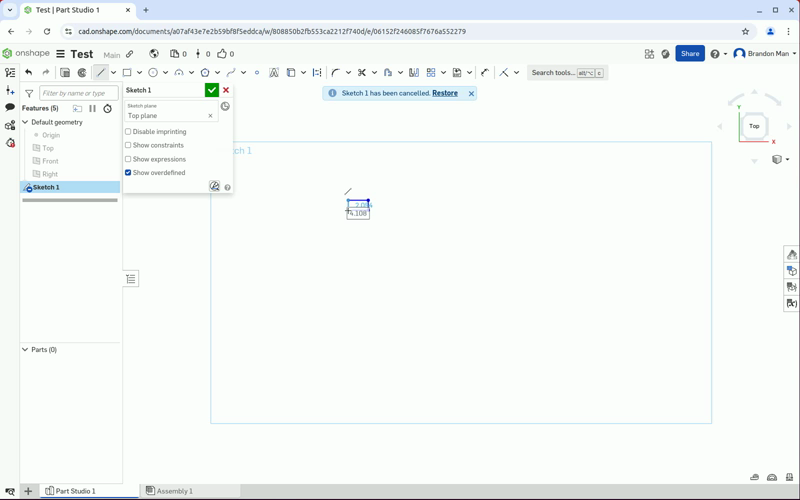
key(esc)
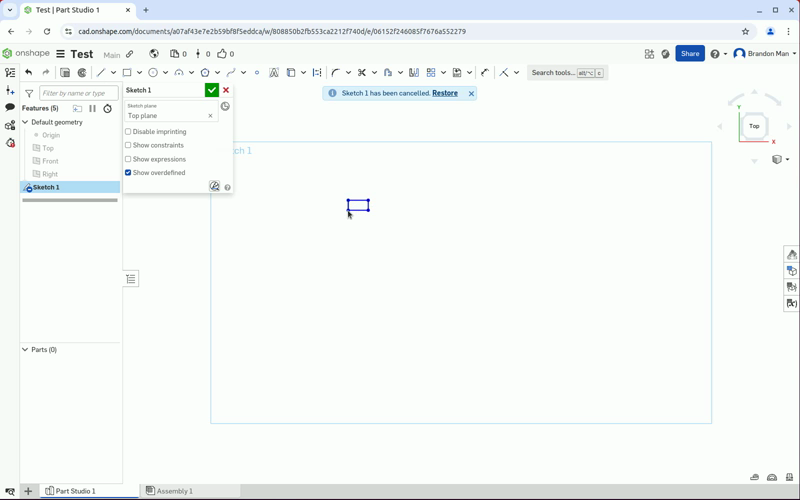
key(c)
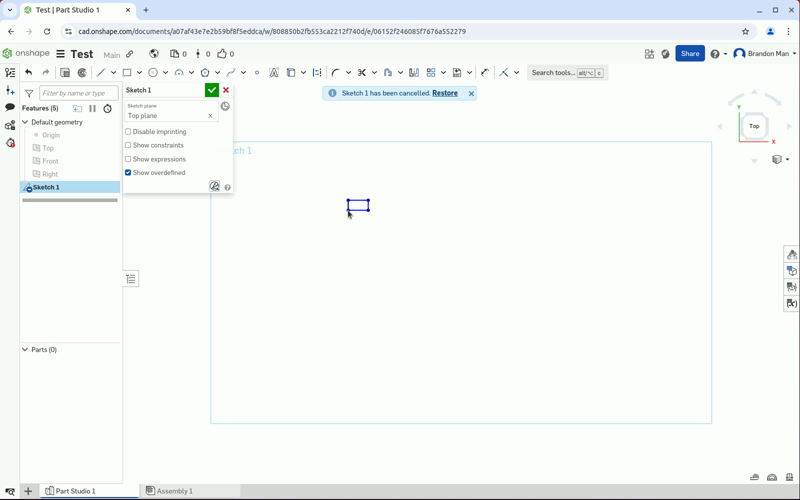
key_down(shift)
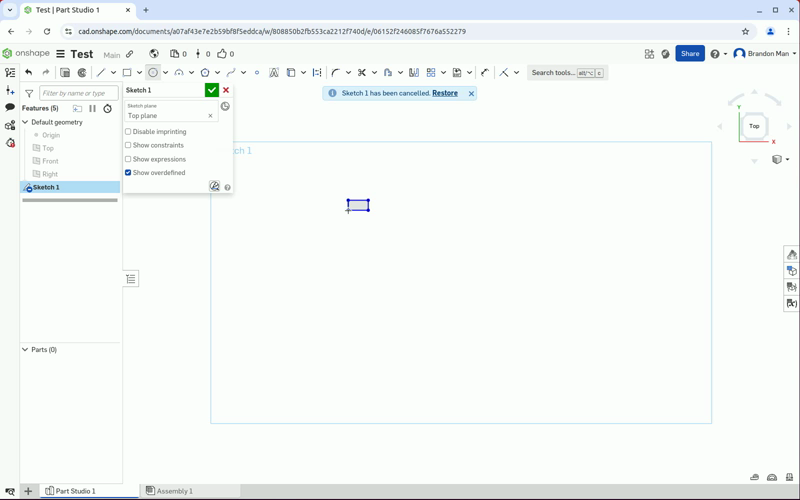
mouse_move(358, 205)
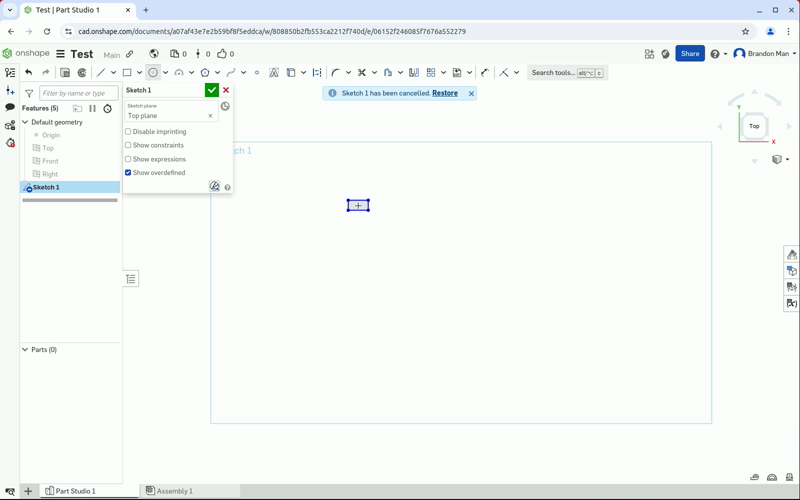
click(358, 205)
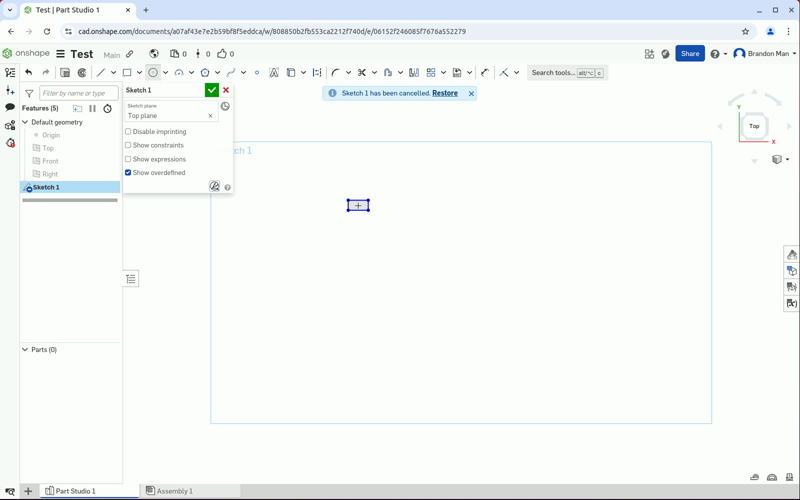
key_up(shift)
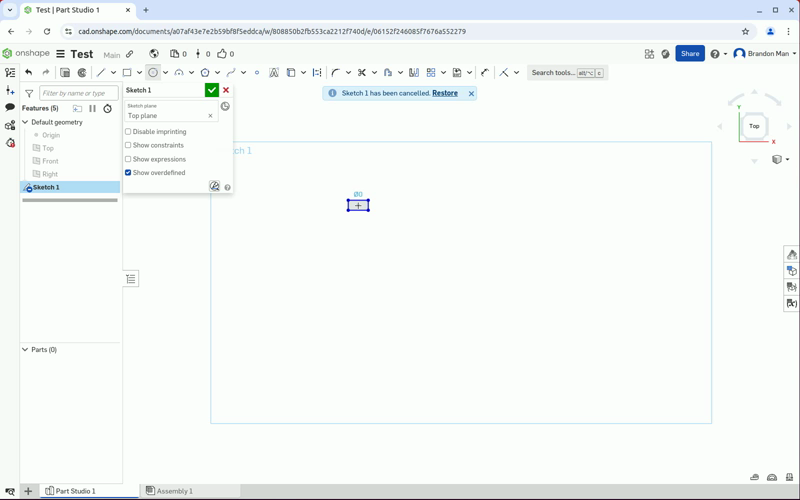
mouse_move(360, 205)
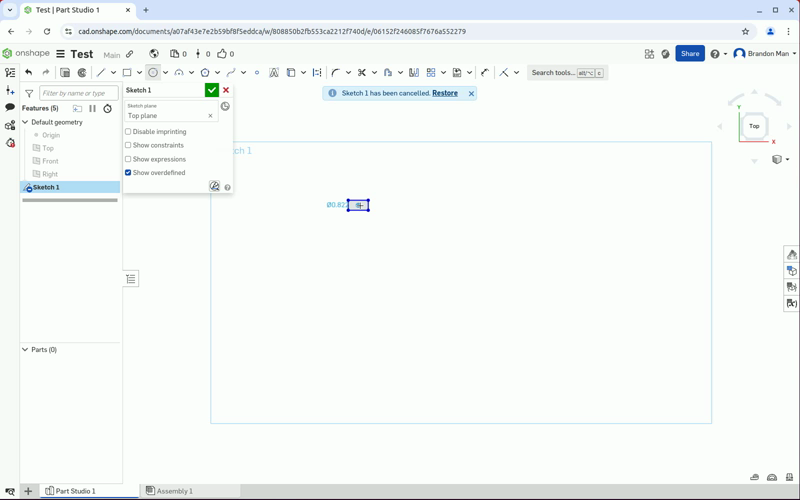
scroll(6)
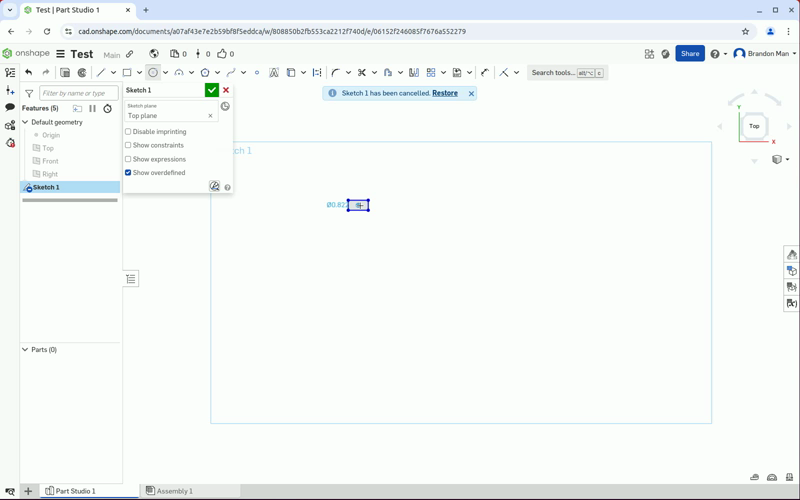
scroll(6)
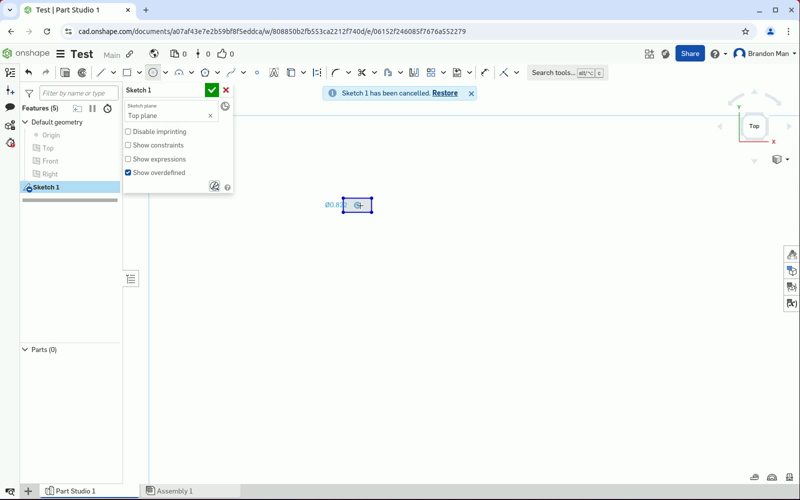
scroll(6)
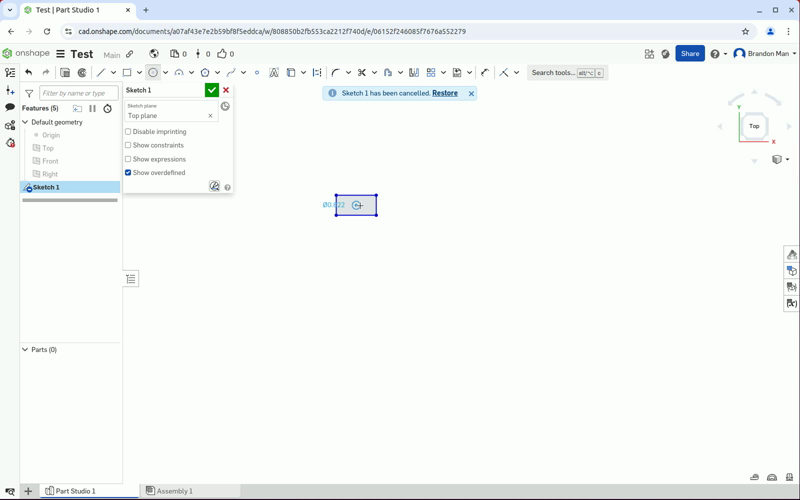
scroll(6)
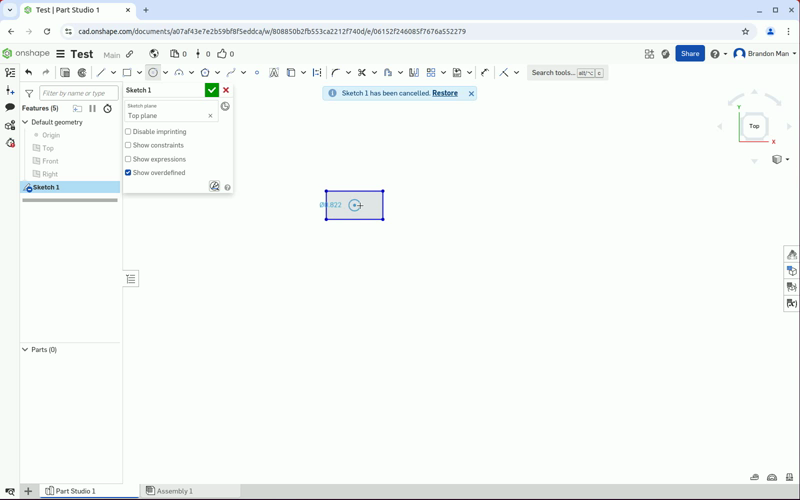
scroll(6)
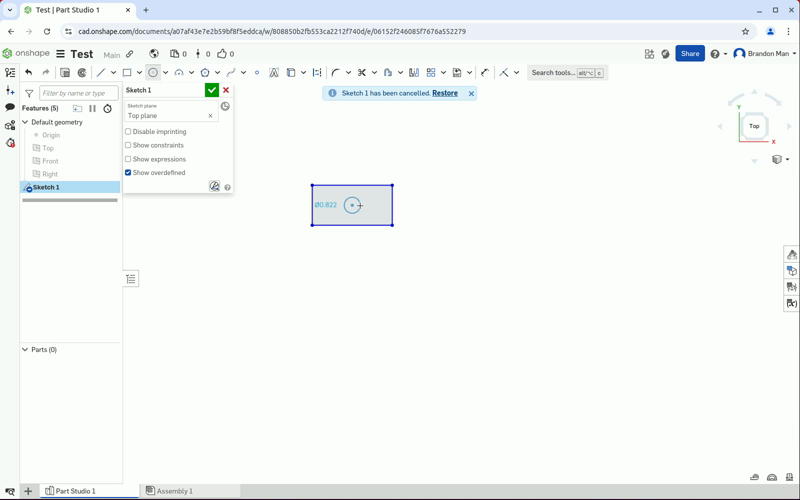
scroll(6)
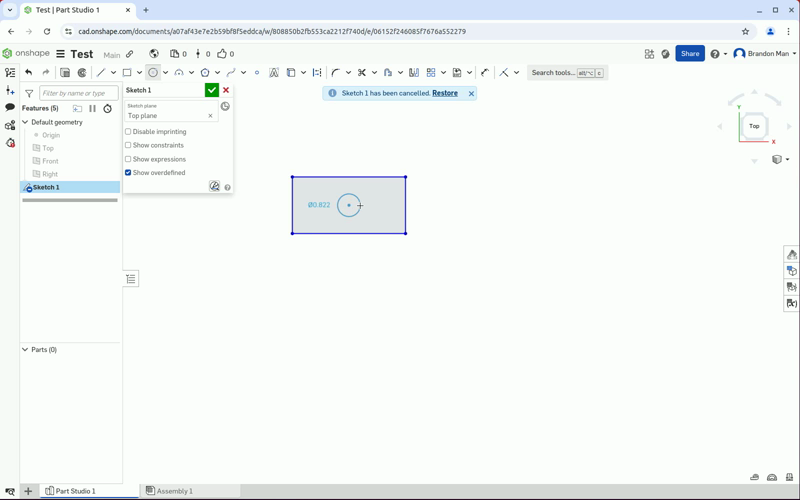
scroll(6)
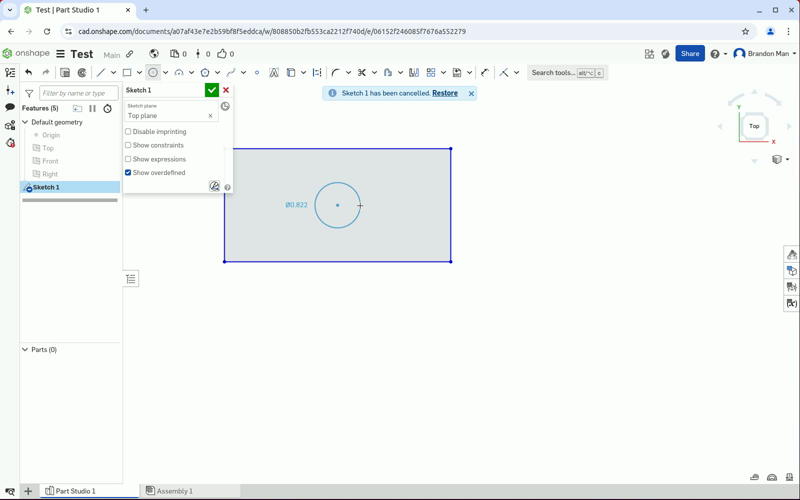
click(360, 205)
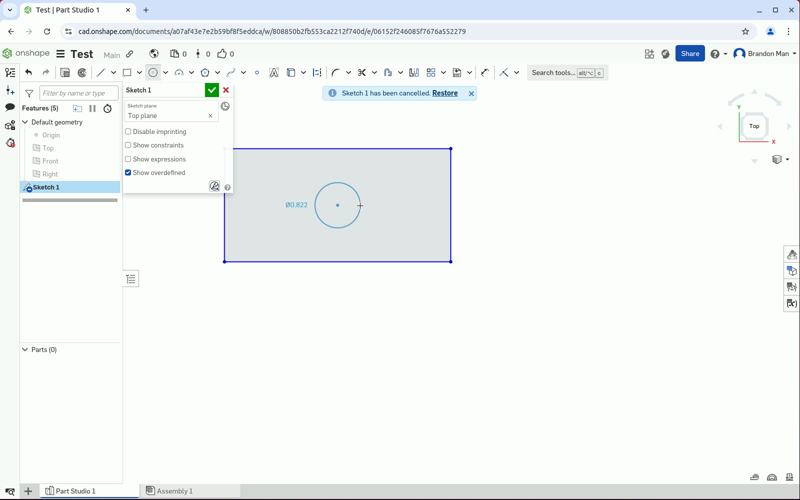
scroll(-6)
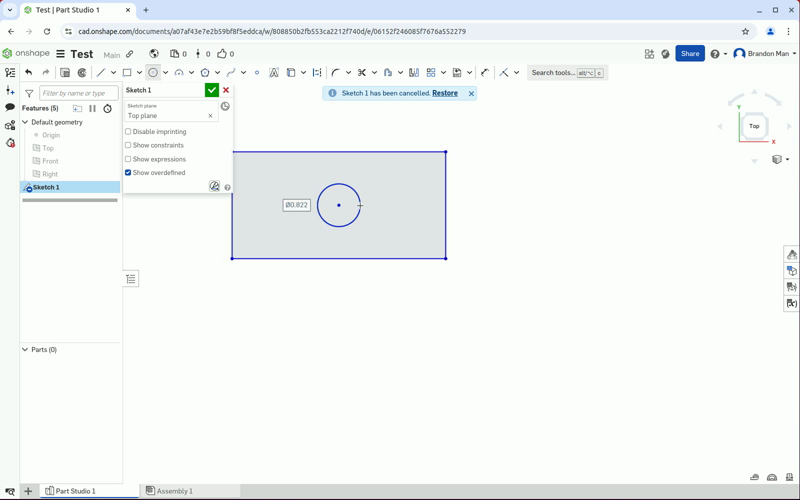
scroll(-6)
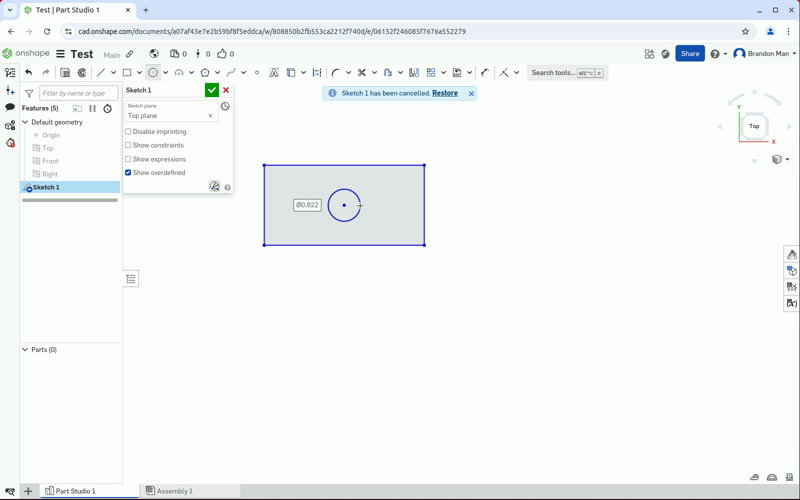
scroll(-6)
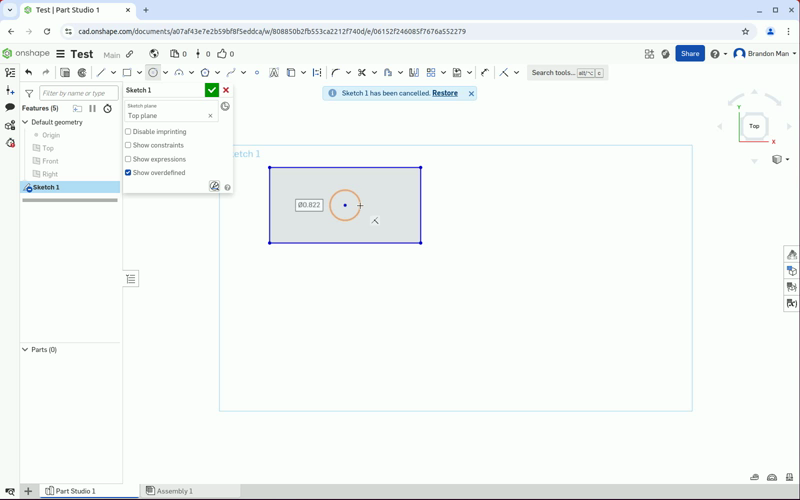
scroll(-6)
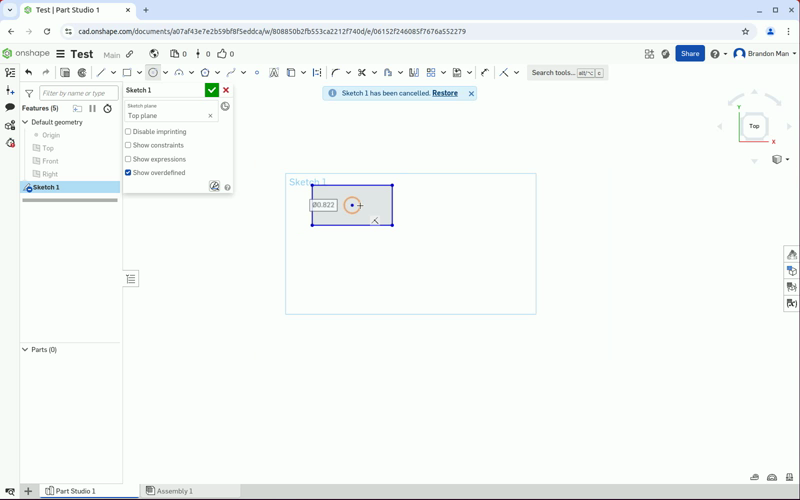
scroll(-6)
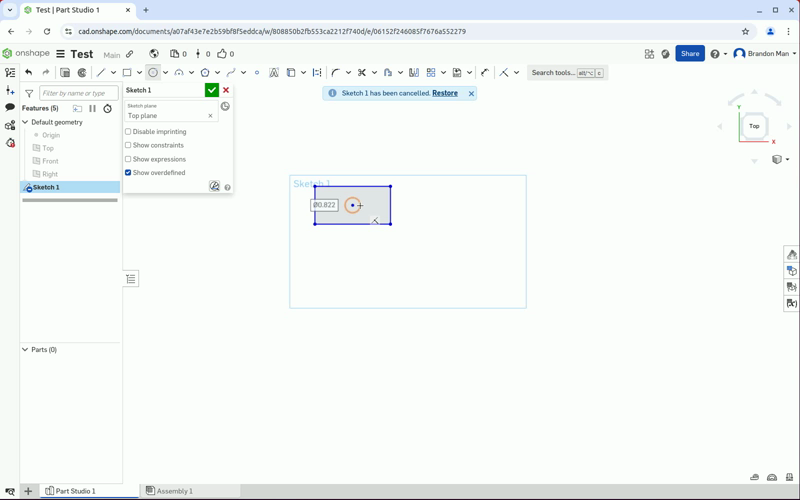
scroll(-6)
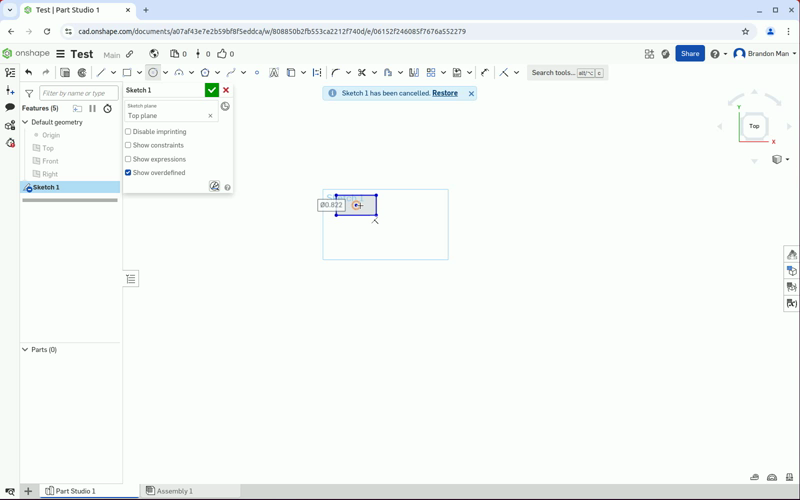
scroll(-6)
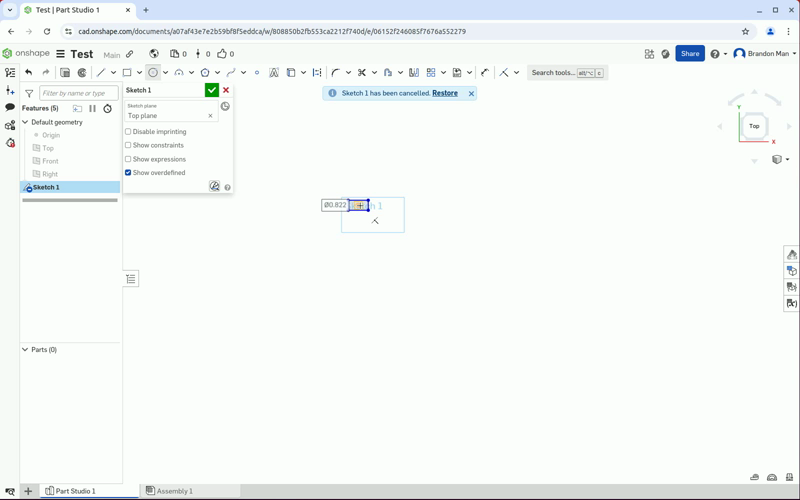
key(esc)
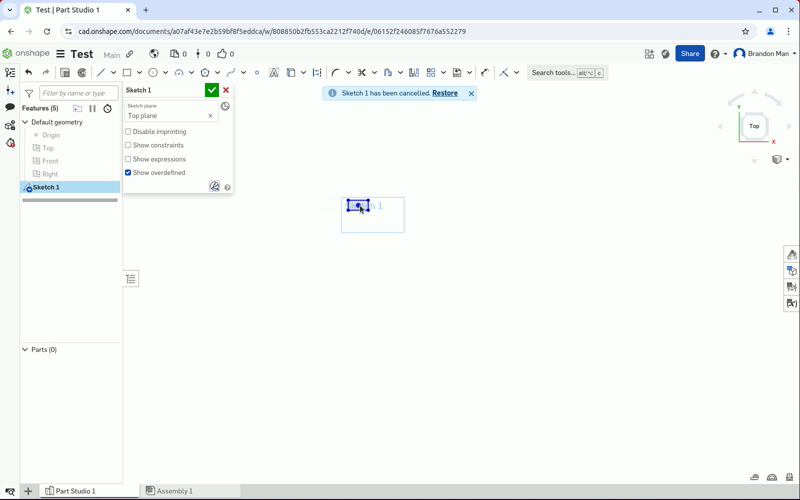
mouse_move(363, 201)
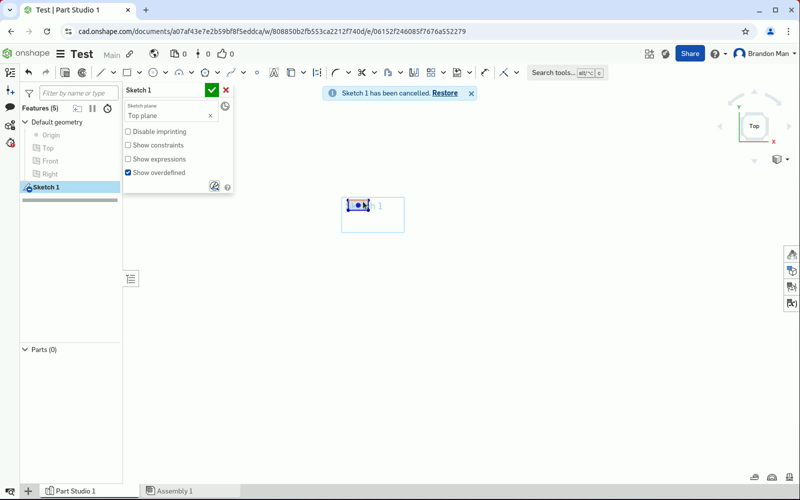
scroll(6)
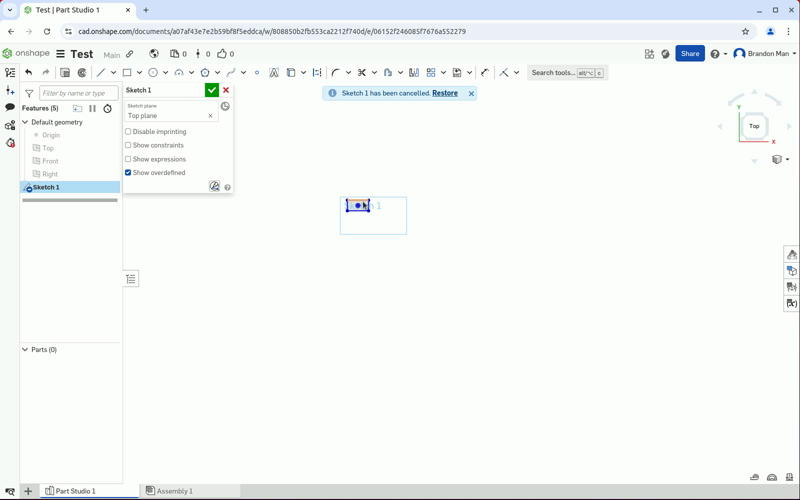
scroll(6)
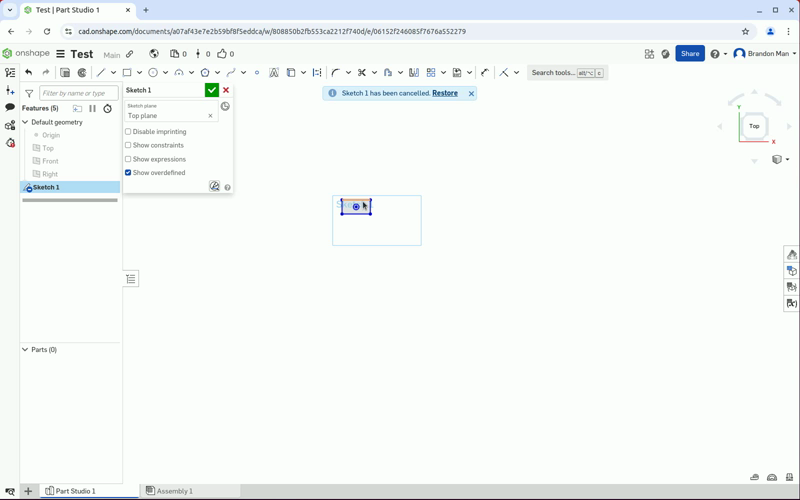
scroll(6)
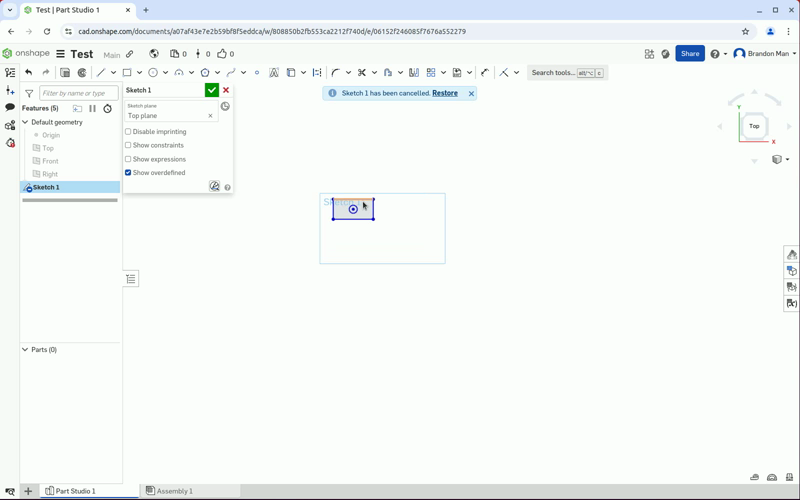
scroll(6)
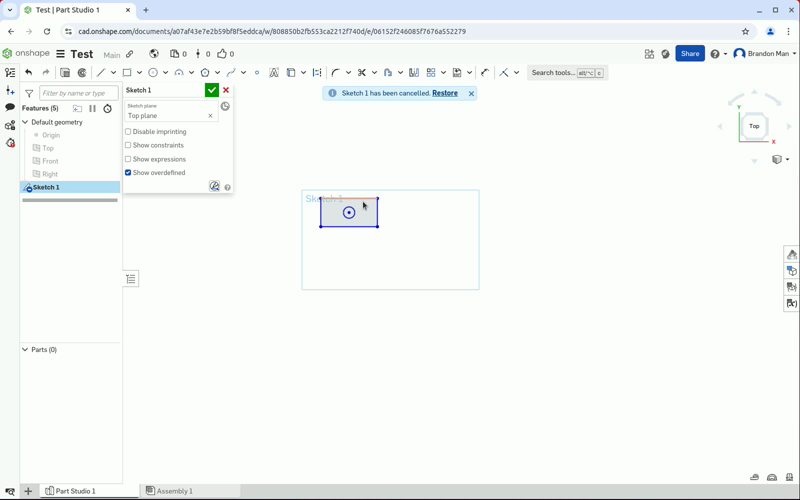
scroll(6)
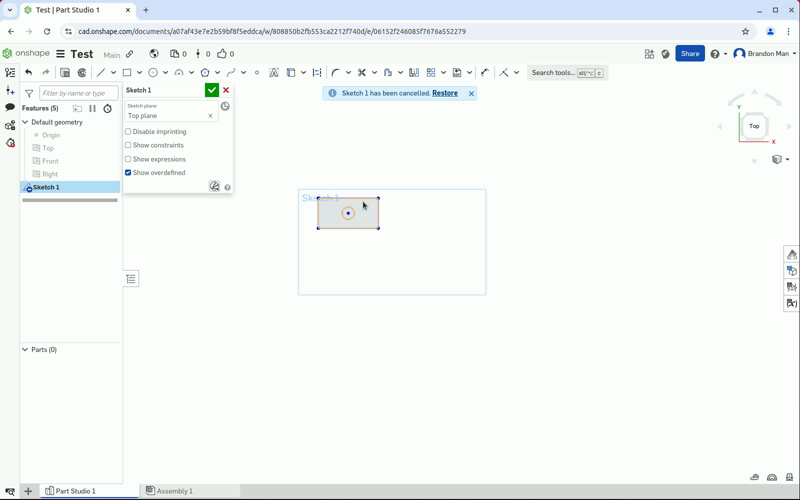
scroll(6)
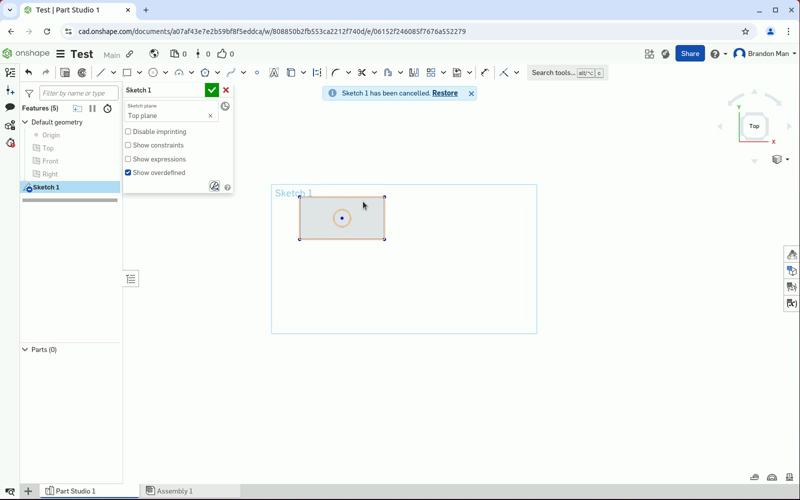
scroll(6)
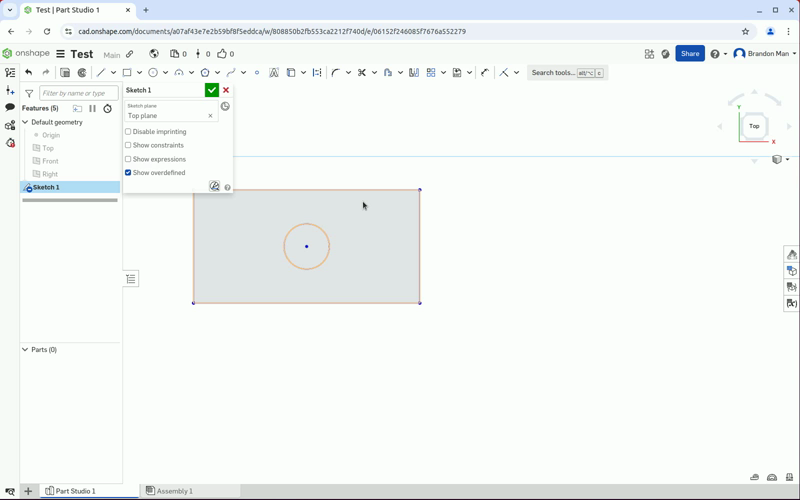
click(363, 201)
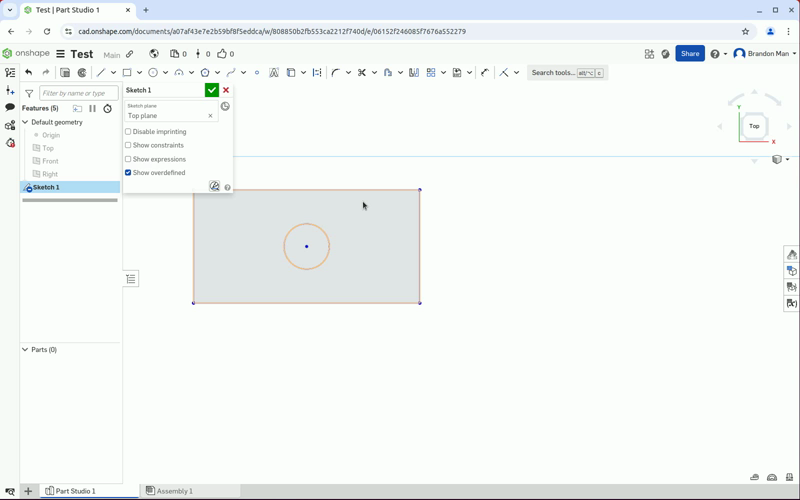
scroll(-6)
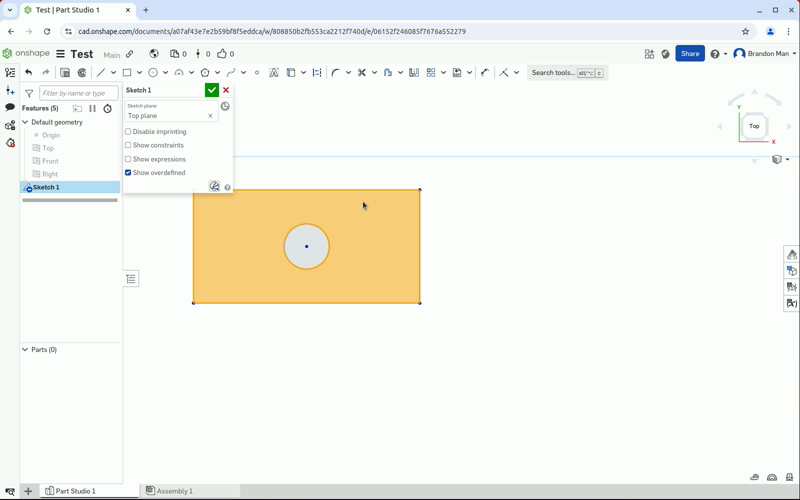
scroll(-6)
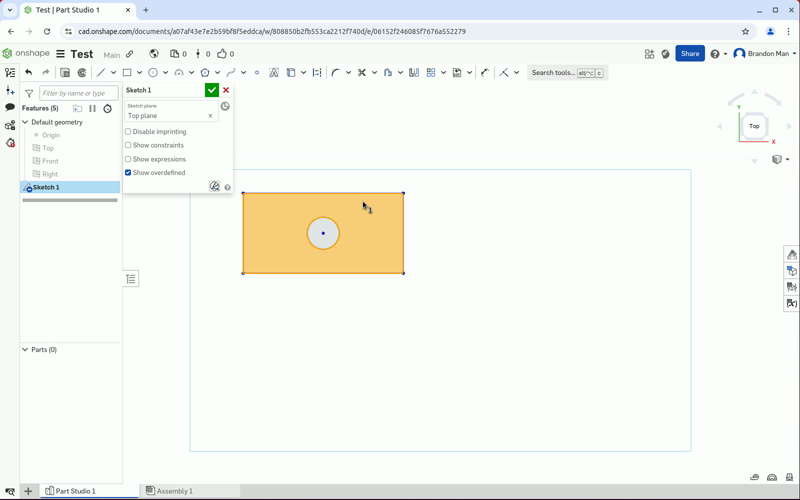
scroll(-6)
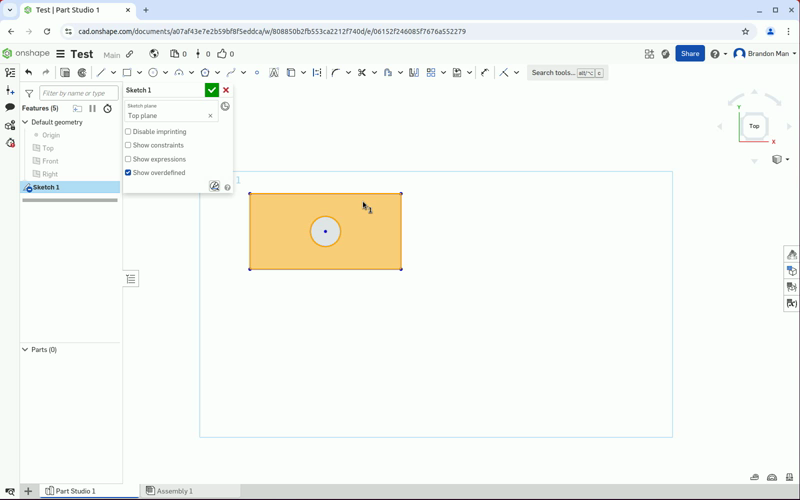
scroll(-6)
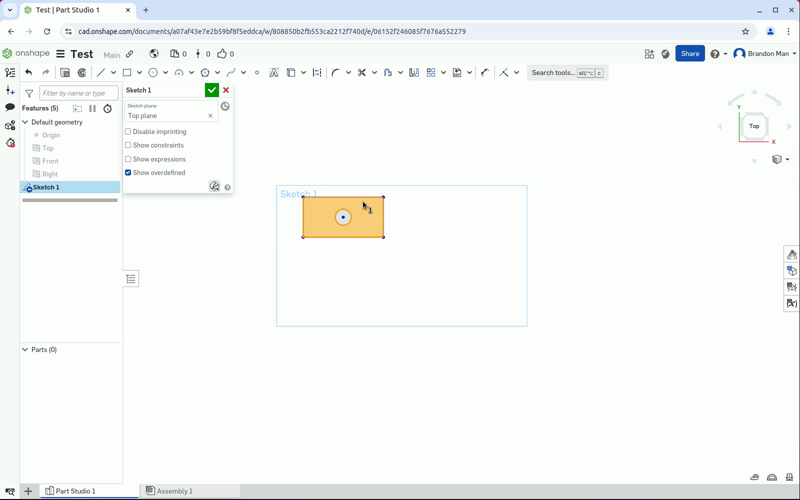
scroll(-6)
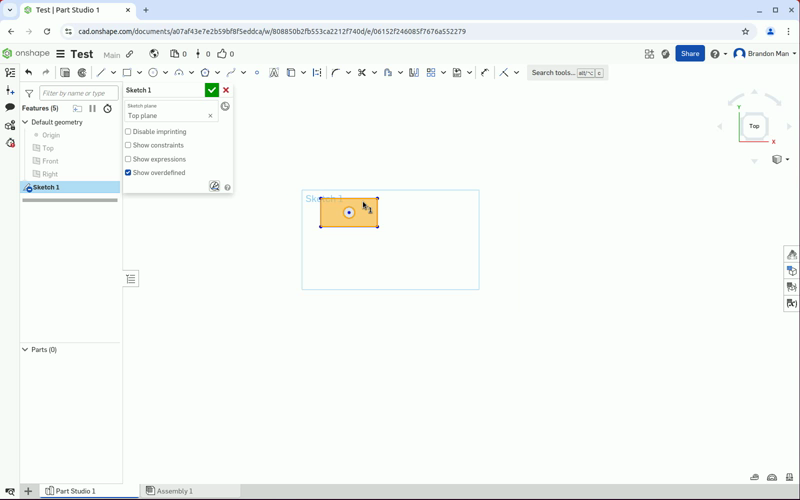
scroll(-6)
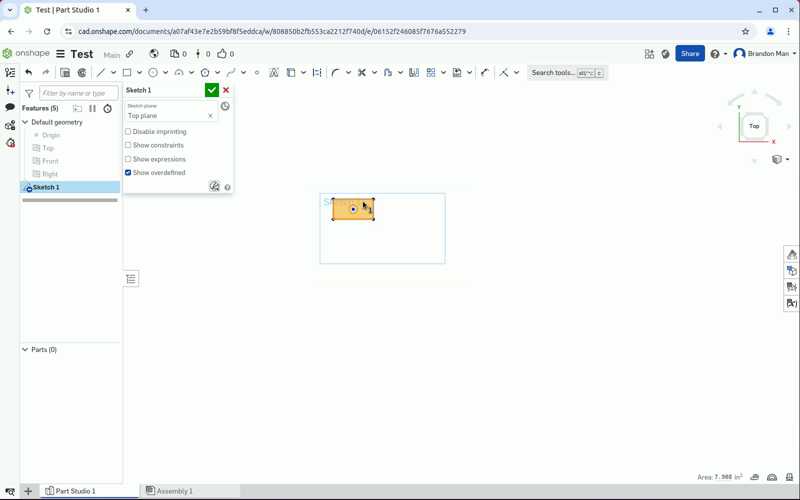
scroll(-6)
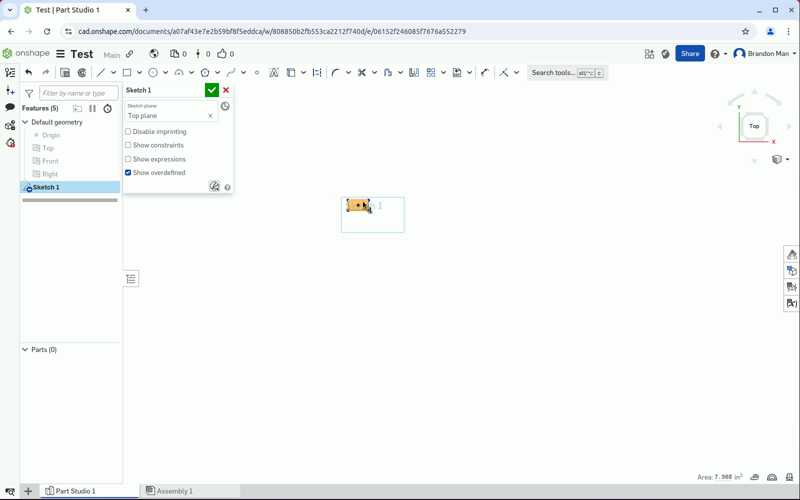
mouse_move(73, 352)
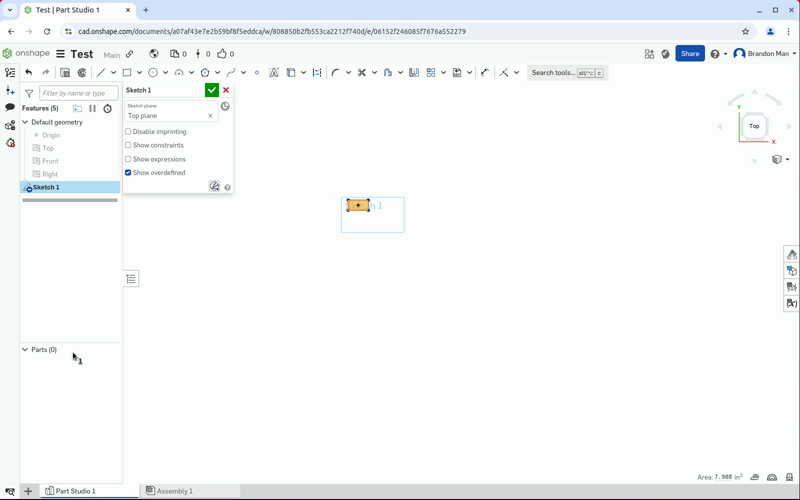
key(shift+y)
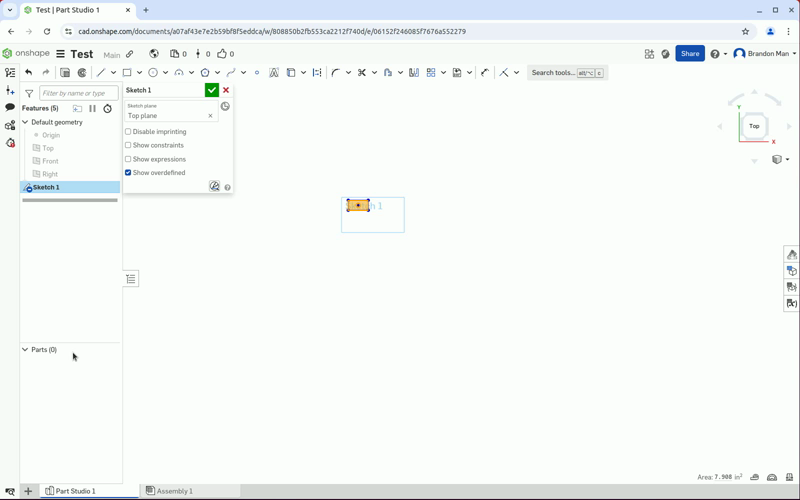
key(shift+e)
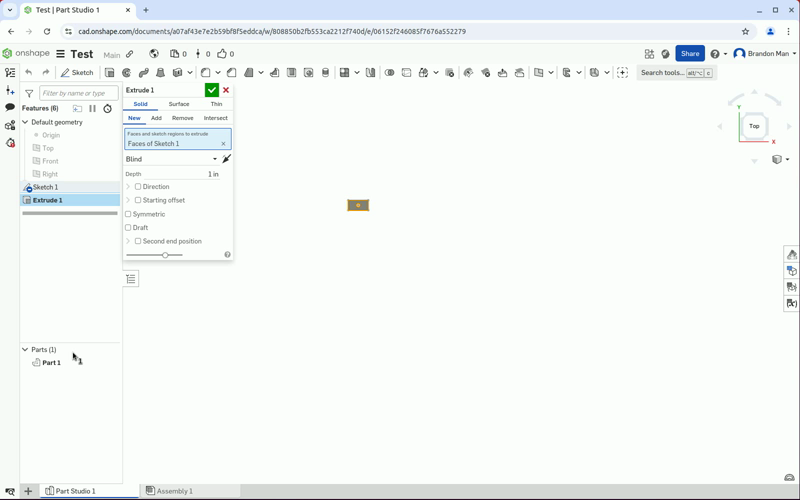
mouse_move(143, 106)
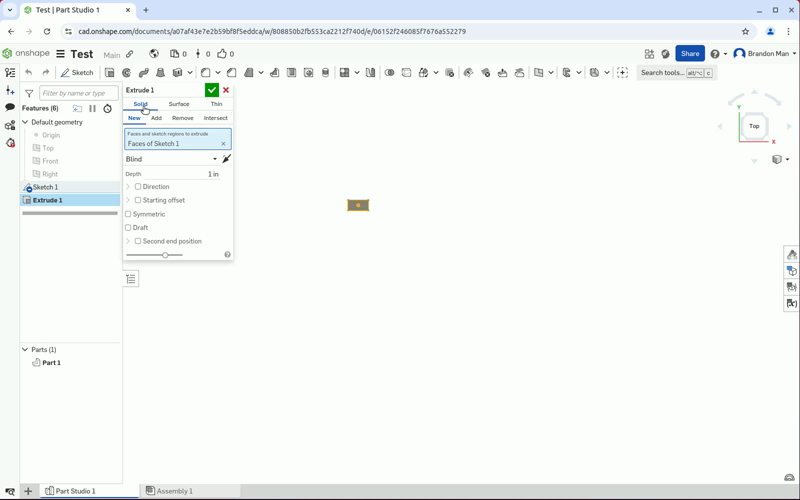
click(143, 106)
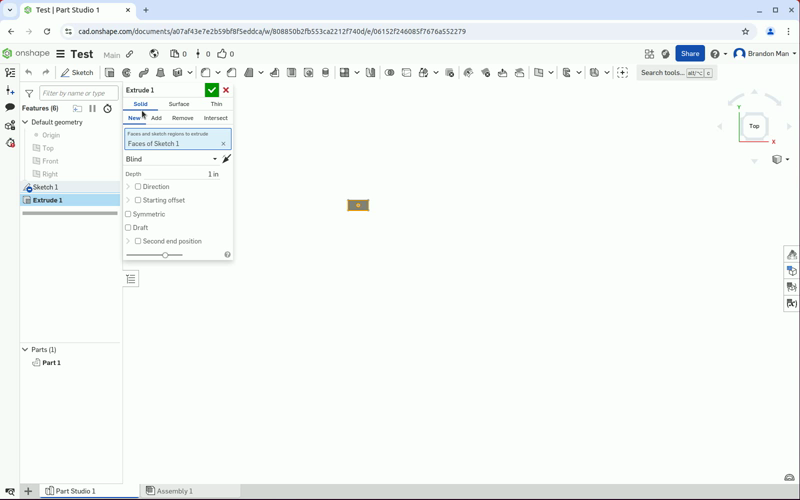
mouse_move(137, 120)
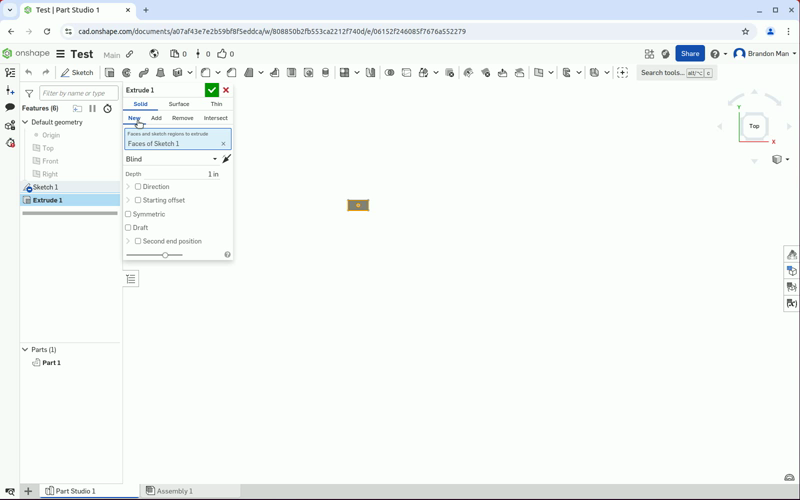
click(137, 120)
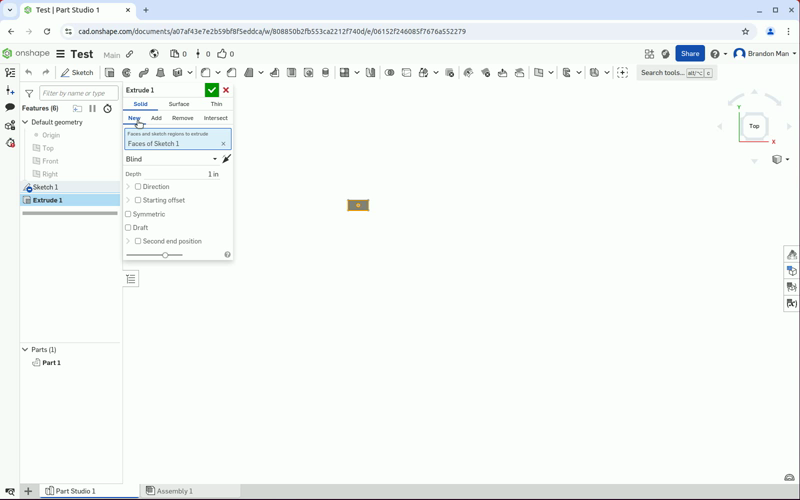
key(tab, 4)
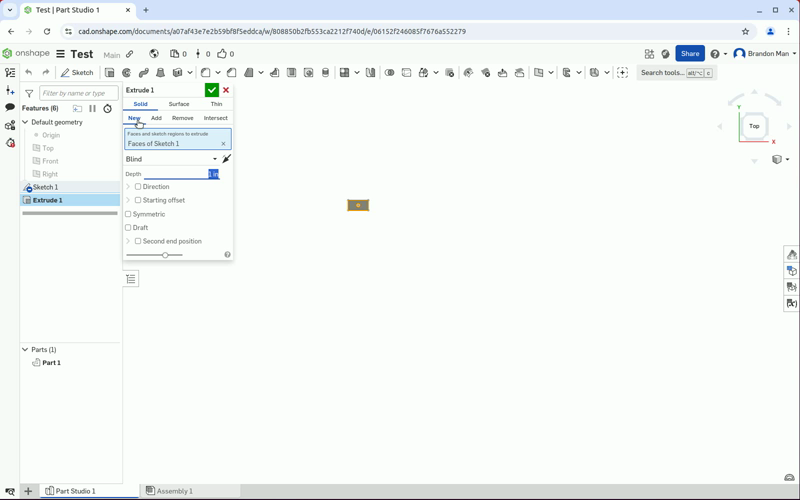
text(0.241)
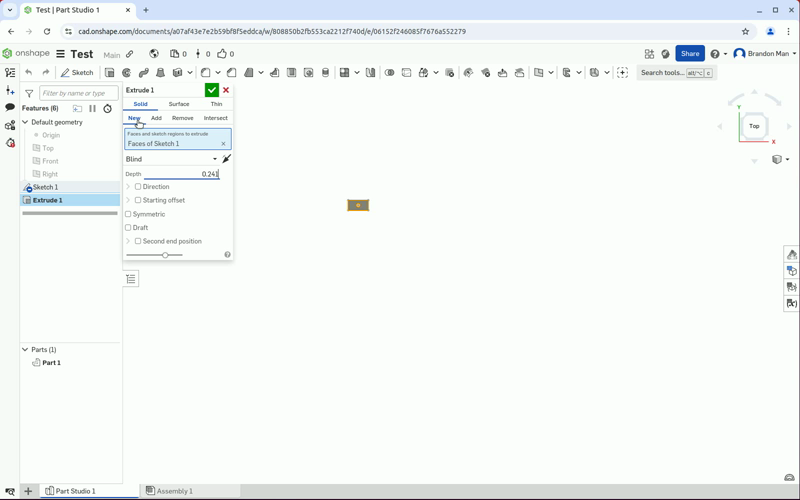
key(enter)
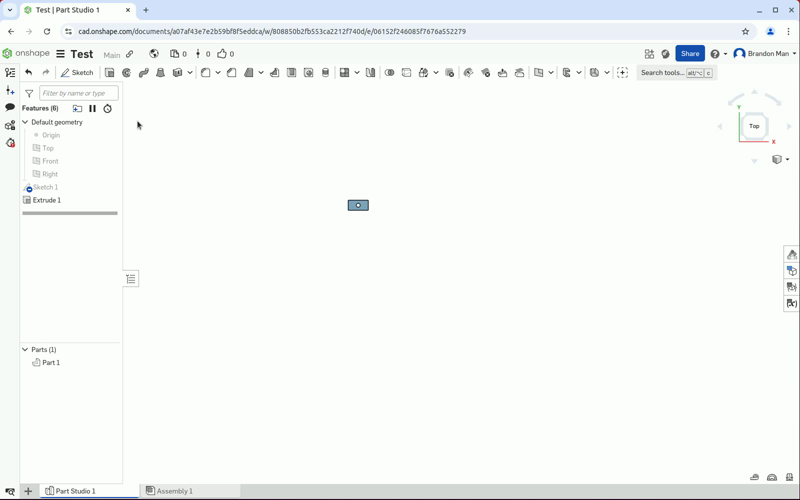
key(shift+h)
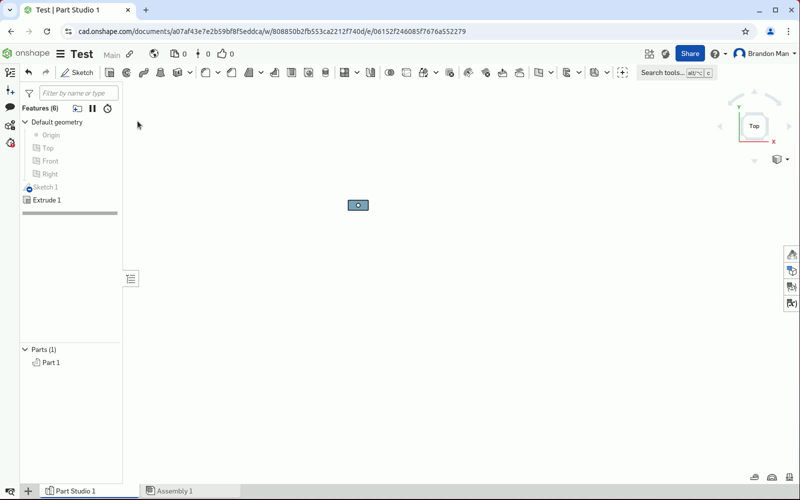
key(shift+h)
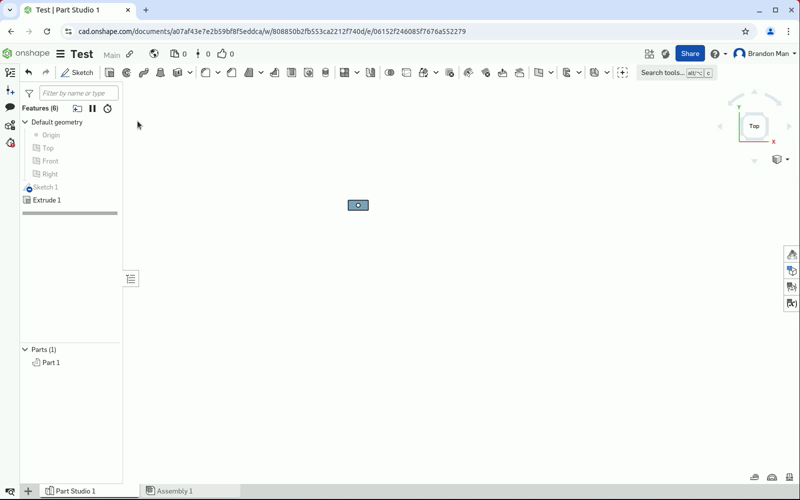
mouse_move(73, 189)
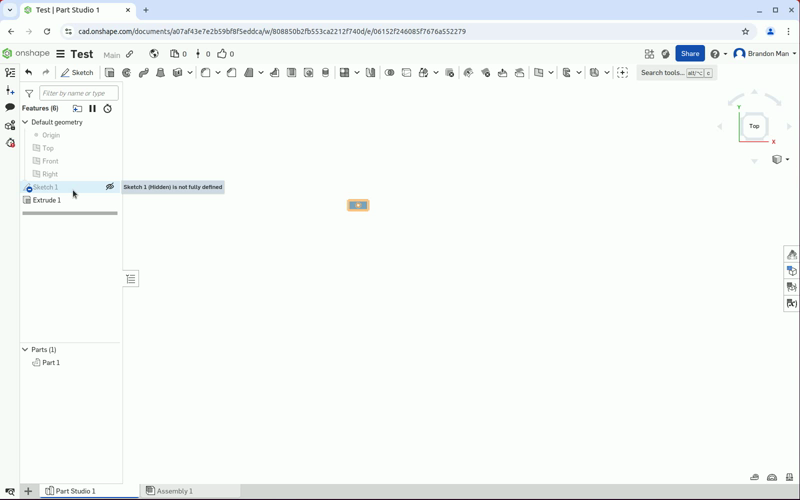
click(73, 189)
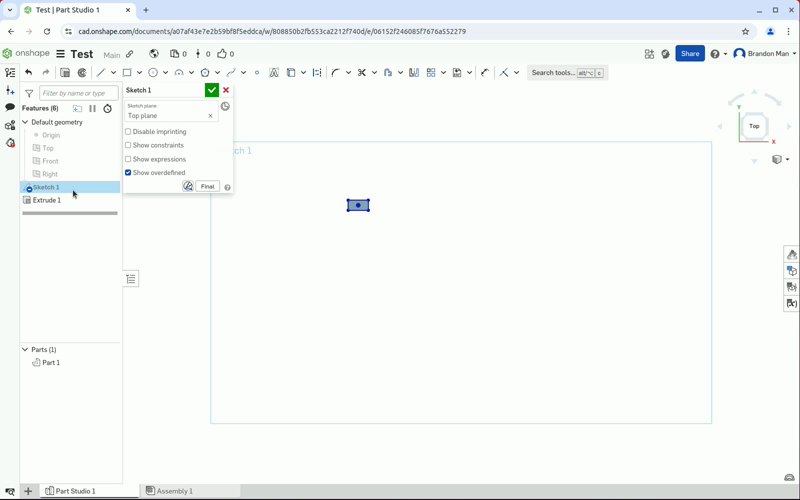
mouse_move(229, 92)
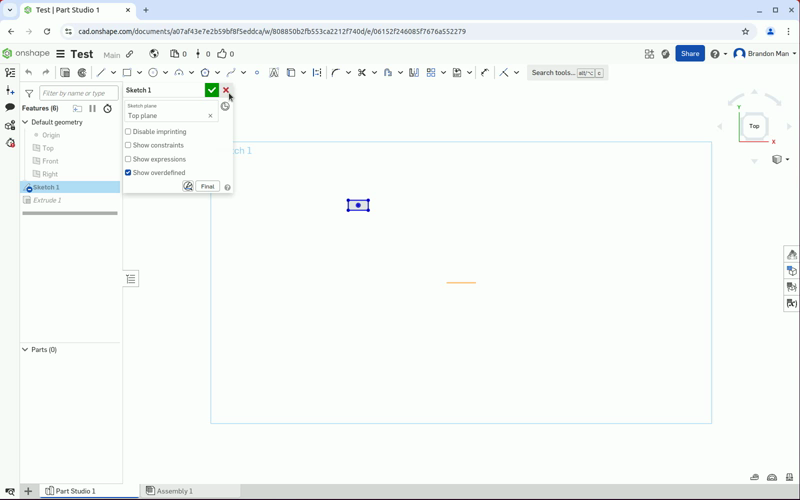
click(229, 92)
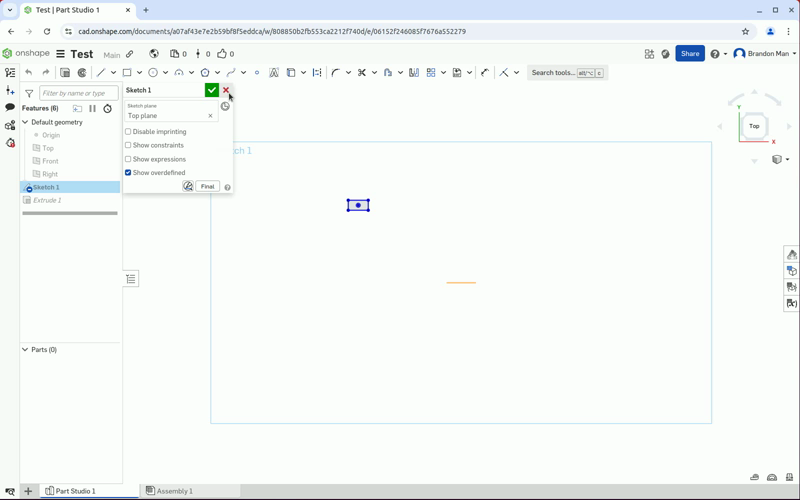
key(shift+s)
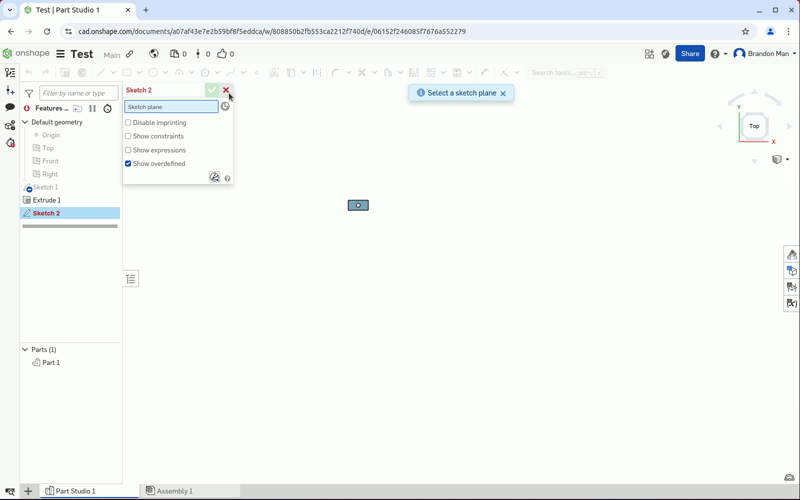
mouse_move(73, 150)
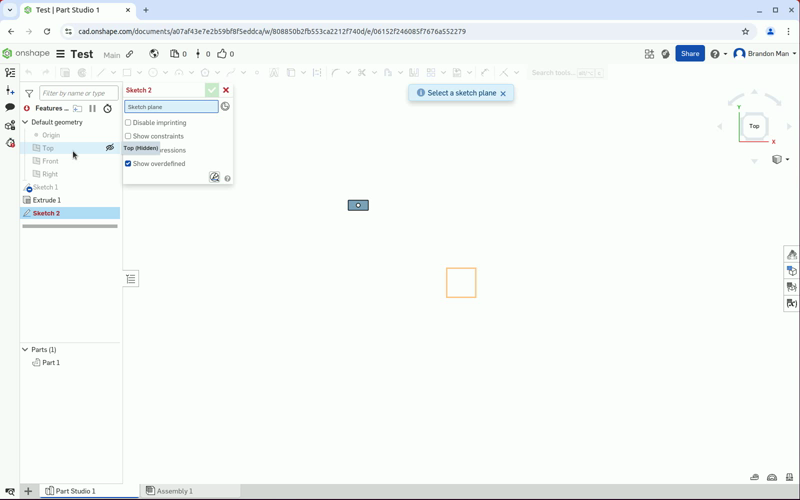
click(73, 150)
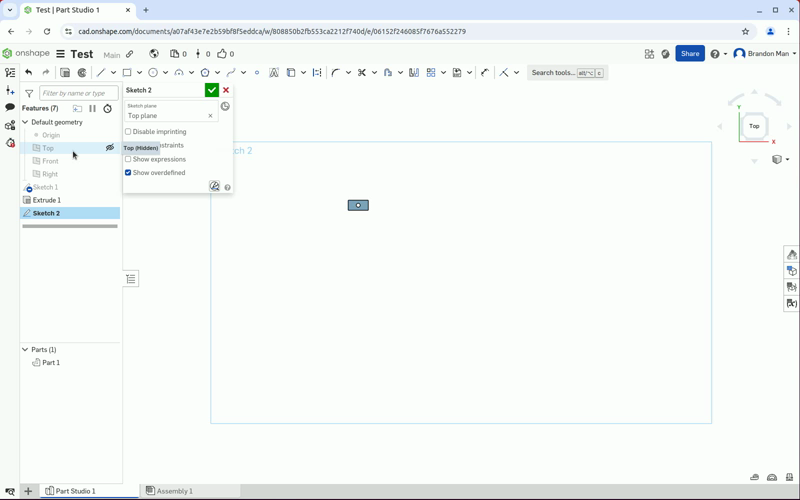
mouse_move(73, 352)
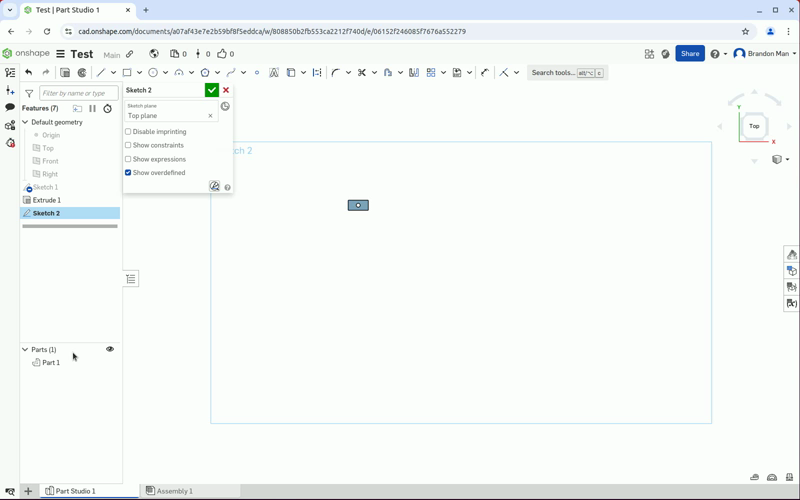
key(y)
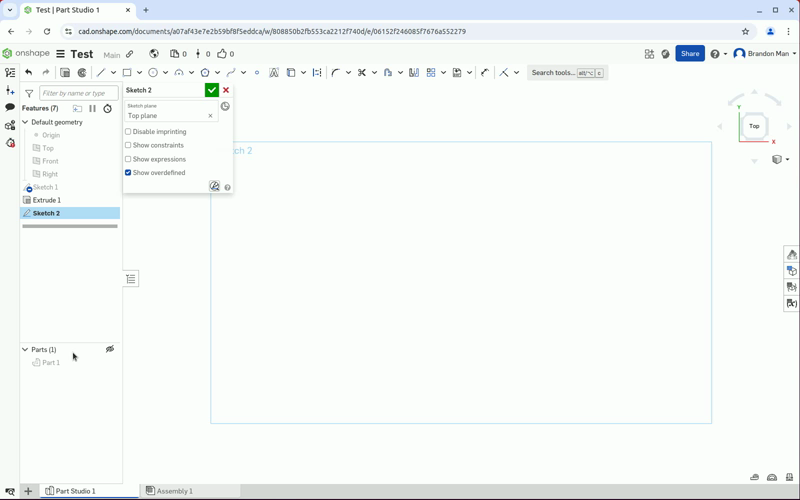
key(l)
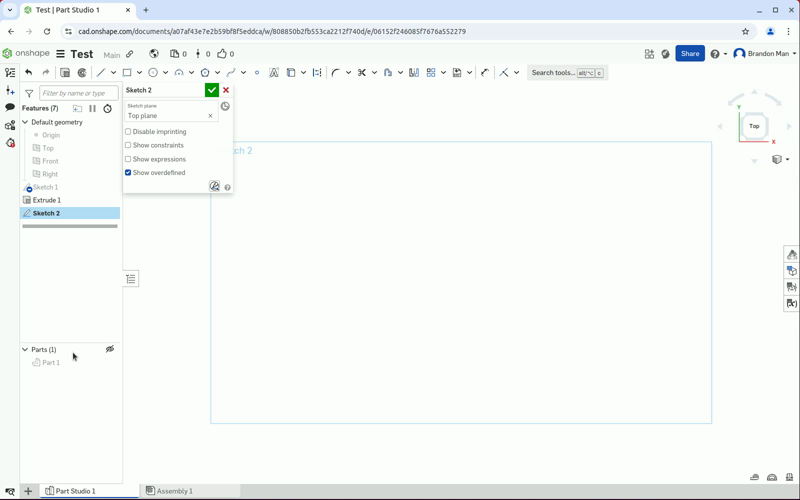
key_down(shift)
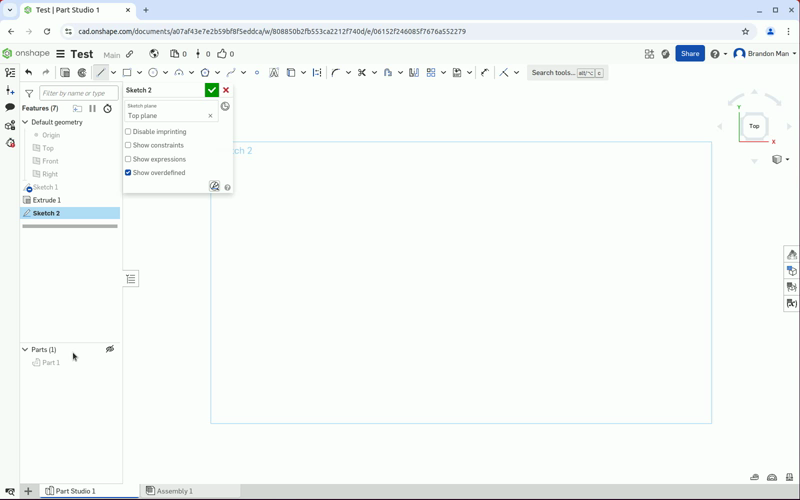
mouse_move(537, 210)
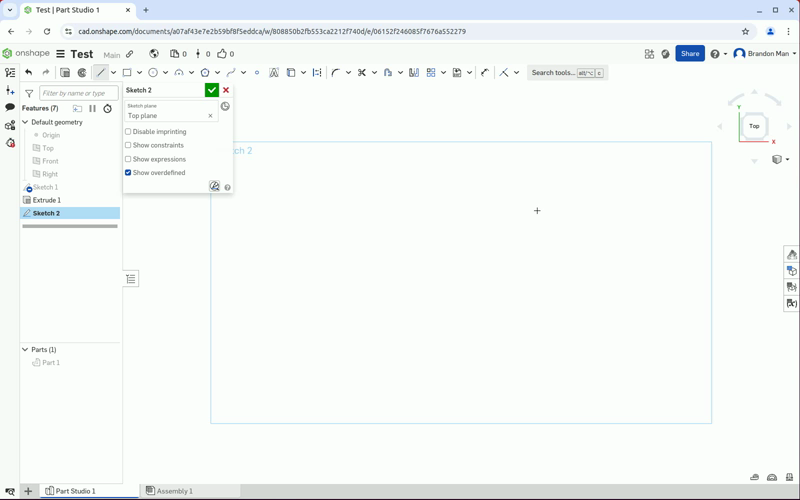
click(537, 210)
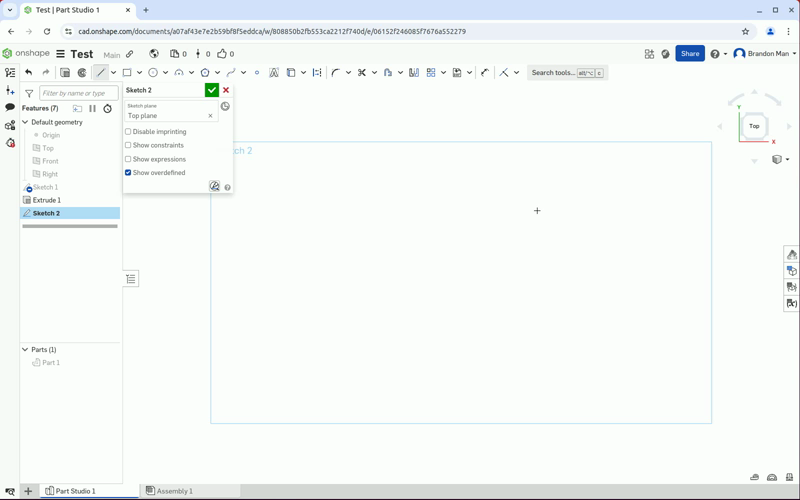
key_up(shift)
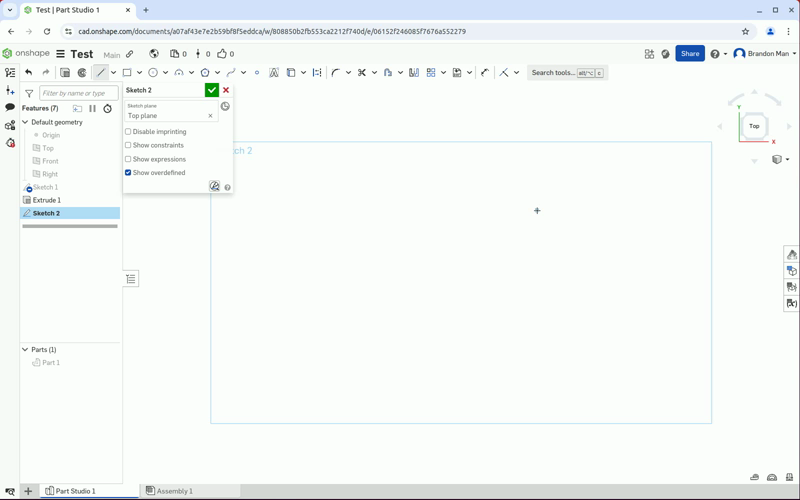
key_down(shift)
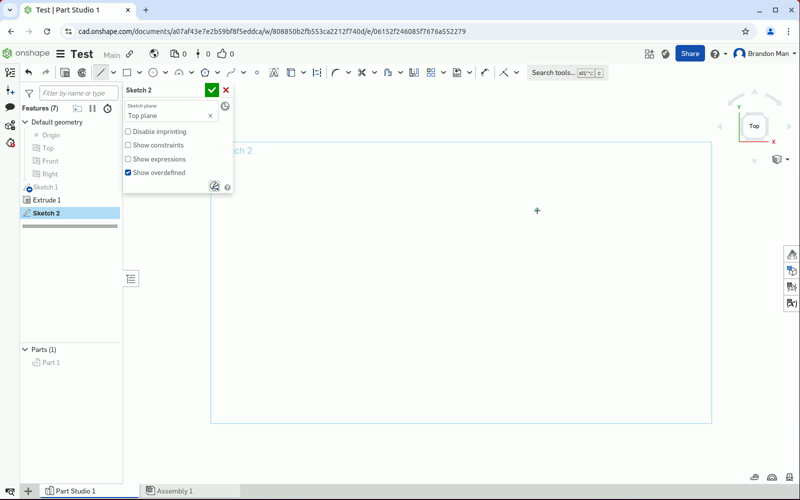
mouse_move(567, 210)
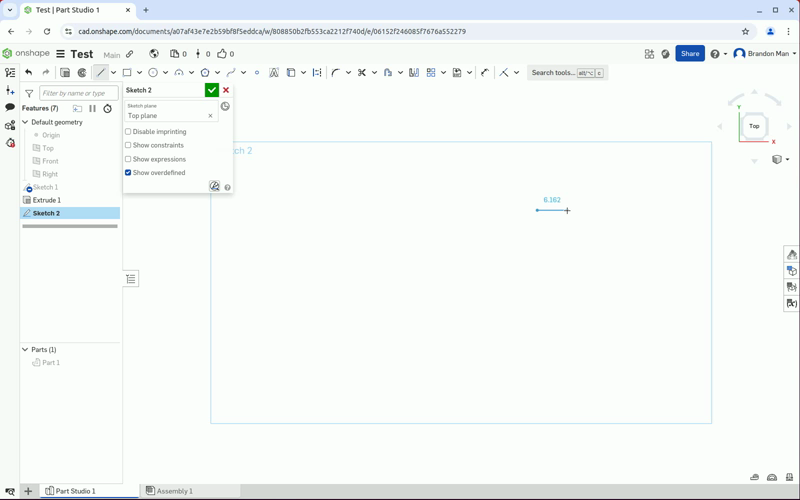
mouse_move(556, 210)
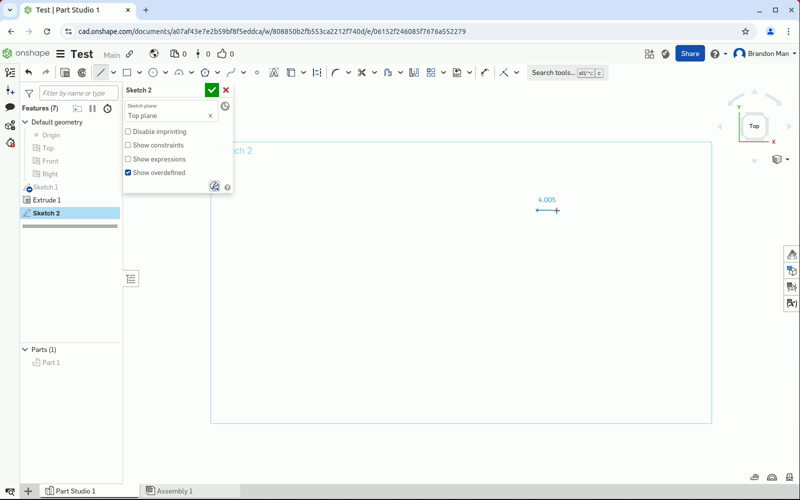
click(556, 210)
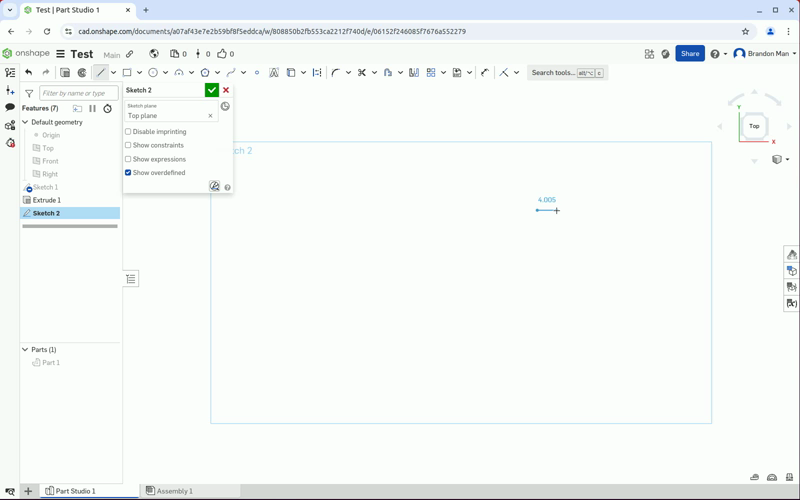
key_up(shift)
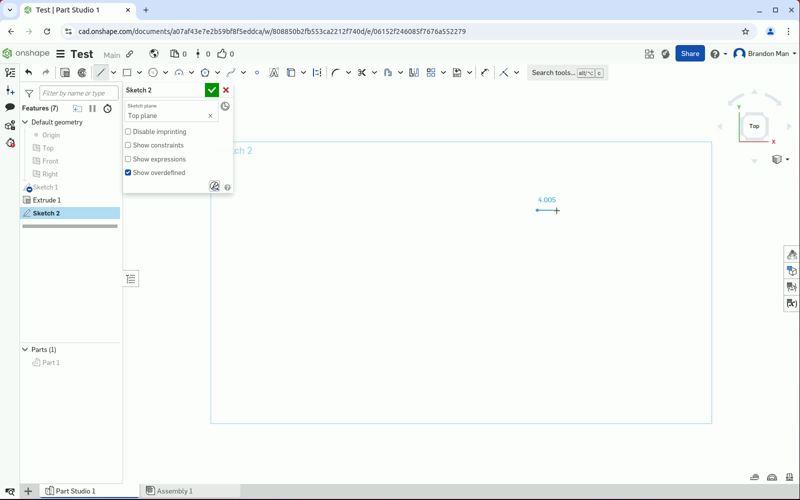
key_down(shift)
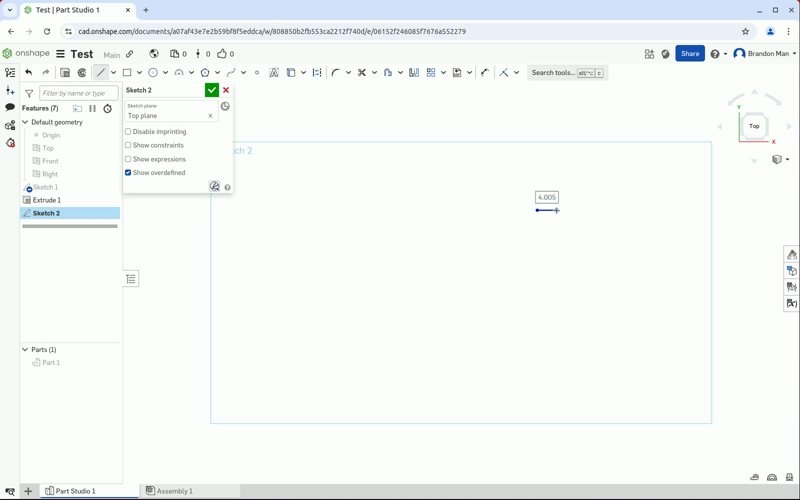
mouse_move(586, 210)
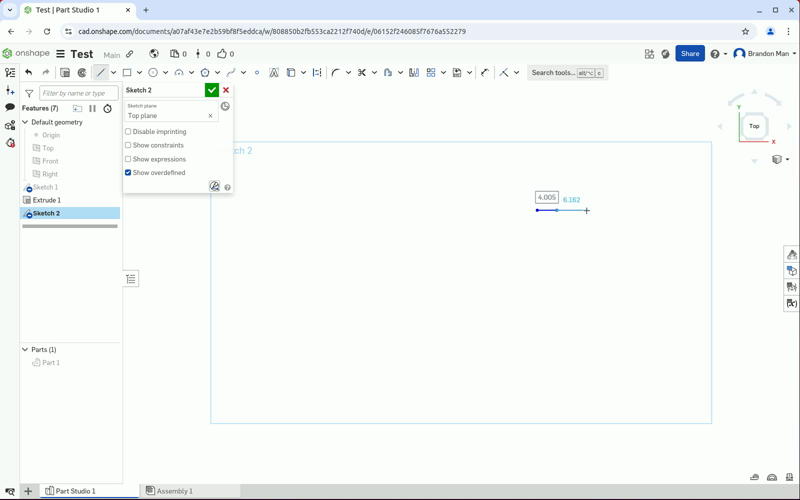
mouse_move(556, 200)
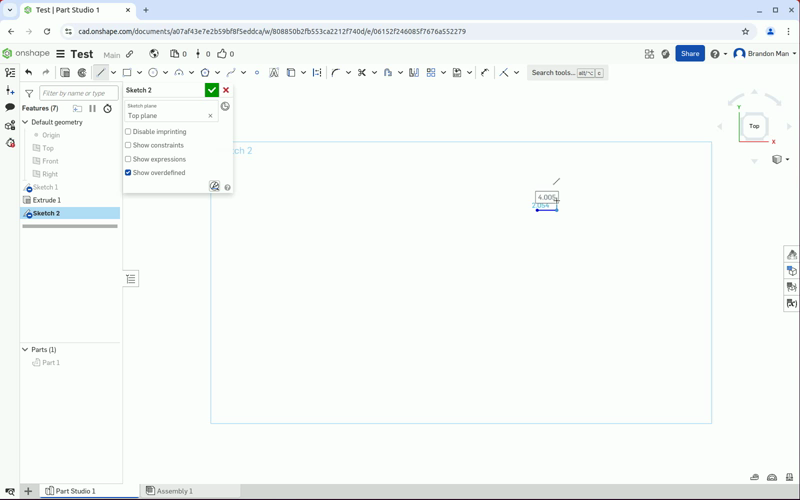
click(556, 200)
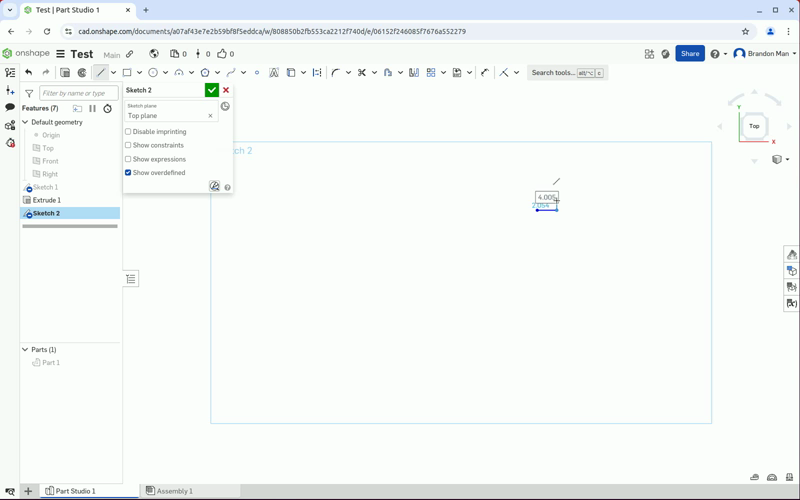
key_up(shift)
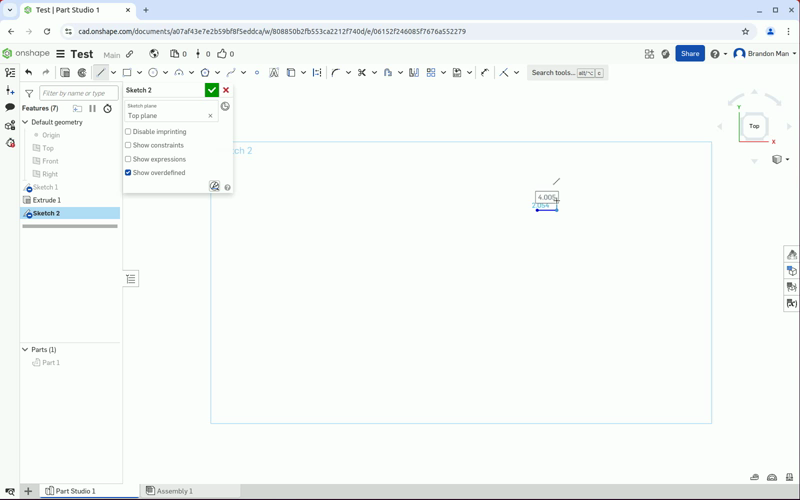
key_down(shift)
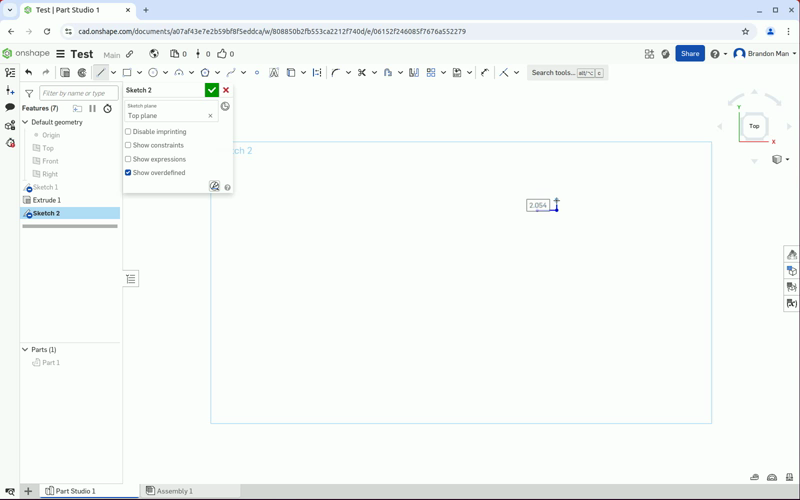
mouse_move(586, 200)
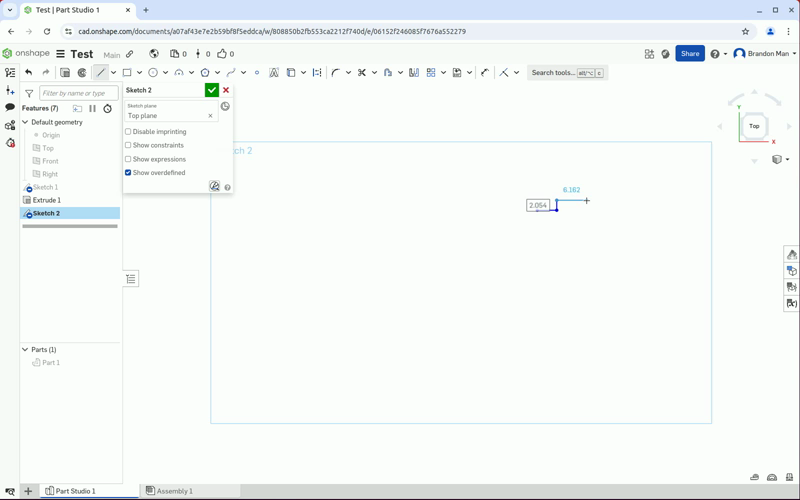
mouse_move(537, 200)
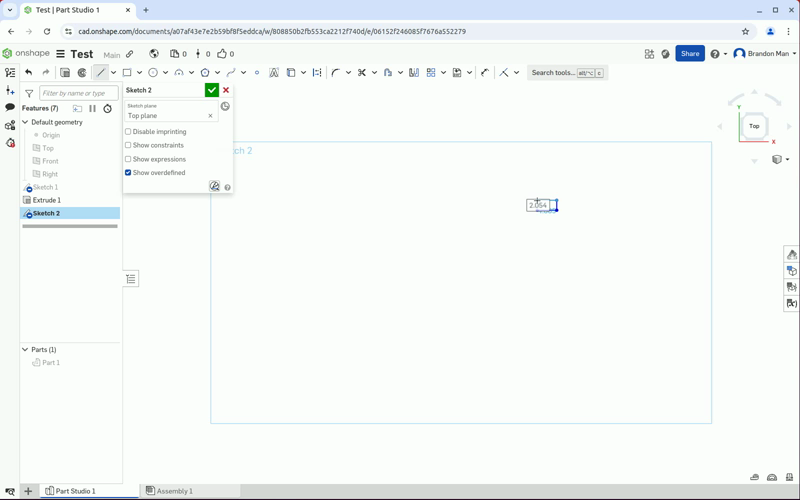
click(537, 200)
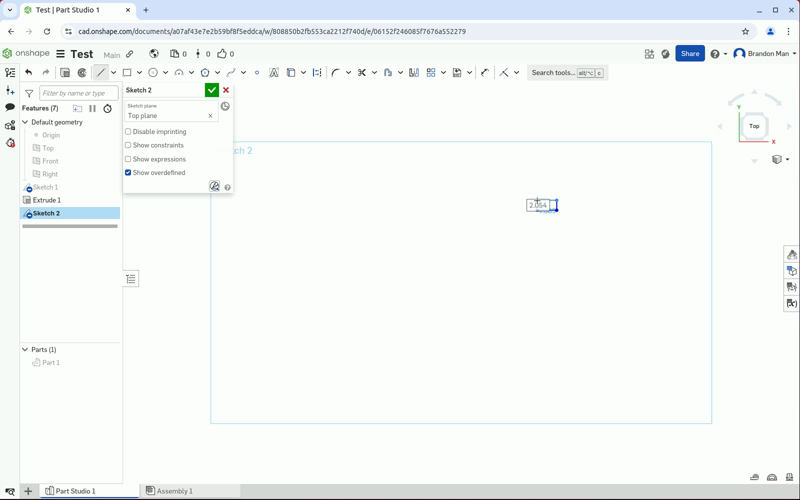
key_up(shift)
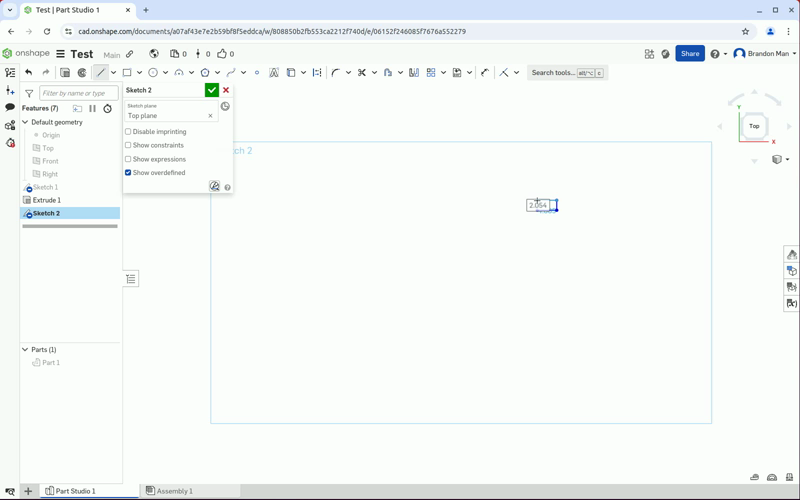
mouse_move(567, 200)
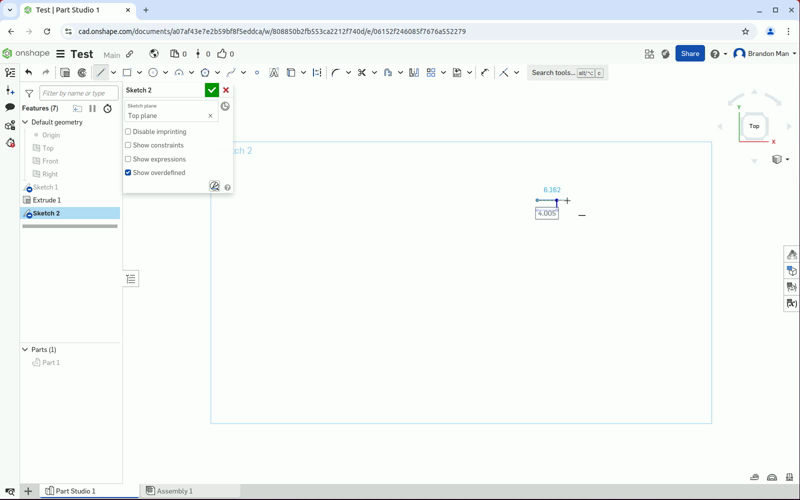
key_down(shift)
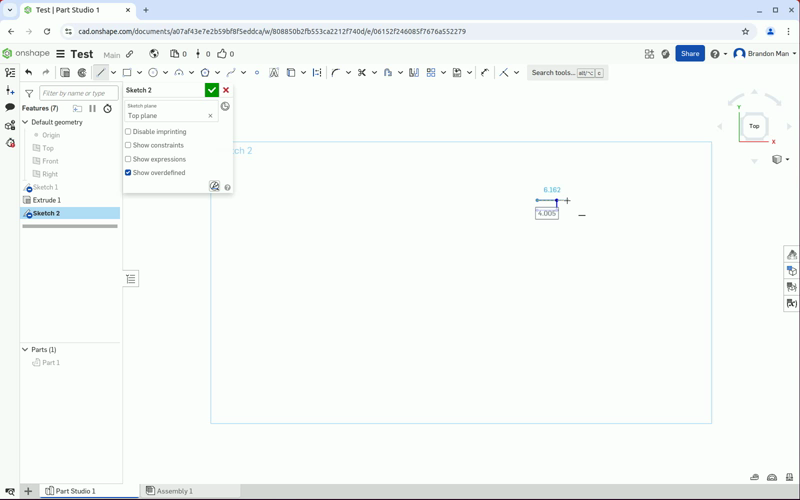
mouse_move(537, 210)
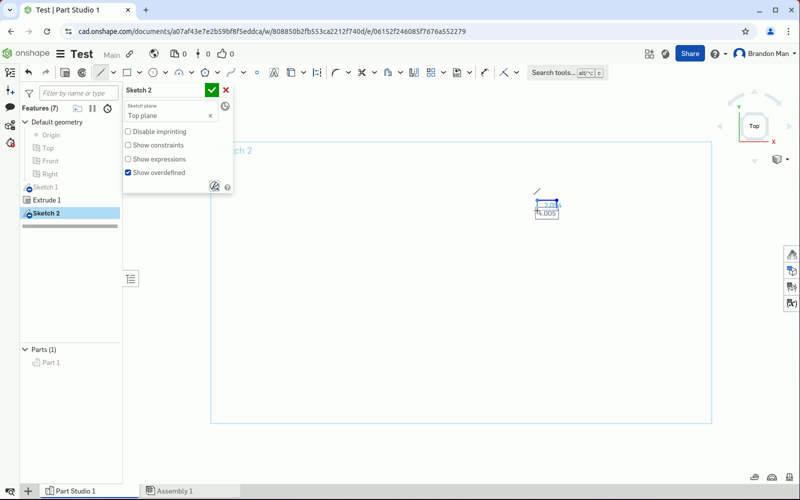
key_up(shift)
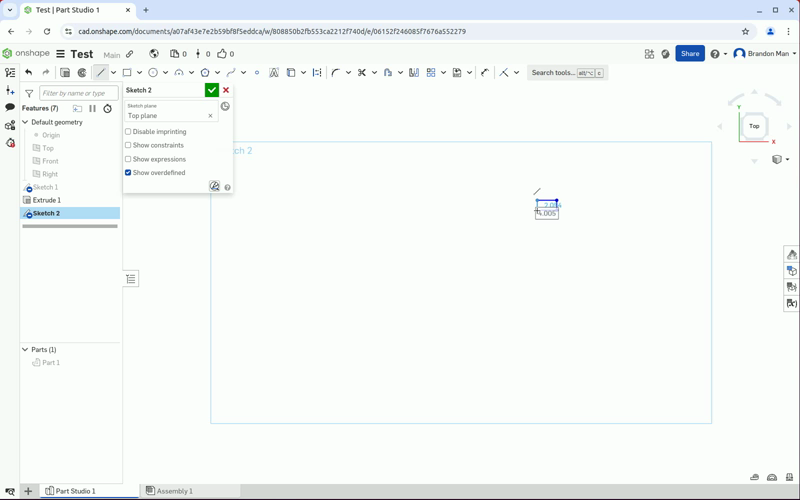
click(537, 210)
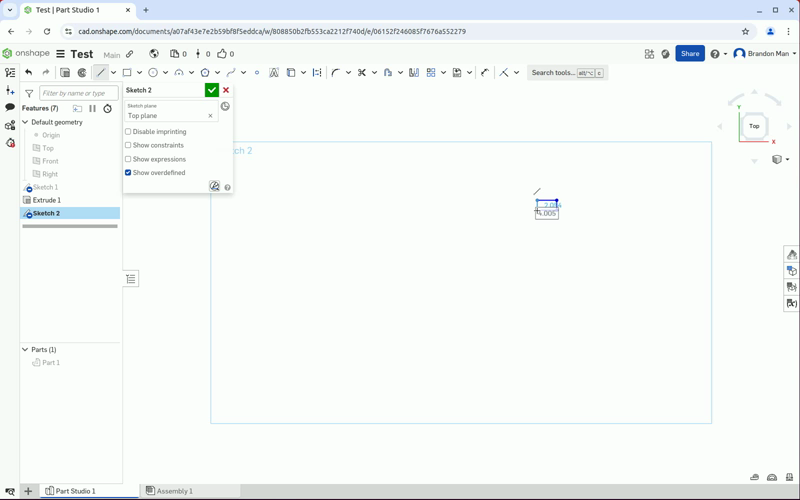
key(esc)
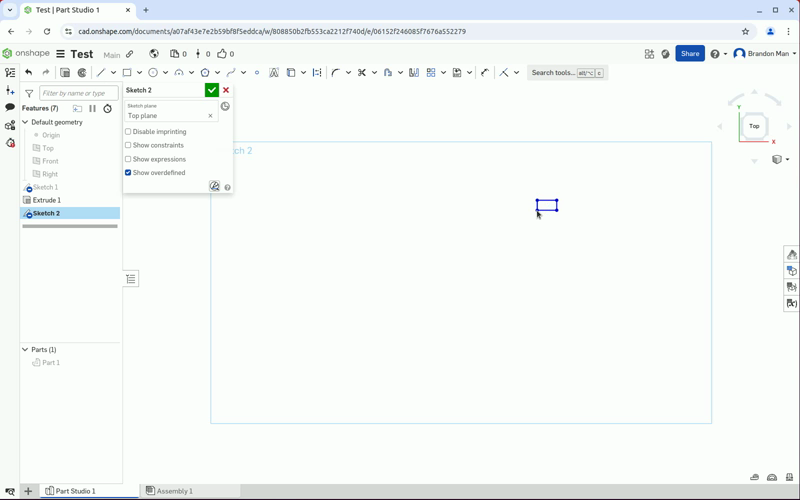
key(c)
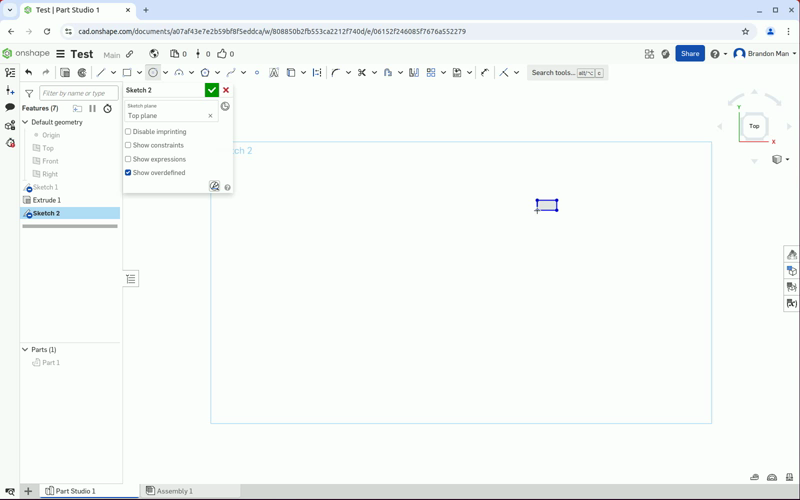
key_down(shift)
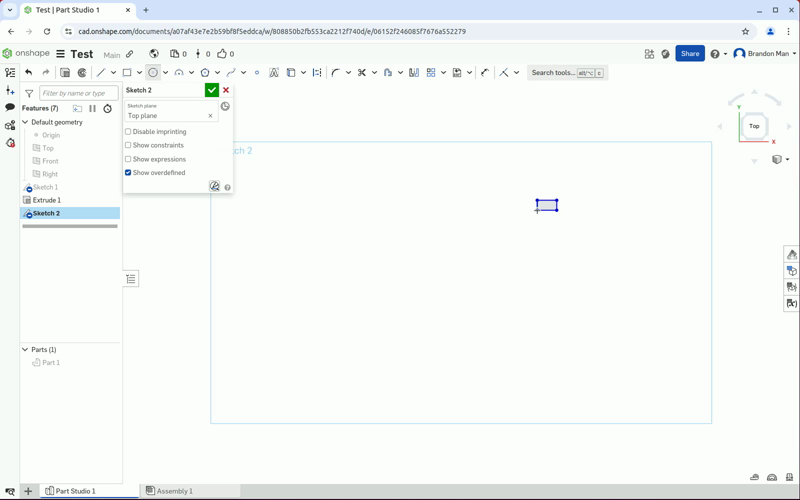
mouse_move(546, 205)
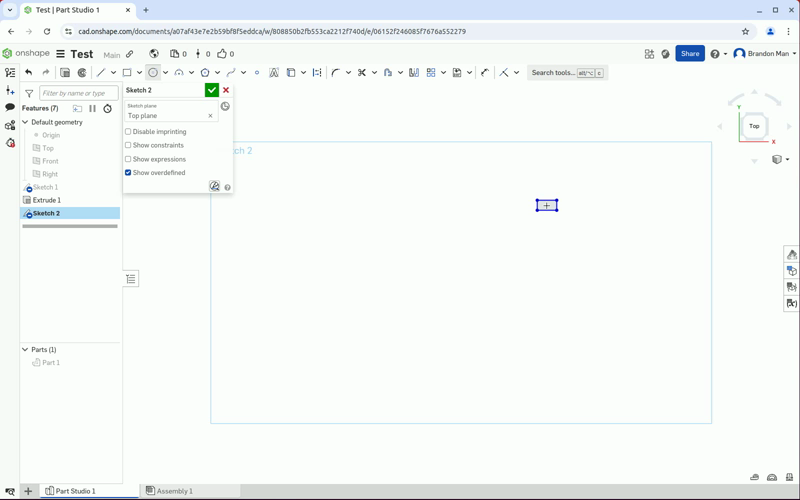
click(546, 205)
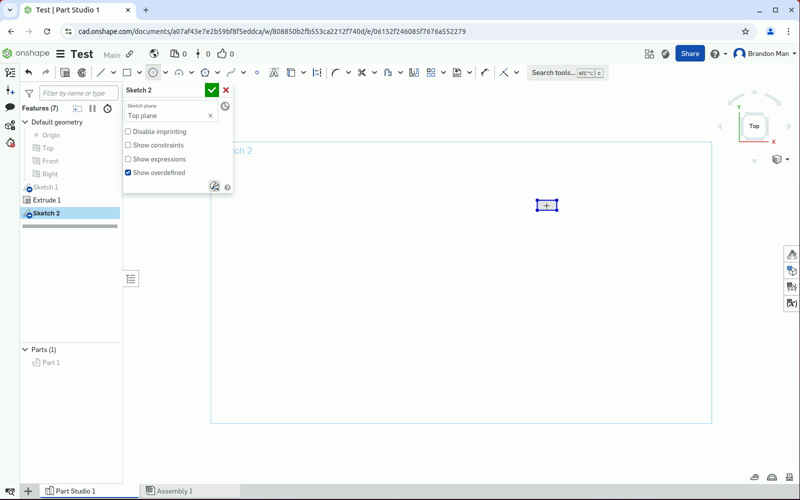
key_up(shift)
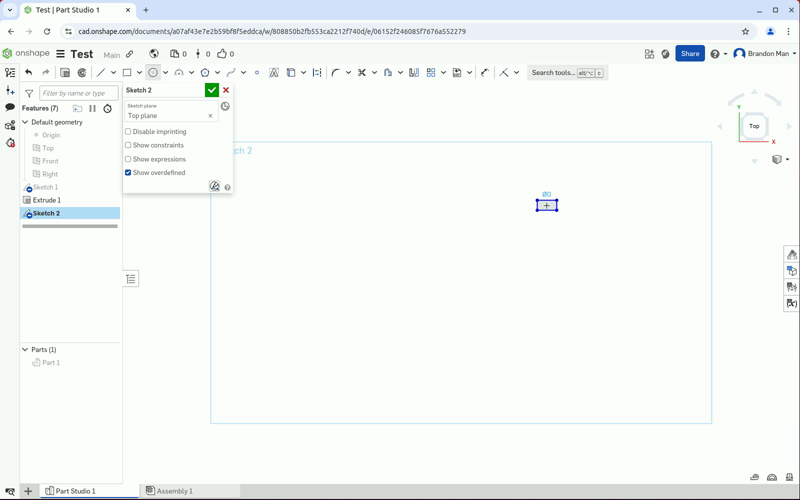
mouse_move(548, 205)
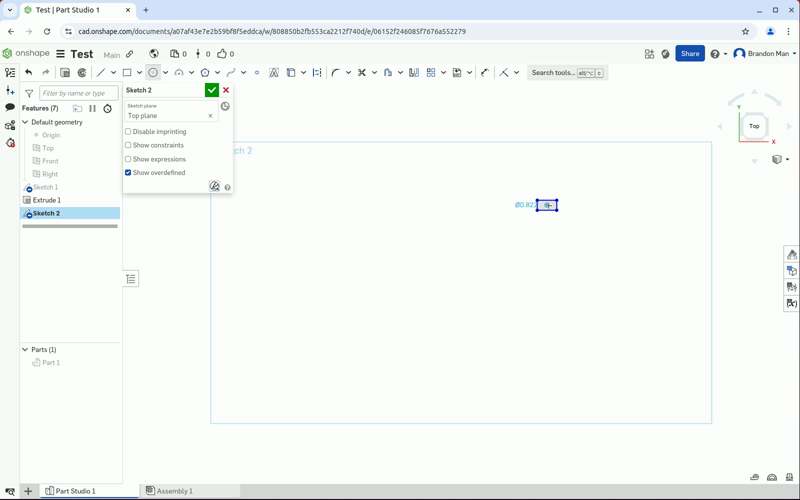
scroll(6)
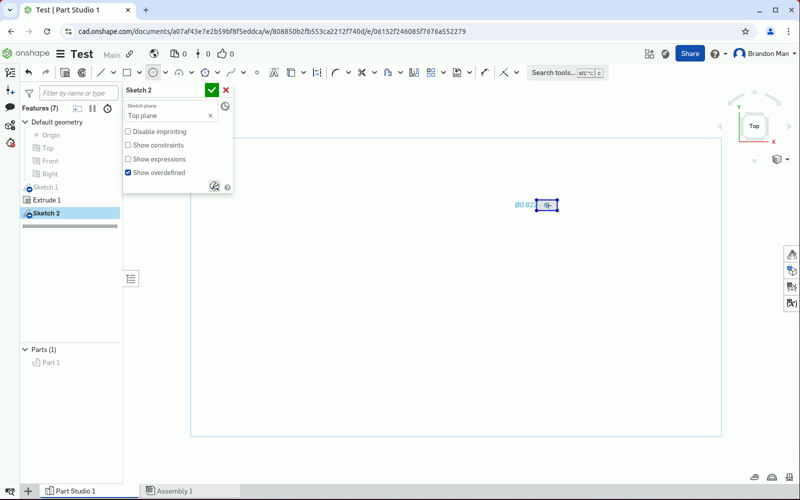
scroll(6)
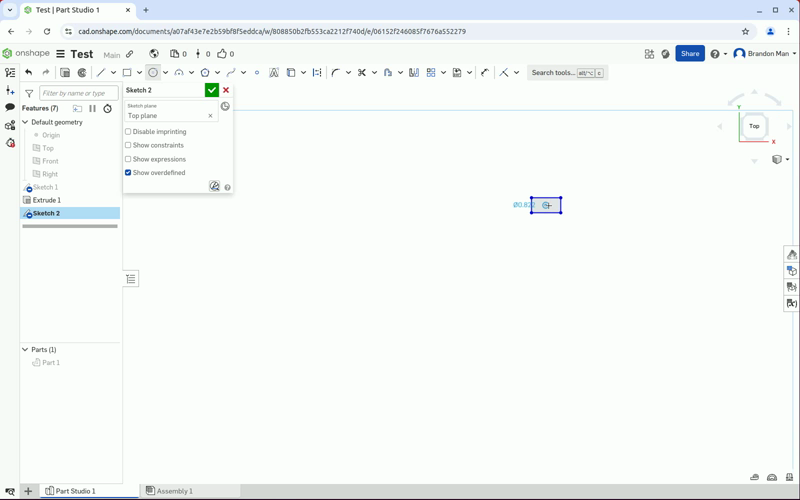
scroll(6)
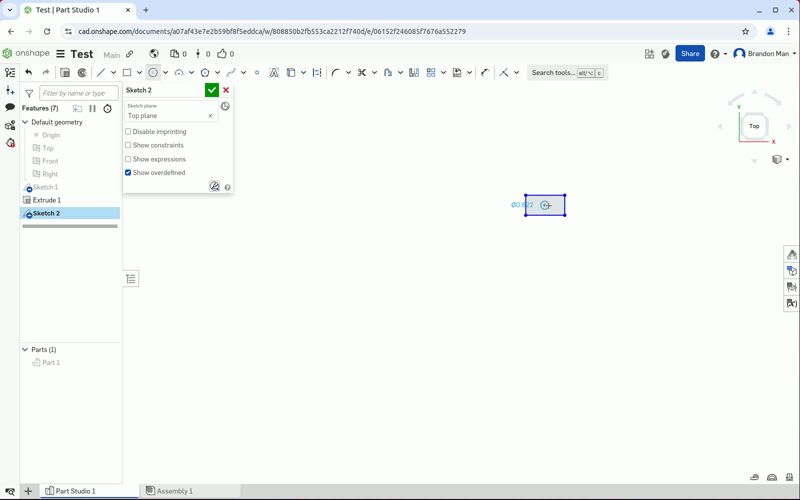
scroll(6)
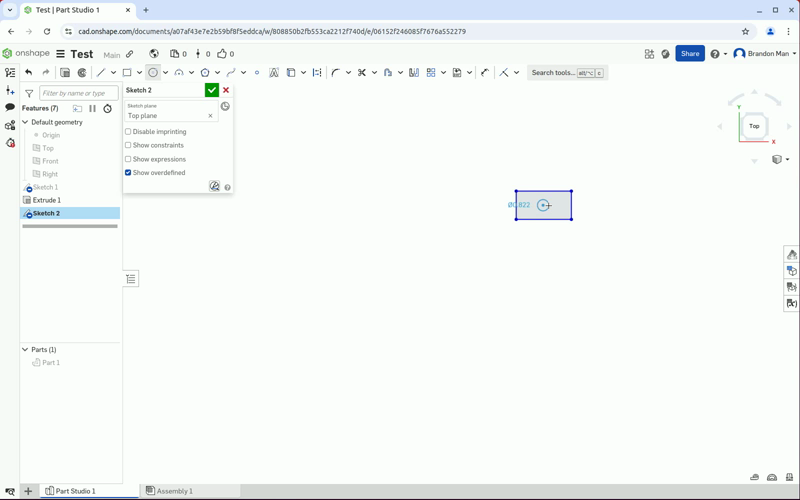
scroll(6)
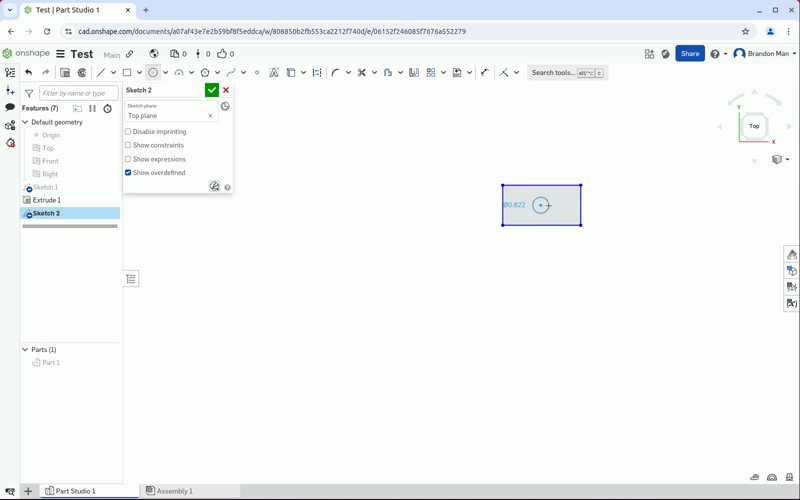
scroll(6)
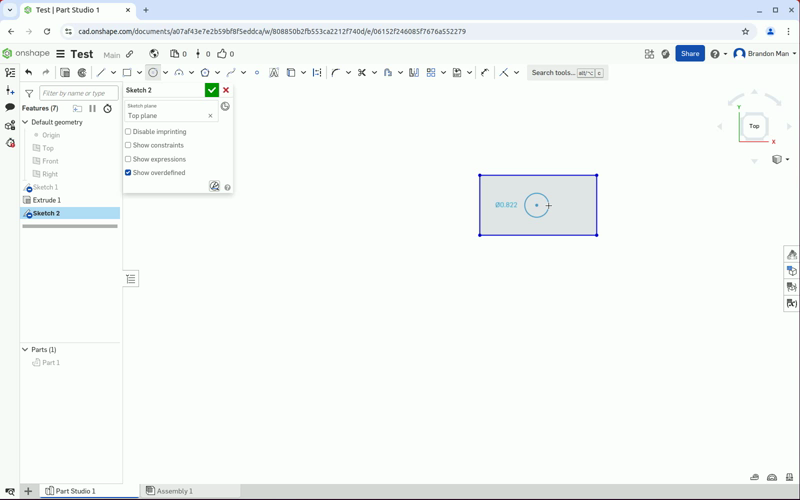
scroll(6)
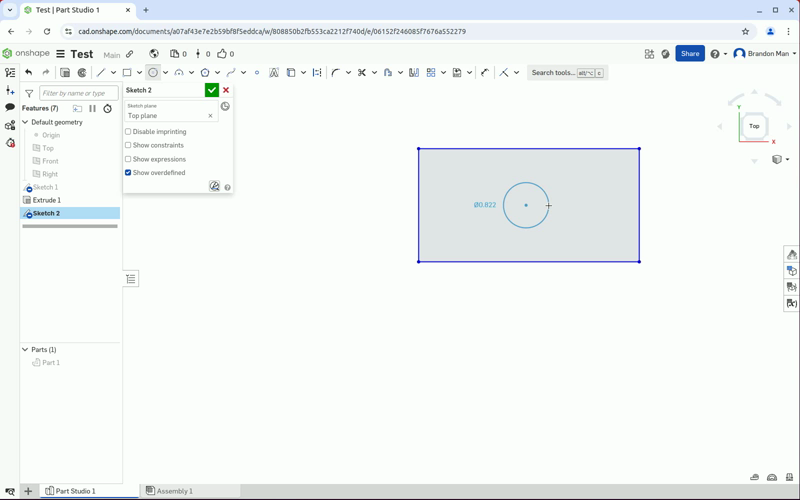
click(548, 205)
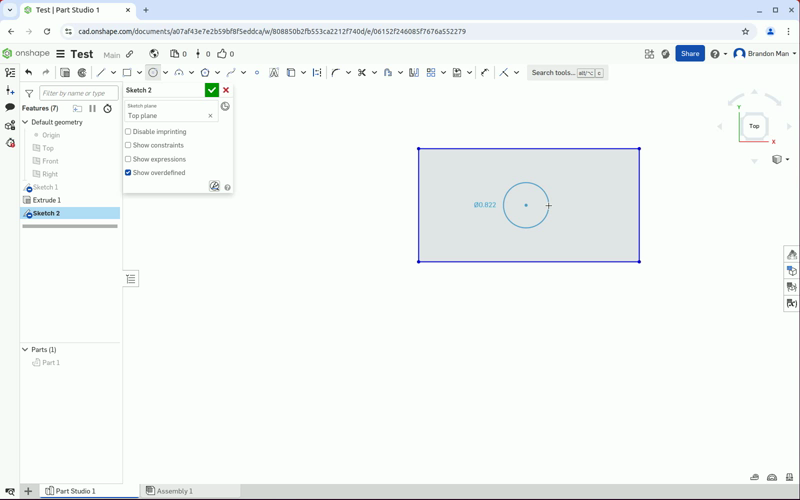
scroll(-6)
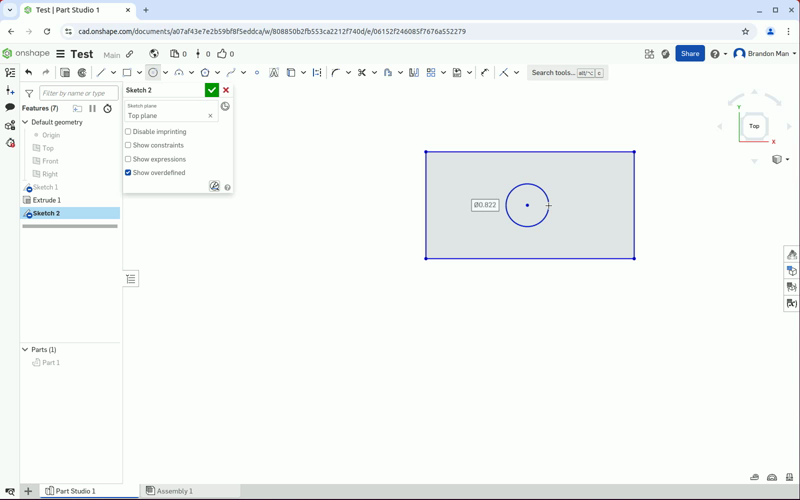
scroll(-6)
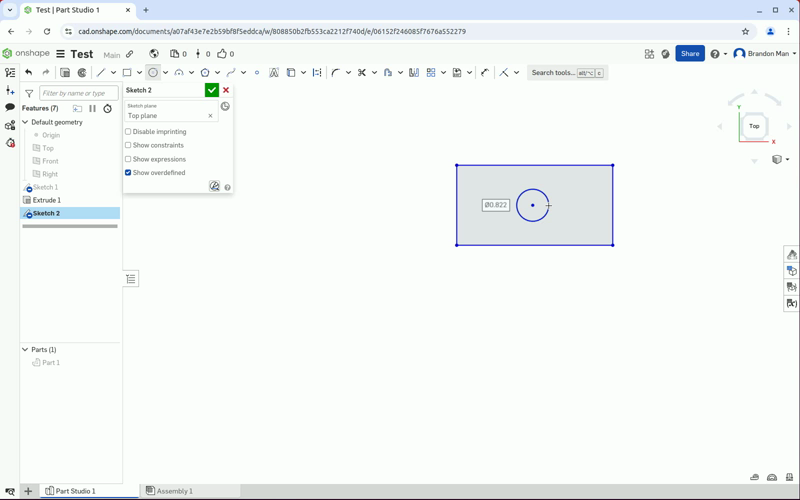
scroll(-6)
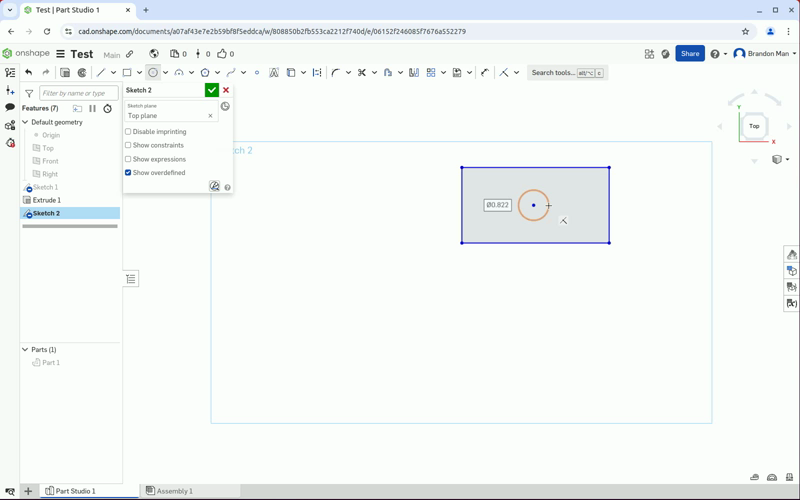
scroll(-6)
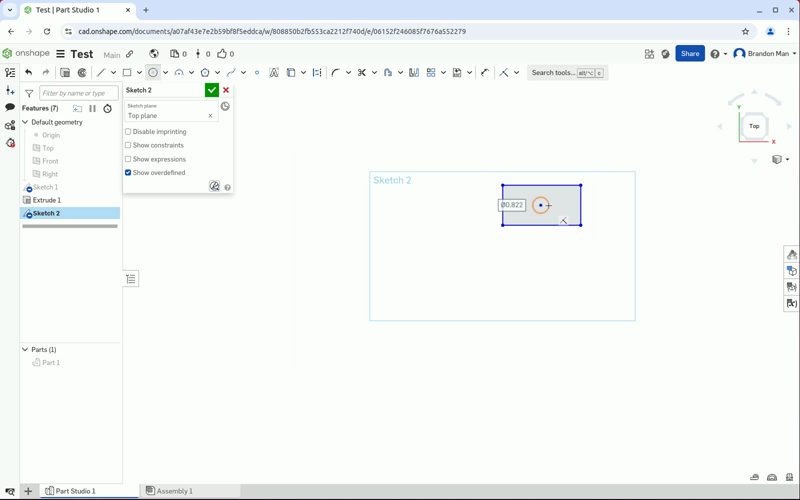
scroll(-6)
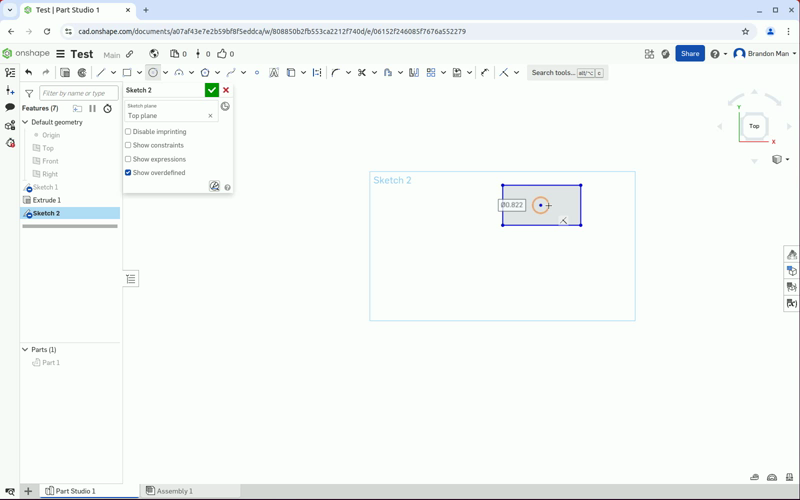
scroll(-6)
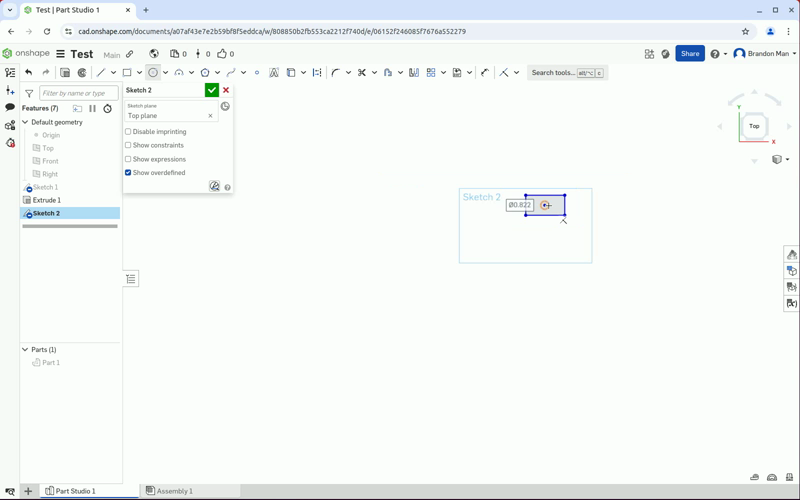
scroll(-6)
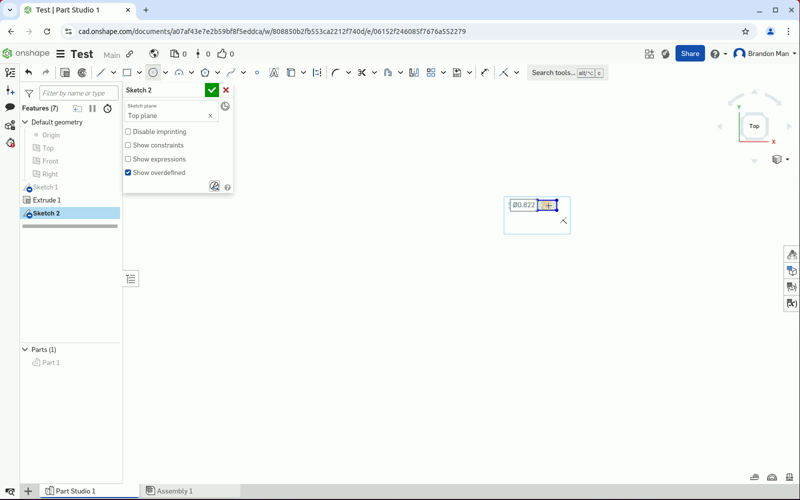
key(esc)
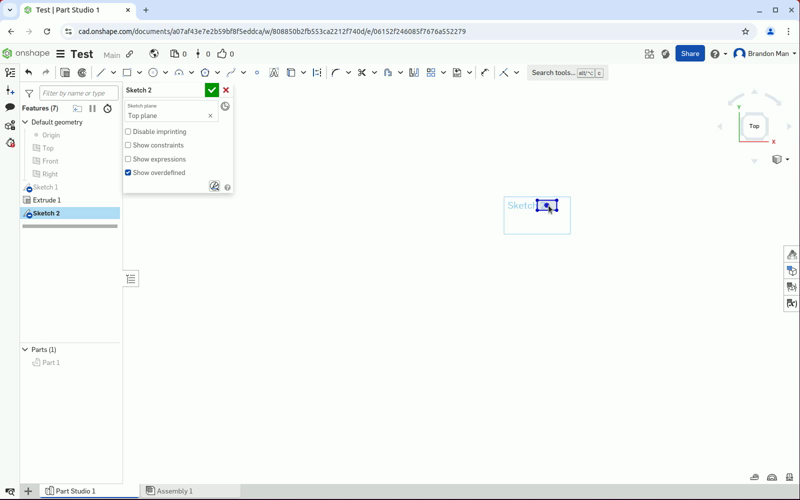
mouse_move(556, 207)
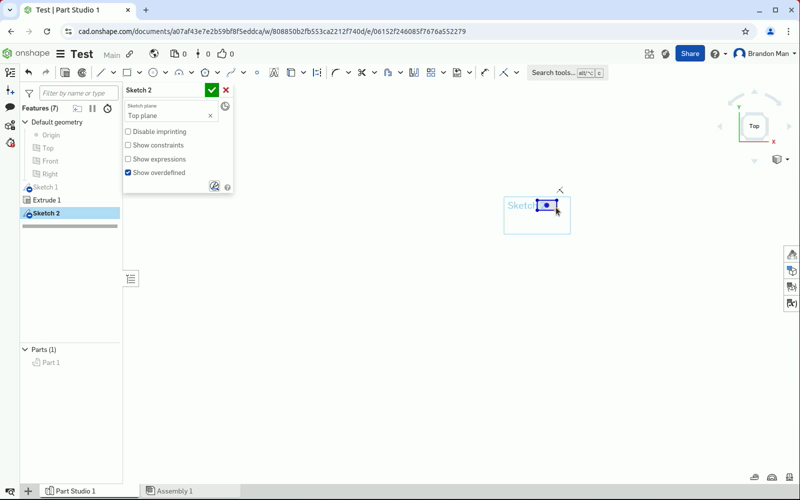
scroll(6)
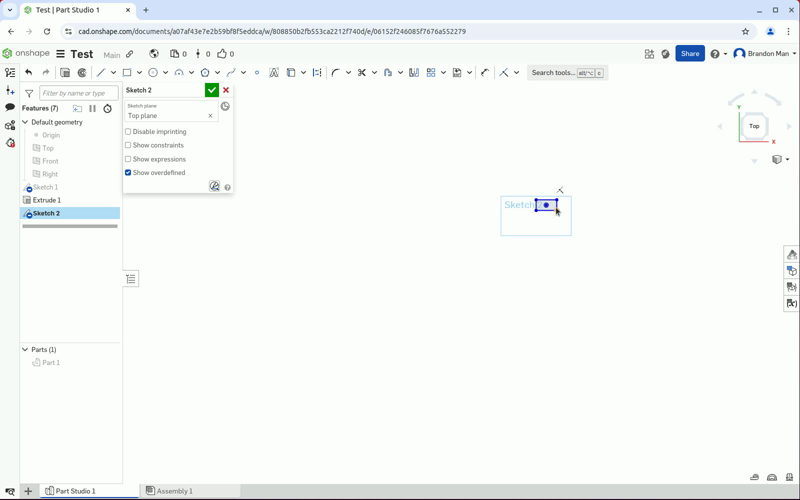
scroll(6)
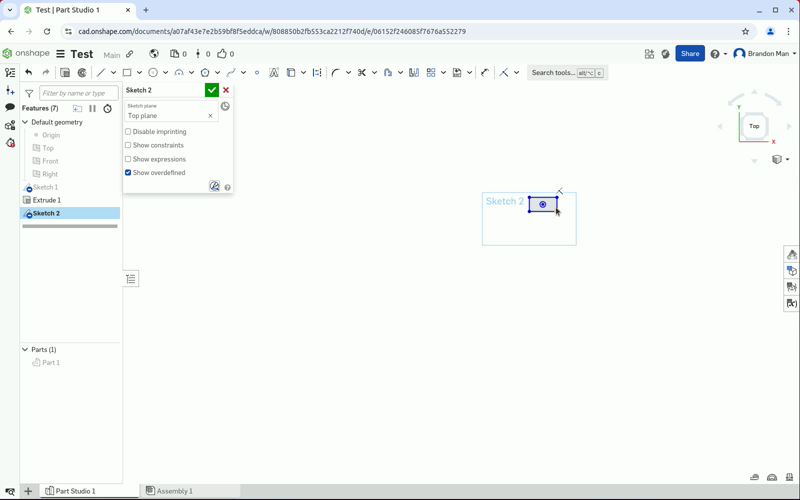
scroll(6)
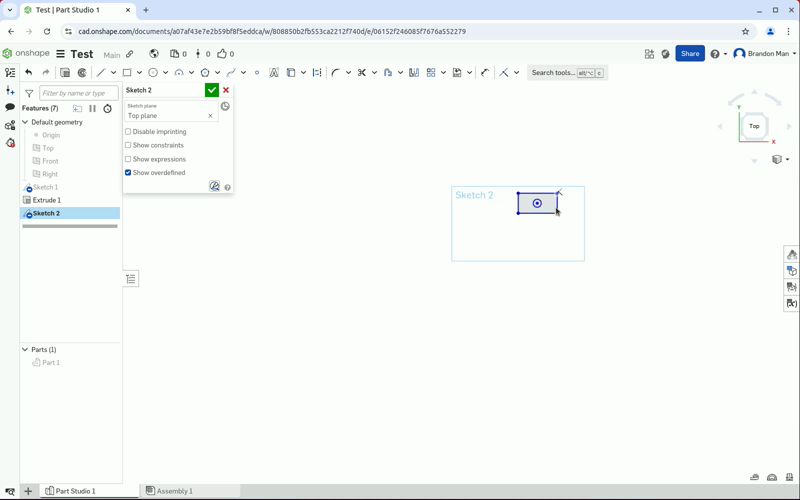
scroll(6)
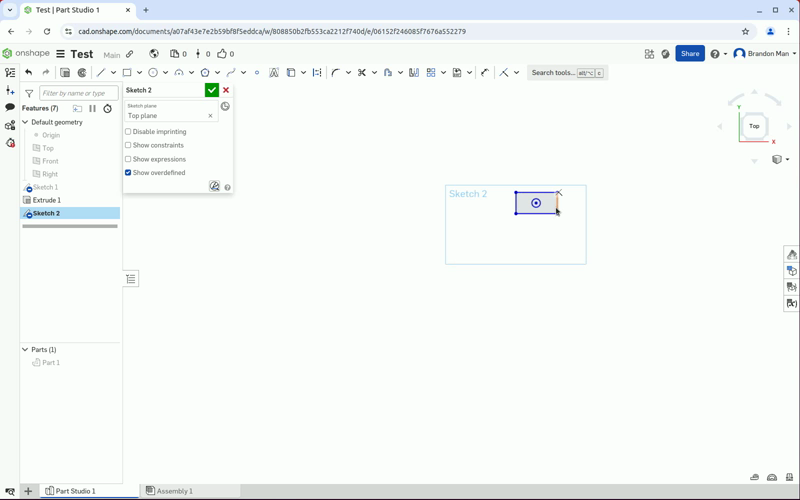
scroll(6)
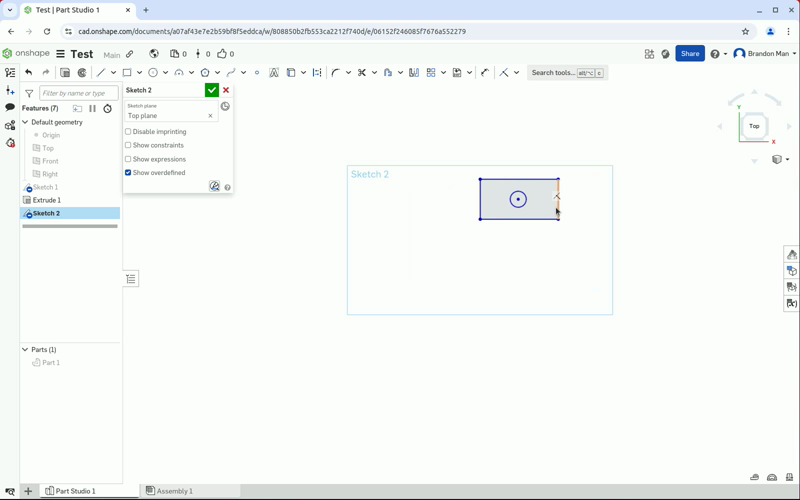
scroll(6)
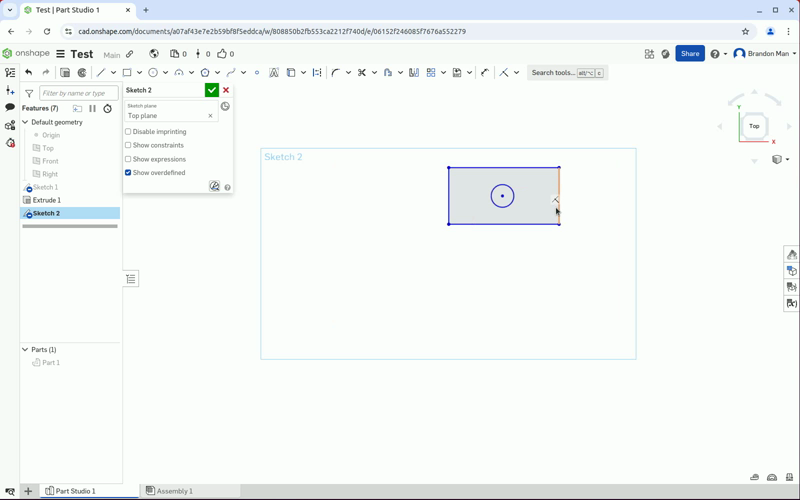
scroll(6)
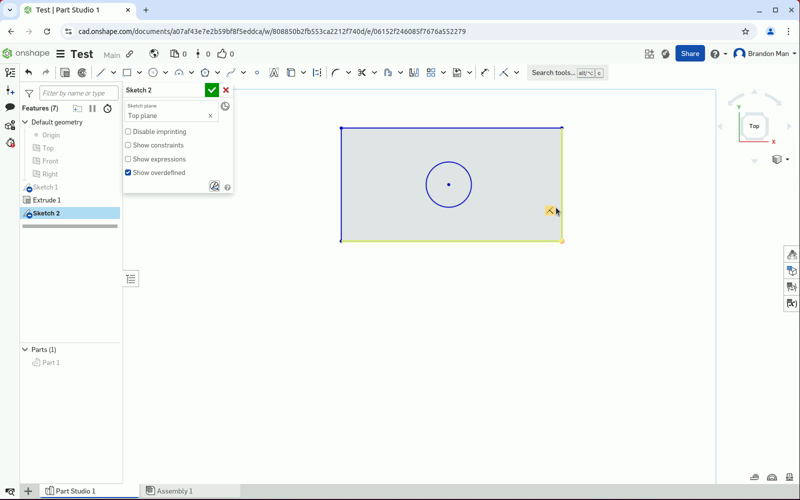
click(556, 207)
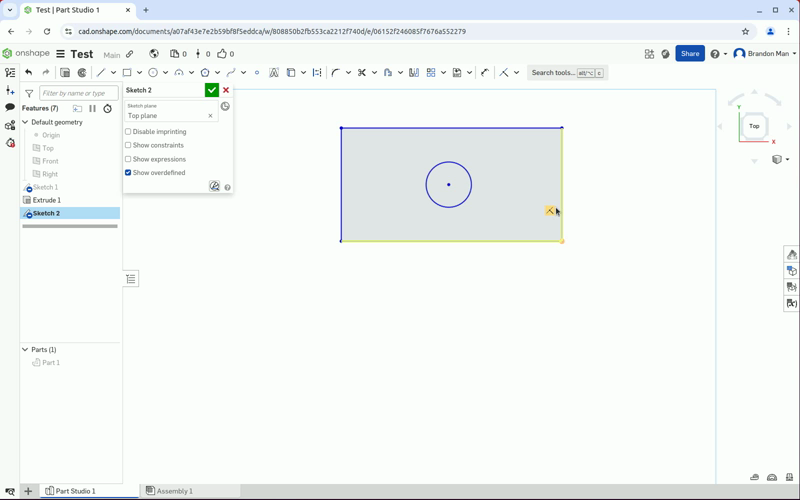
scroll(-6)
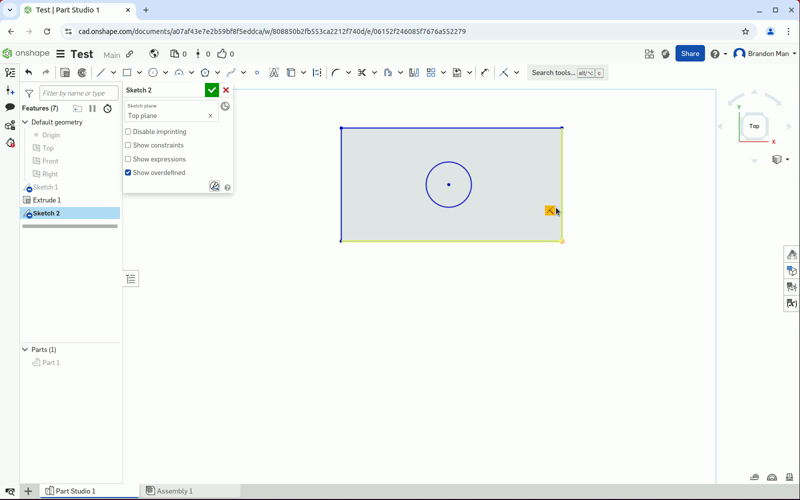
scroll(-6)
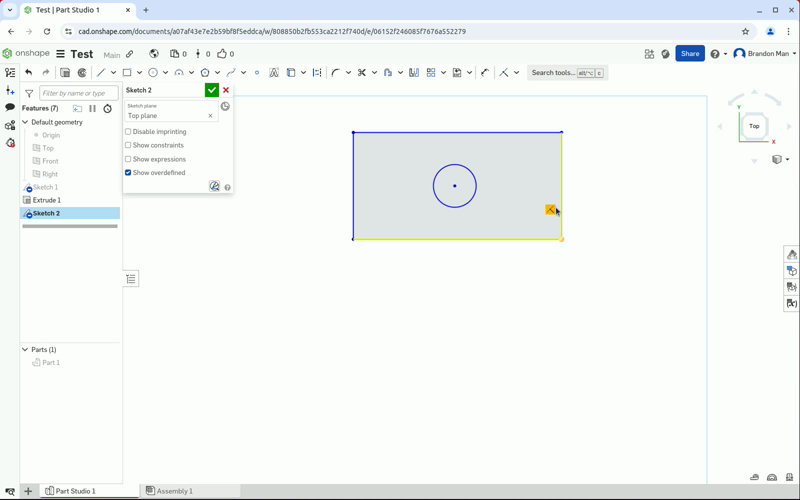
scroll(-6)
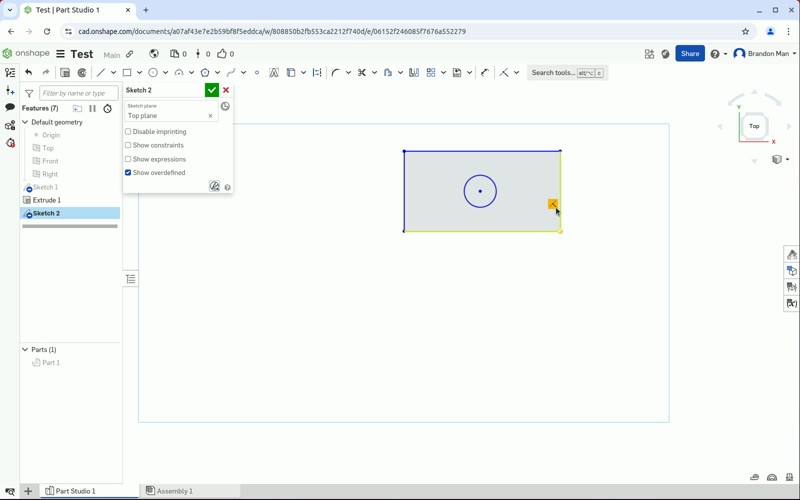
scroll(-6)
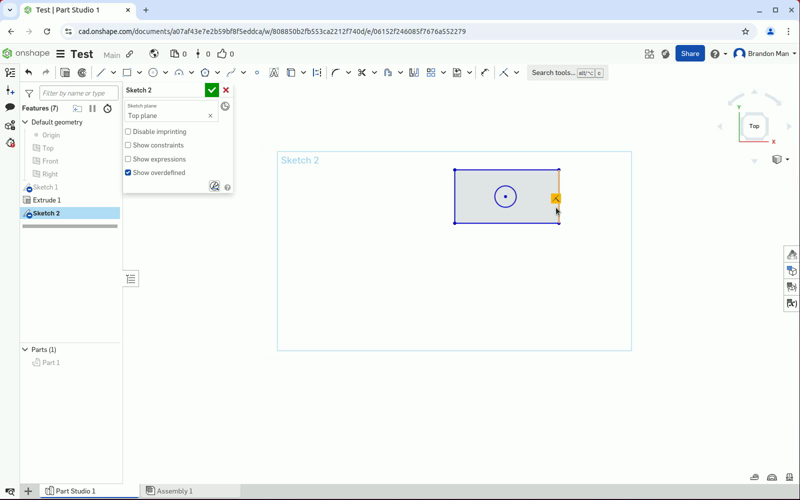
scroll(-6)
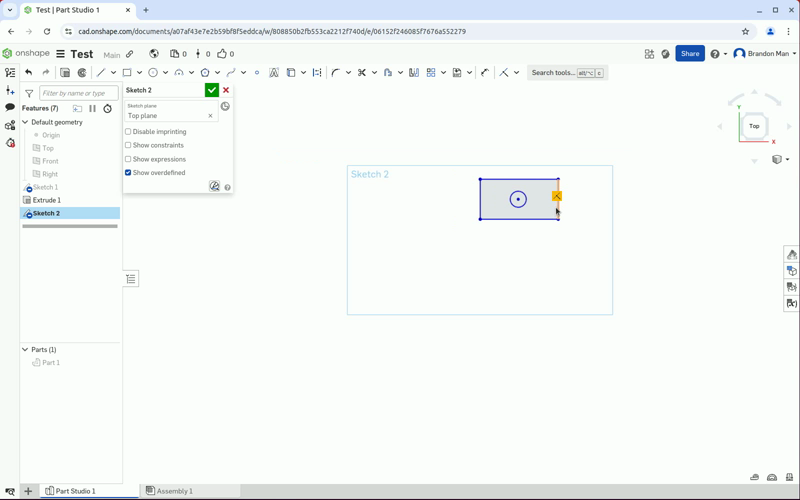
scroll(-6)
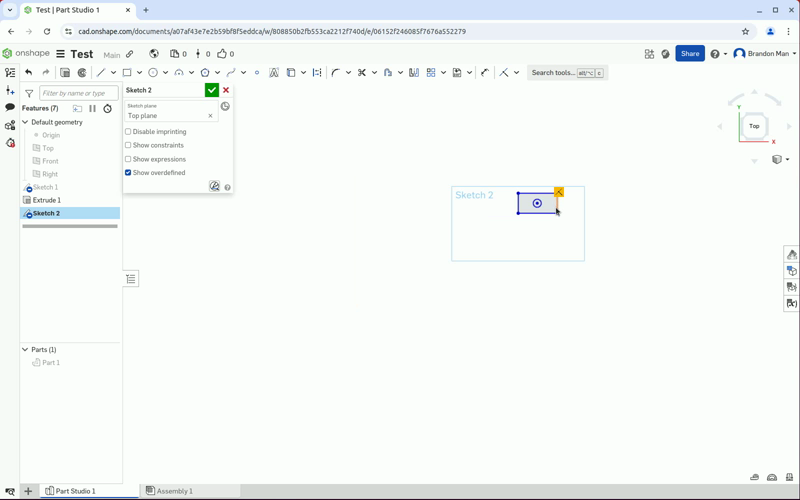
scroll(-6)
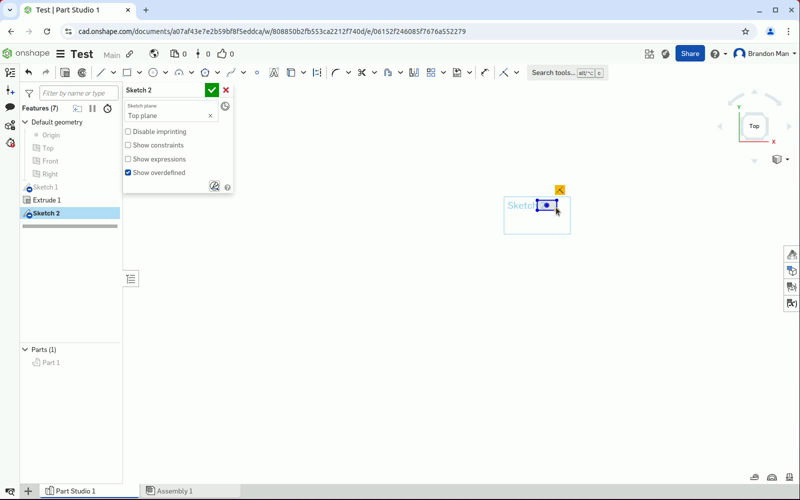
mouse_move(73, 352)
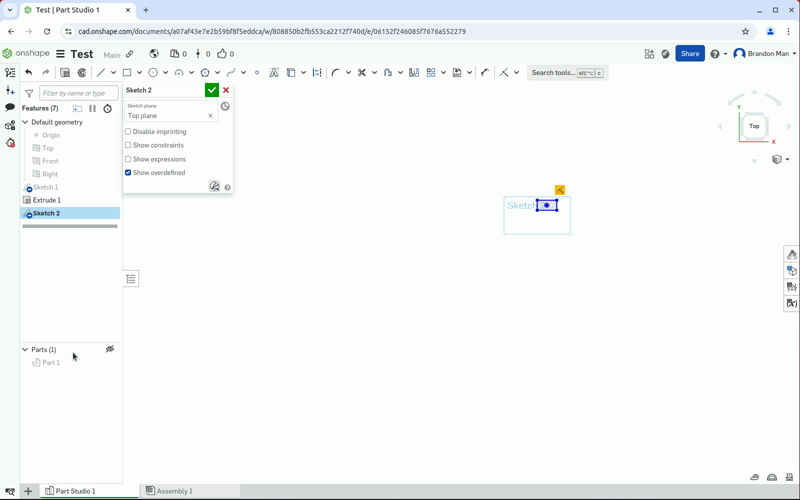
key(shift+y)
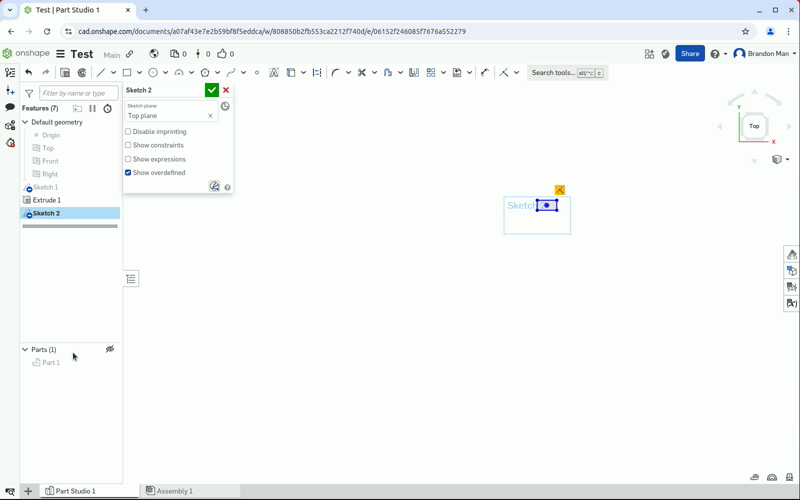
key(shift+e)
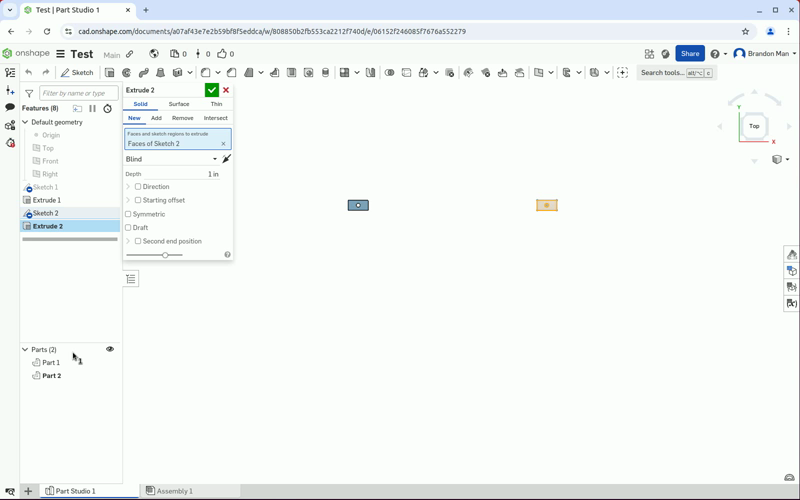
mouse_move(143, 106)
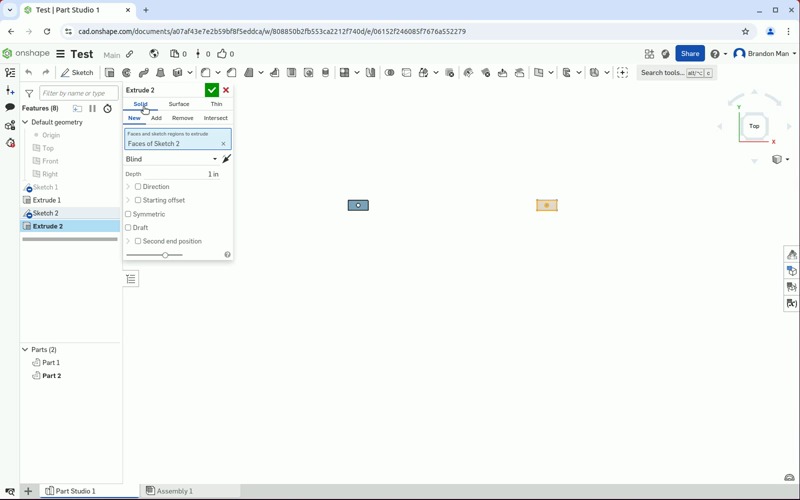
click(143, 106)
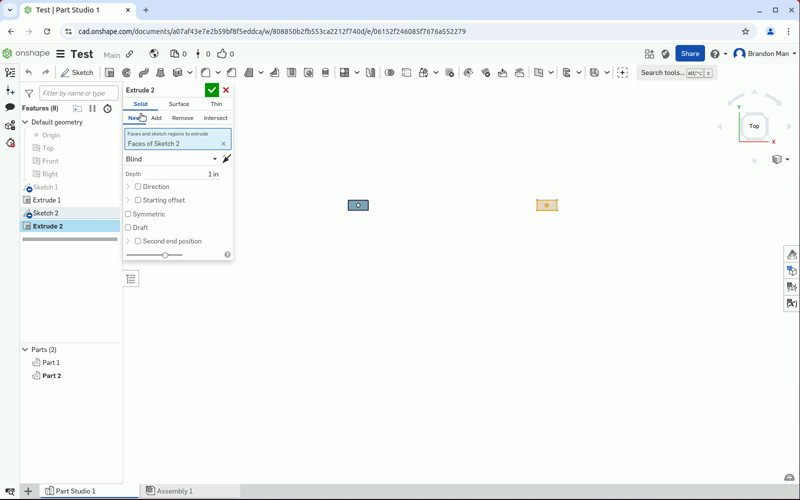
mouse_move(137, 120)
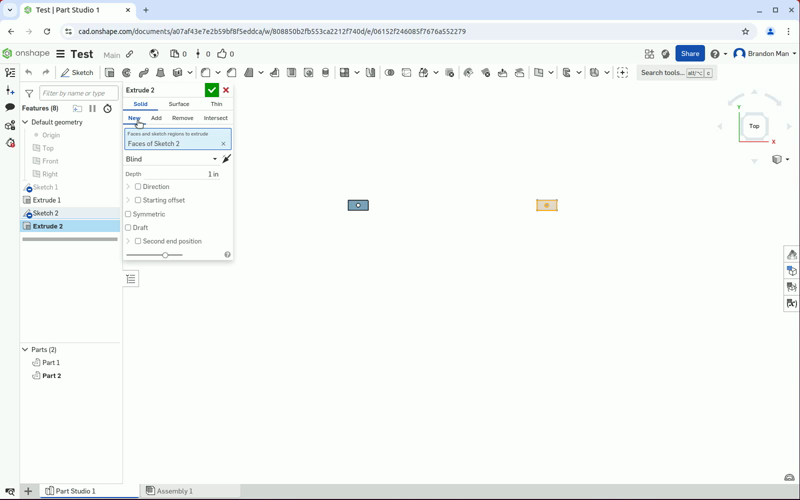
click(137, 120)
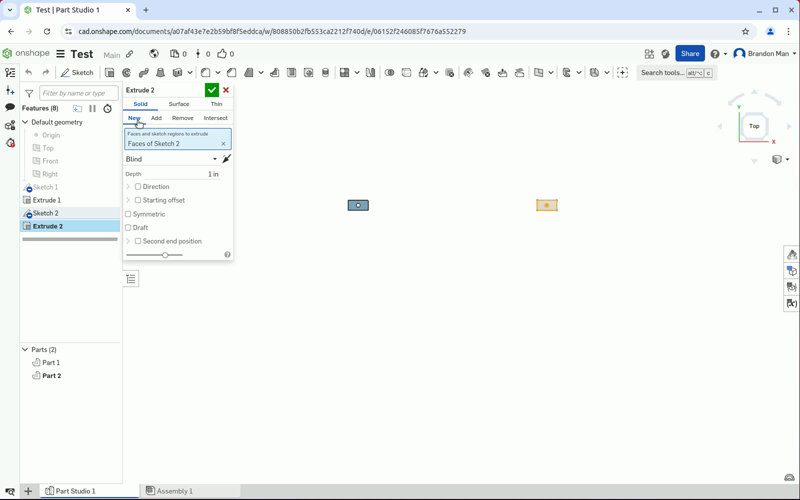
key(tab, 4)
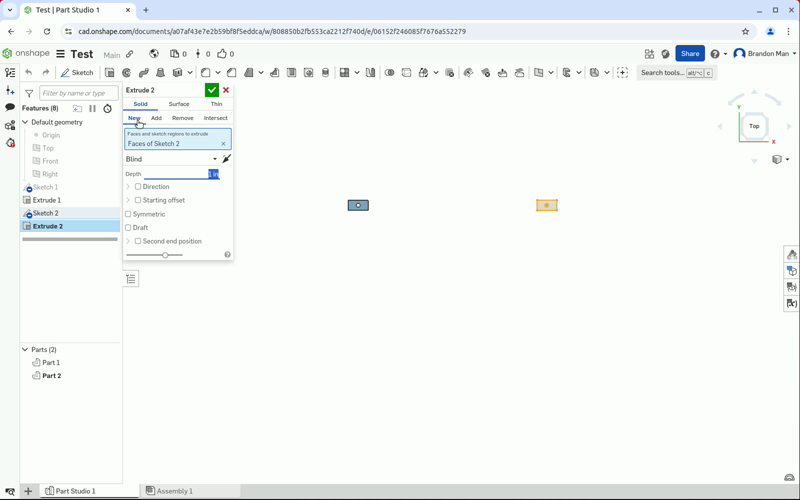
text(0.241)
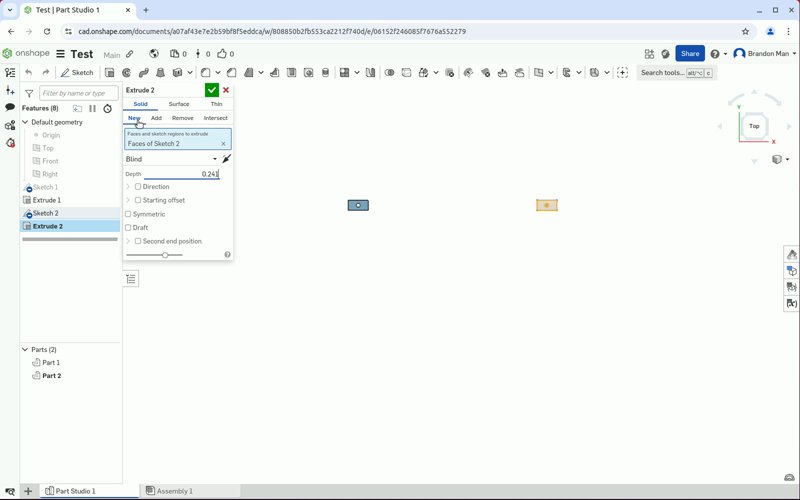
key(enter)
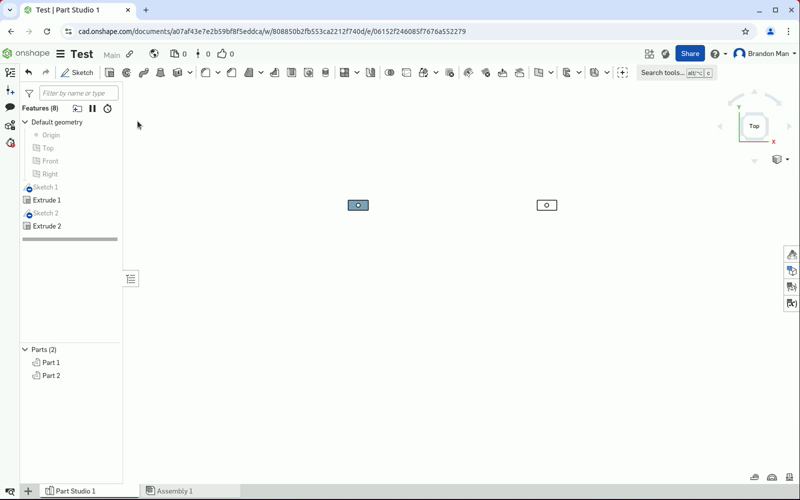
key(shift+h)
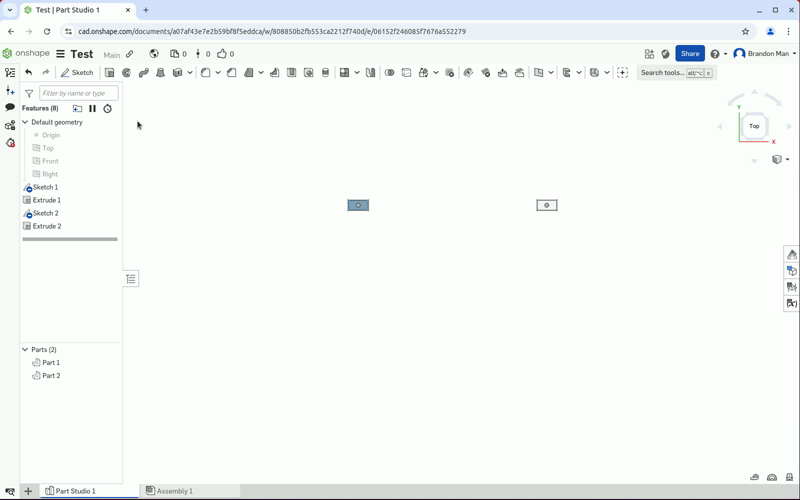
key(shift+h)
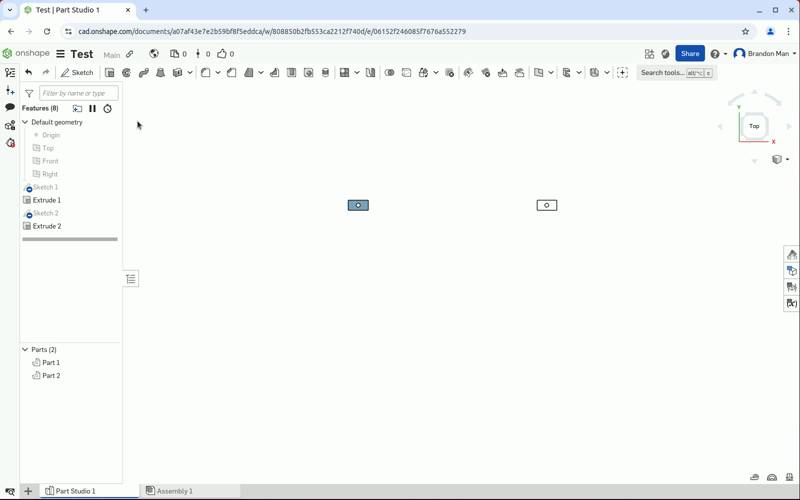
mouse_move(73, 189)
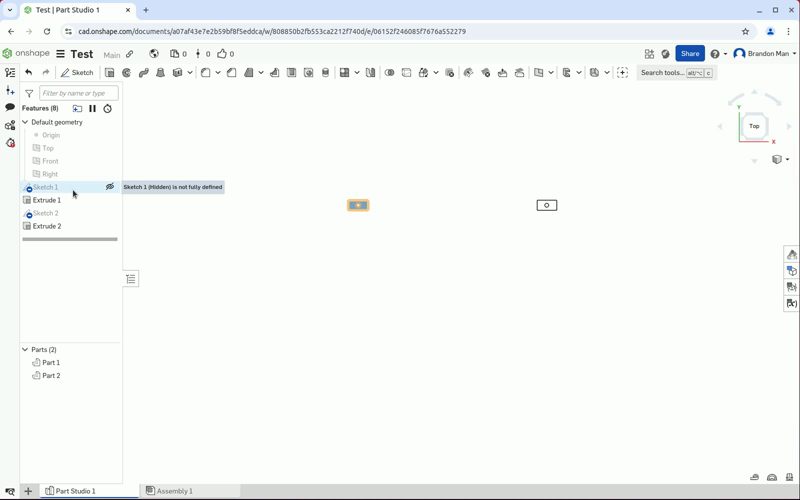
click(73, 189)
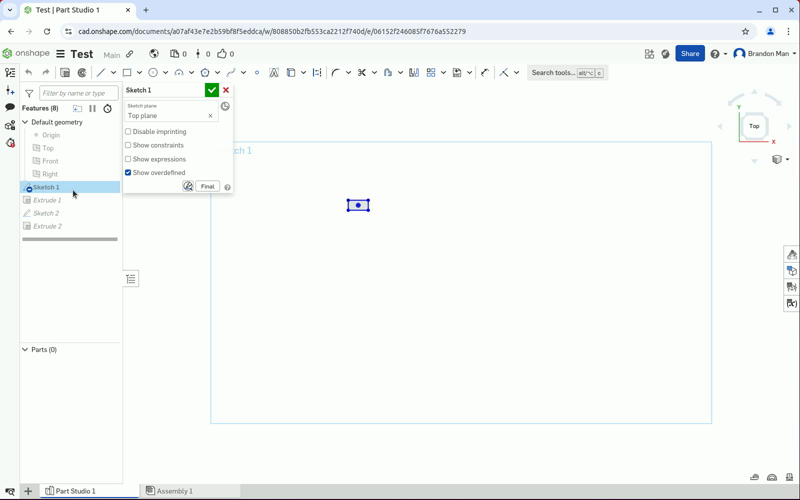
mouse_move(229, 92)
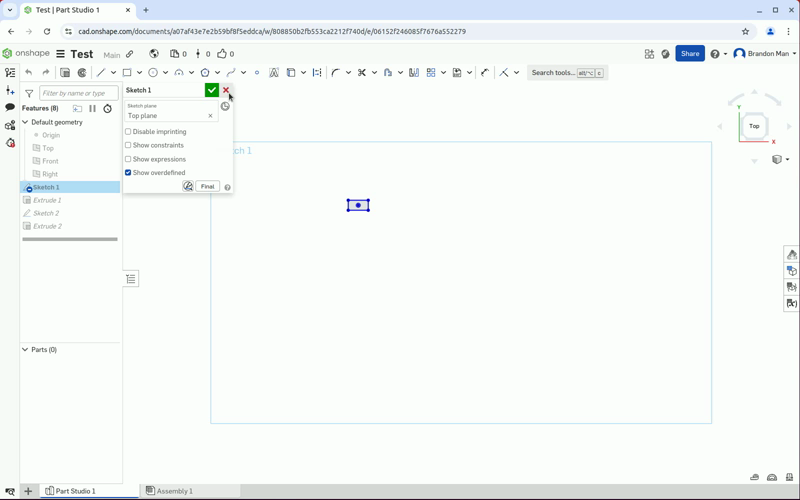
click(229, 92)
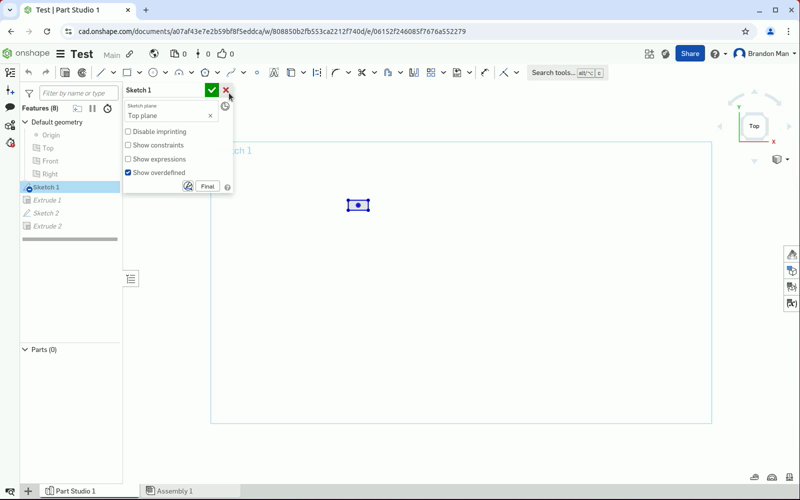
key(shift+s)
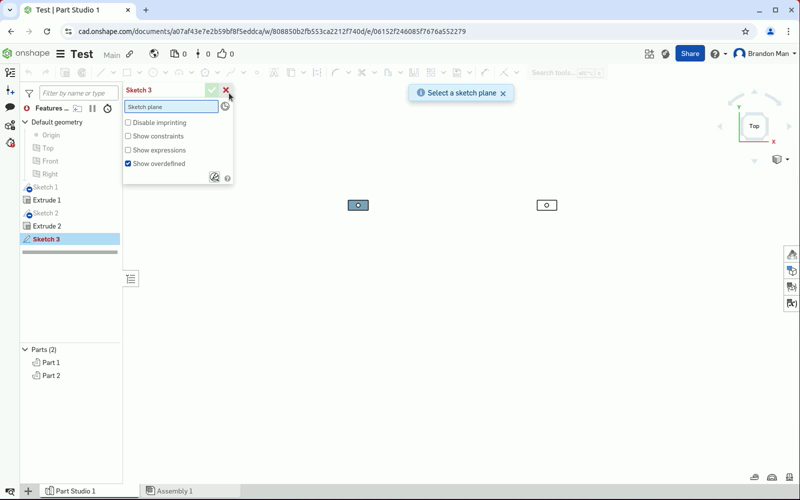
mouse_move(73, 150)
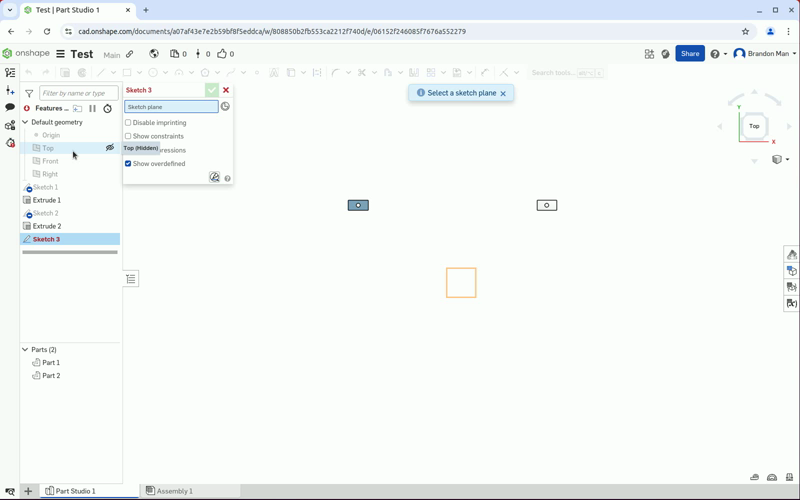
click(73, 150)
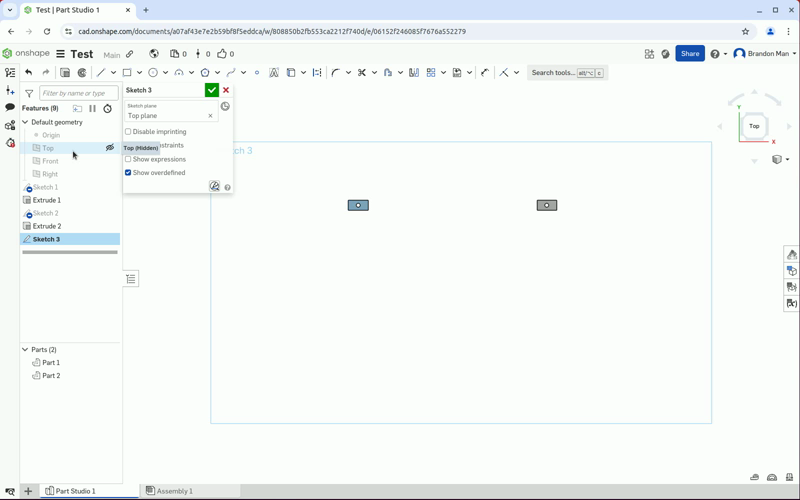
mouse_move(73, 352)
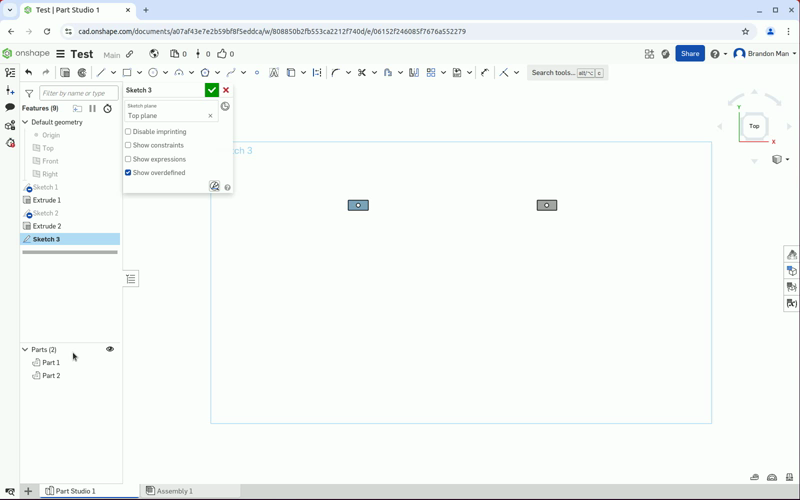
key(y)
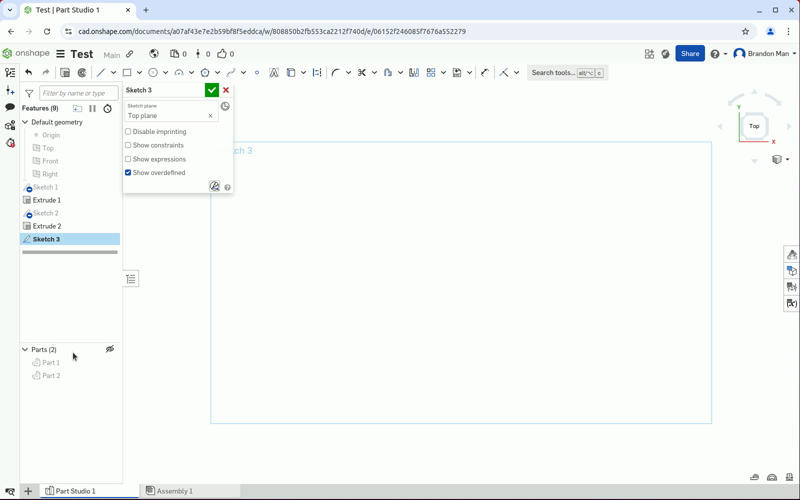
key(l)
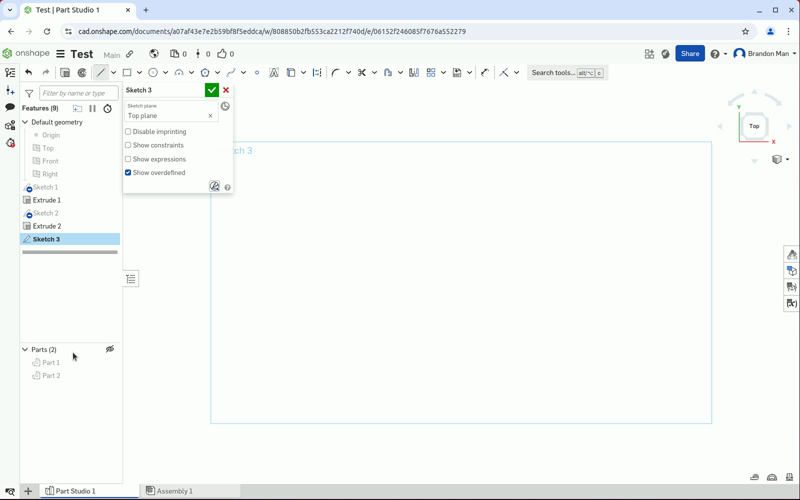
key_down(shift)
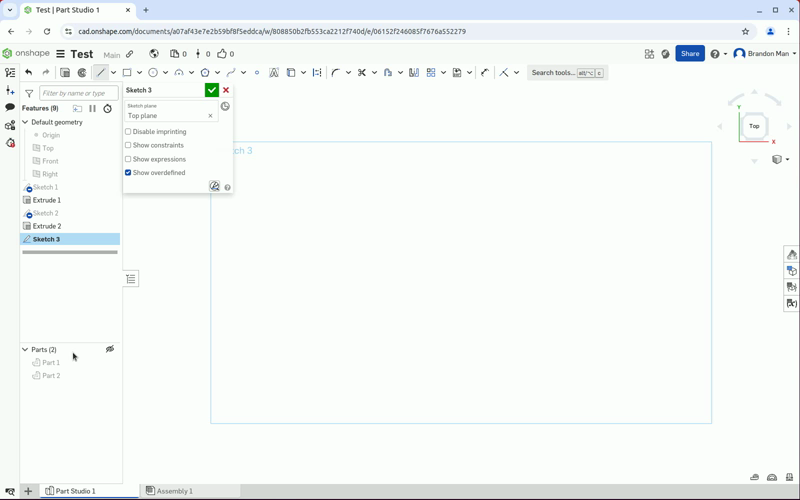
mouse_move(443, 210)
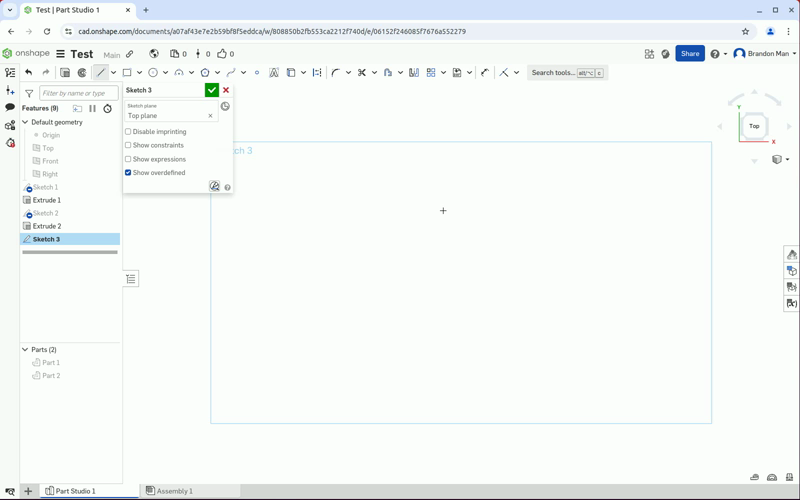
click(443, 210)
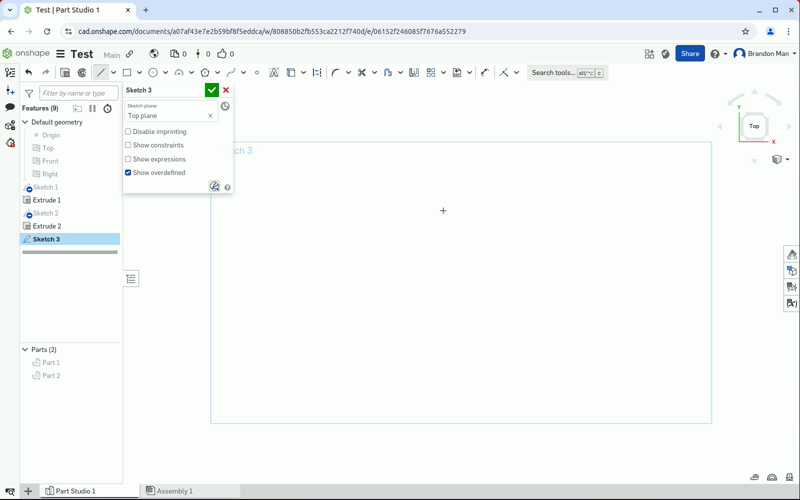
key_up(shift)
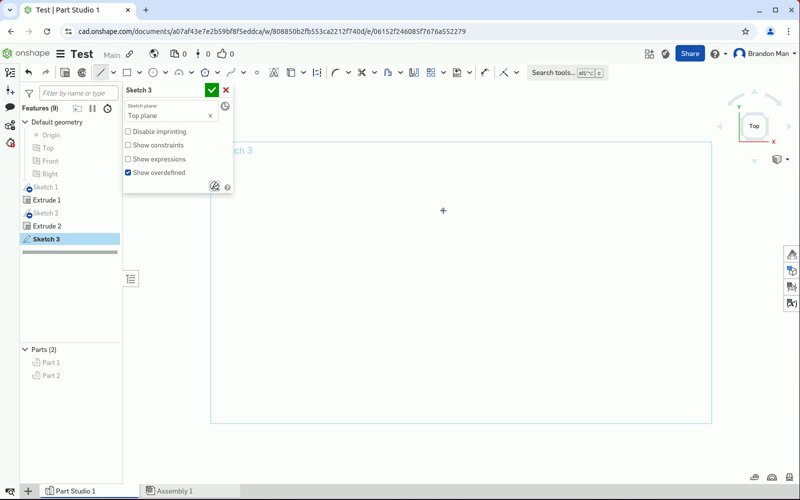
key_down(shift)
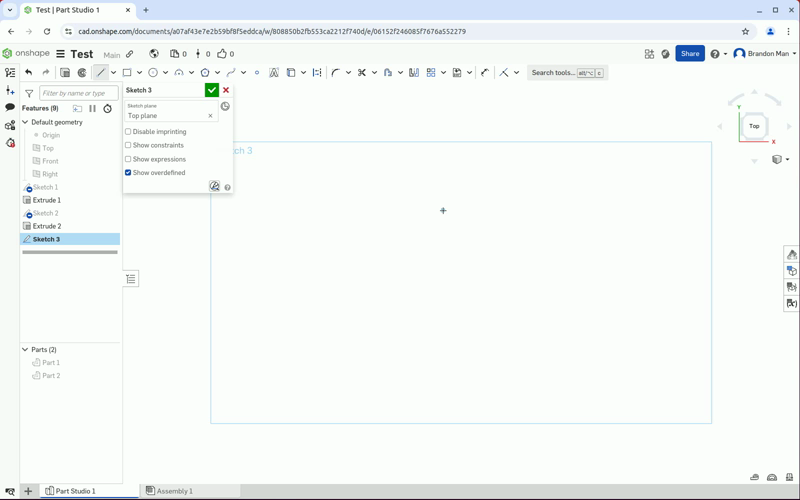
mouse_move(473, 210)
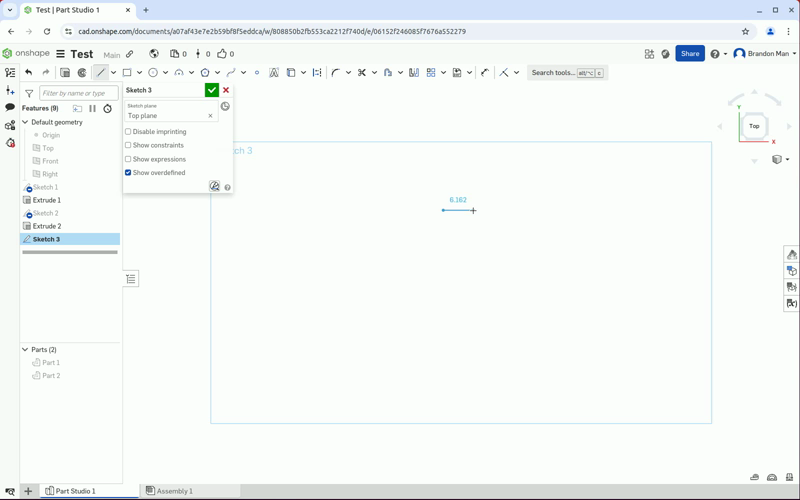
mouse_move(462, 210)
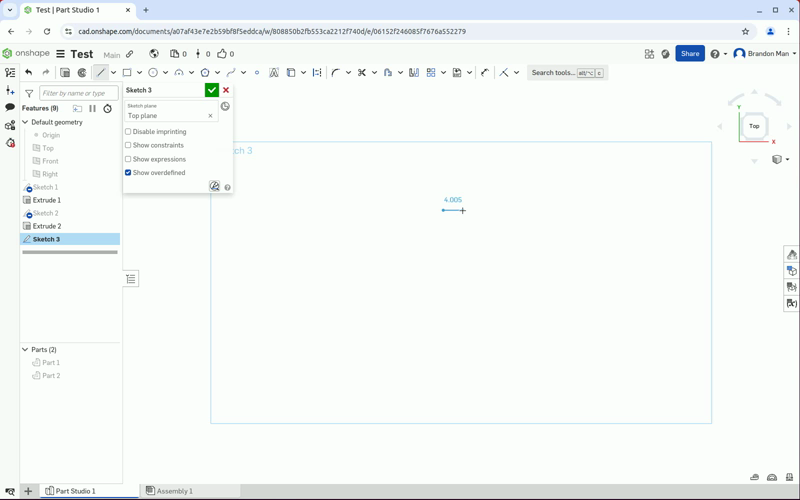
click(462, 210)
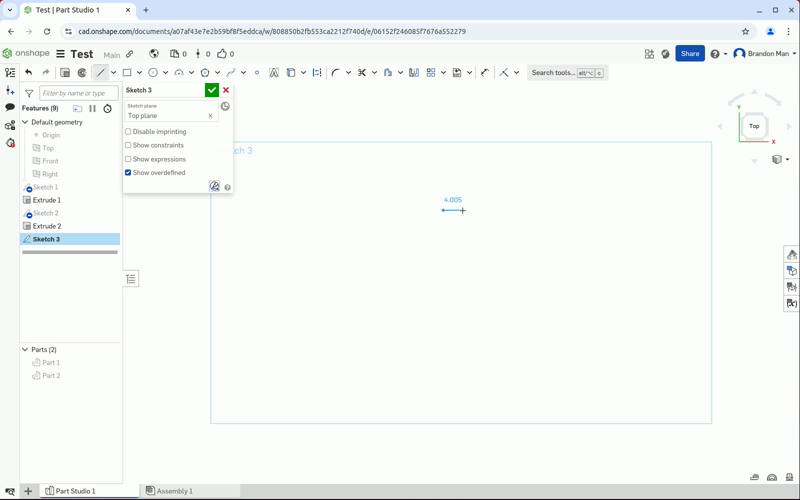
key_up(shift)
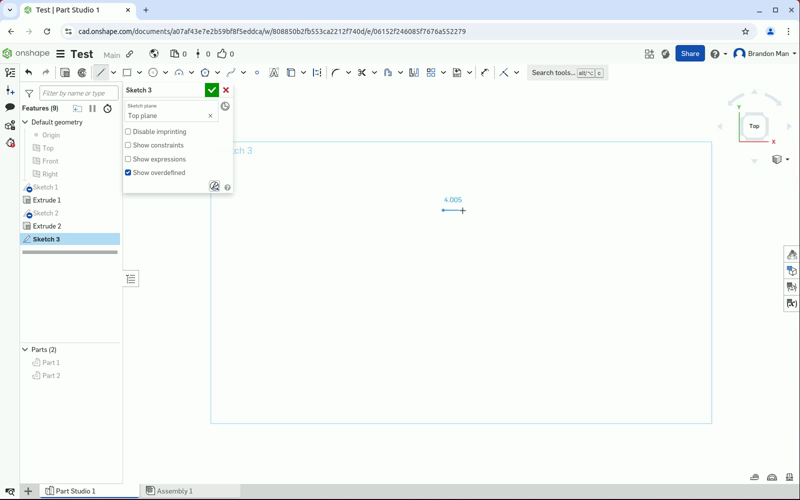
key_down(shift)
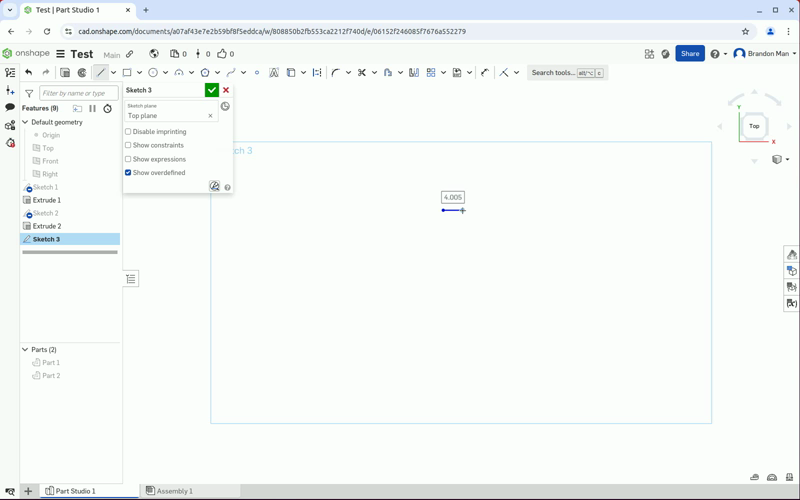
mouse_move(492, 210)
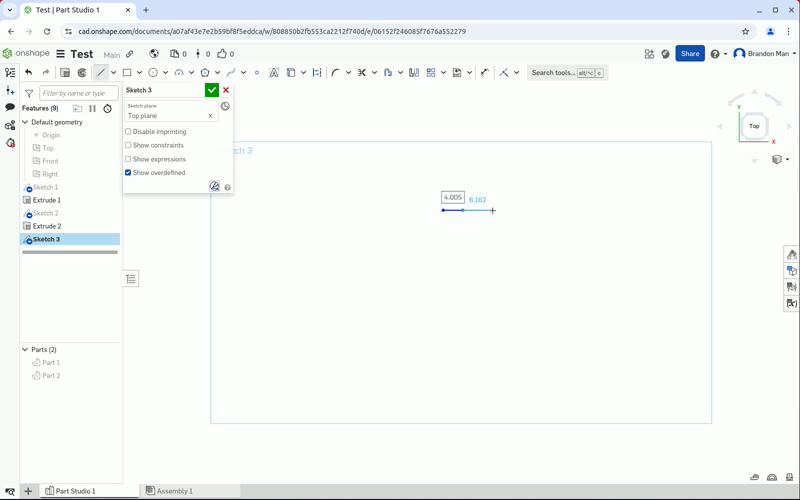
mouse_move(462, 200)
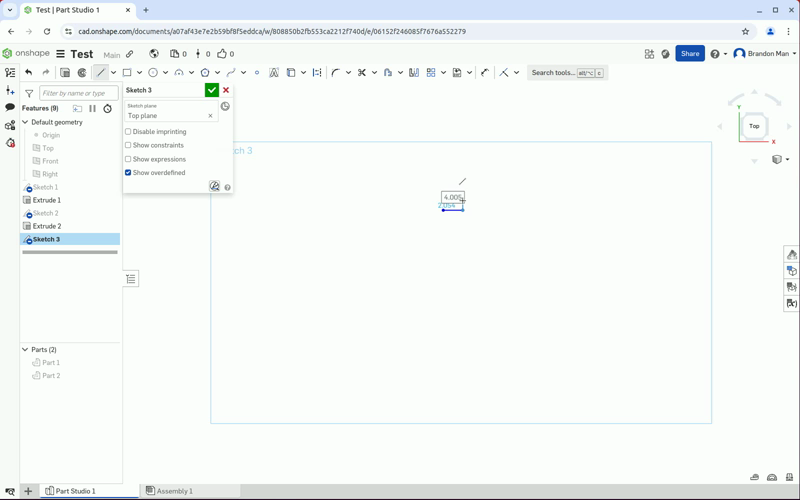
click(462, 200)
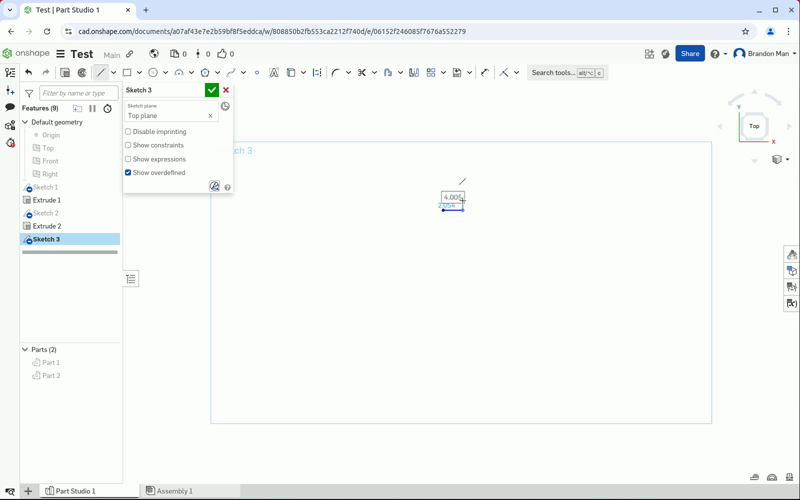
key_up(shift)
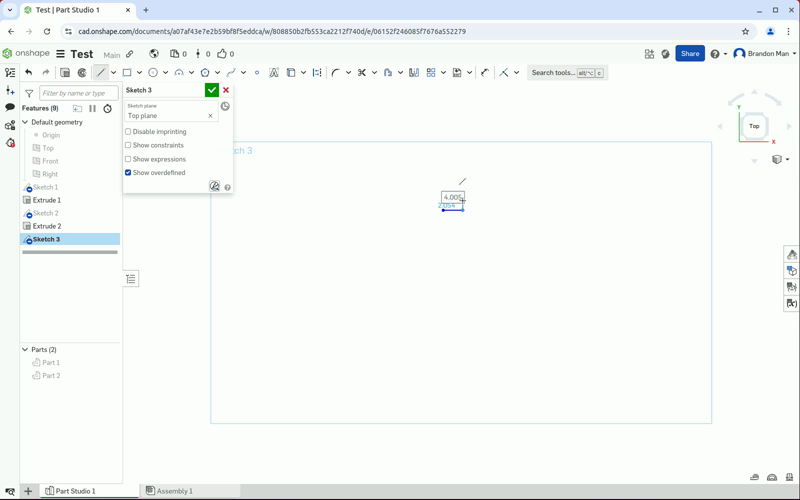
key_down(shift)
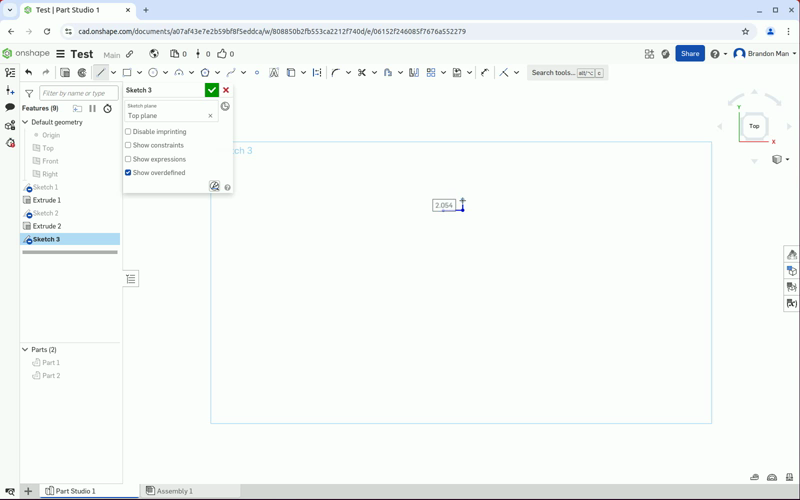
mouse_move(492, 200)
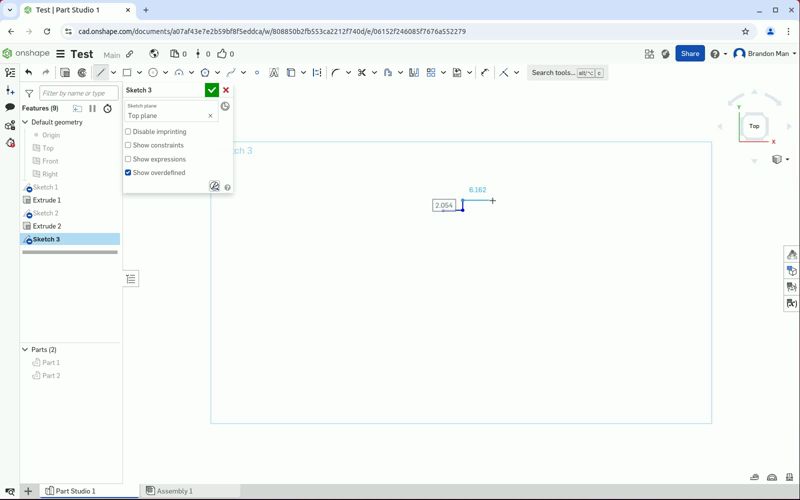
mouse_move(443, 200)
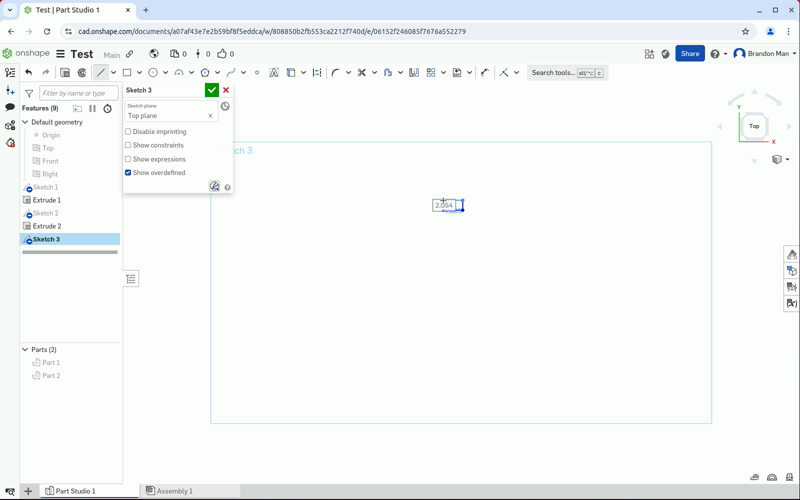
click(443, 200)
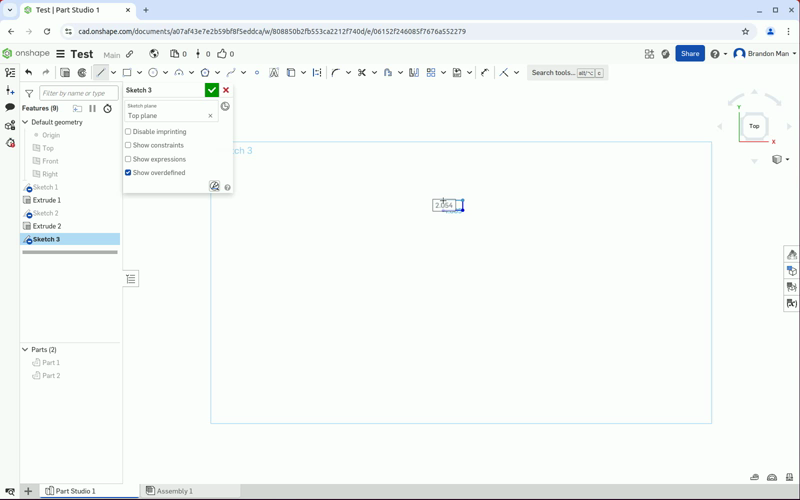
key_up(shift)
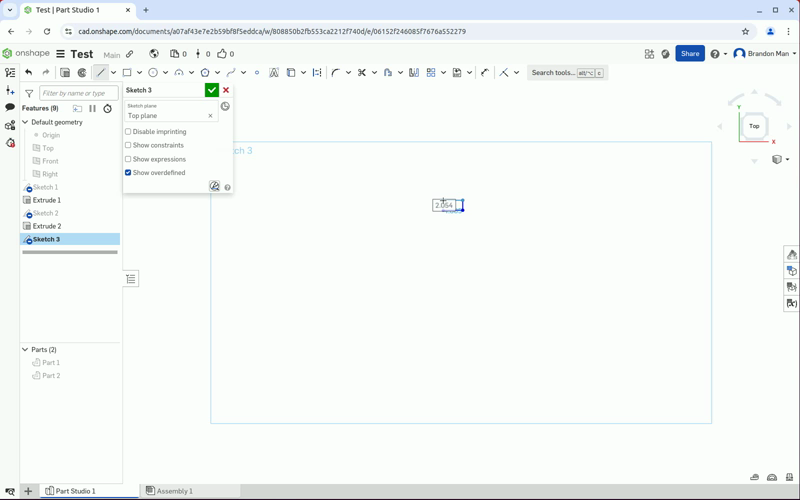
mouse_move(473, 200)
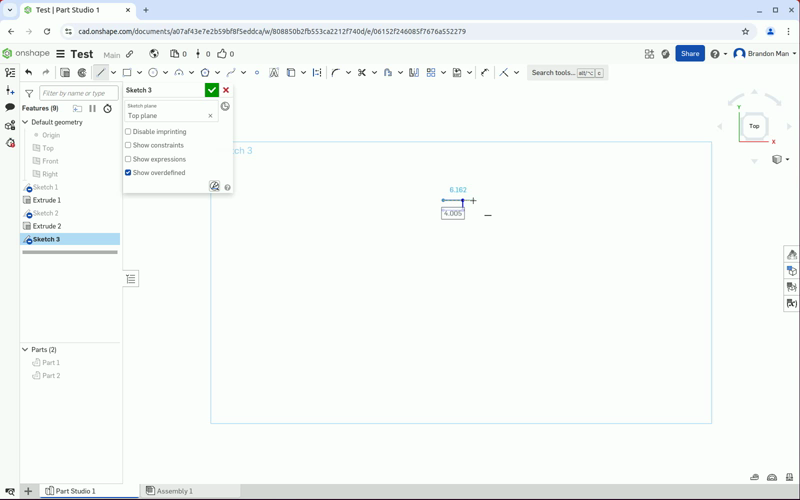
key_down(shift)
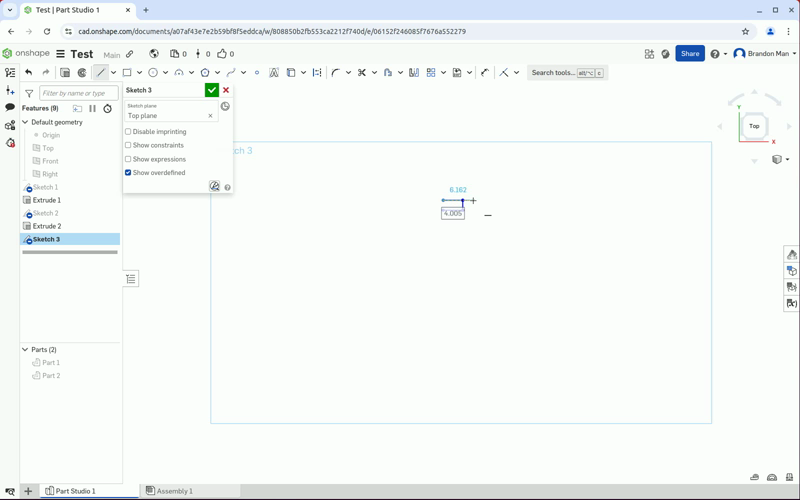
mouse_move(443, 210)
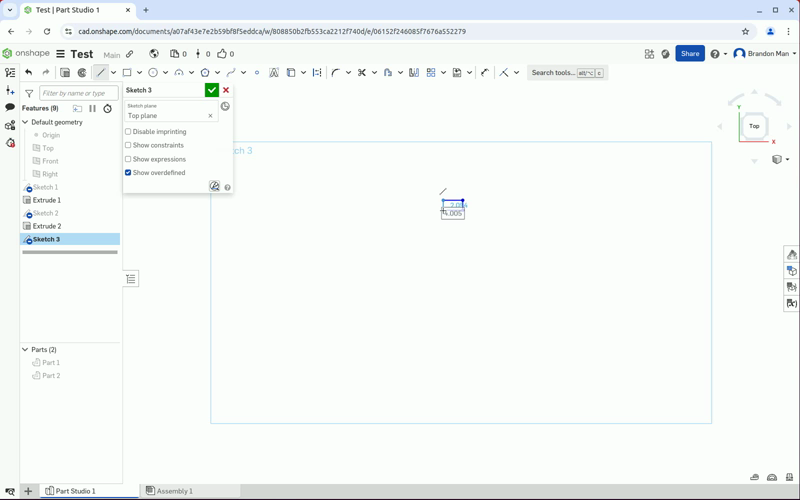
key_up(shift)
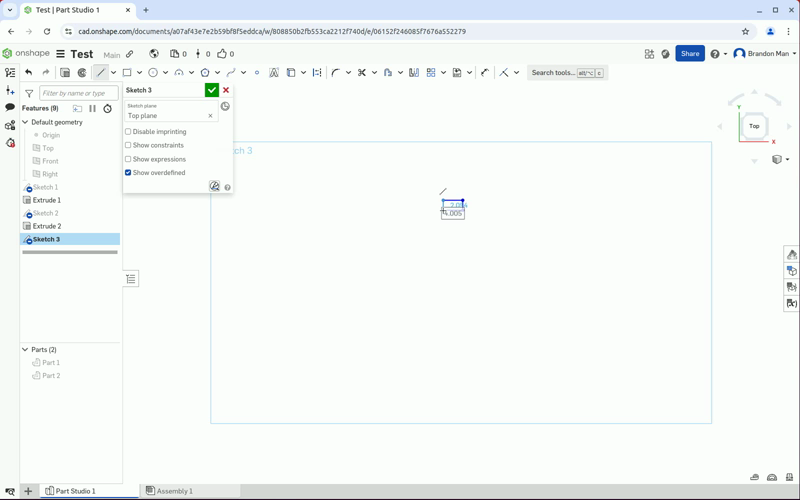
click(443, 210)
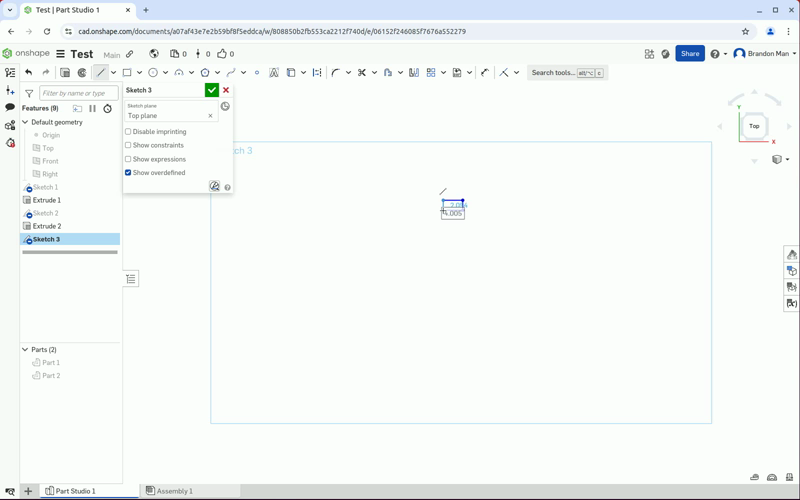
key(esc)
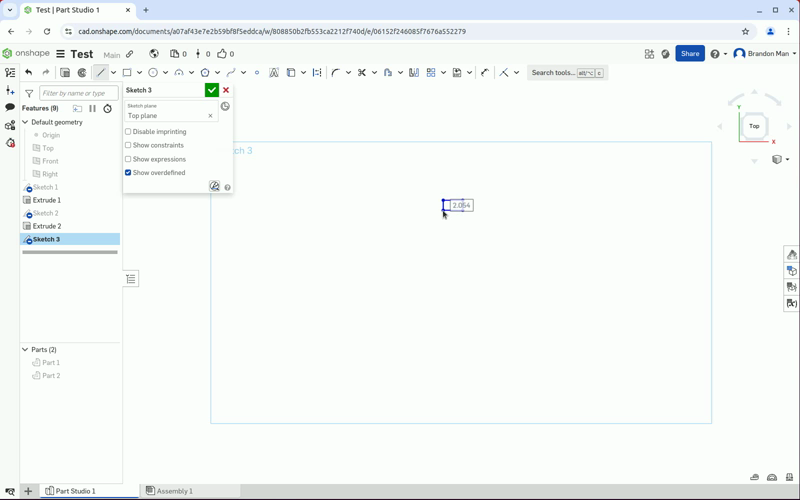
key(c)
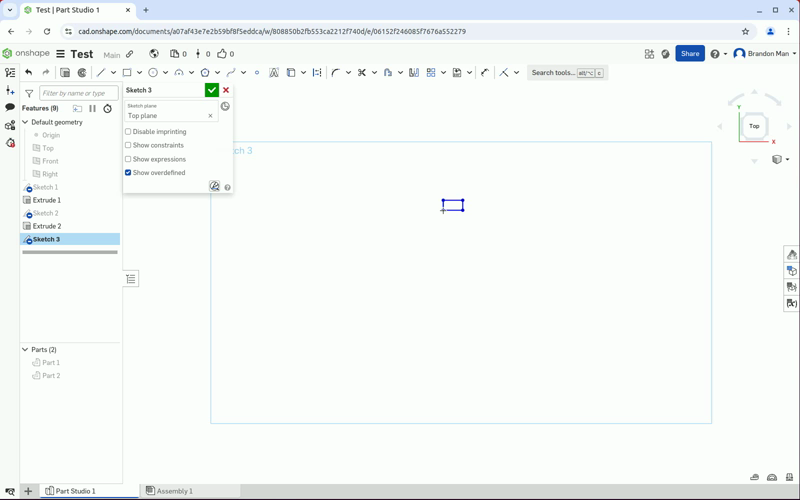
key_down(shift)
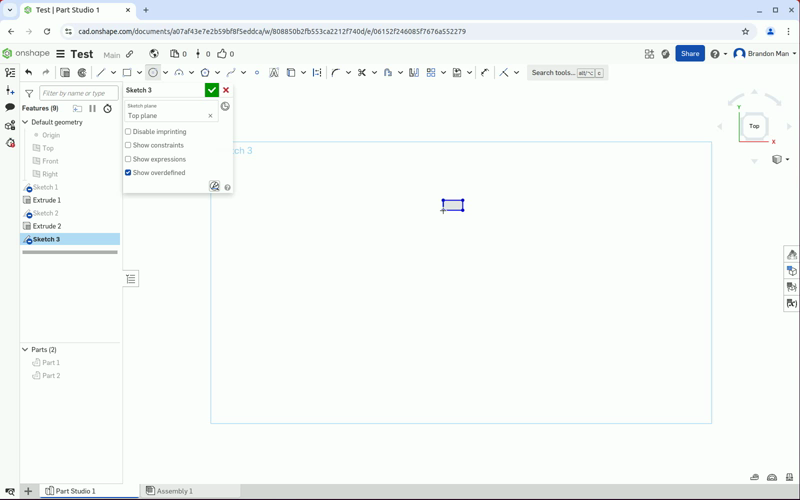
mouse_move(453, 205)
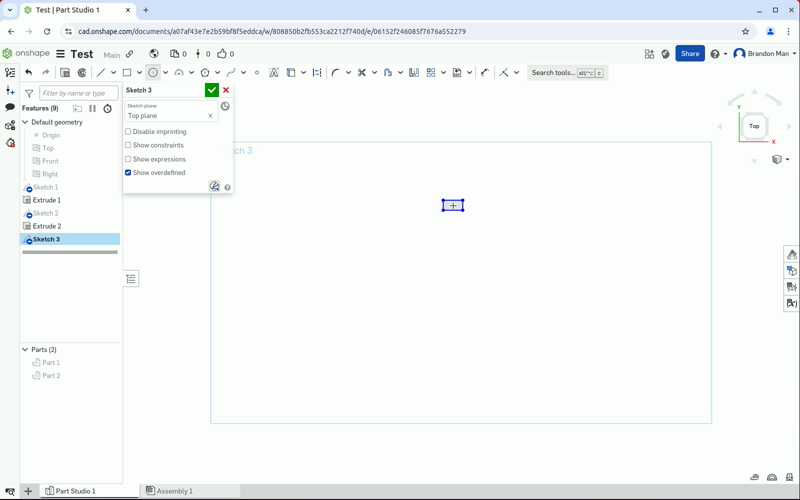
click(453, 205)
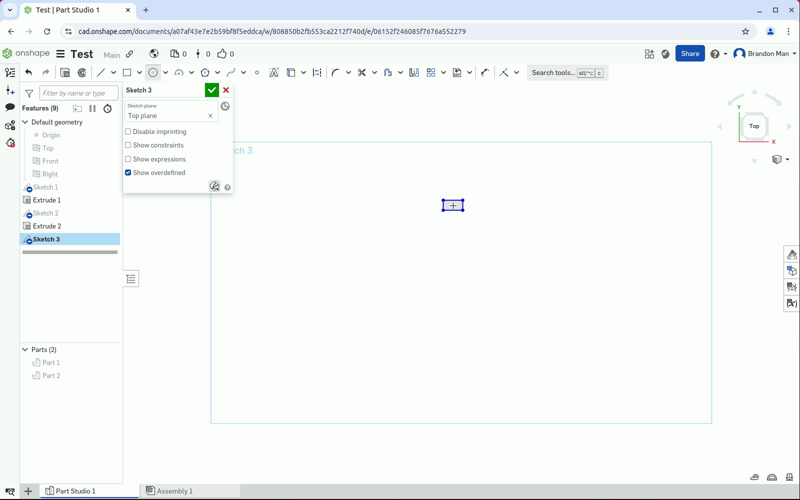
key_up(shift)
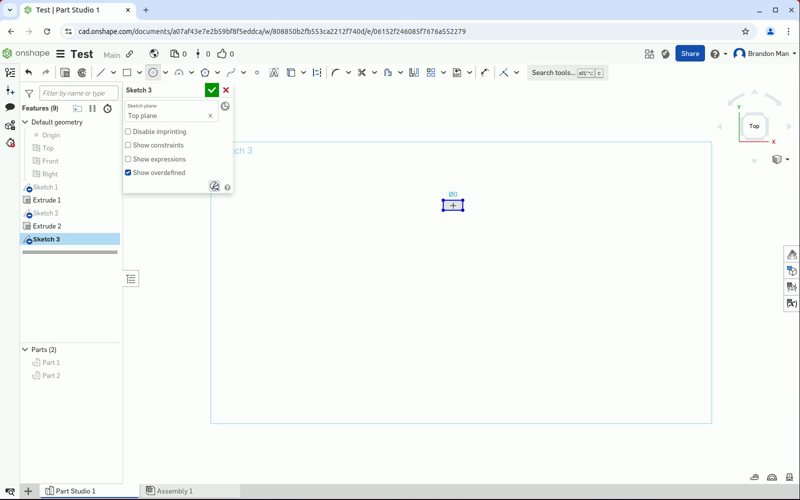
mouse_move(455, 205)
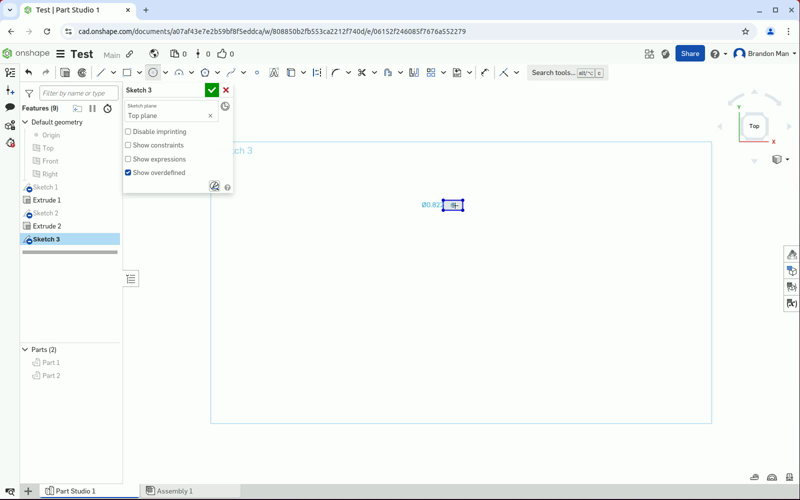
scroll(6)
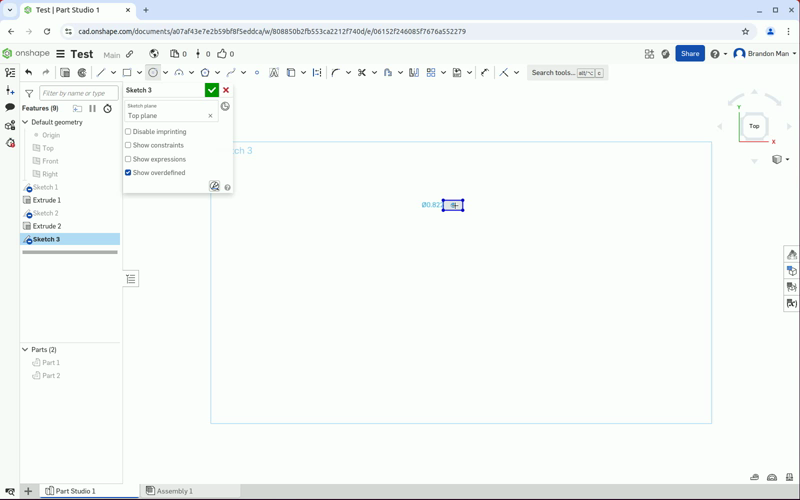
scroll(6)
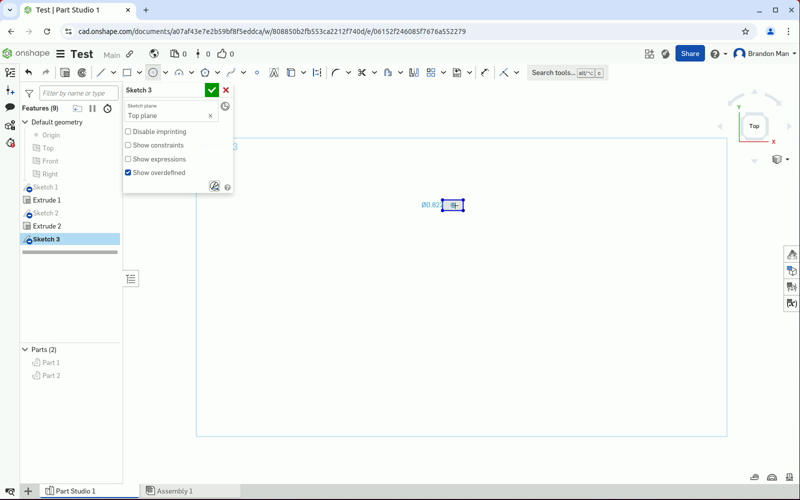
scroll(6)
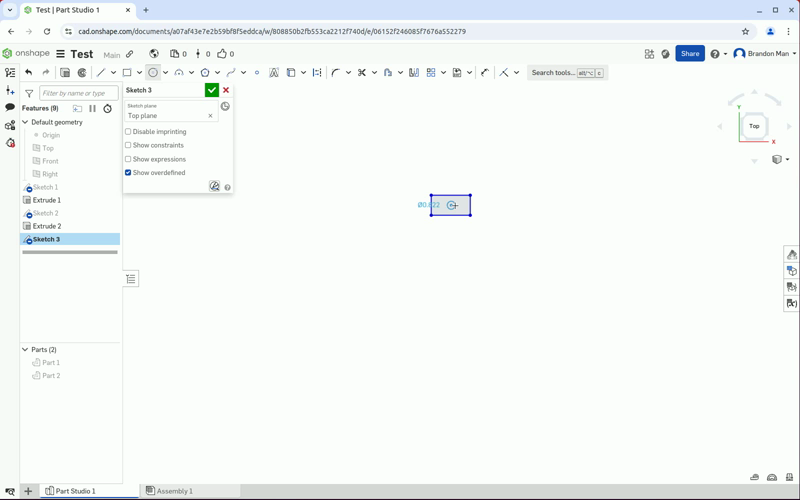
scroll(6)
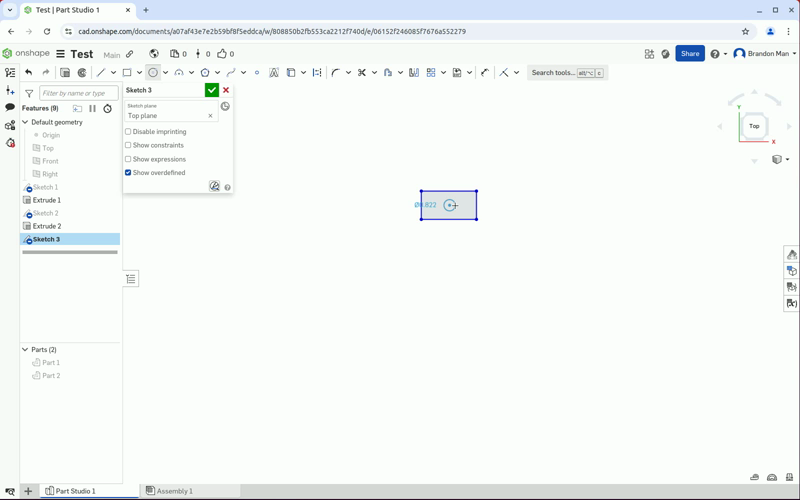
scroll(6)
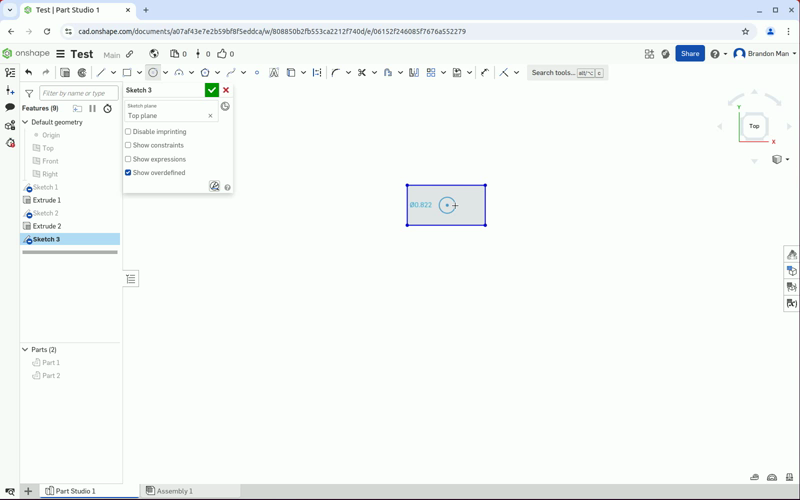
scroll(6)
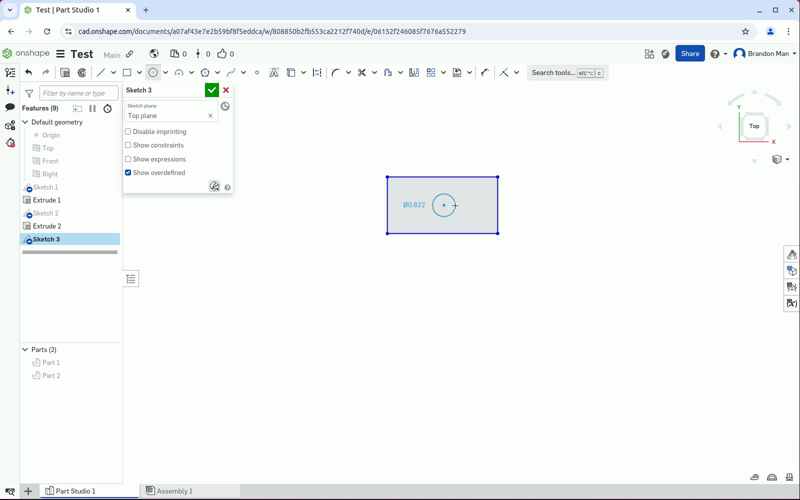
scroll(6)
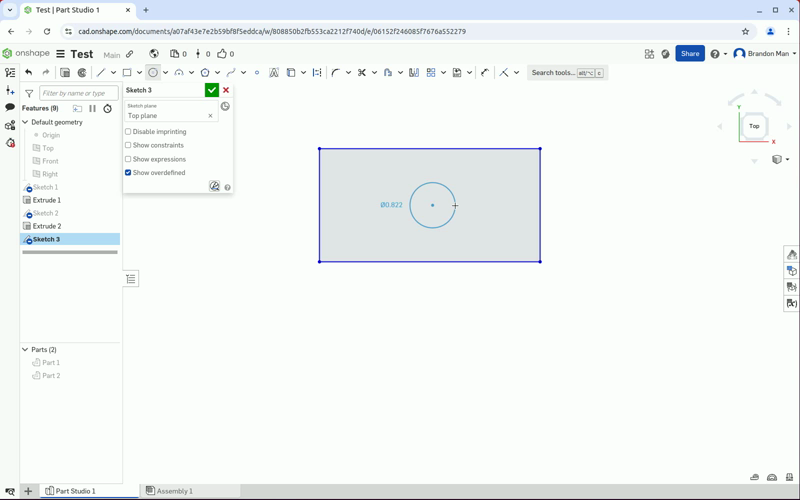
click(455, 205)
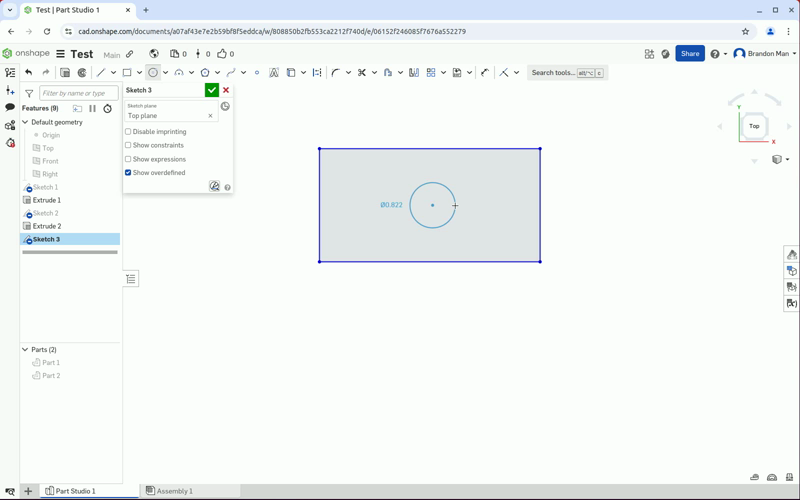
scroll(-6)
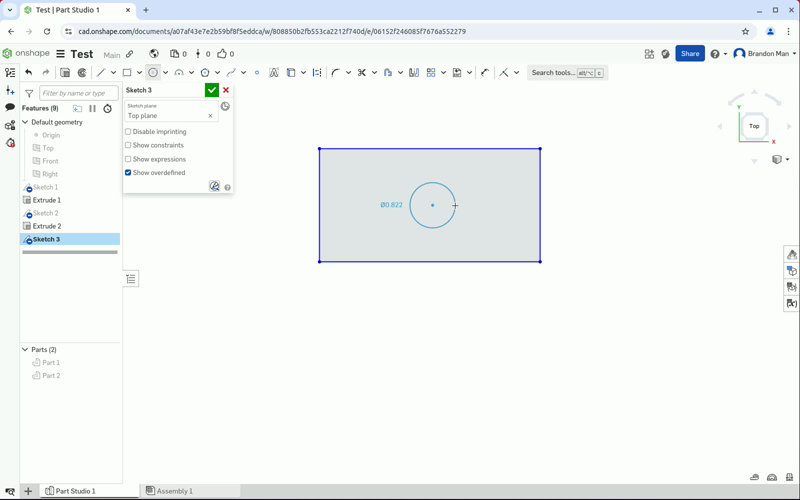
scroll(-6)
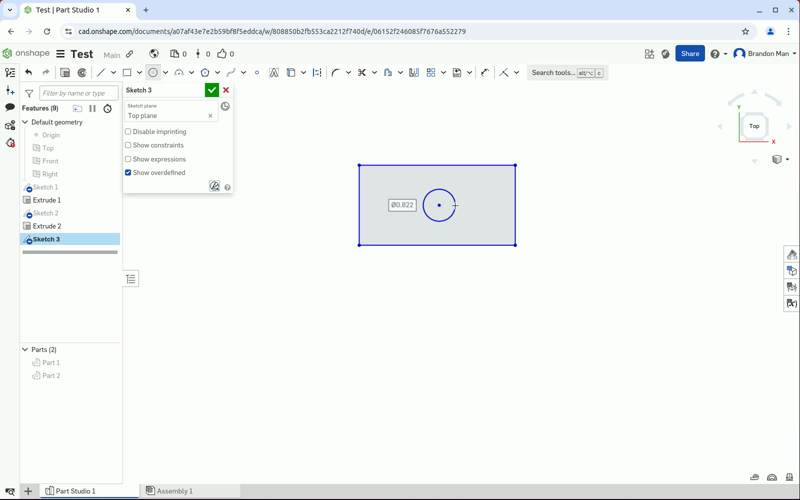
scroll(-6)
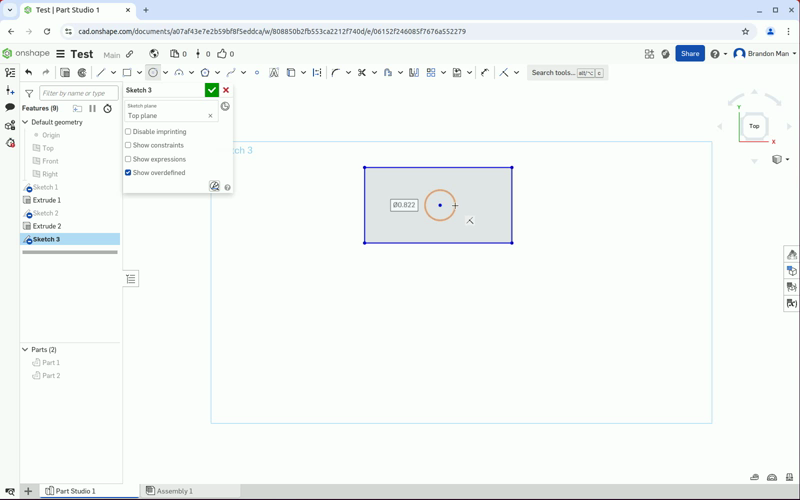
scroll(-6)
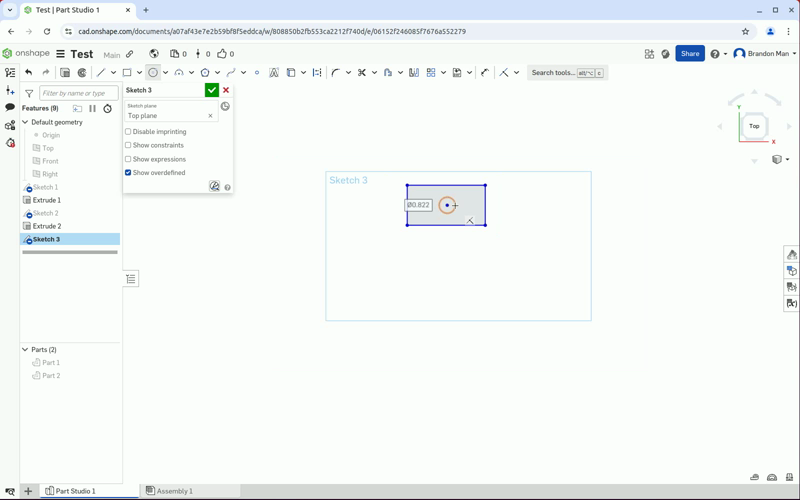
scroll(-6)
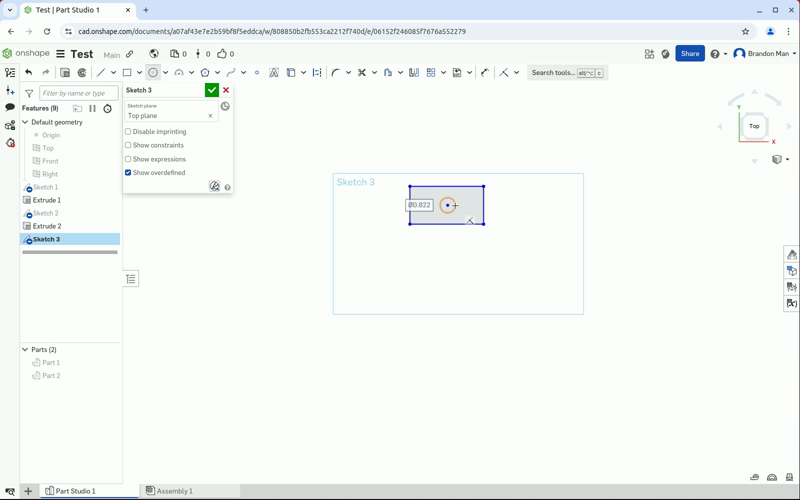
scroll(-6)
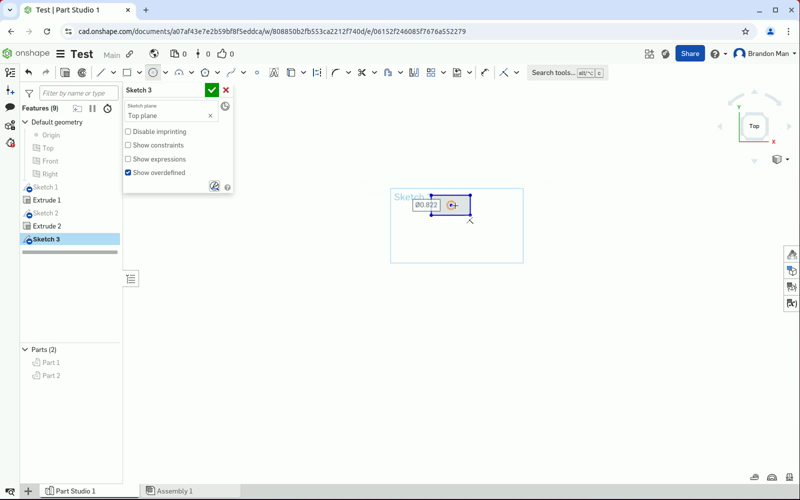
scroll(-6)
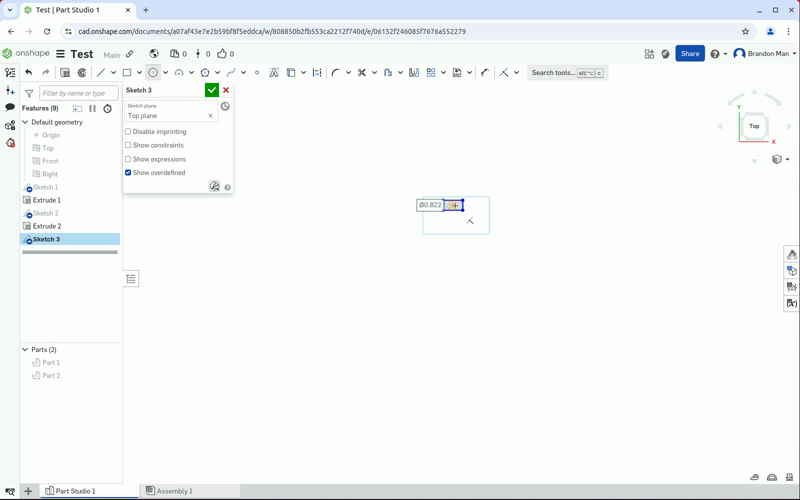
key(esc)
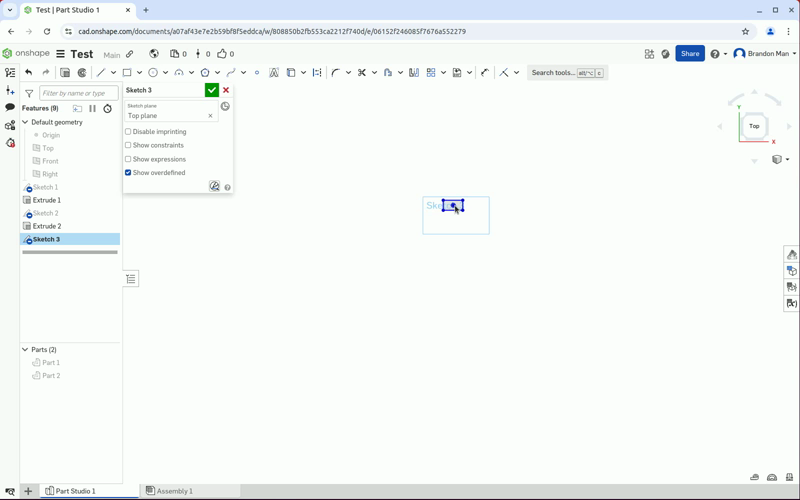
mouse_move(461, 203)
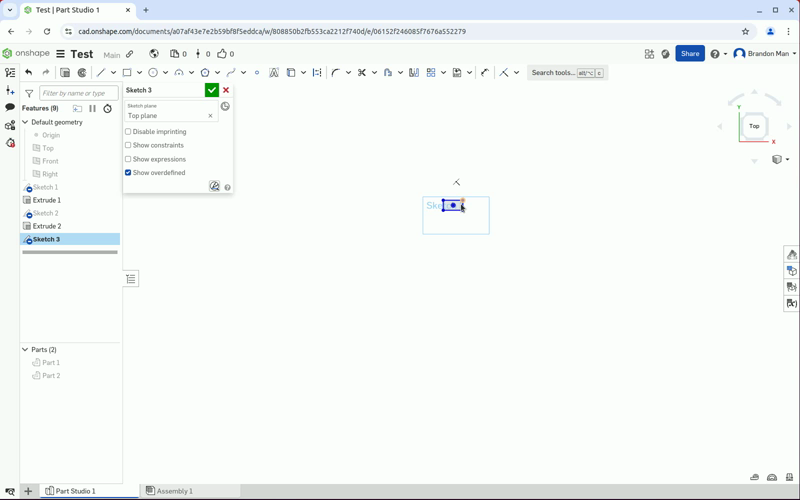
scroll(6)
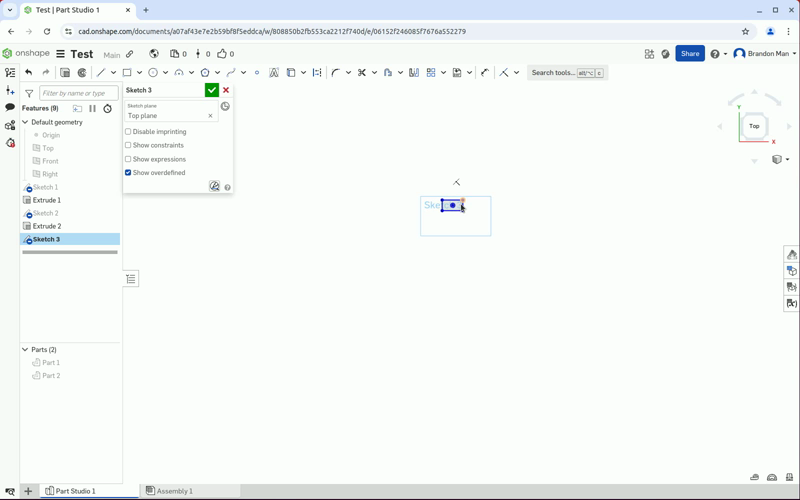
scroll(6)
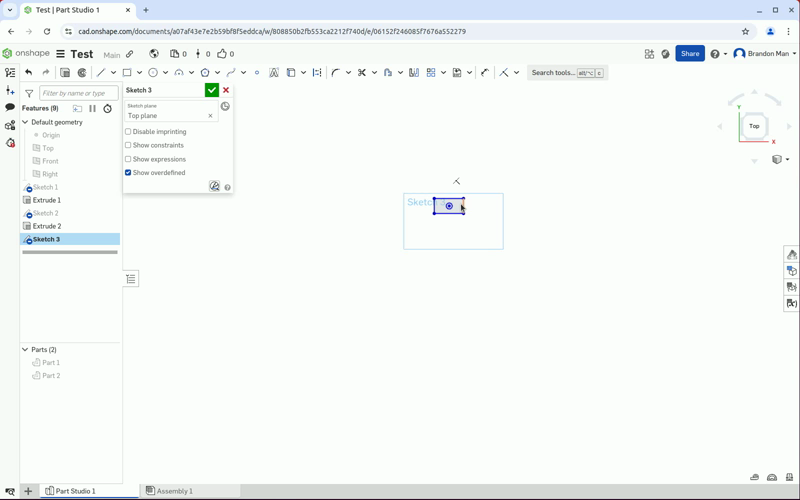
scroll(6)
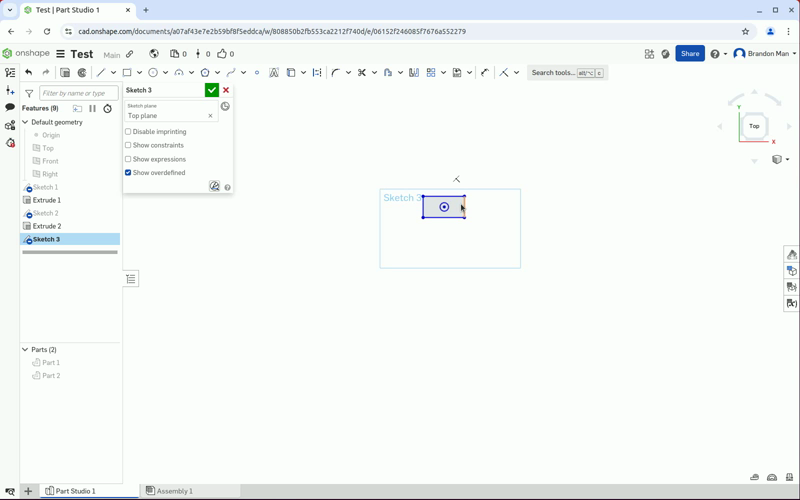
scroll(6)
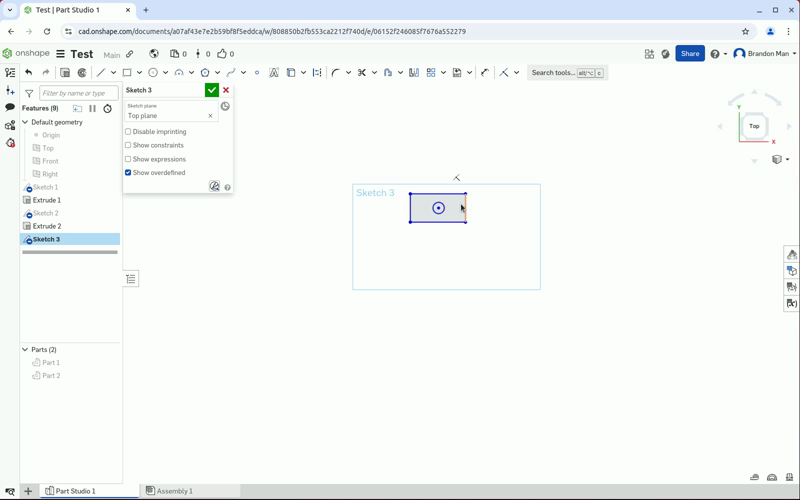
scroll(6)
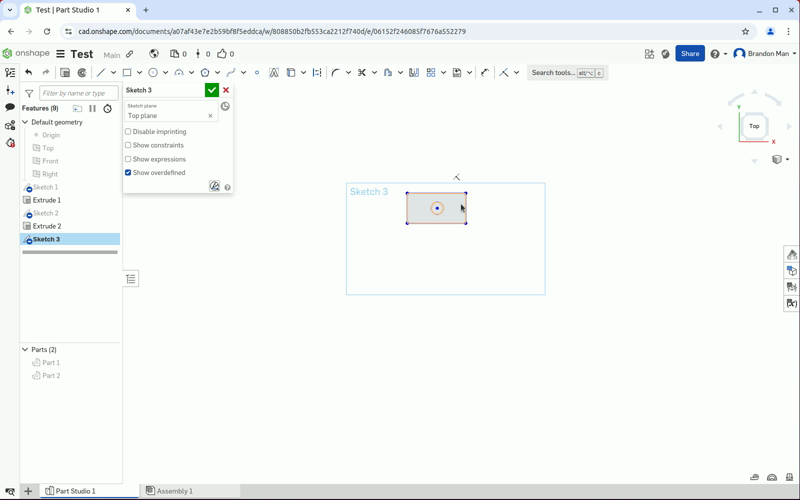
scroll(6)
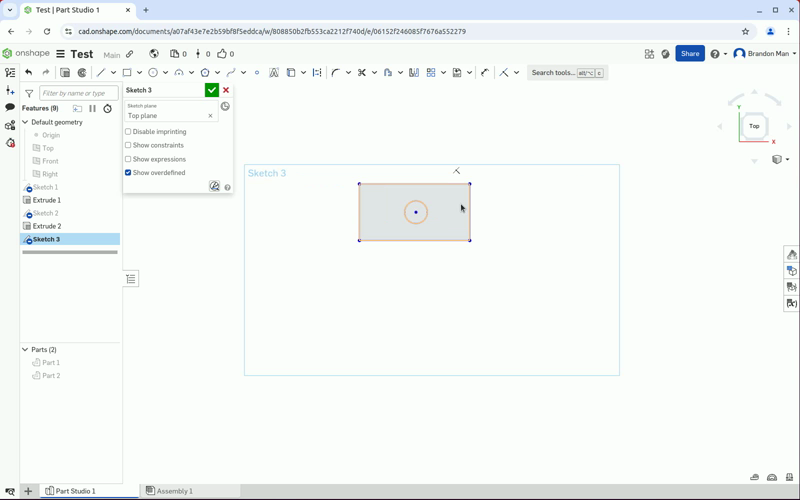
scroll(6)
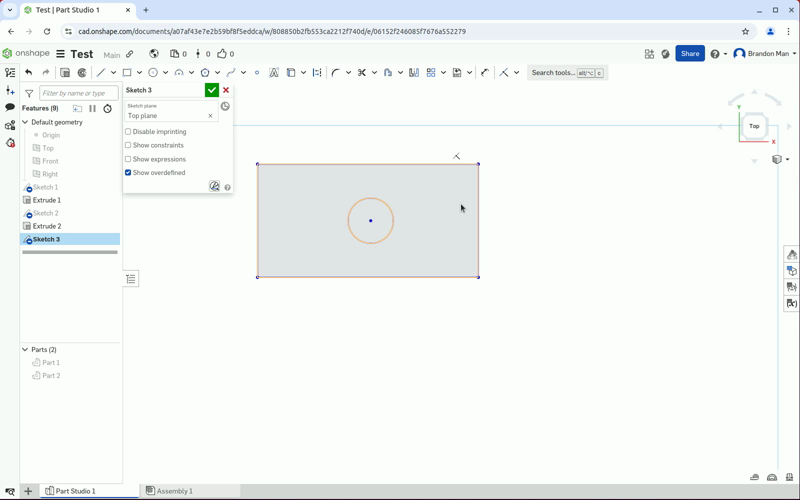
click(461, 203)
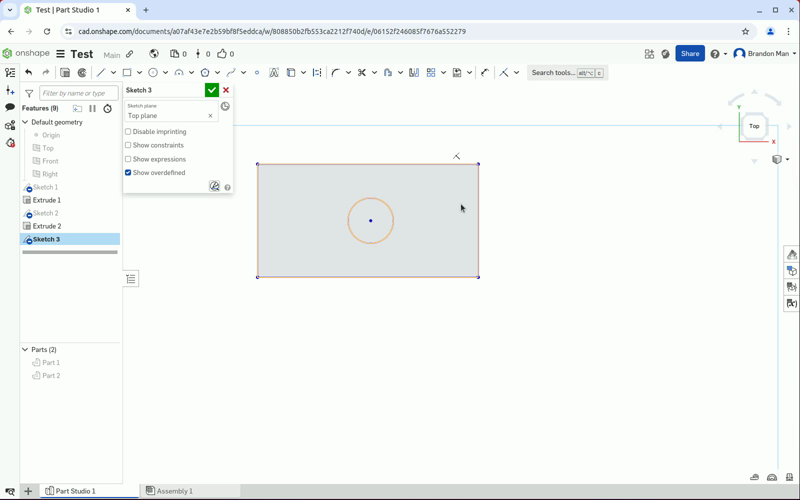
scroll(-6)
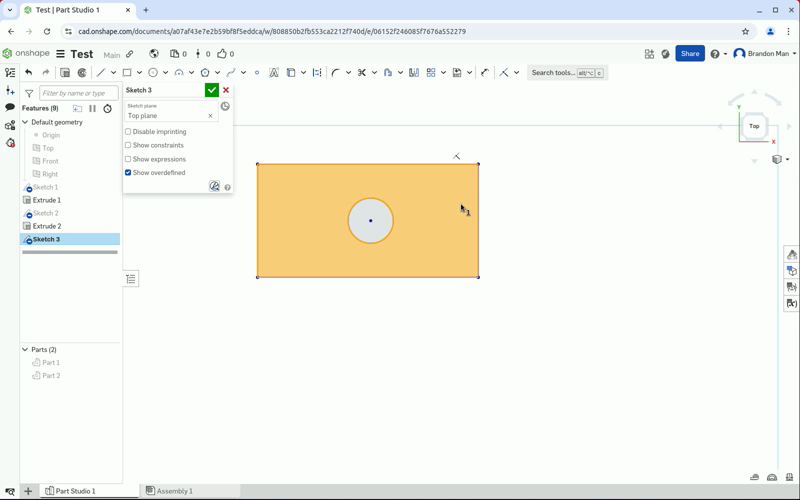
scroll(-6)
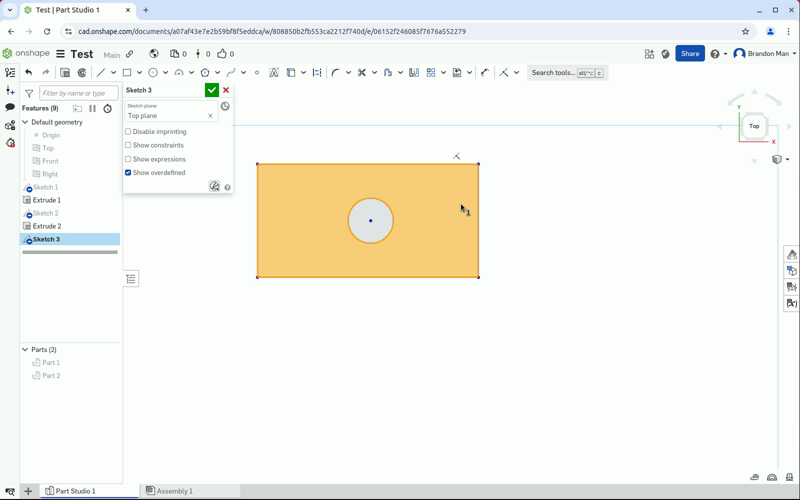
scroll(-6)
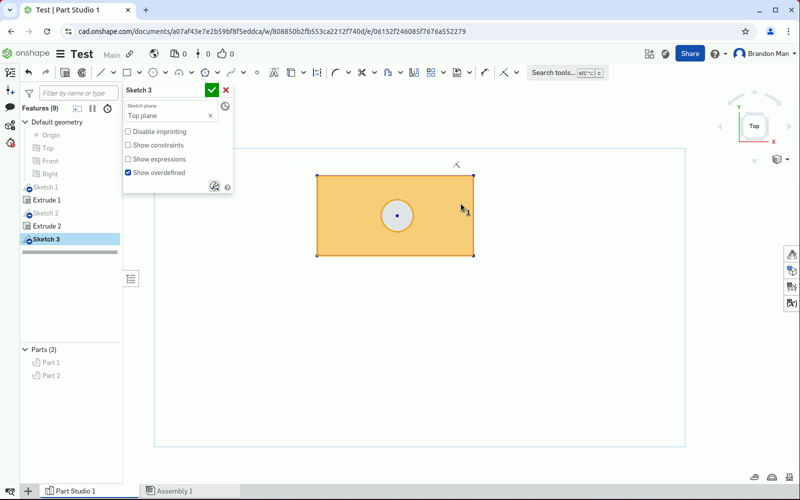
scroll(-6)
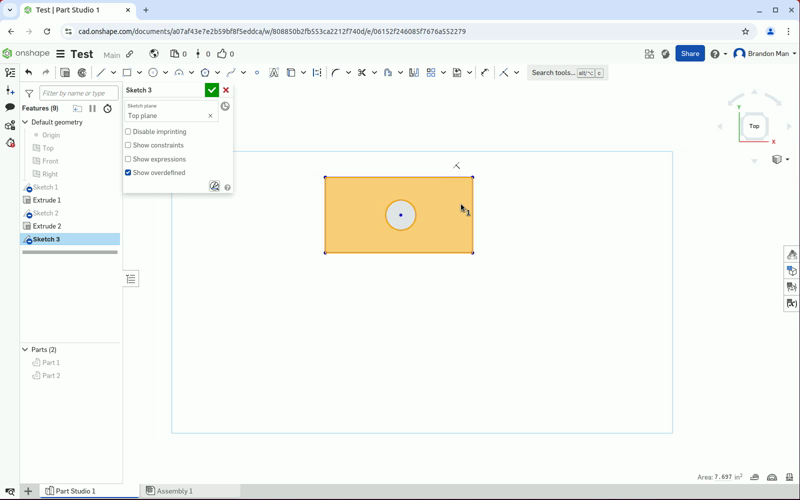
scroll(-6)
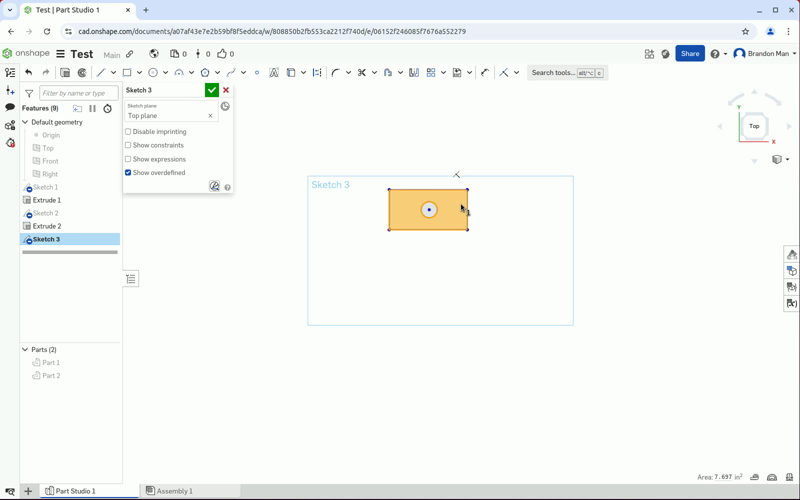
scroll(-6)
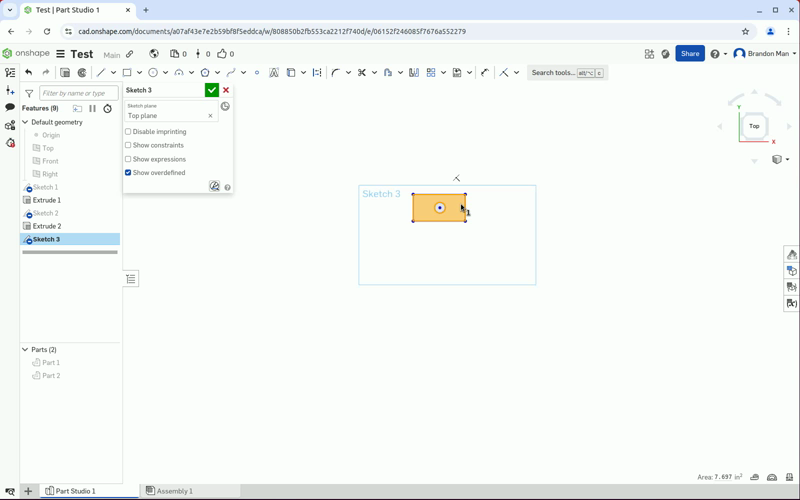
scroll(-6)
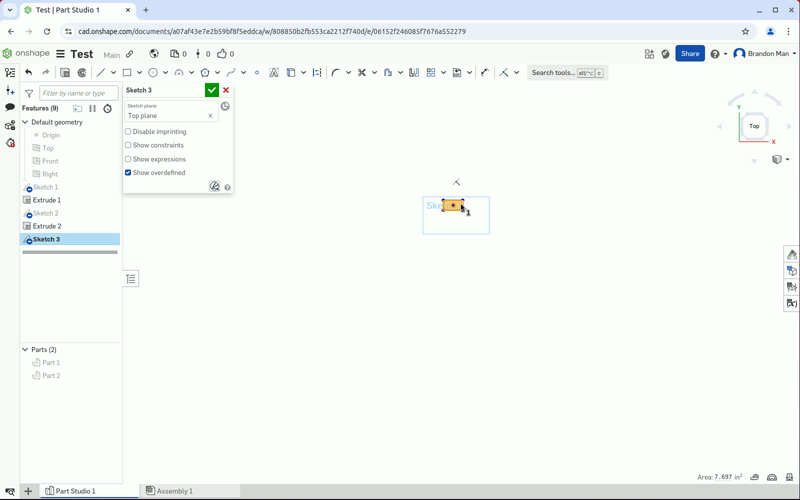
mouse_move(73, 352)
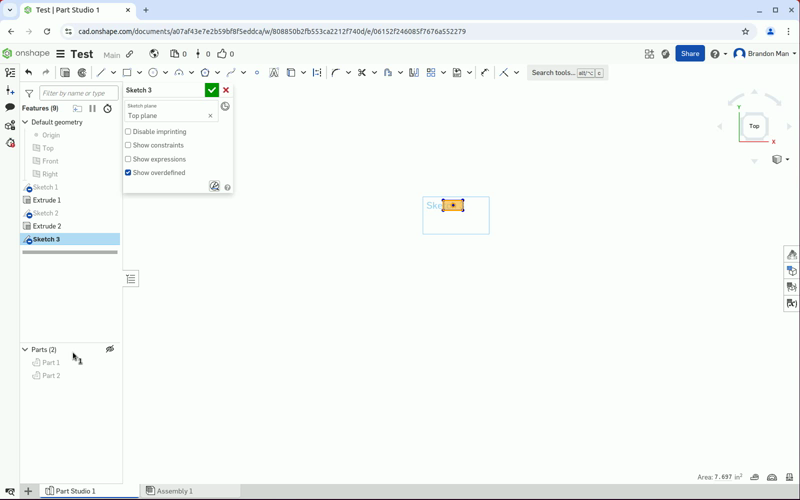
key(shift+y)
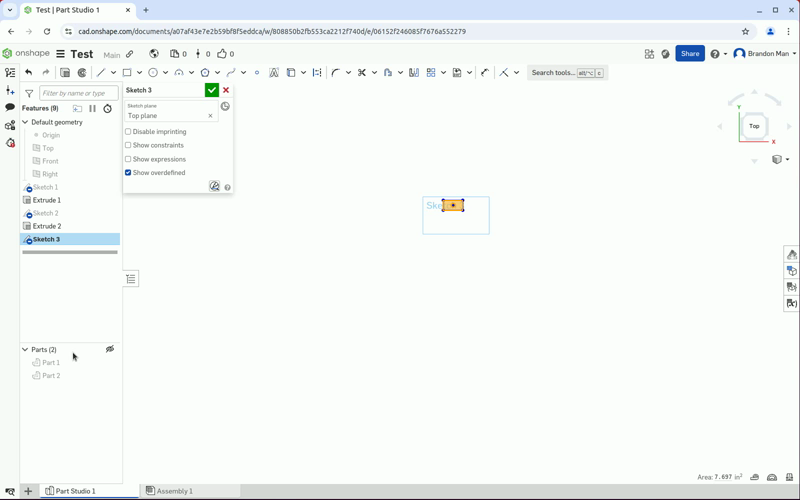
key(shift+e)
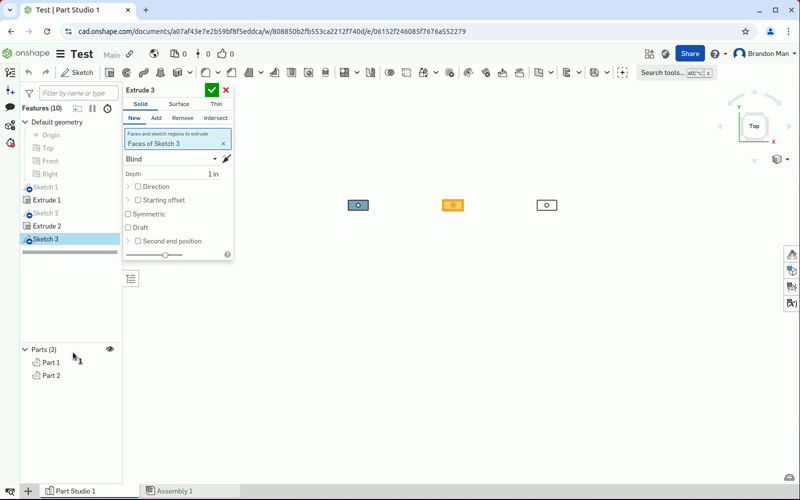
mouse_move(143, 106)
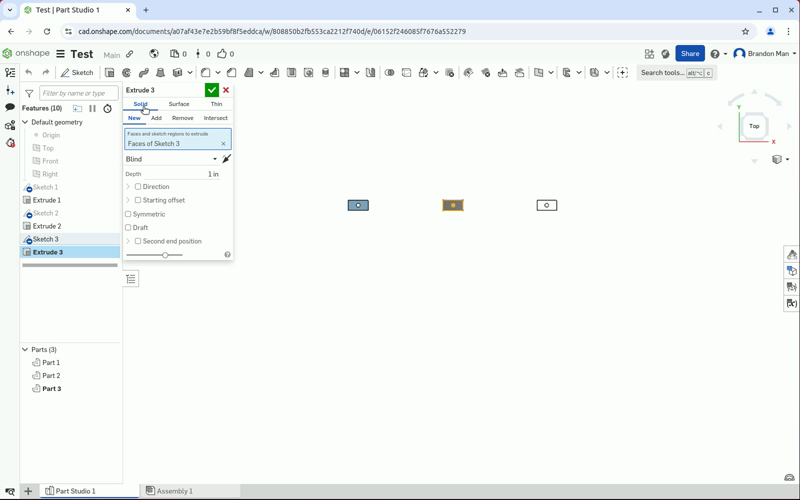
click(143, 106)
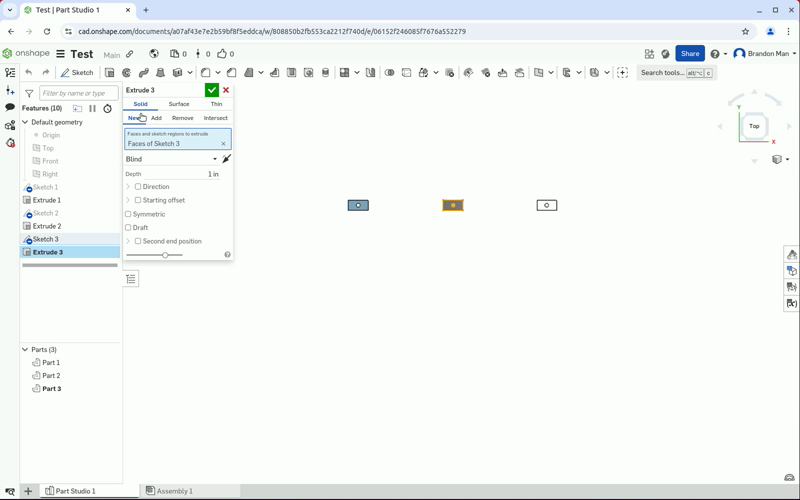
mouse_move(137, 120)
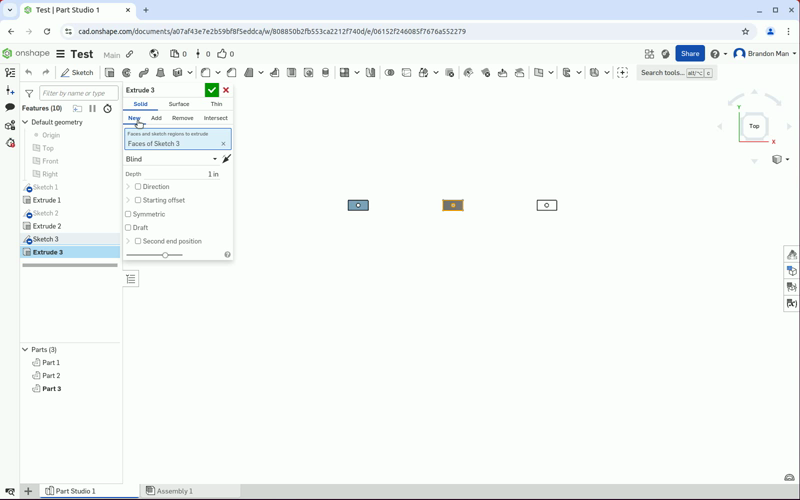
click(137, 120)
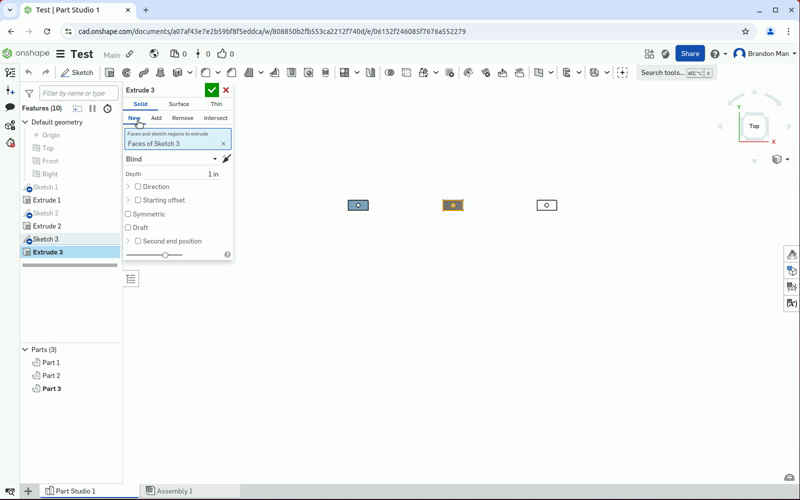
key(tab, 4)
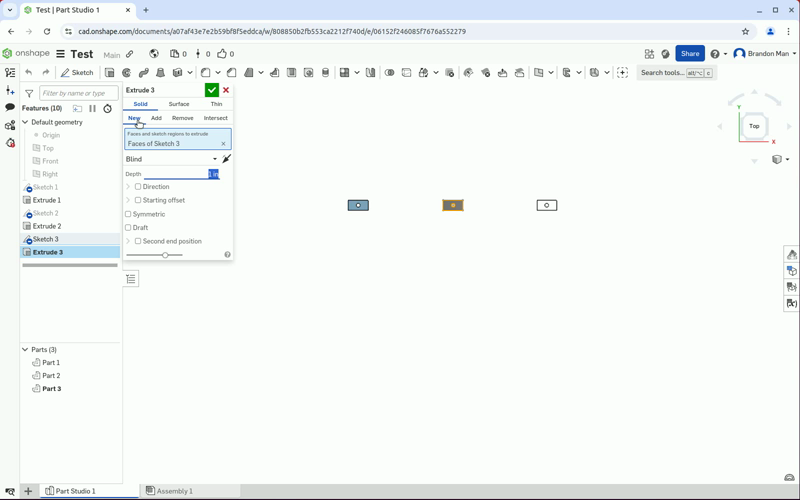
text(0.241)
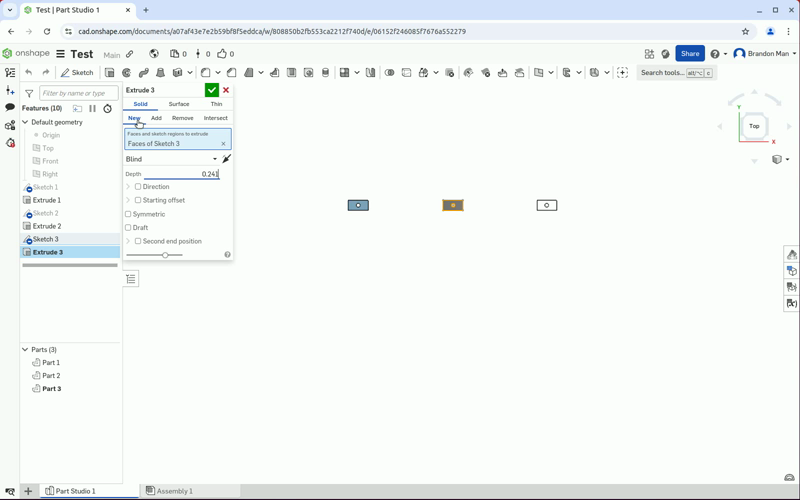
key(enter)
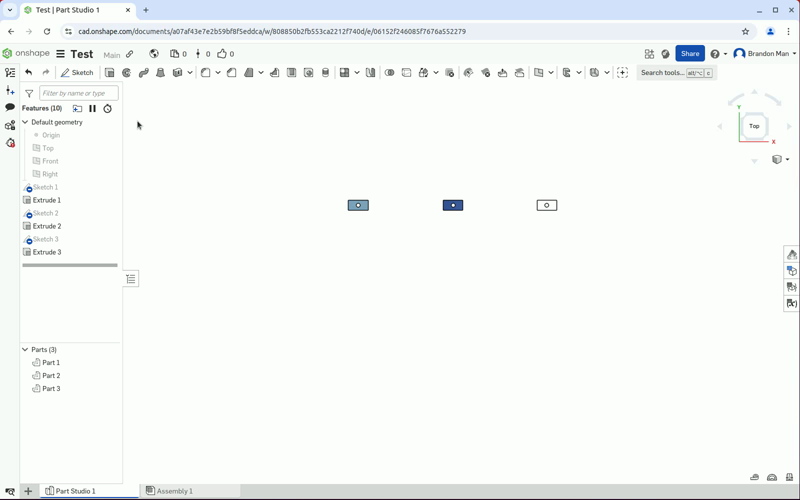
key(shift+h)
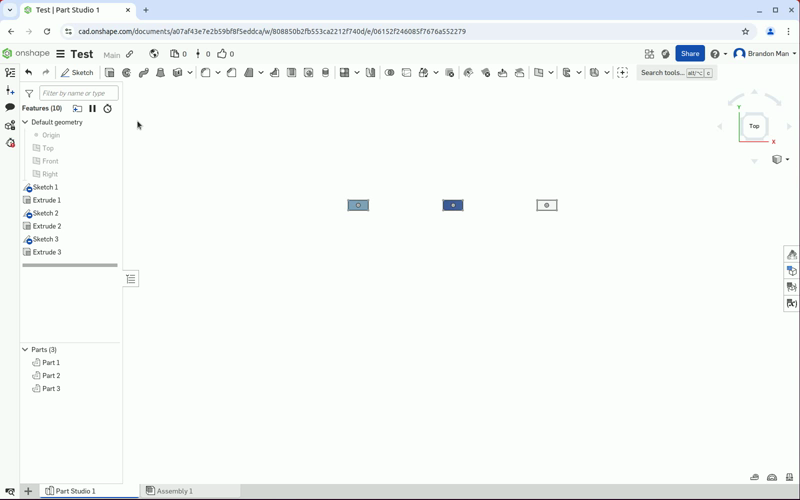
key(shift+h)
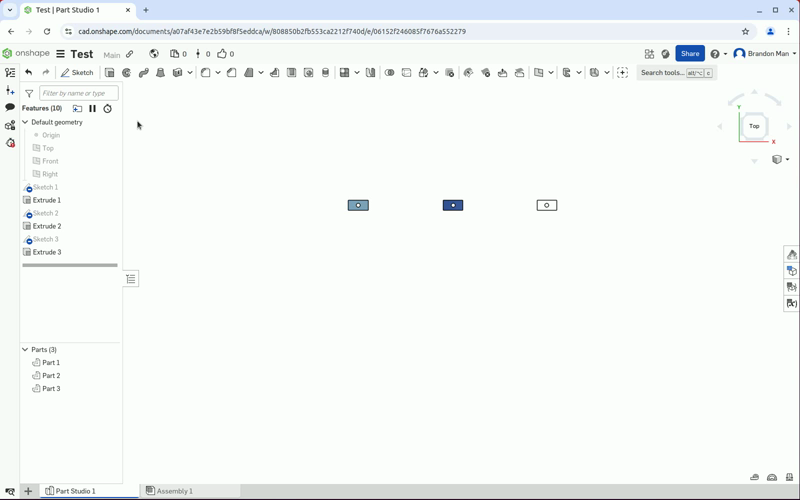
mouse_move(73, 189)
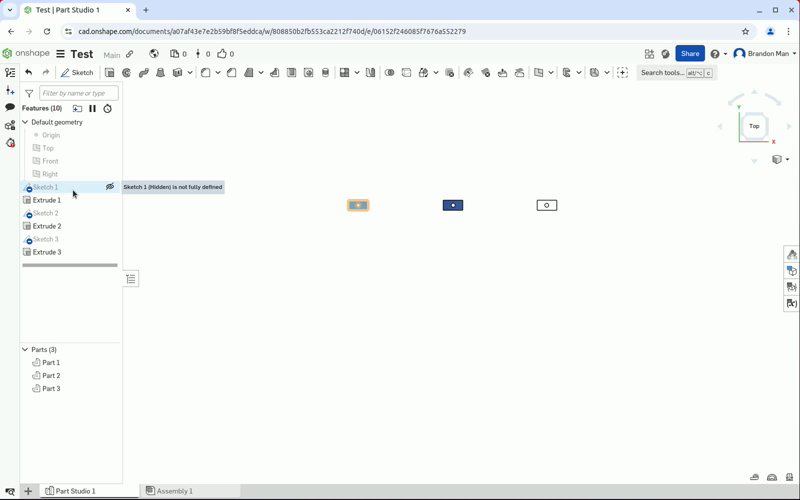
click(73, 189)
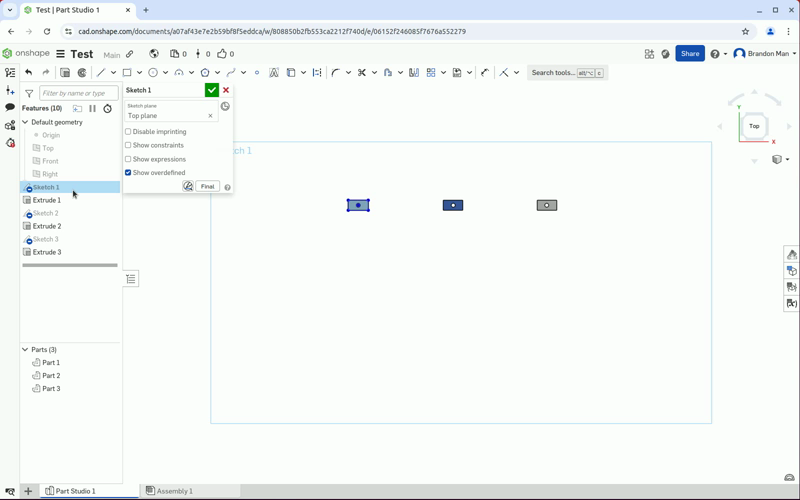
mouse_move(229, 92)
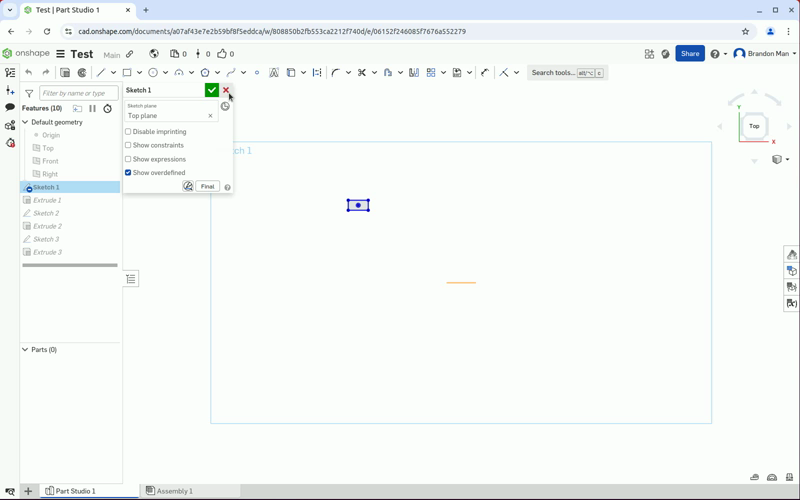
click(229, 92)
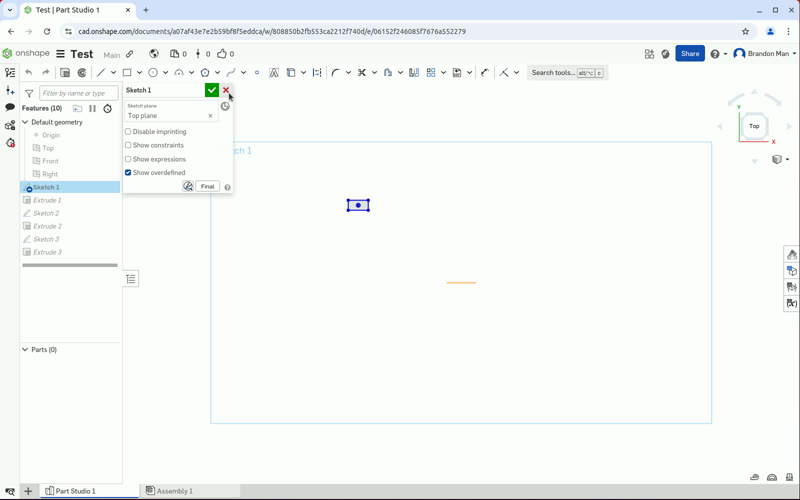
key(shift+s)
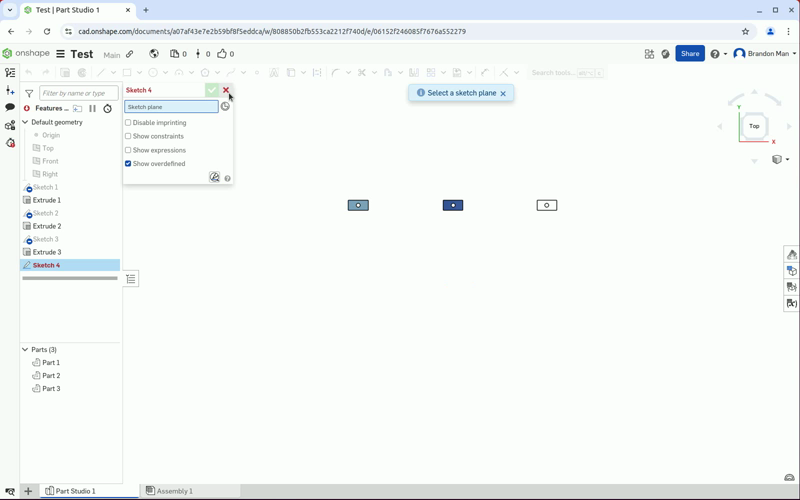
mouse_move(73, 150)
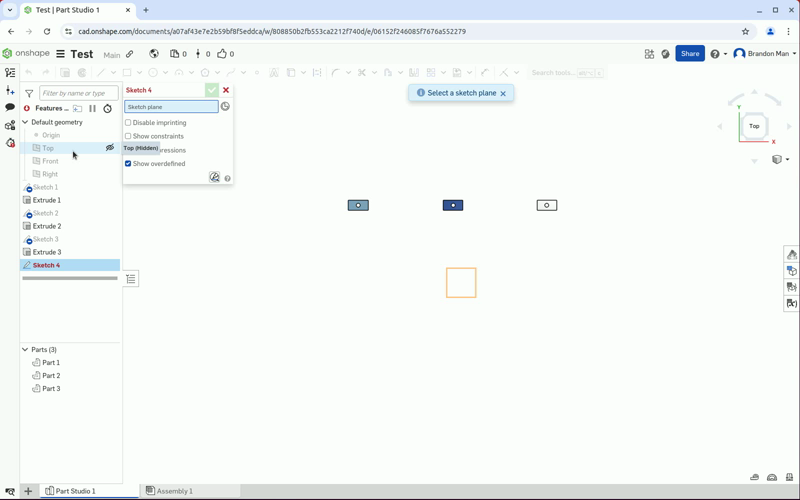
click(73, 150)
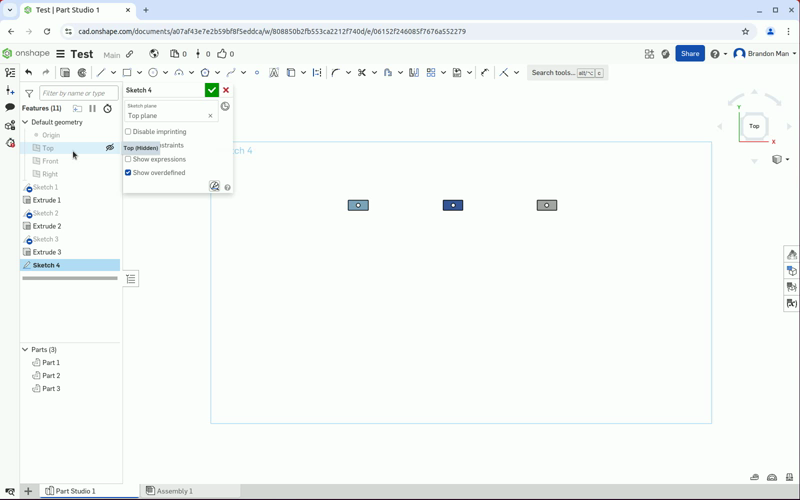
mouse_move(73, 352)
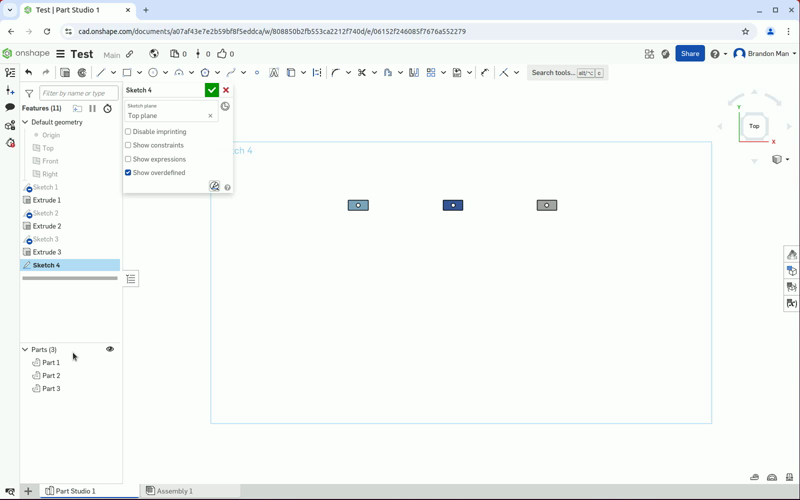
key(y)
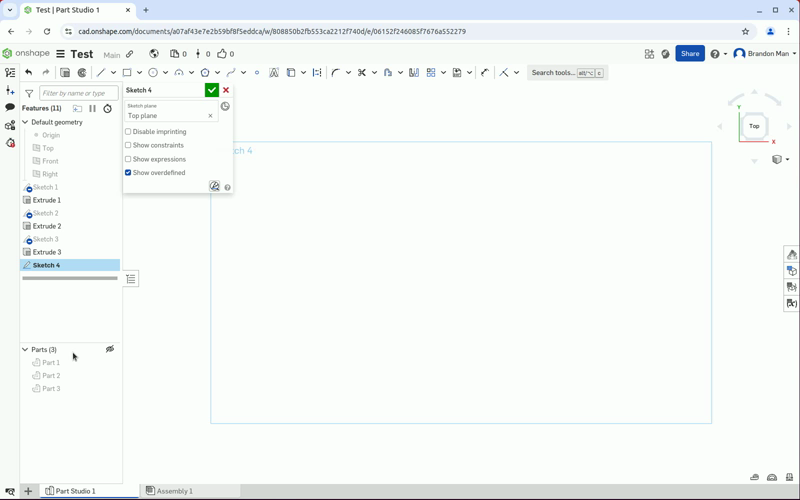
key(l)
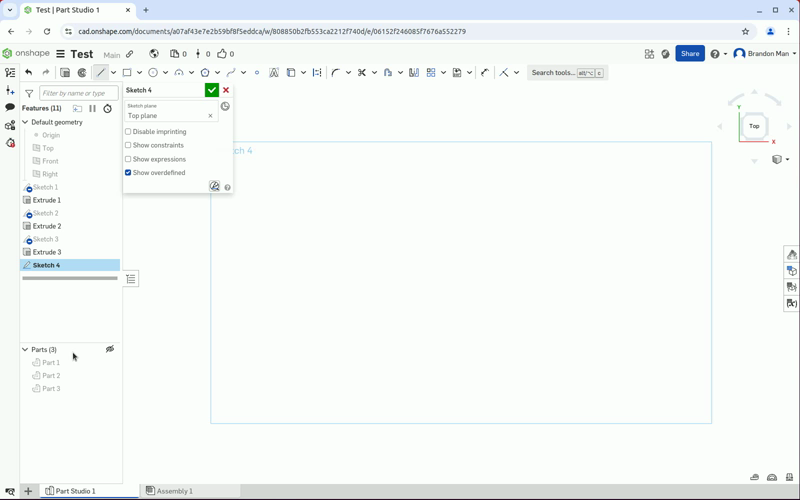
key_down(shift)
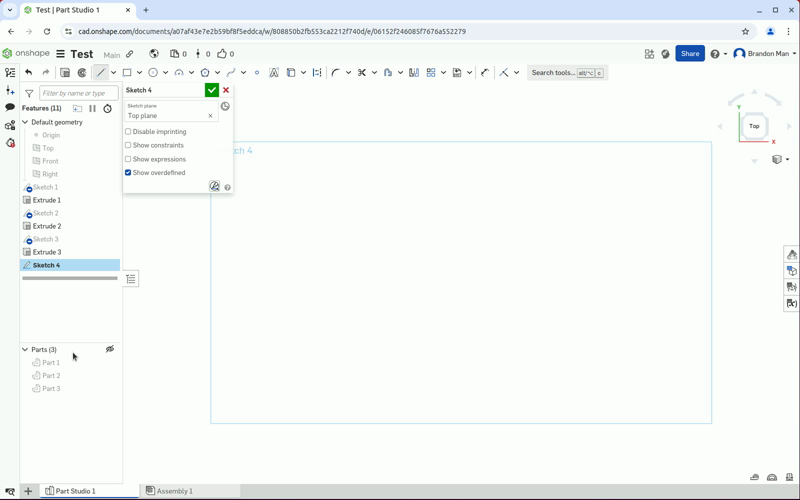
mouse_move(348, 366)
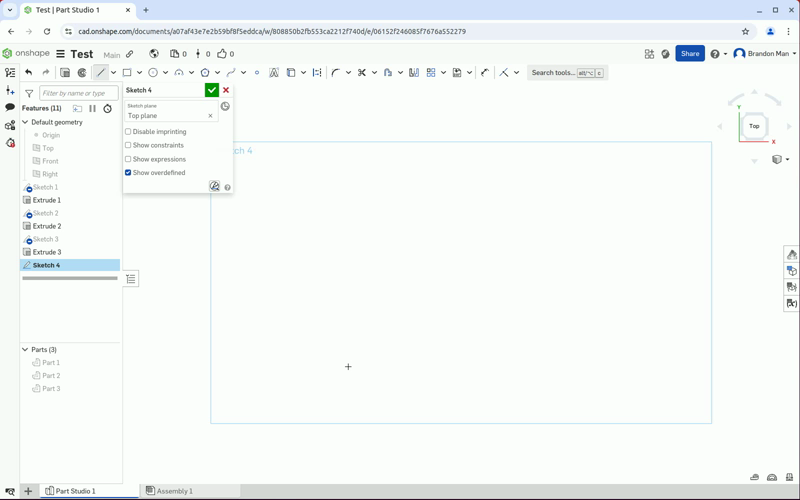
click(348, 366)
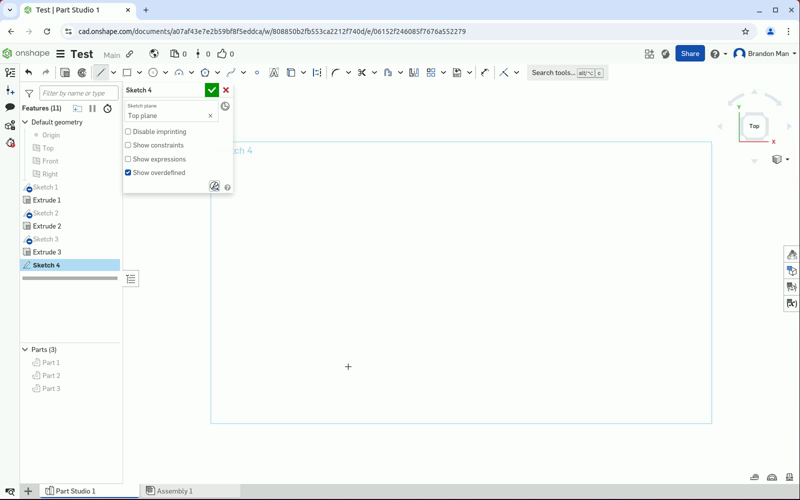
key_up(shift)
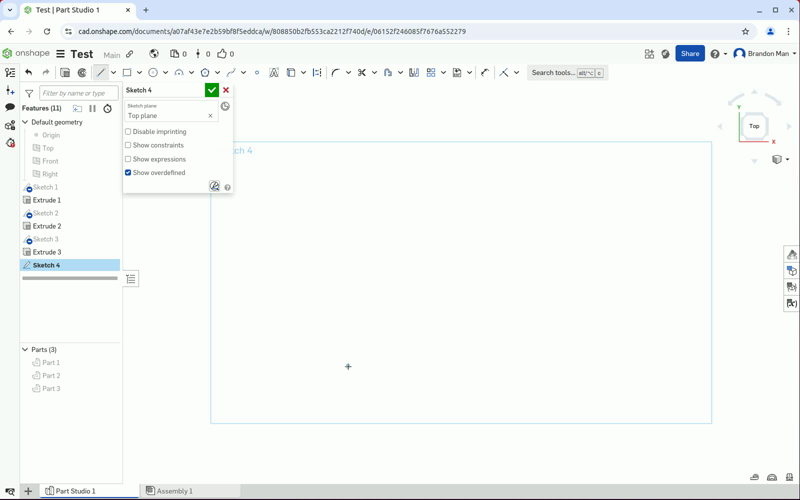
key_down(shift)
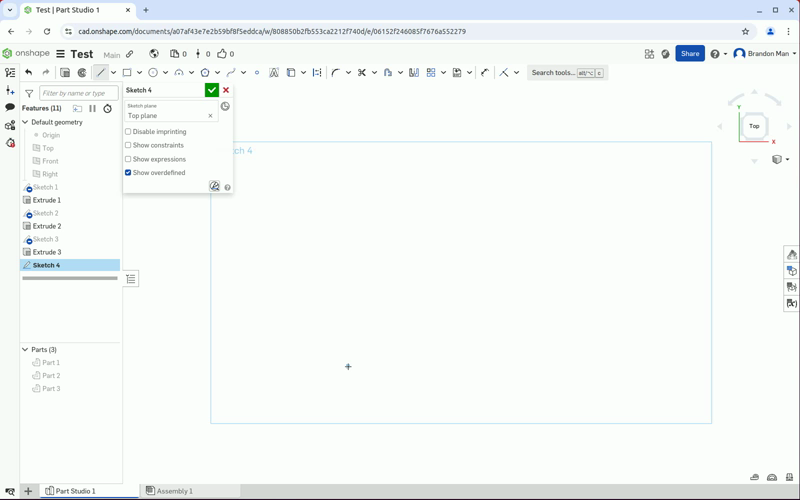
mouse_move(378, 366)
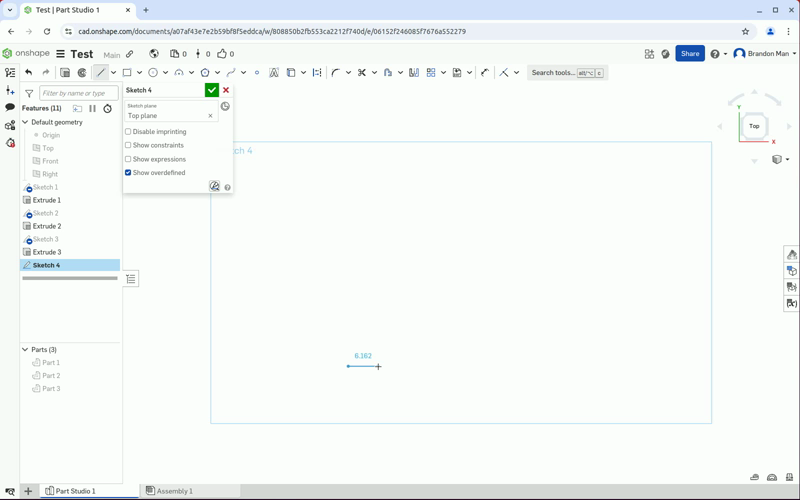
mouse_move(368, 366)
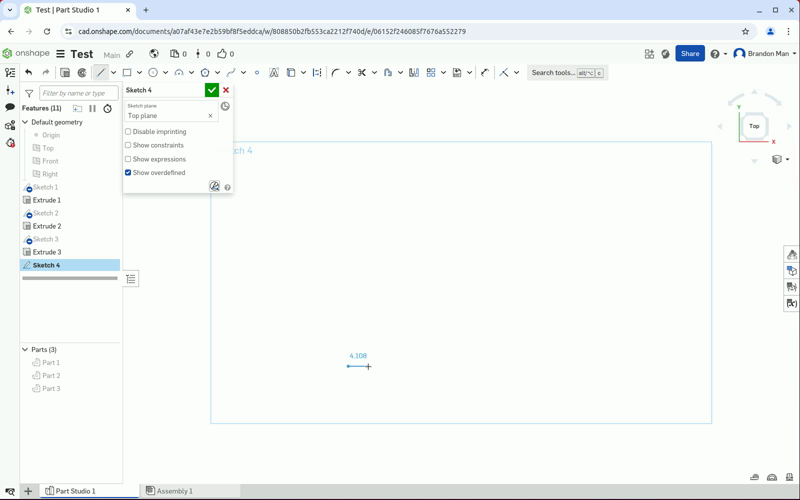
click(368, 366)
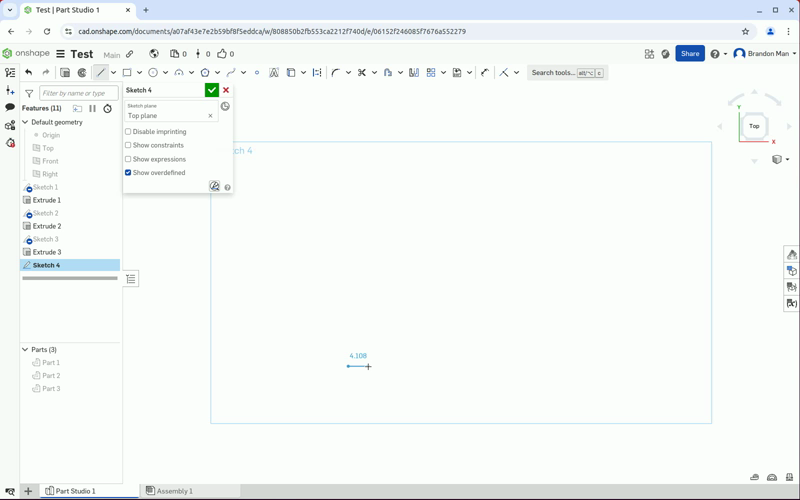
key_up(shift)
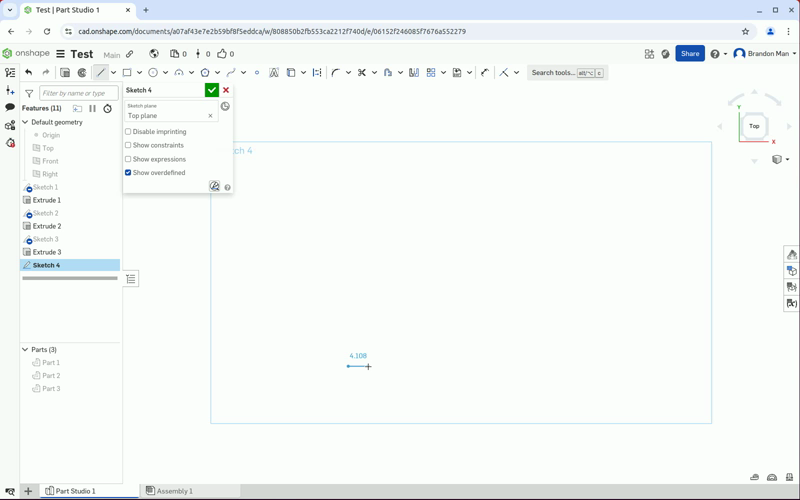
key_down(shift)
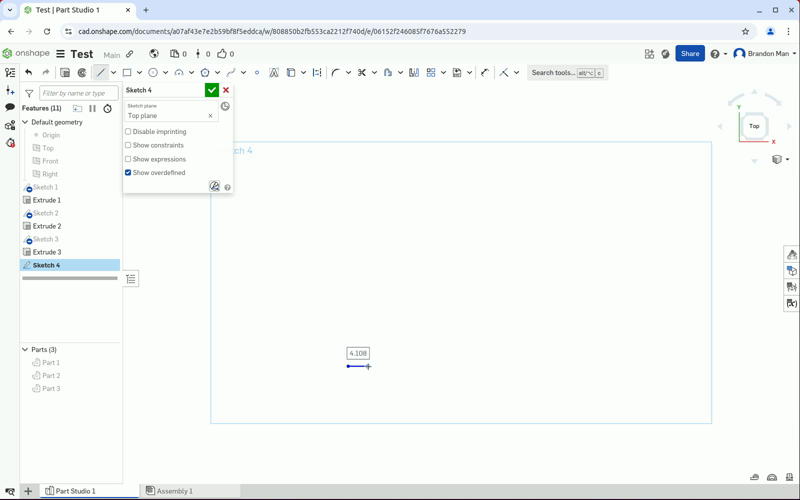
mouse_move(398, 366)
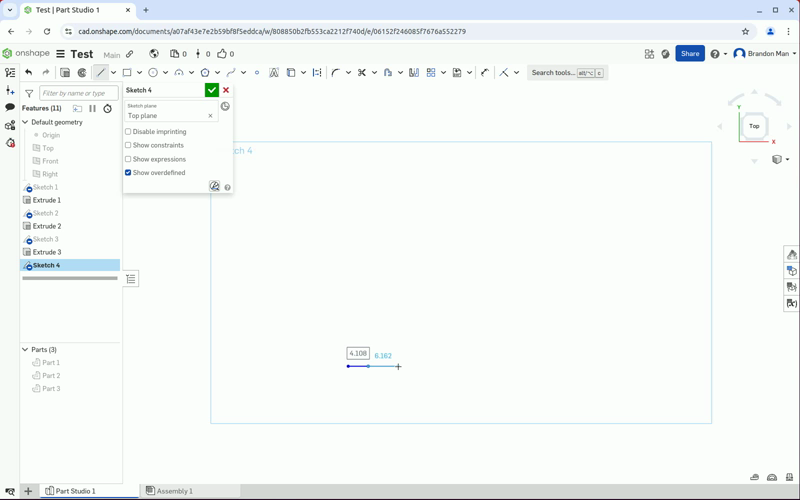
mouse_move(368, 356)
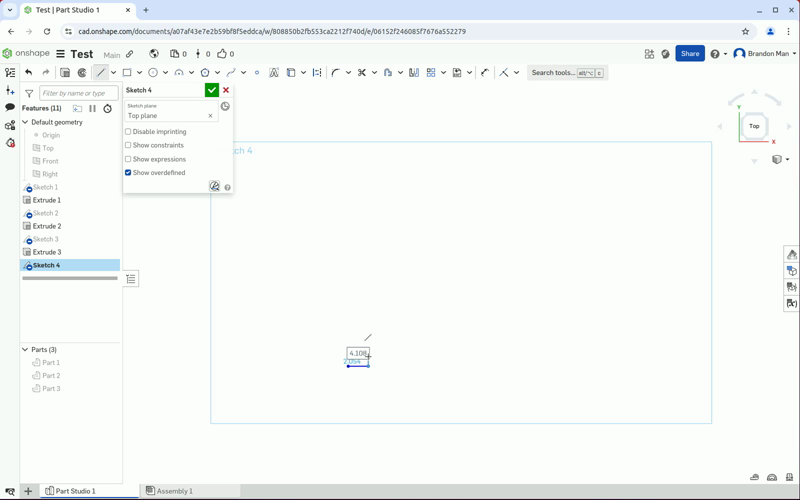
click(368, 356)
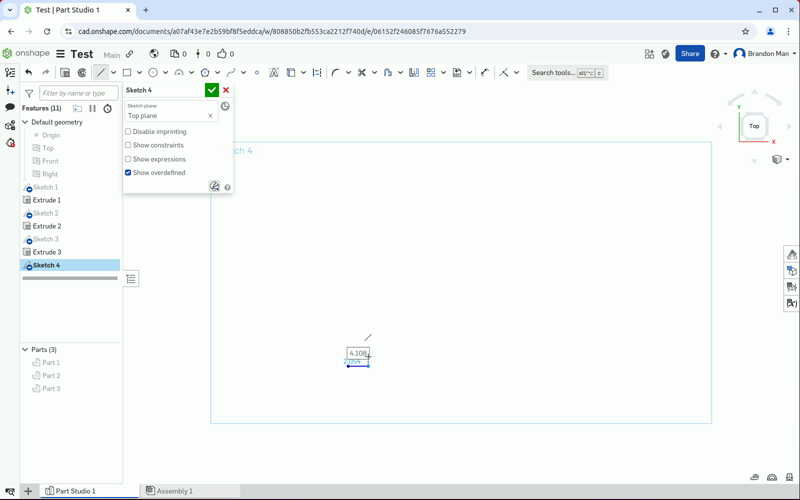
key_up(shift)
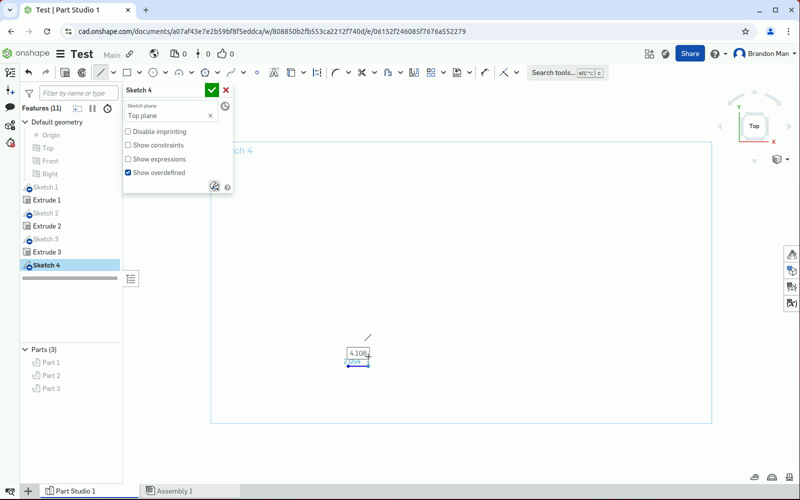
key_down(shift)
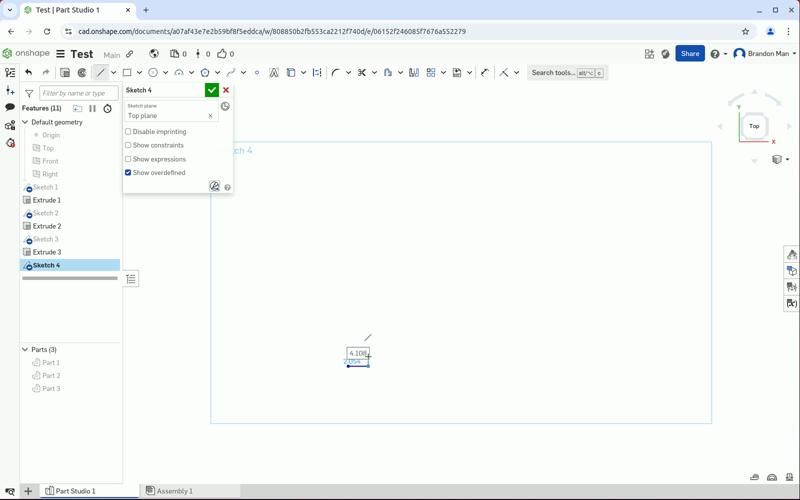
mouse_move(398, 356)
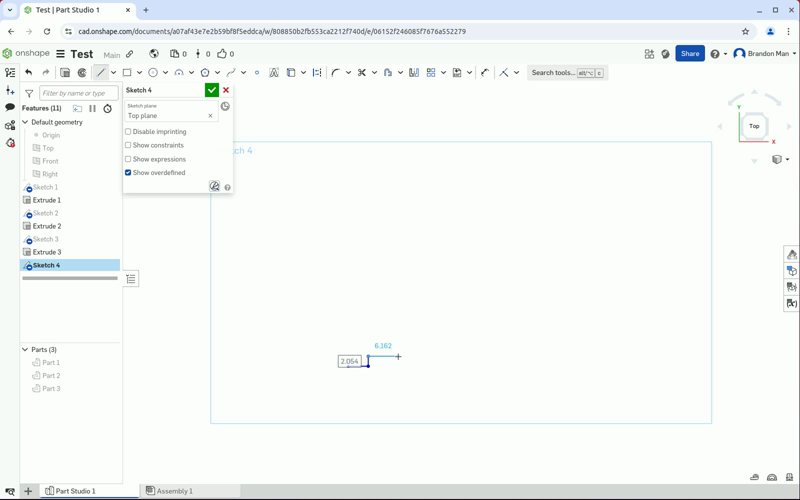
mouse_move(348, 356)
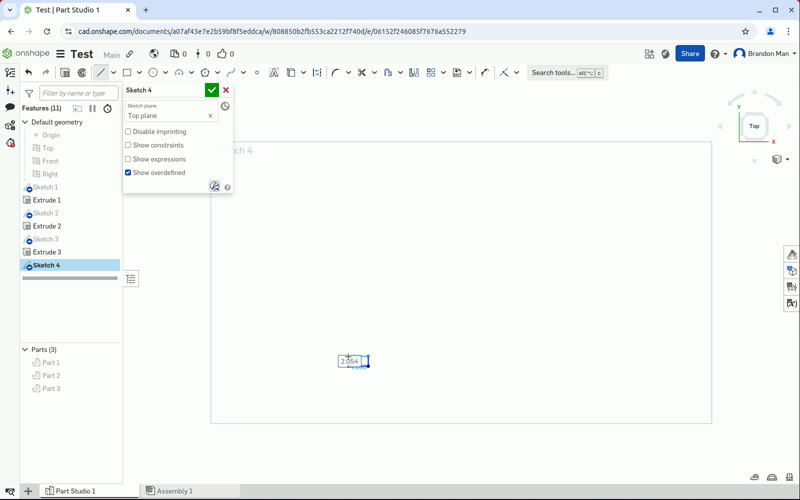
click(348, 356)
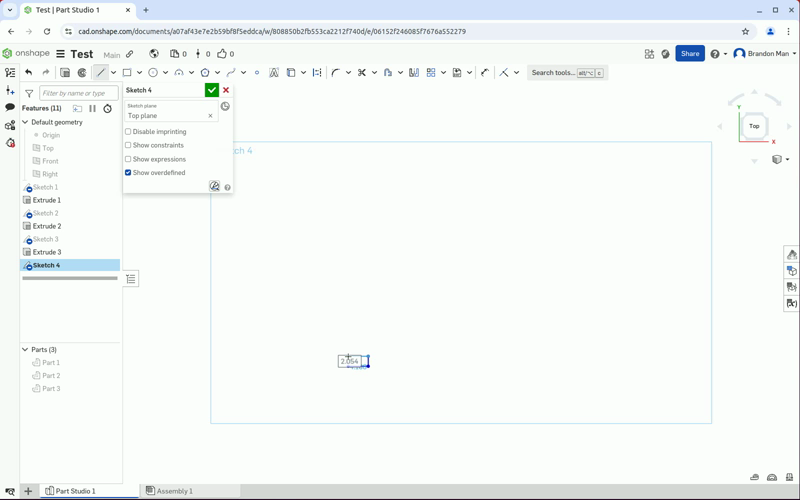
key_up(shift)
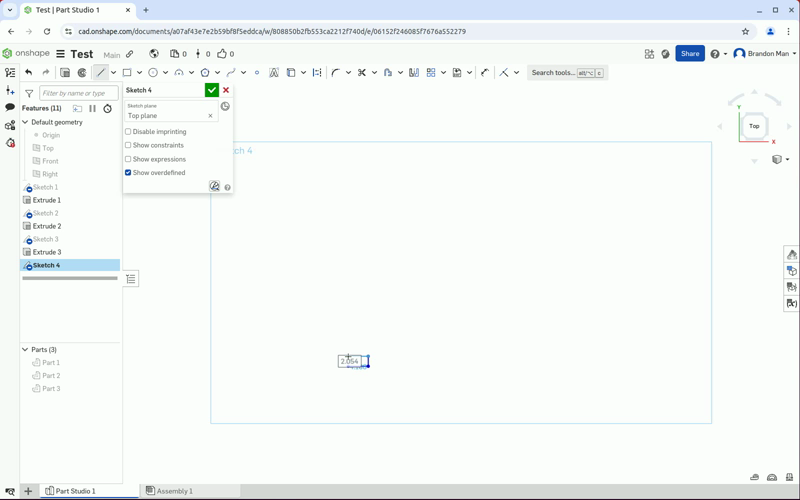
mouse_move(378, 356)
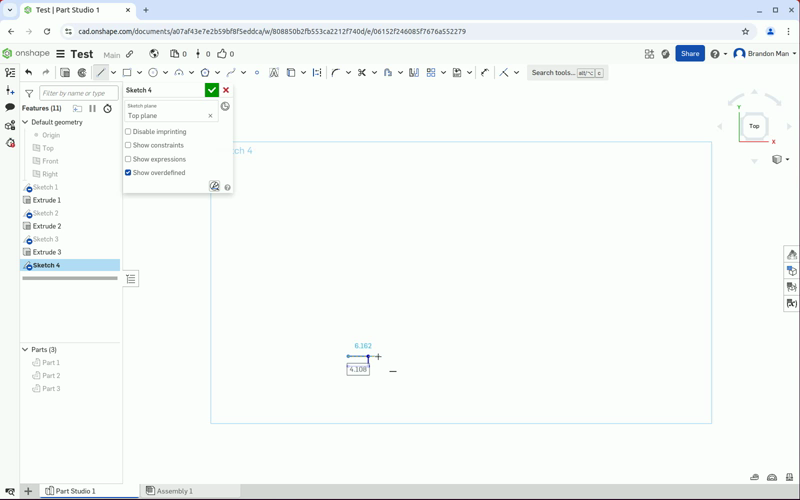
key_down(shift)
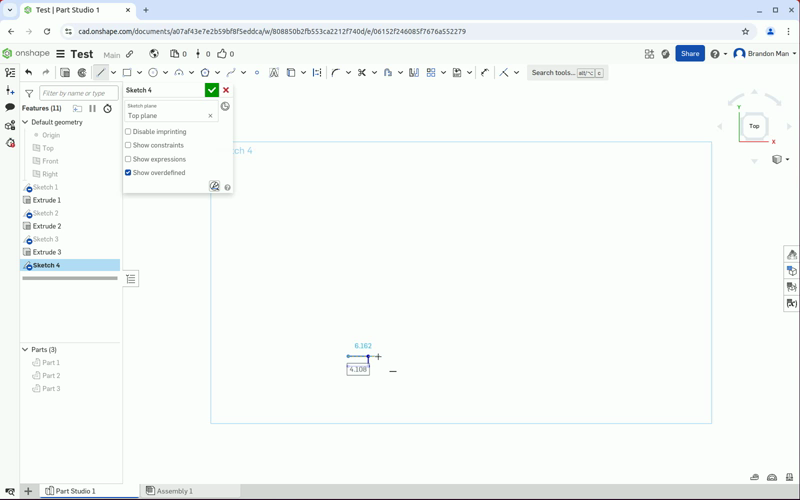
mouse_move(348, 366)
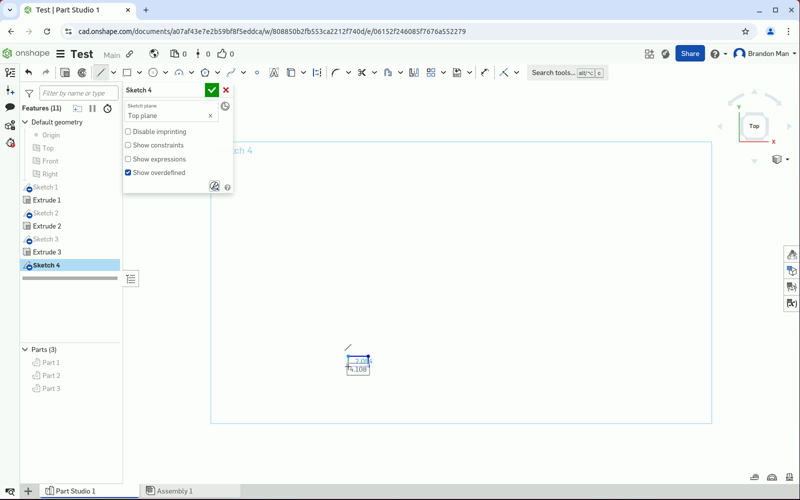
key_up(shift)
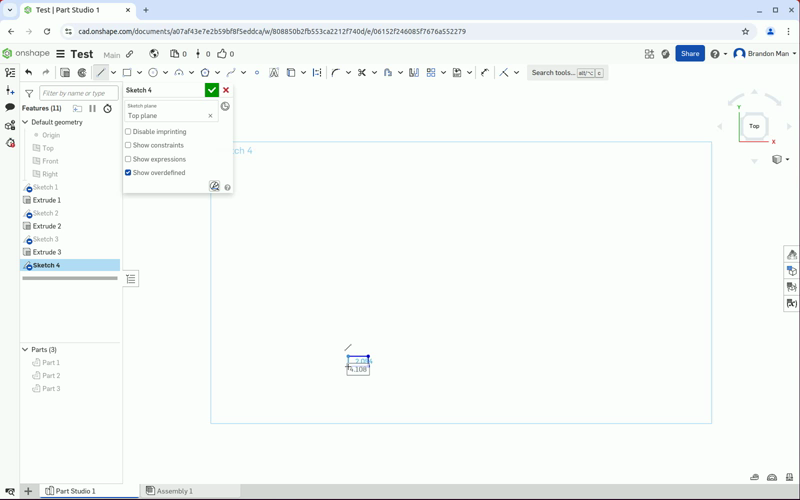
click(348, 366)
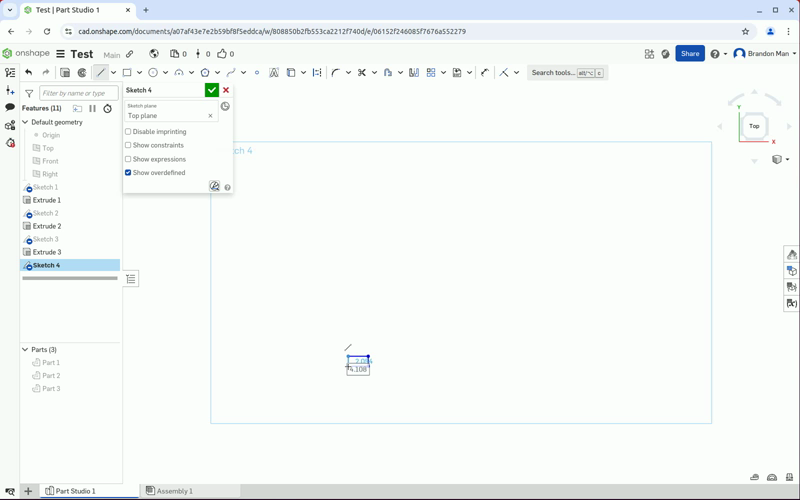
key(esc)
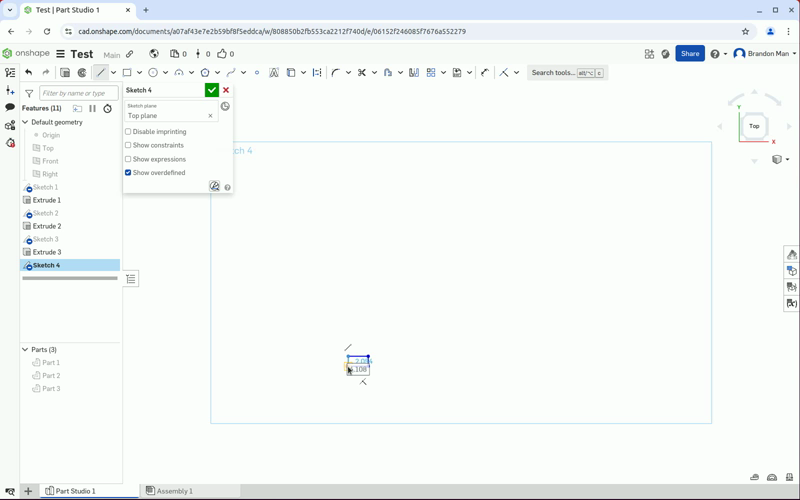
key(c)
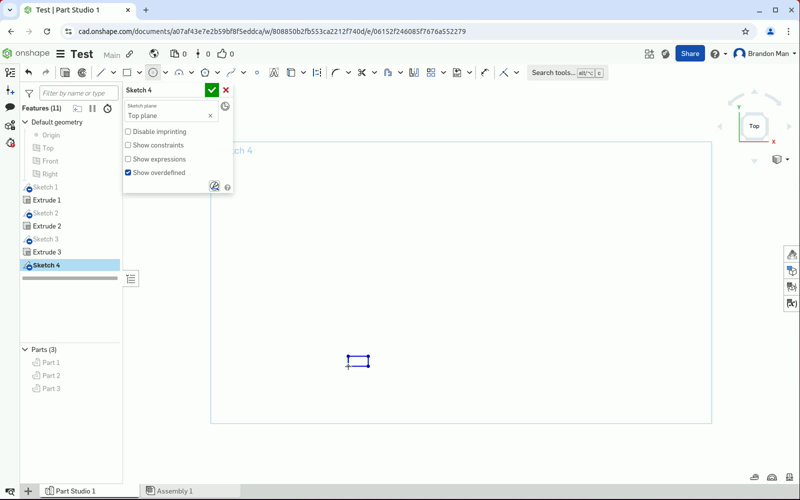
key_down(shift)
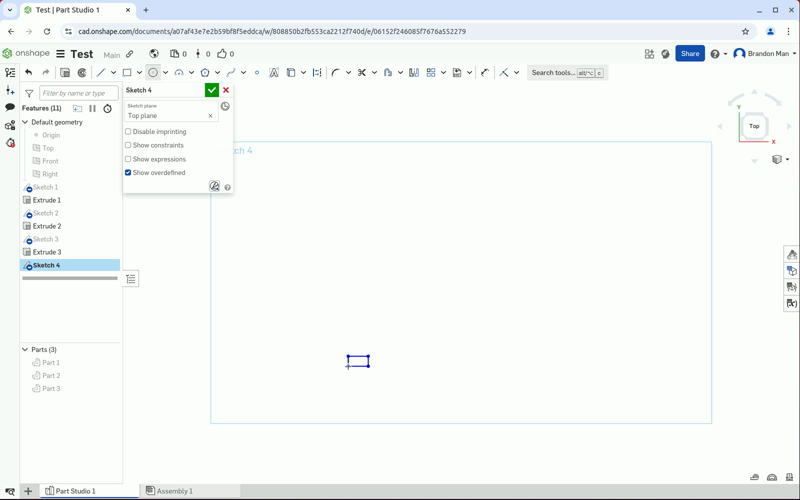
mouse_move(358, 361)
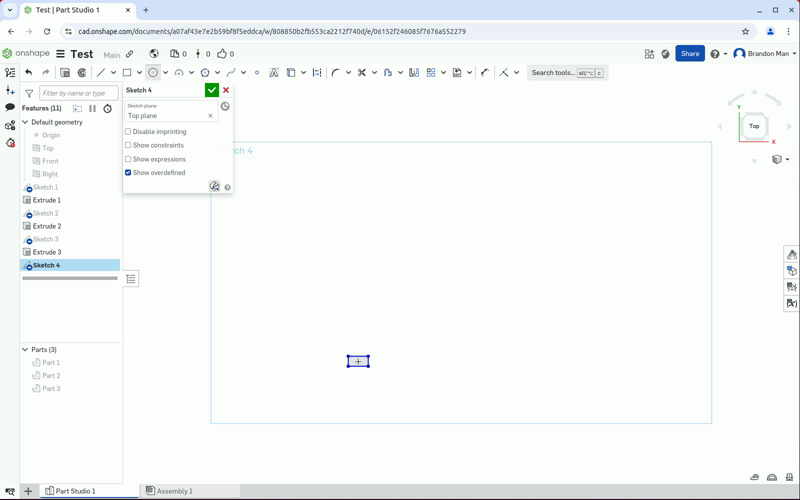
click(358, 361)
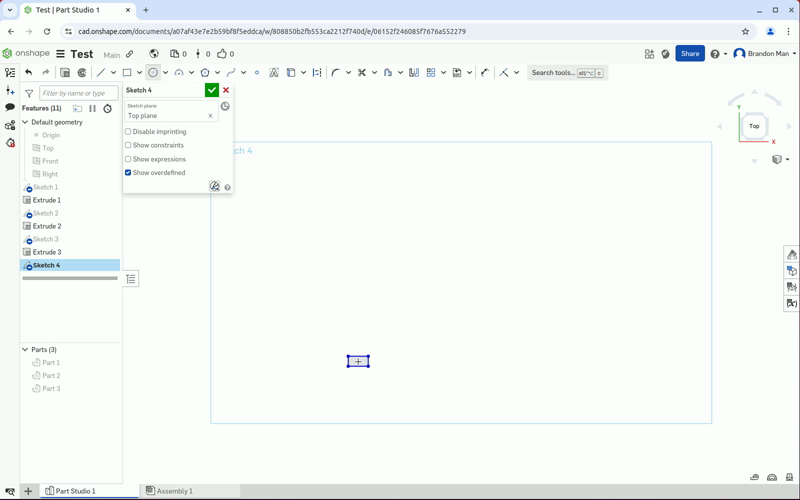
key_up(shift)
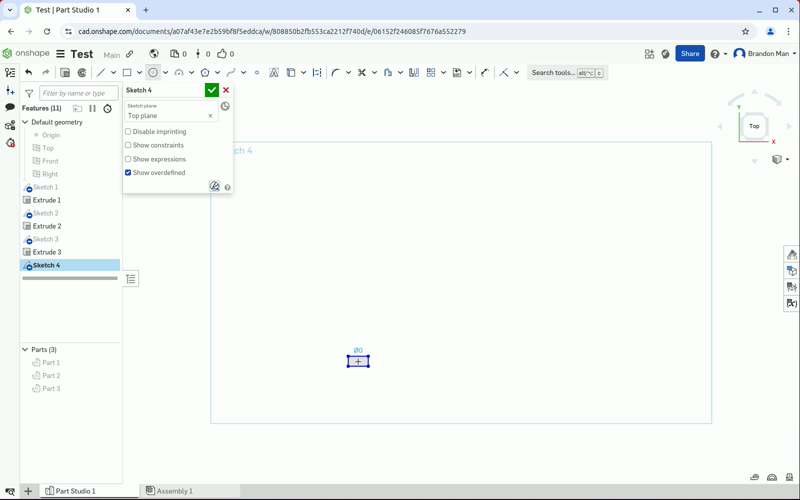
mouse_move(360, 361)
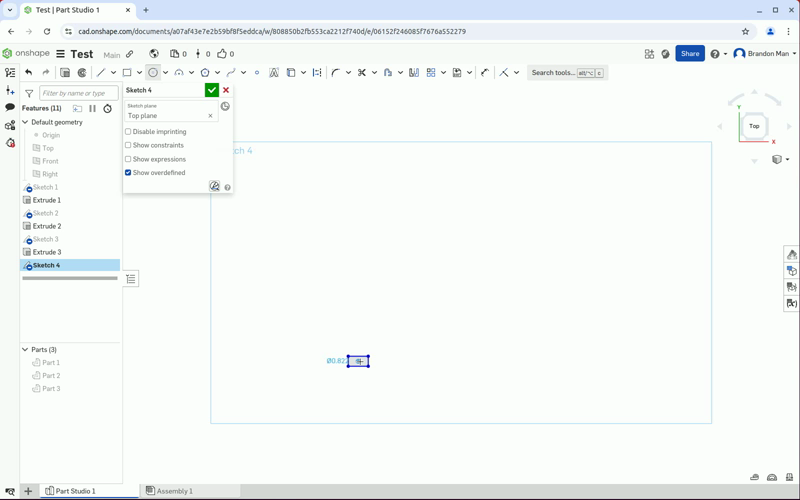
scroll(6)
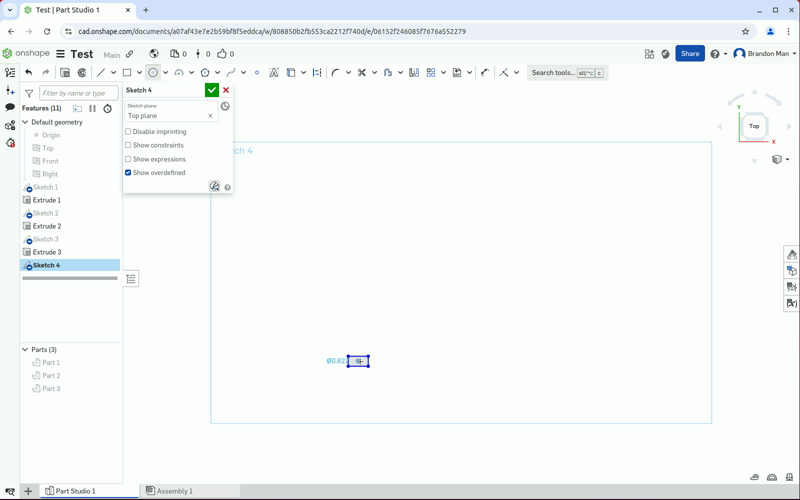
scroll(6)
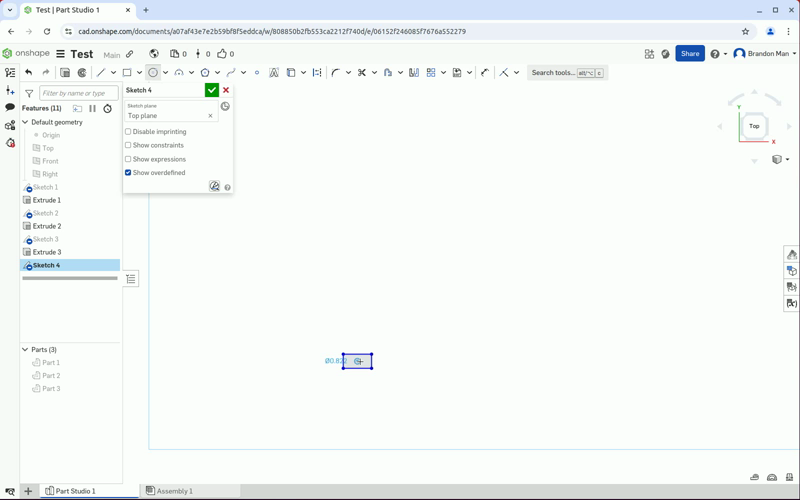
scroll(6)
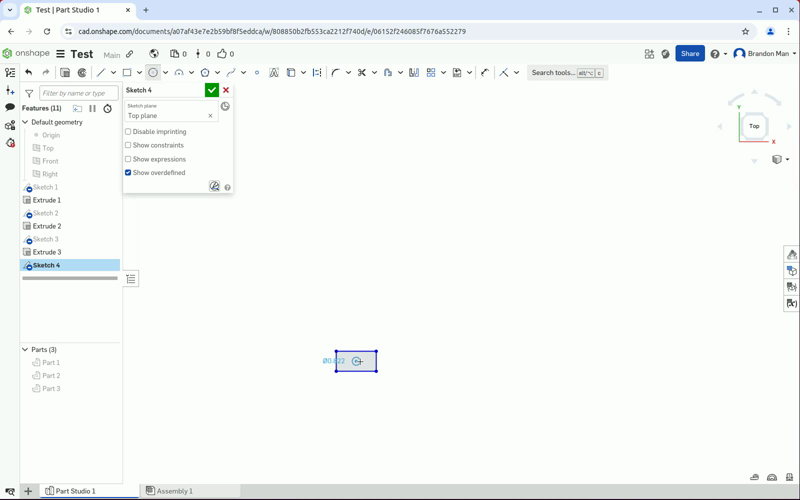
scroll(6)
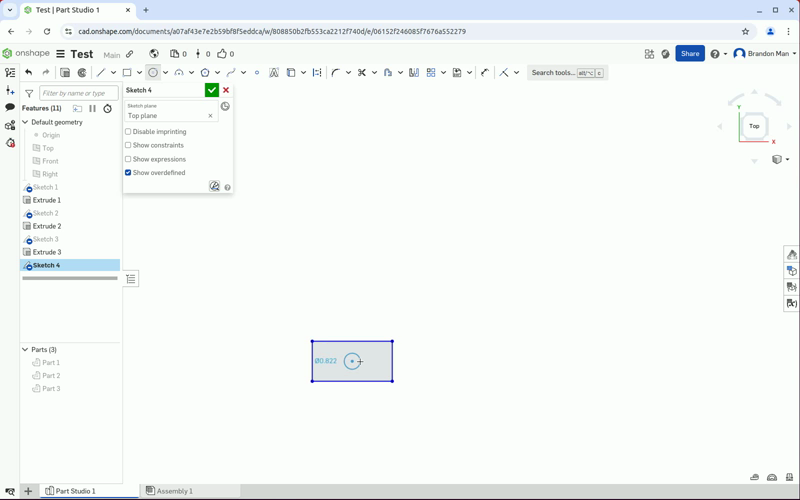
scroll(6)
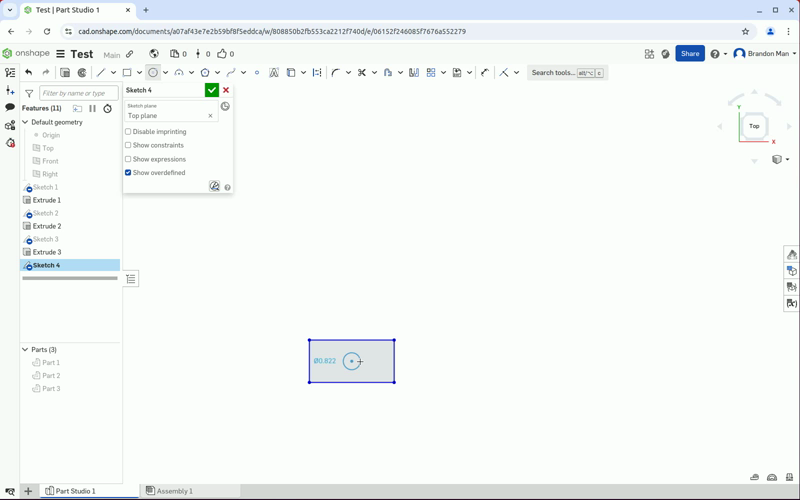
scroll(6)
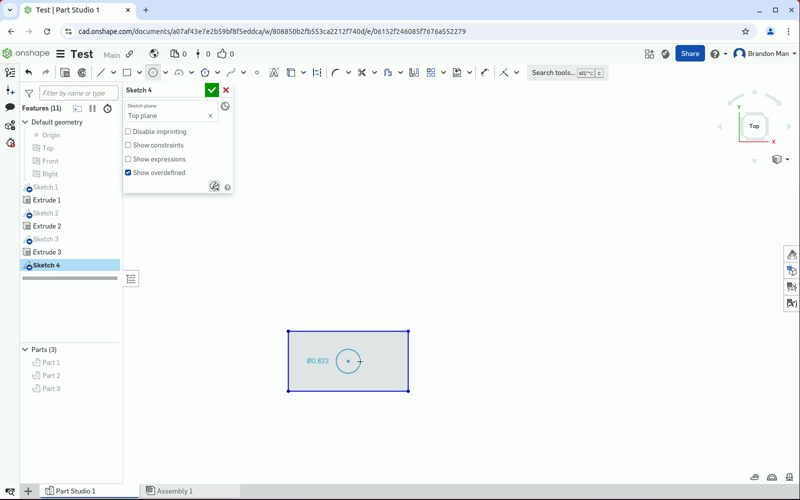
scroll(6)
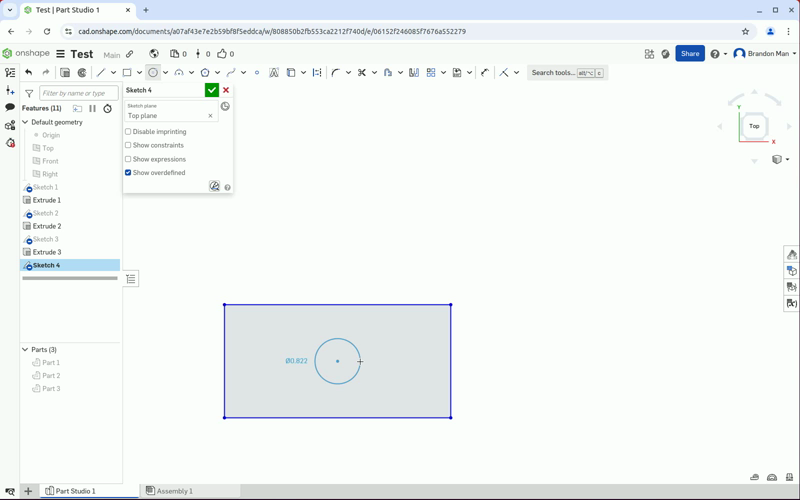
click(360, 361)
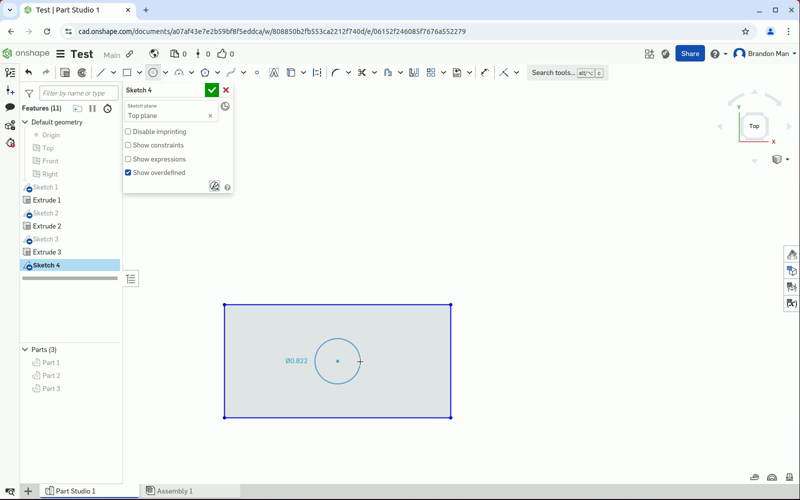
scroll(-6)
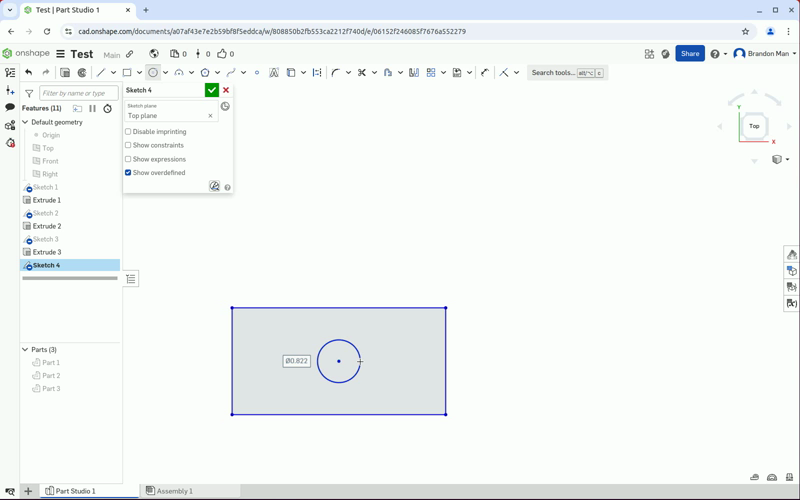
scroll(-6)
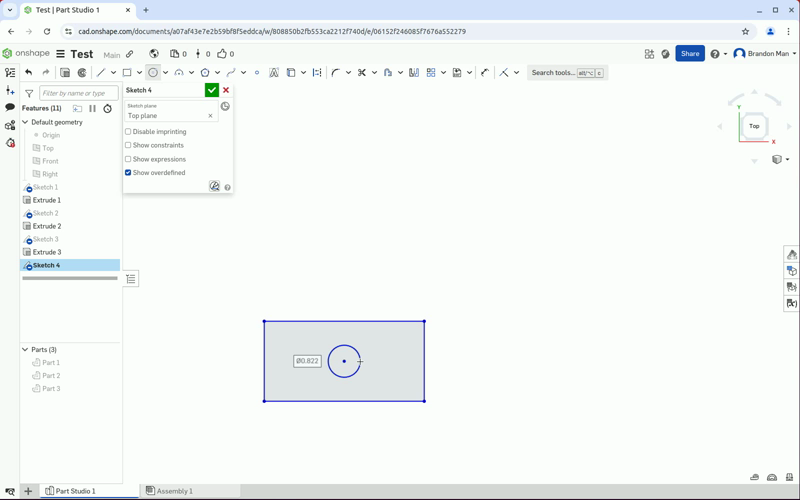
scroll(-6)
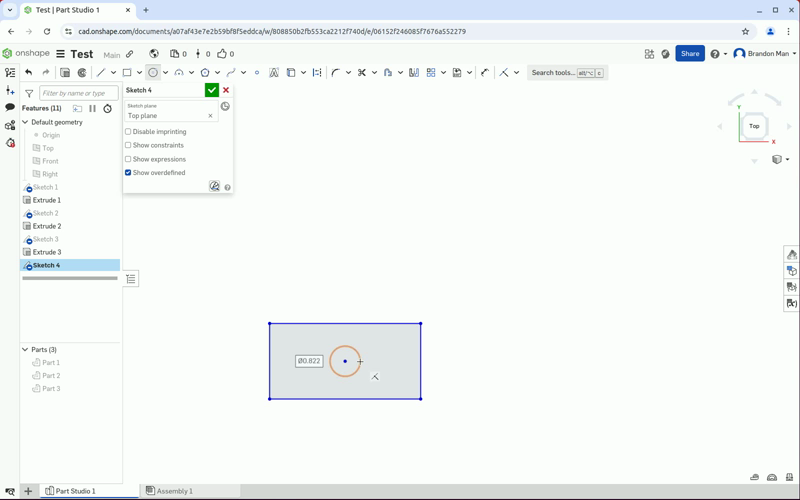
scroll(-6)
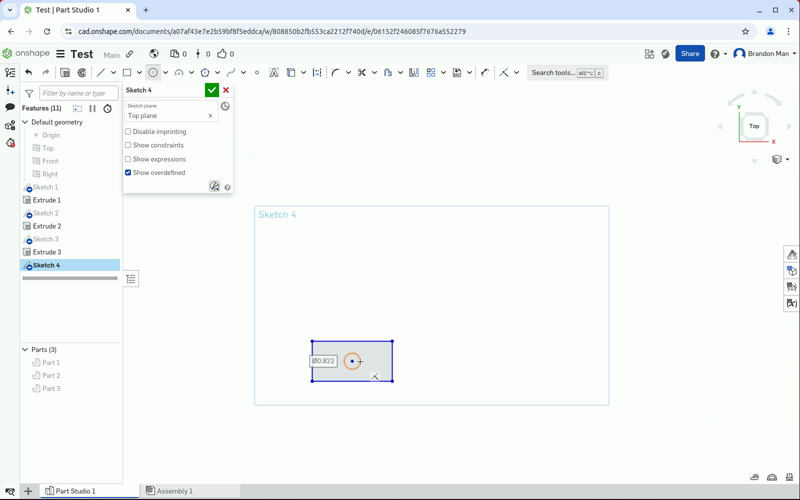
scroll(-6)
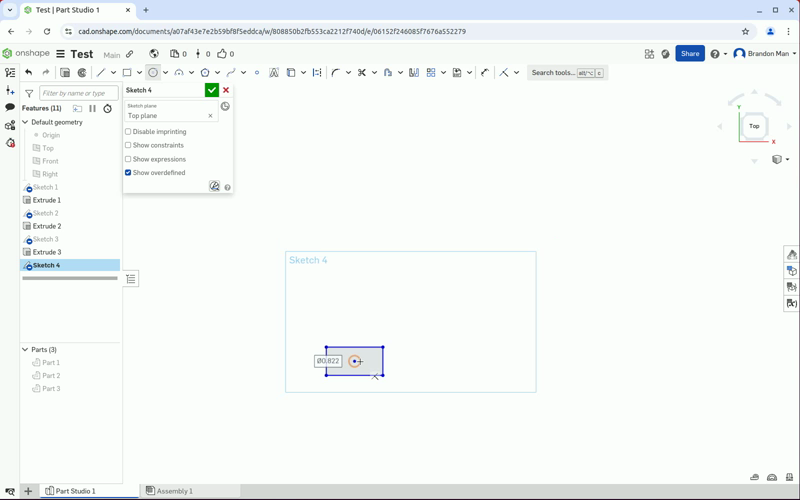
scroll(-6)
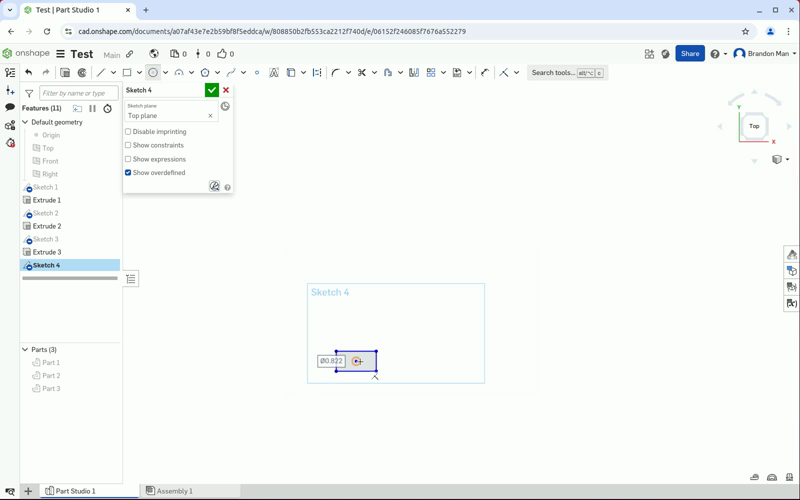
scroll(-6)
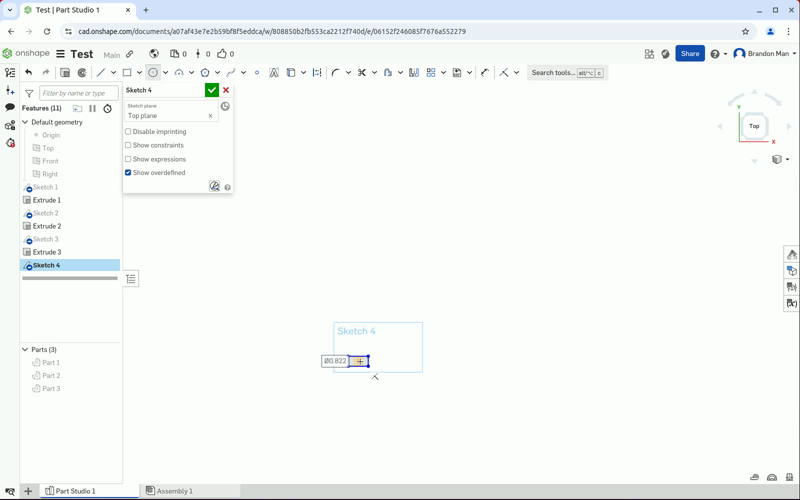
key(esc)
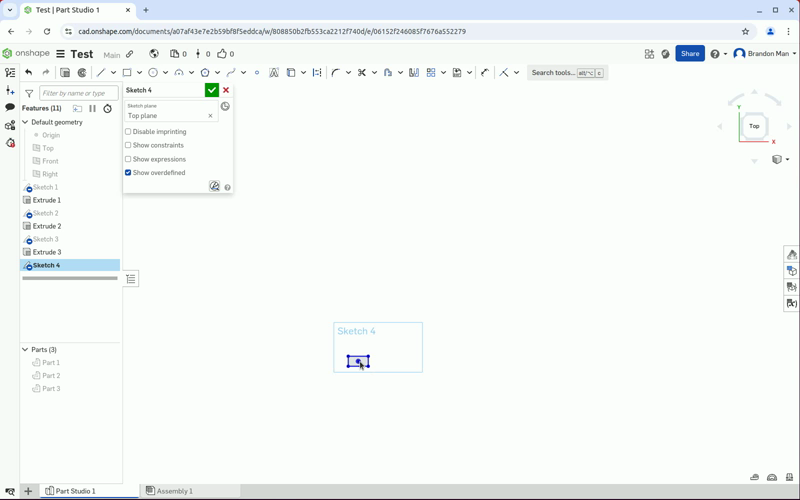
mouse_move(361, 357)
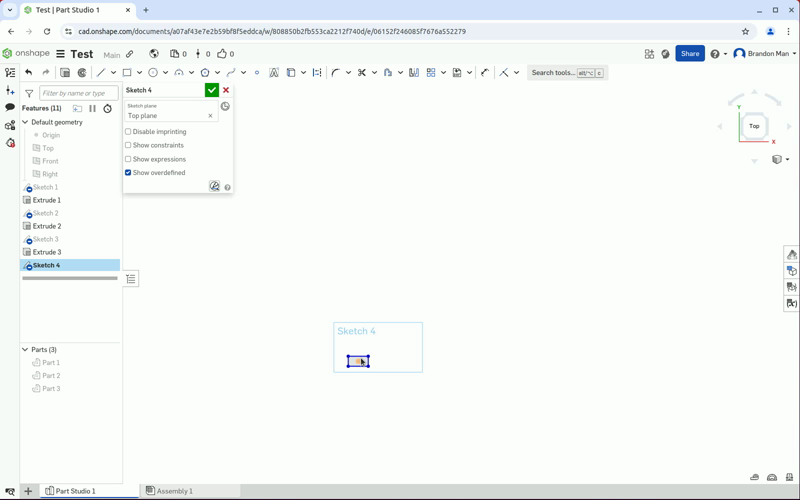
scroll(6)
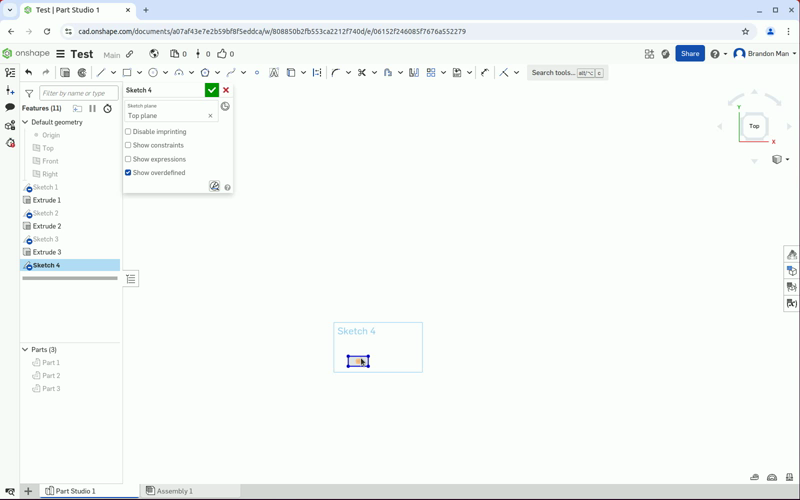
scroll(6)
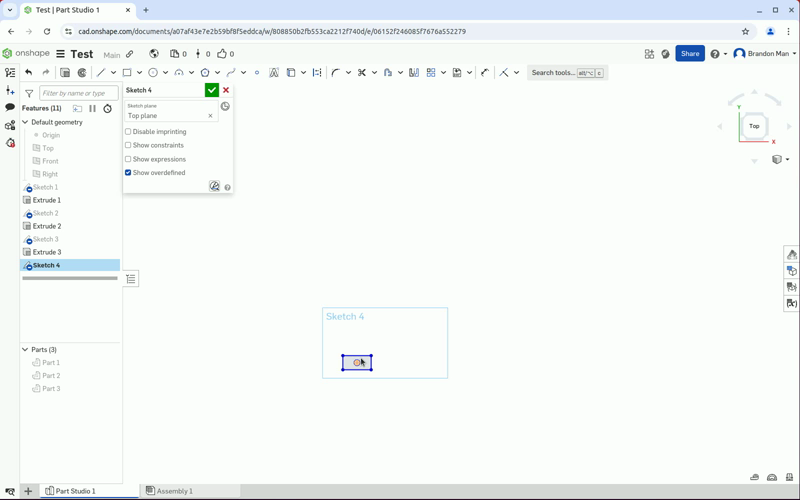
scroll(6)
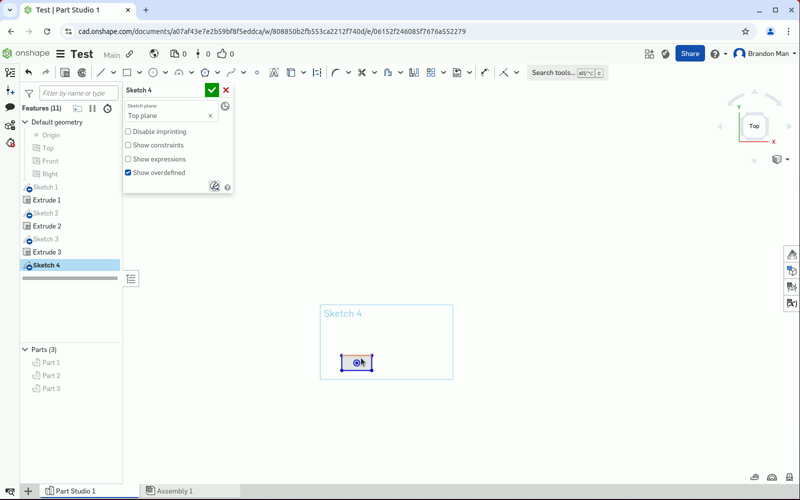
scroll(6)
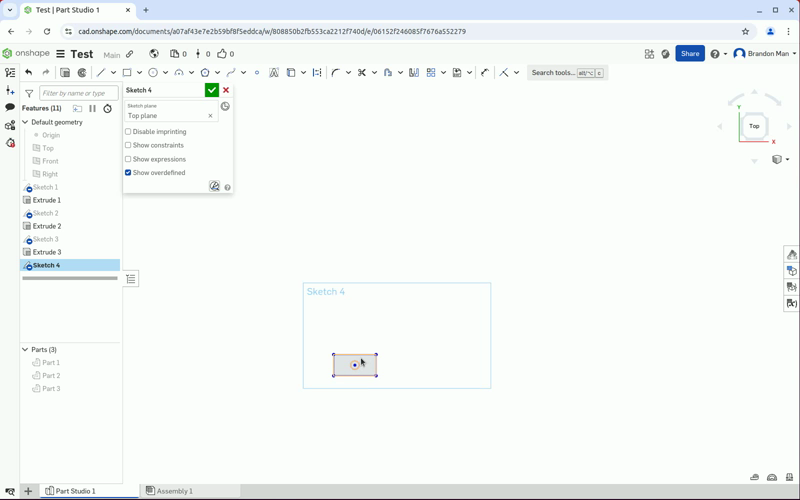
scroll(6)
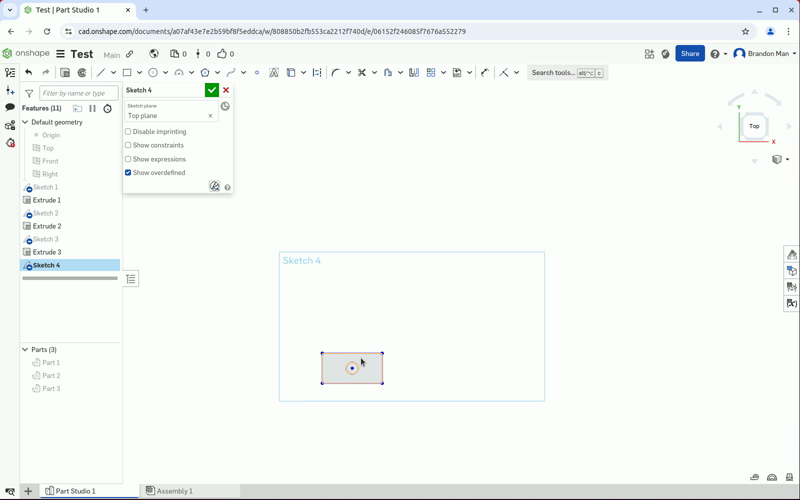
scroll(6)
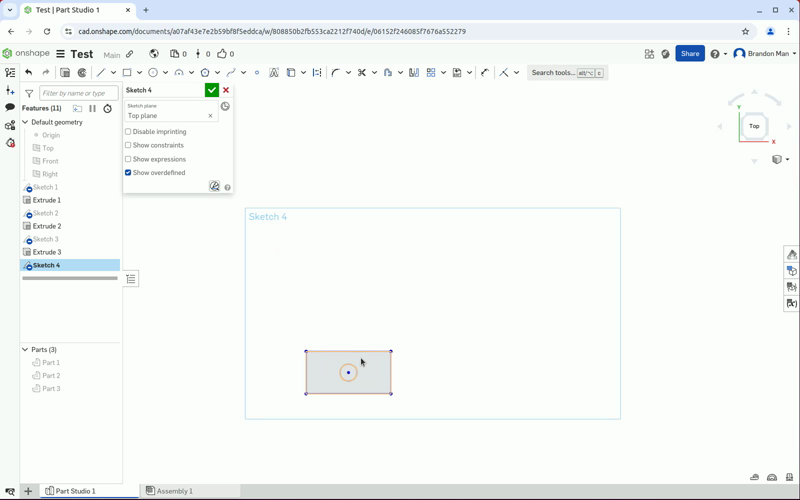
scroll(6)
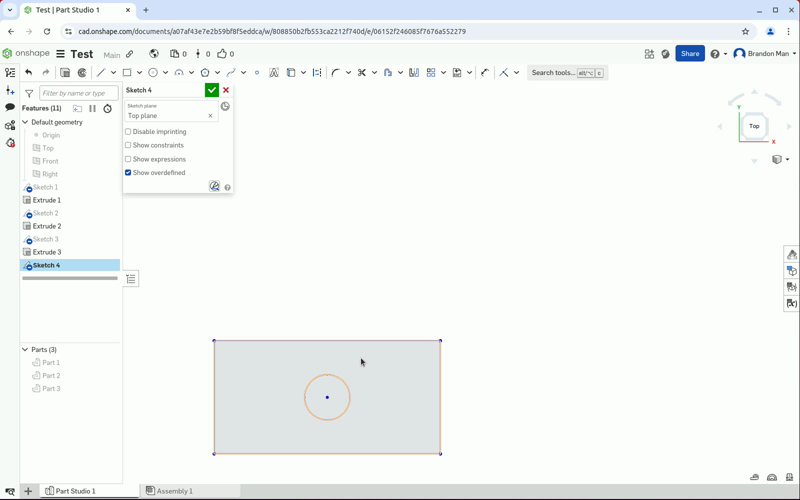
click(361, 357)
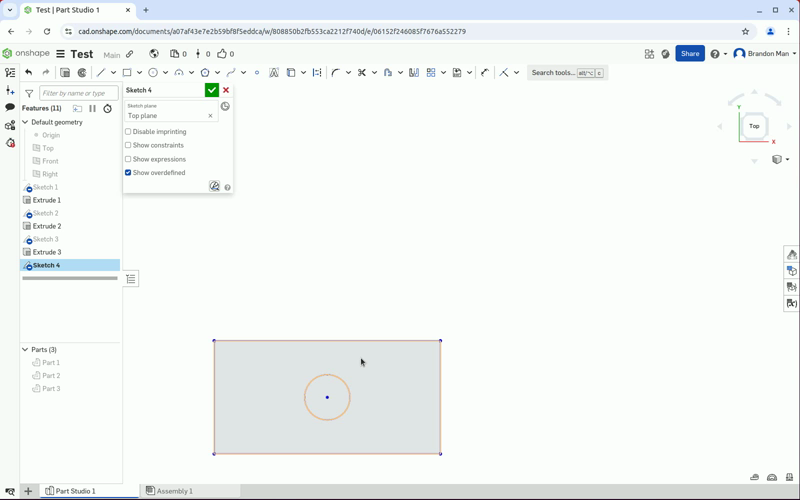
scroll(-6)
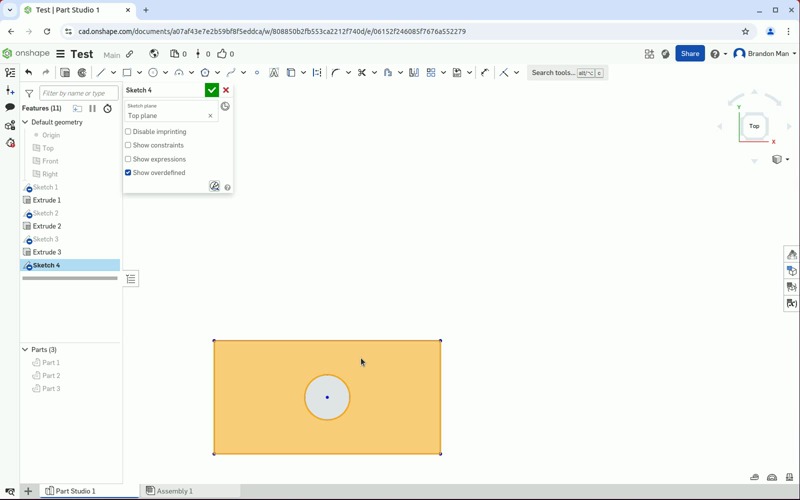
scroll(-6)
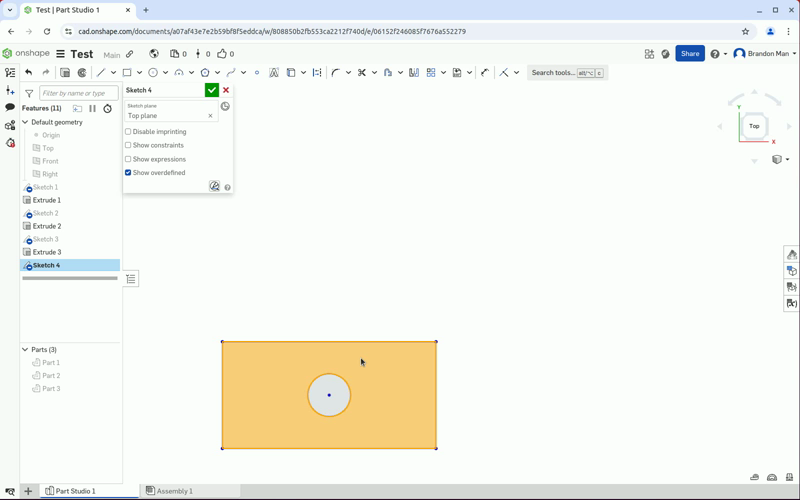
scroll(-6)
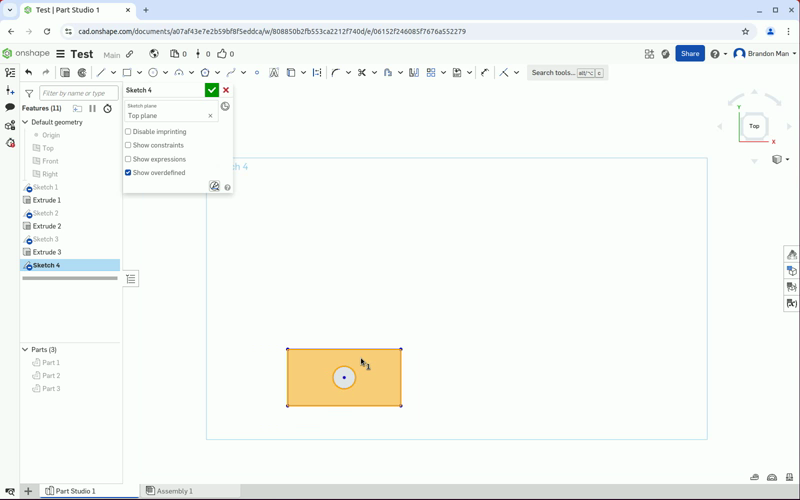
scroll(-6)
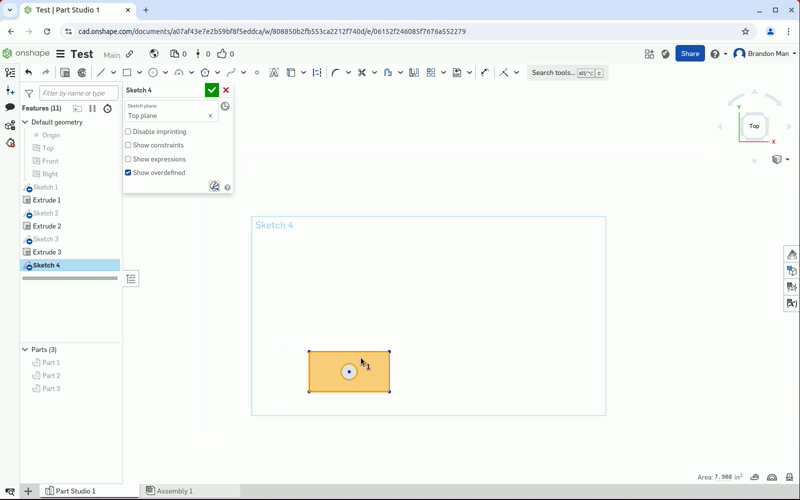
scroll(-6)
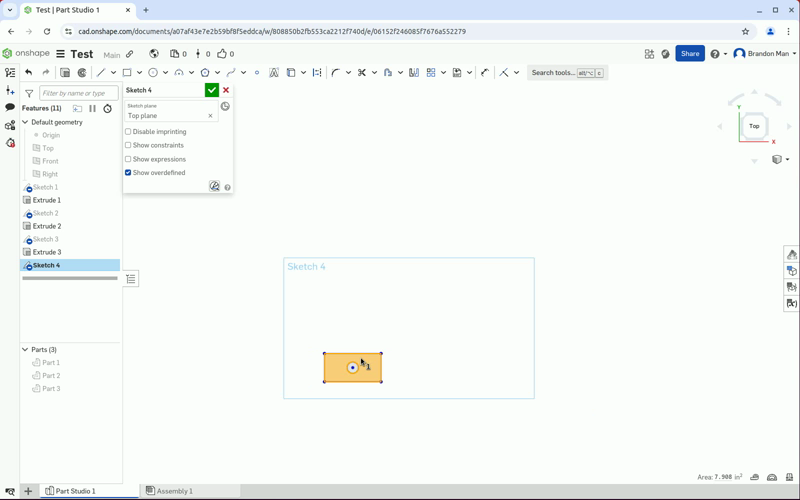
scroll(-6)
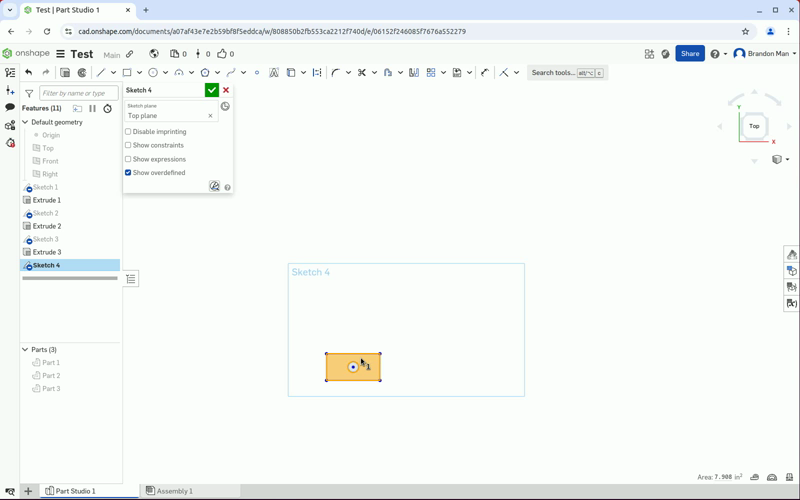
scroll(-6)
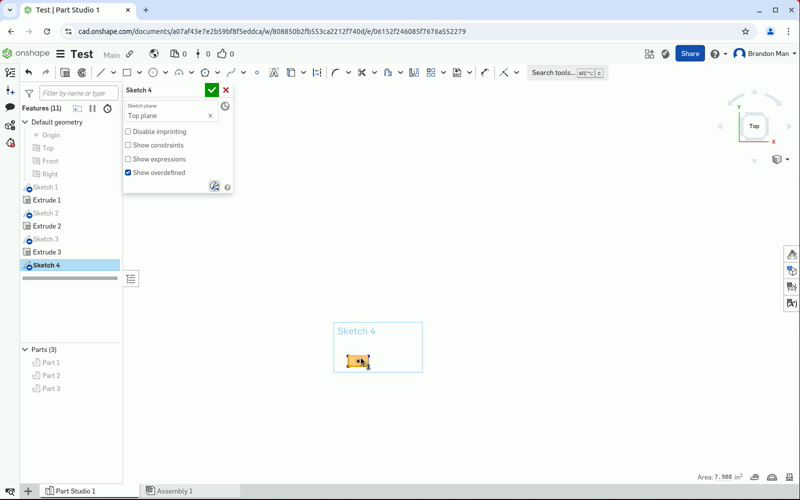
mouse_move(73, 352)
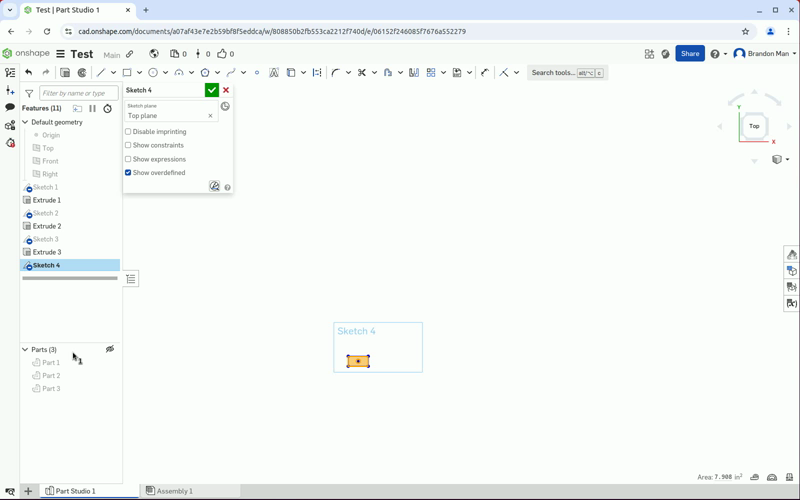
key(shift+y)
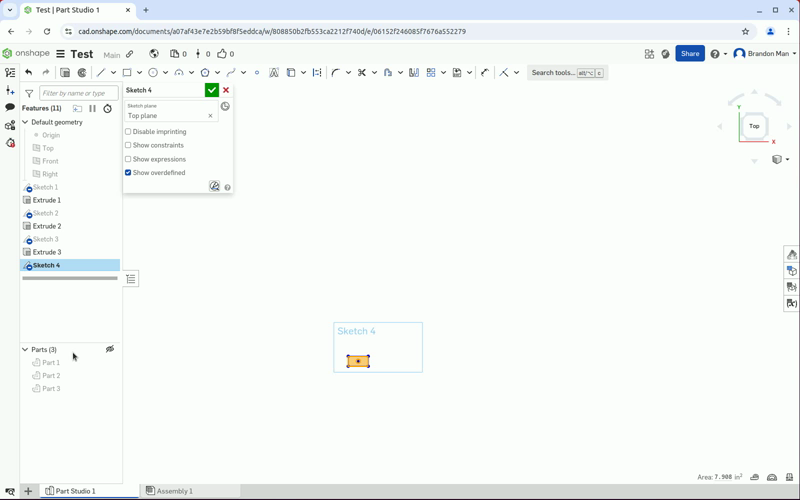
key(shift+e)
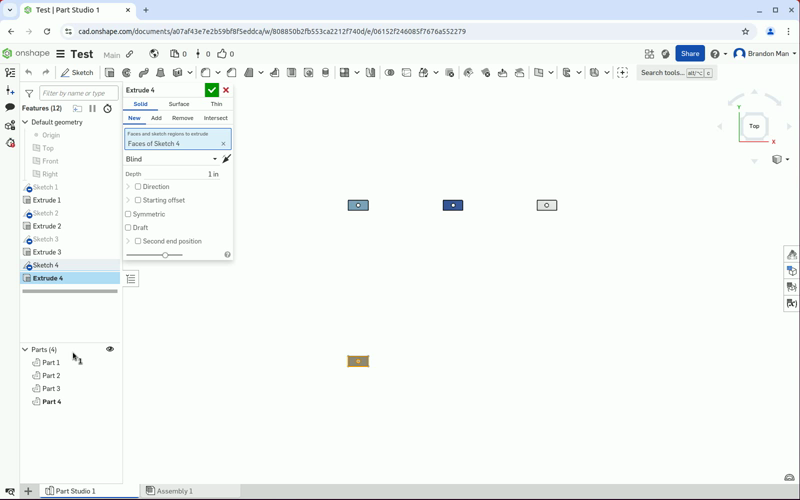
mouse_move(143, 106)
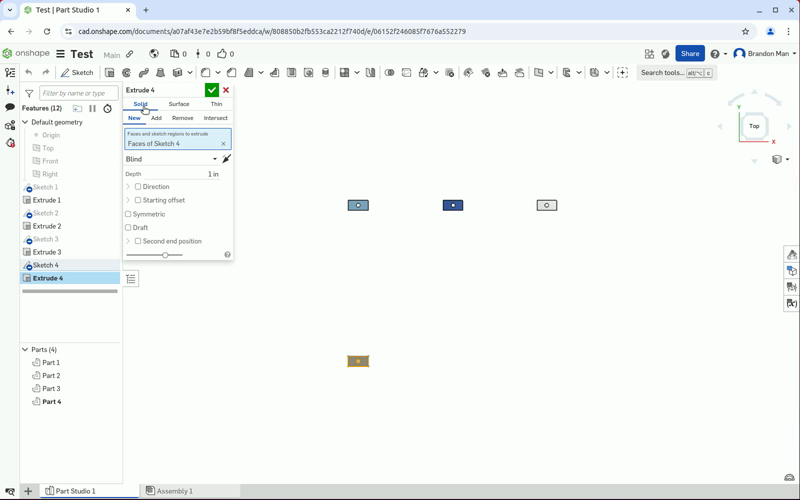
click(143, 106)
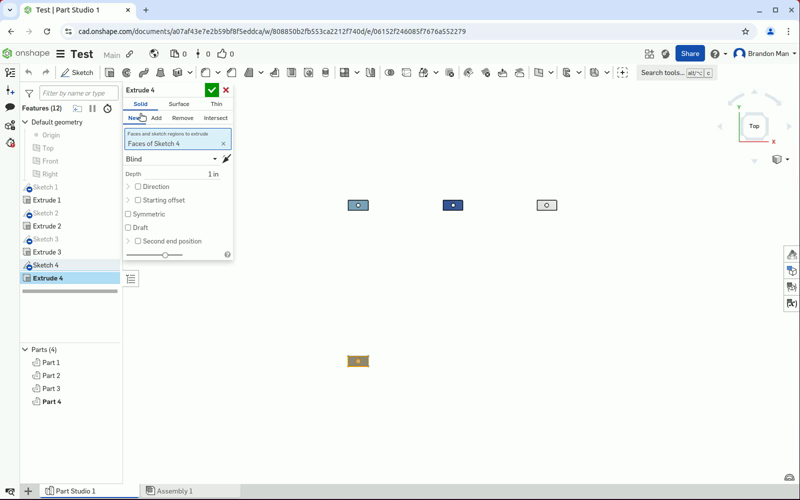
mouse_move(137, 120)
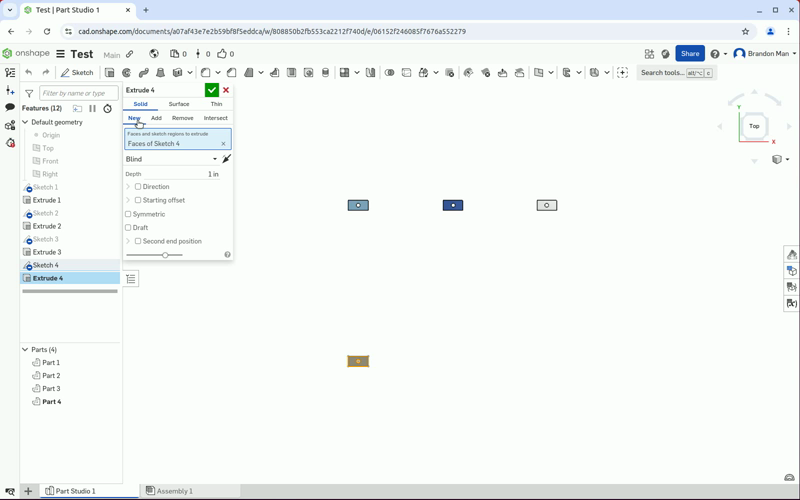
click(137, 120)
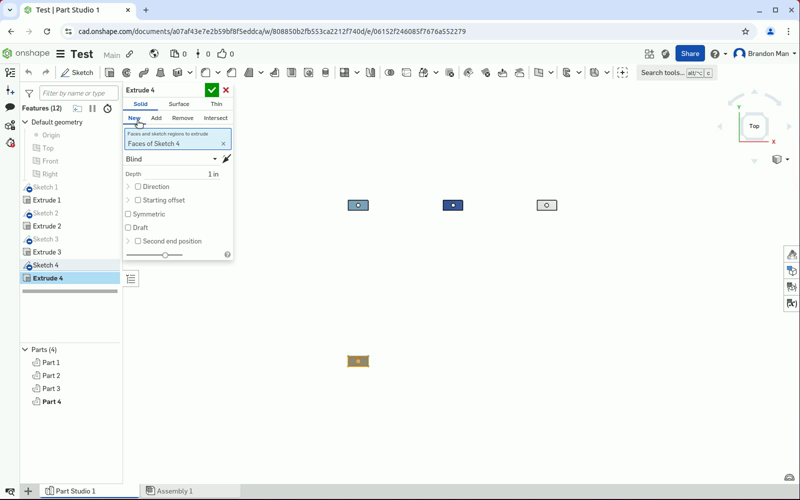
key(tab, 4)
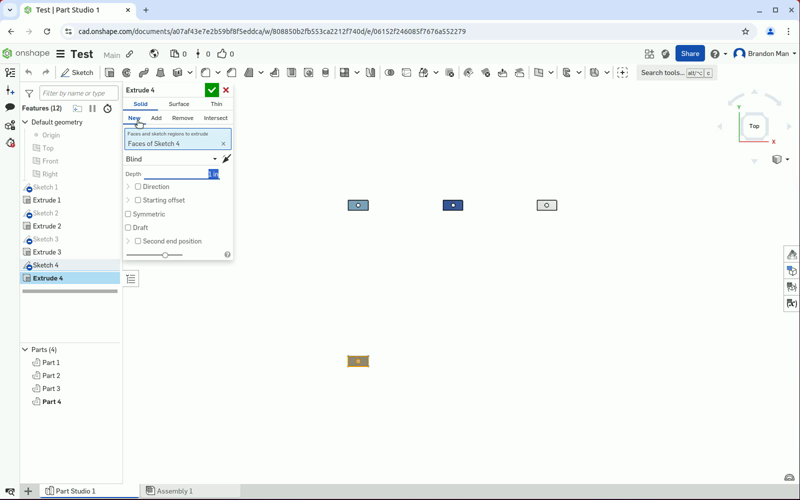
text(0.241)
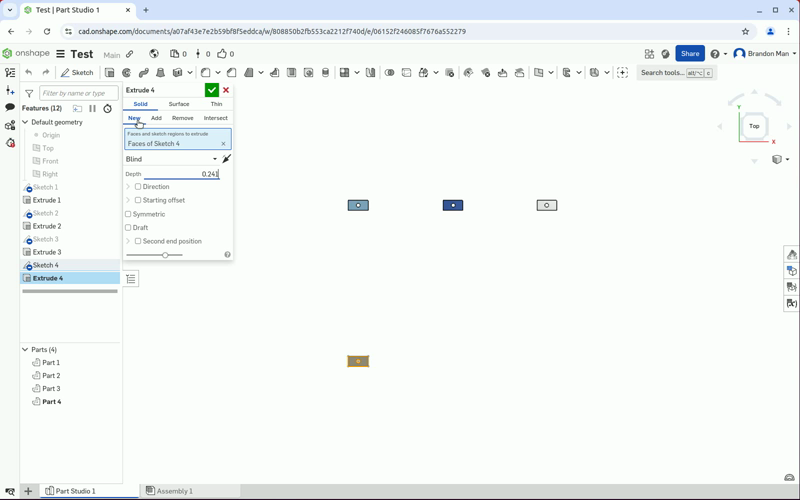
key(enter)
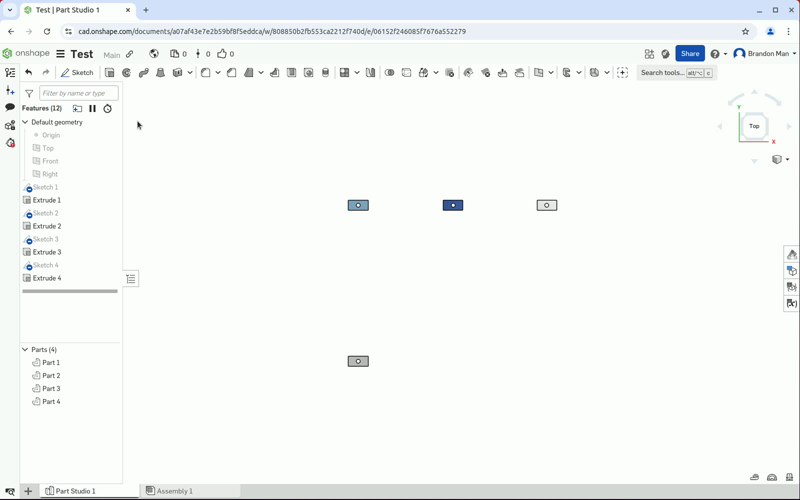
key(shift+h)
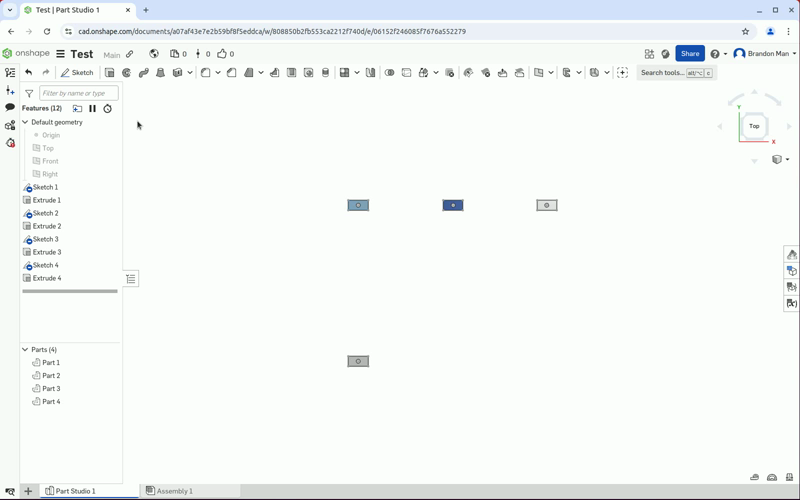
key(shift+h)
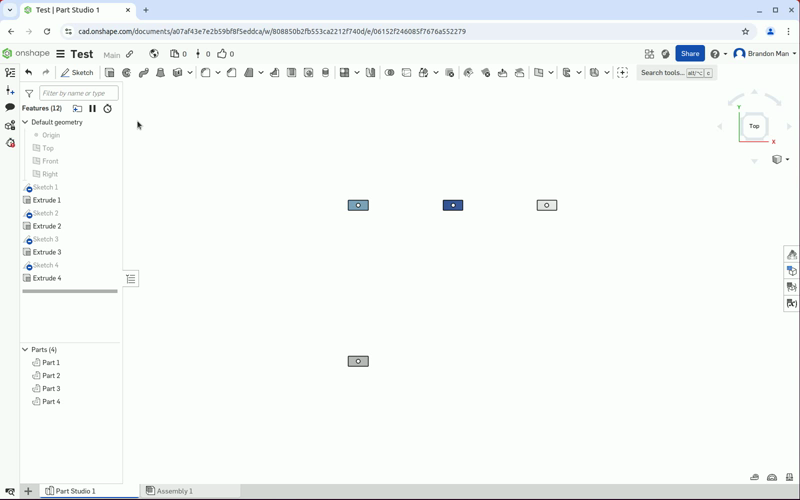
mouse_move(73, 189)
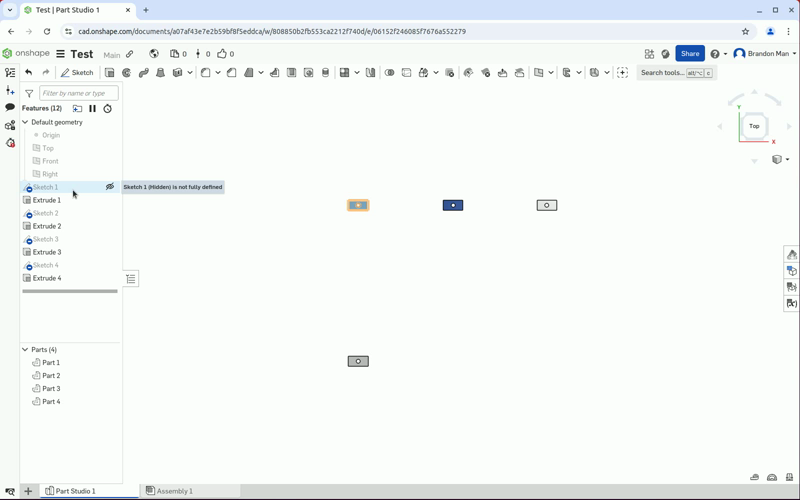
click(73, 189)
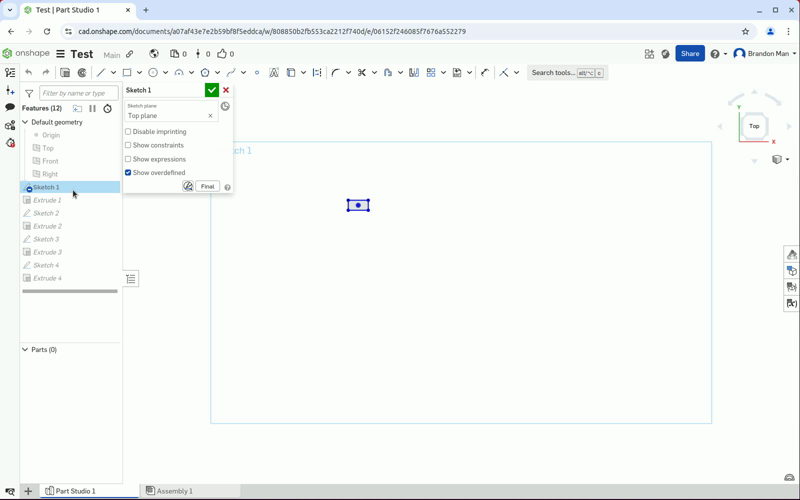
mouse_move(229, 92)
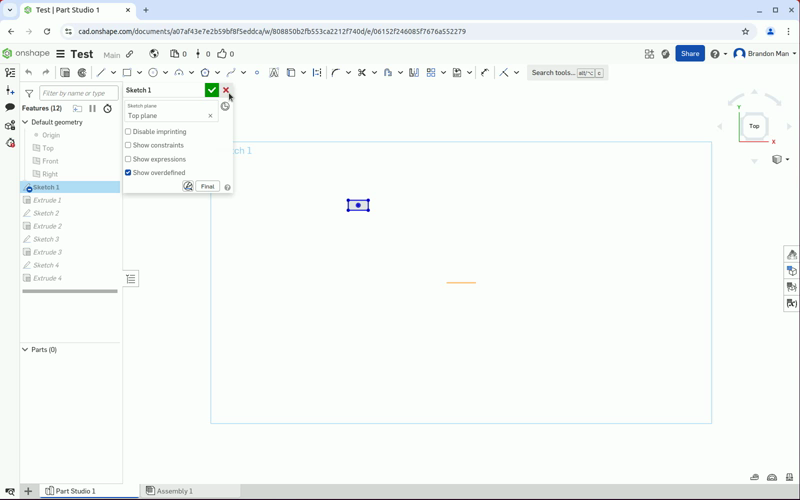
click(229, 92)
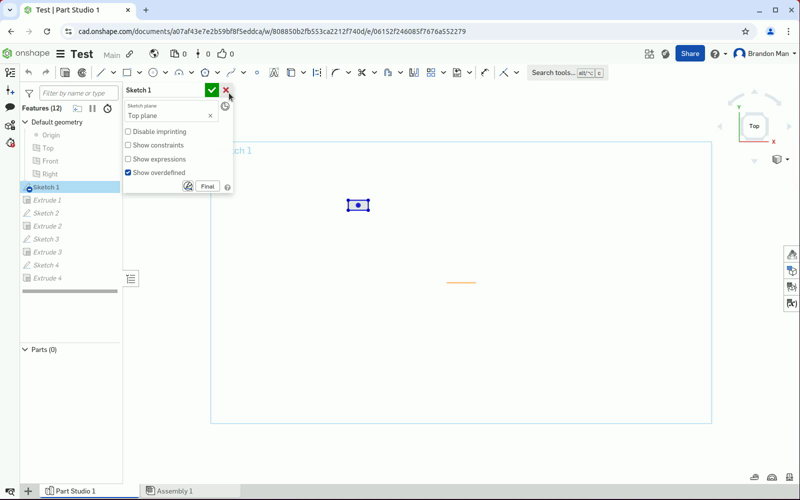
key(shift+s)
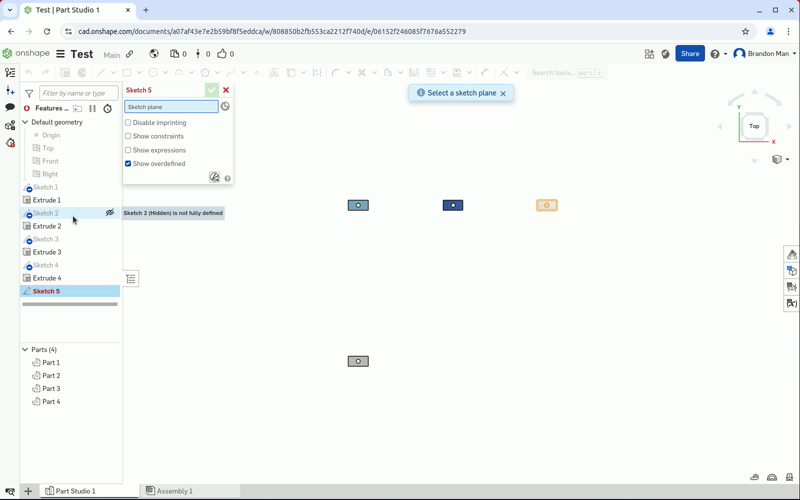
scroll(3)
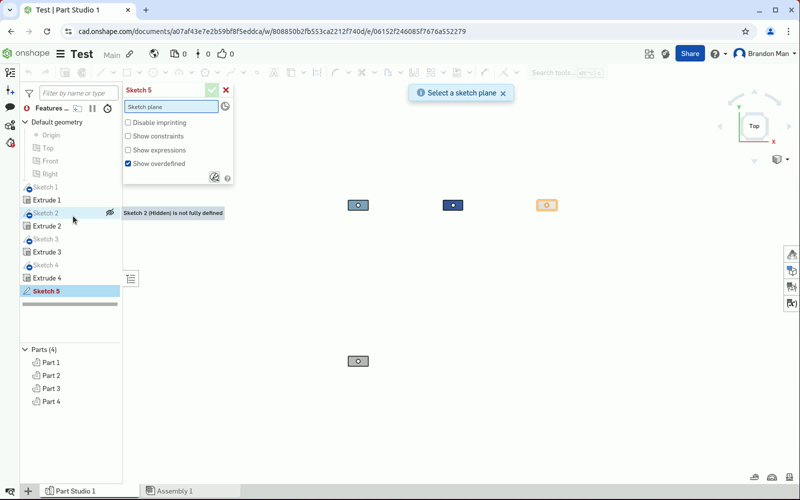
mouse_move(73, 150)
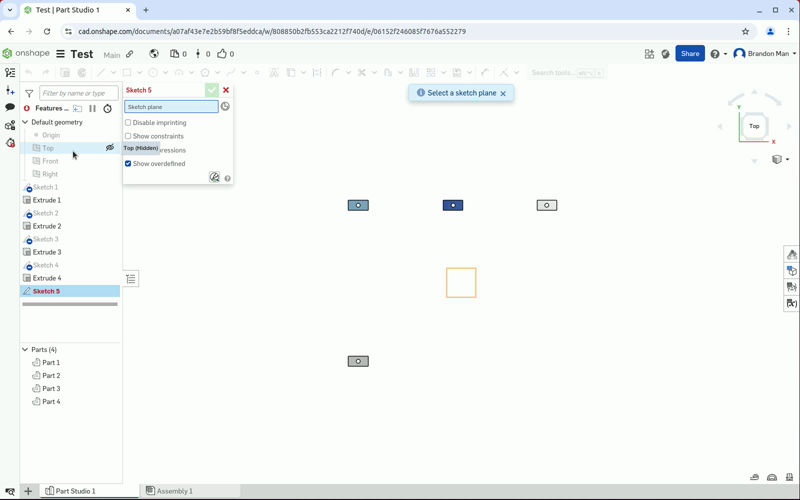
click(73, 150)
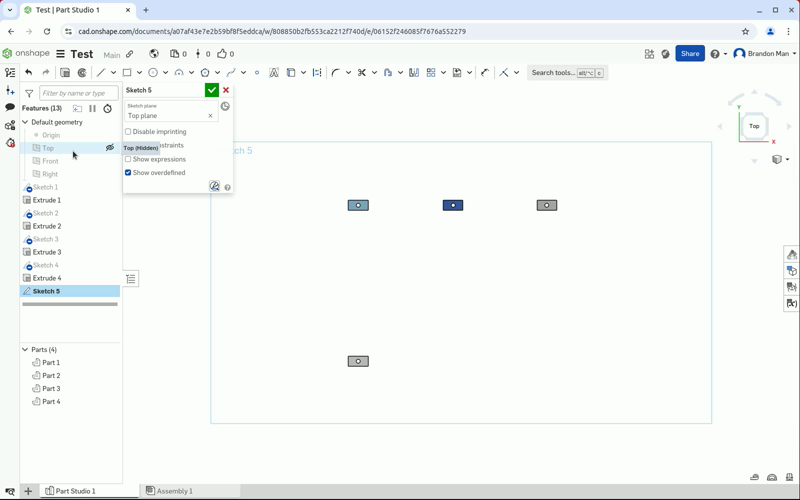
mouse_move(73, 352)
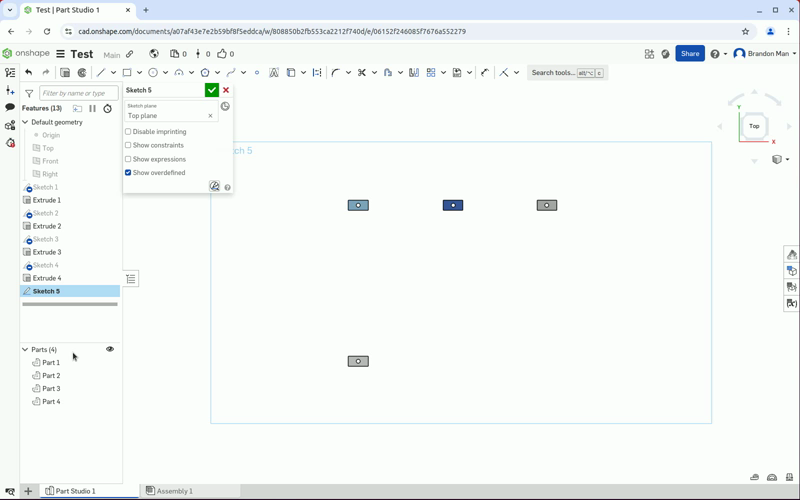
key(y)
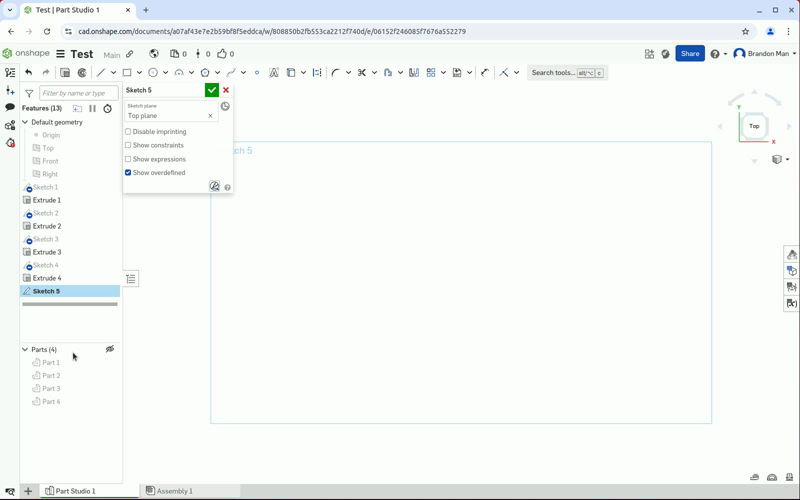
key(l)
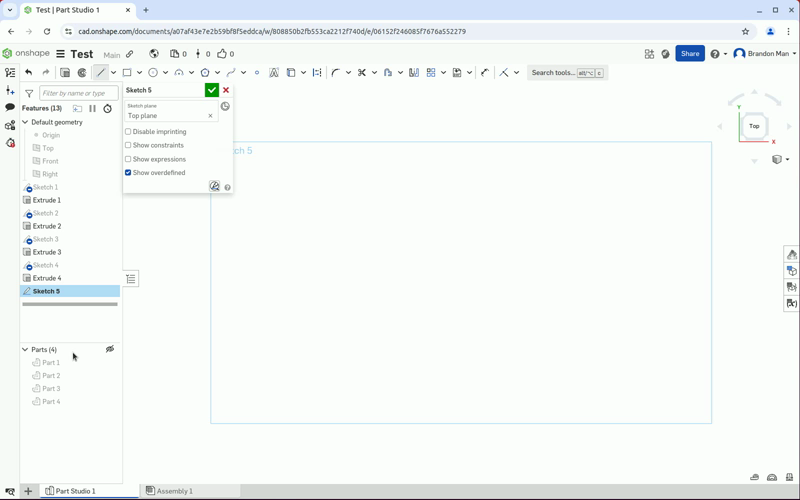
key_down(shift)
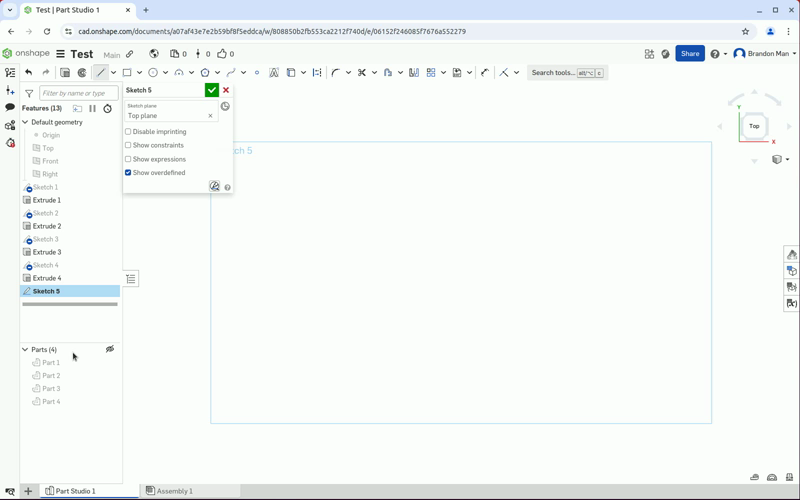
mouse_move(443, 366)
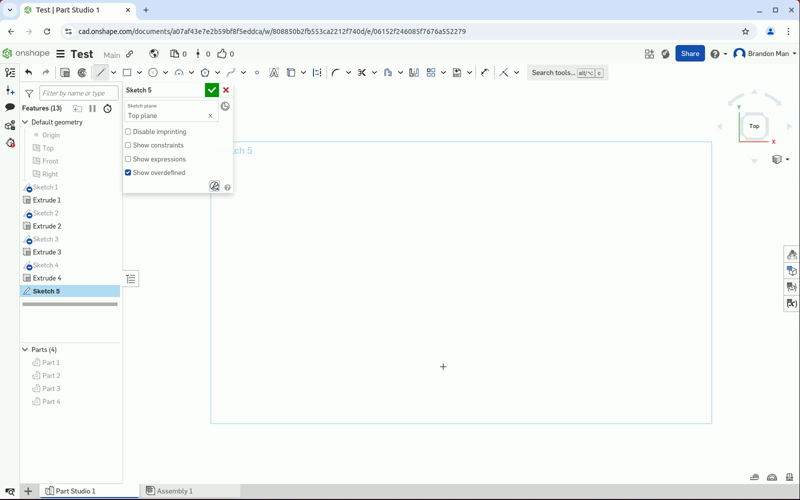
click(443, 366)
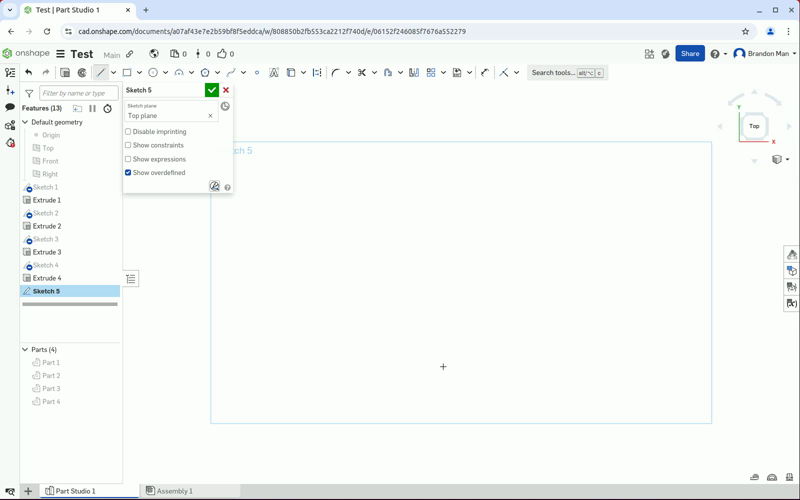
key_up(shift)
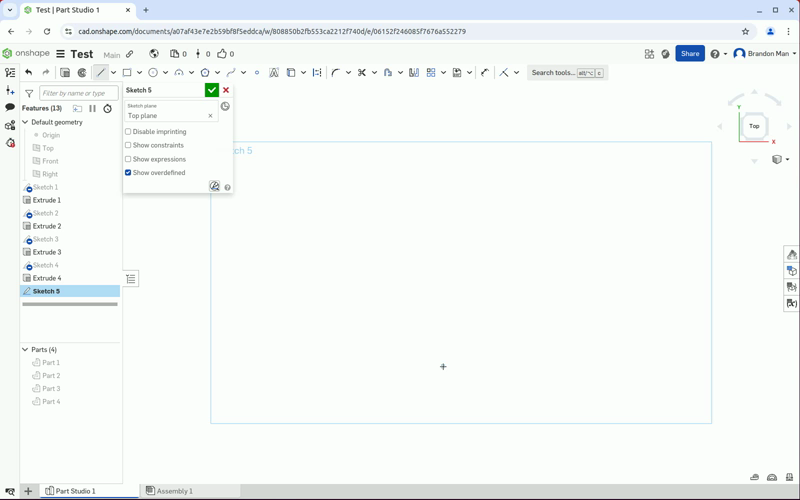
key_down(shift)
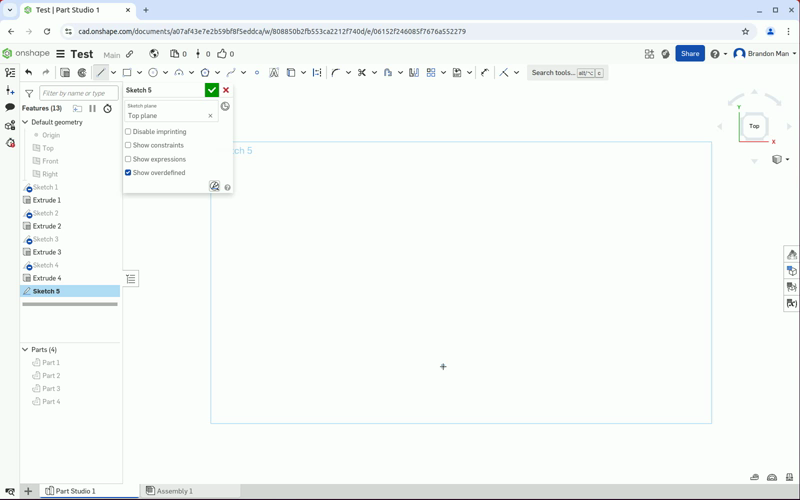
mouse_move(473, 366)
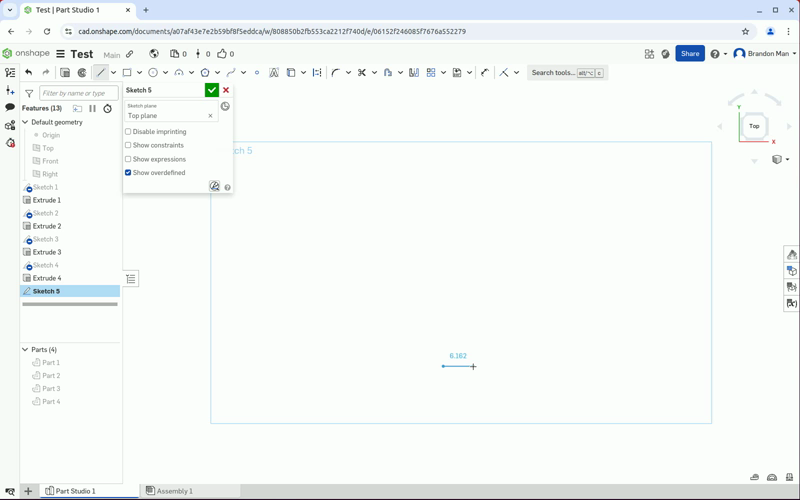
mouse_move(462, 366)
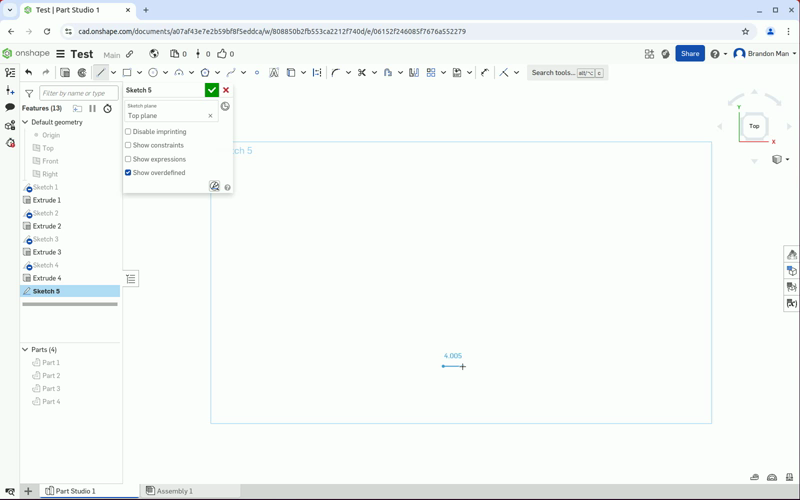
click(462, 366)
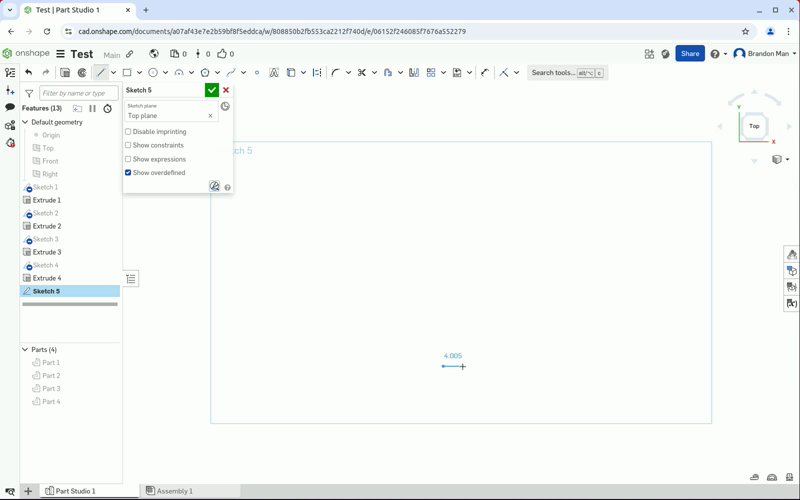
key_up(shift)
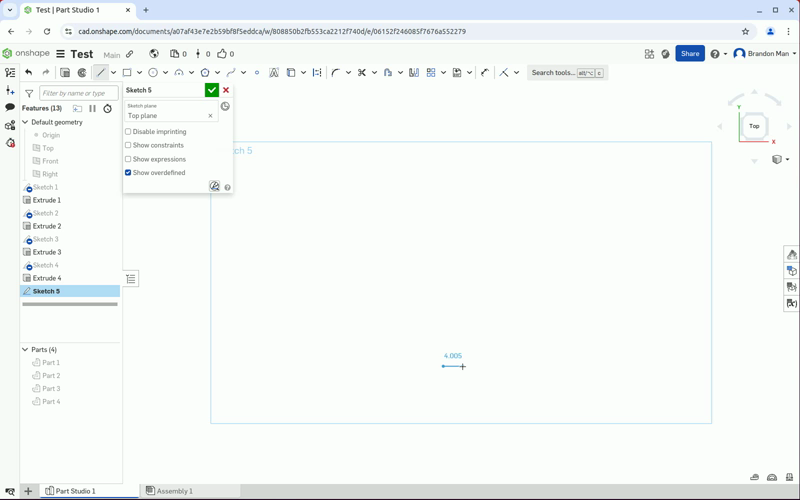
key_down(shift)
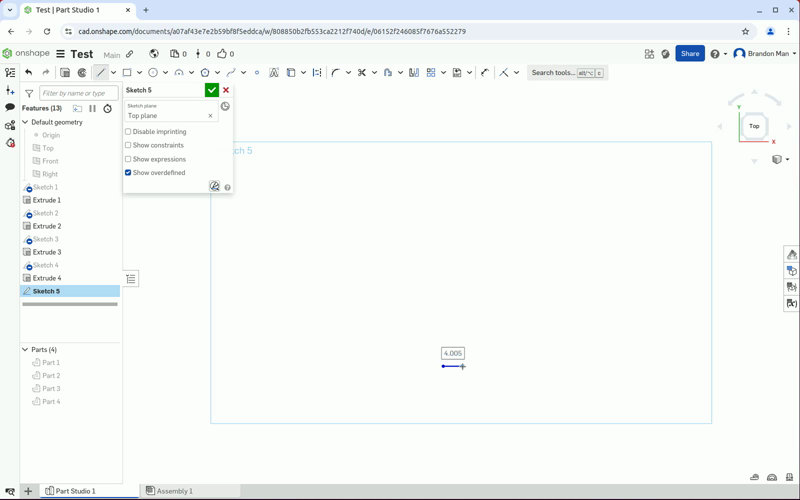
mouse_move(492, 366)
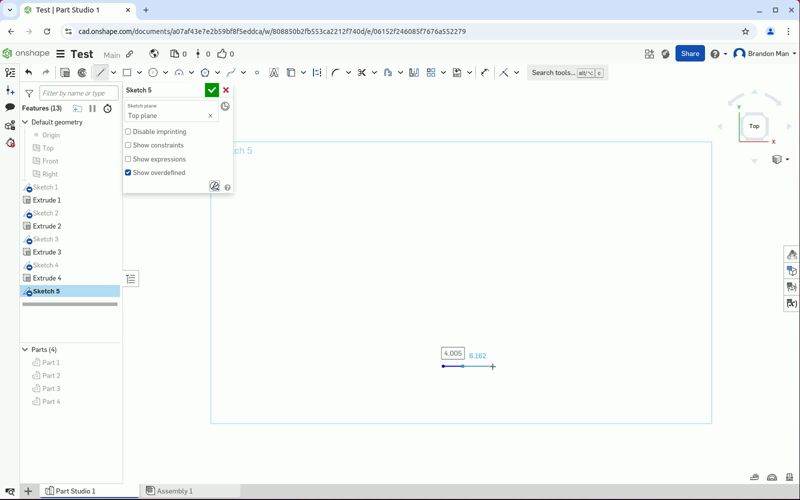
mouse_move(462, 356)
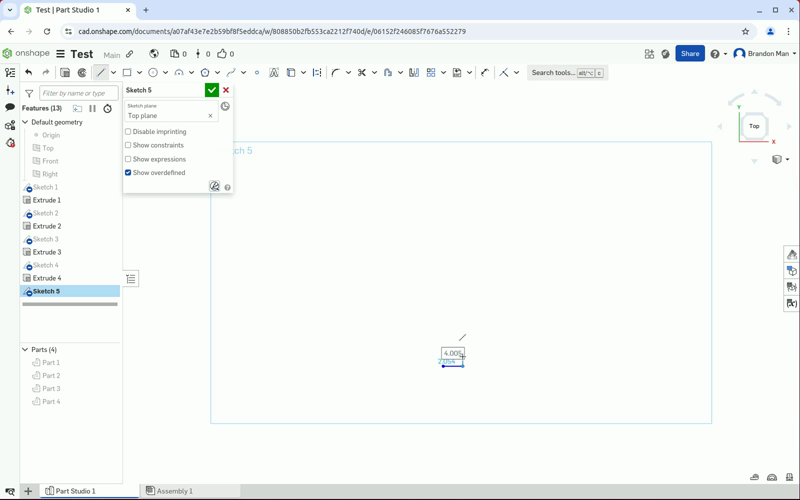
click(462, 356)
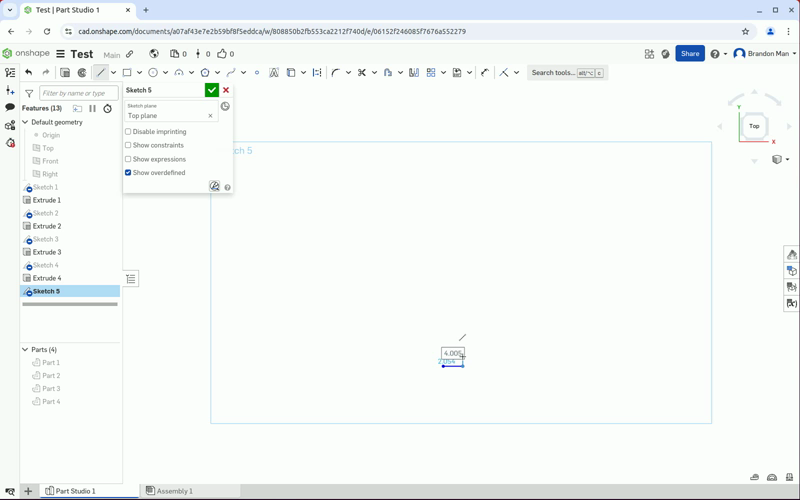
key_up(shift)
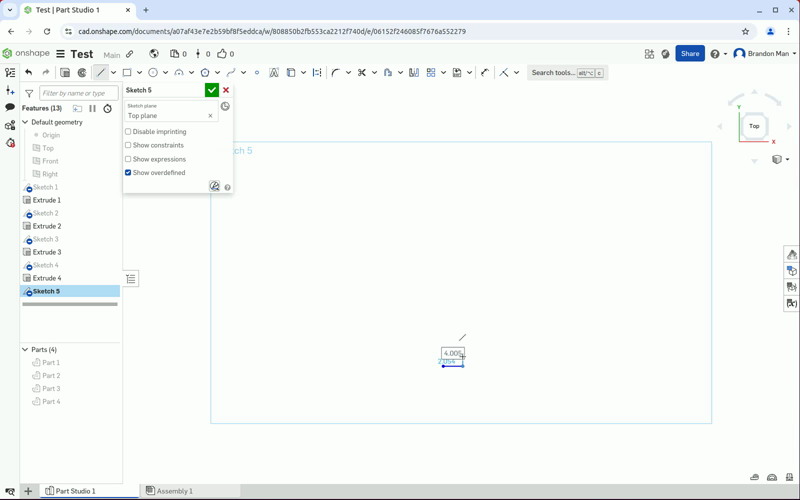
key_down(shift)
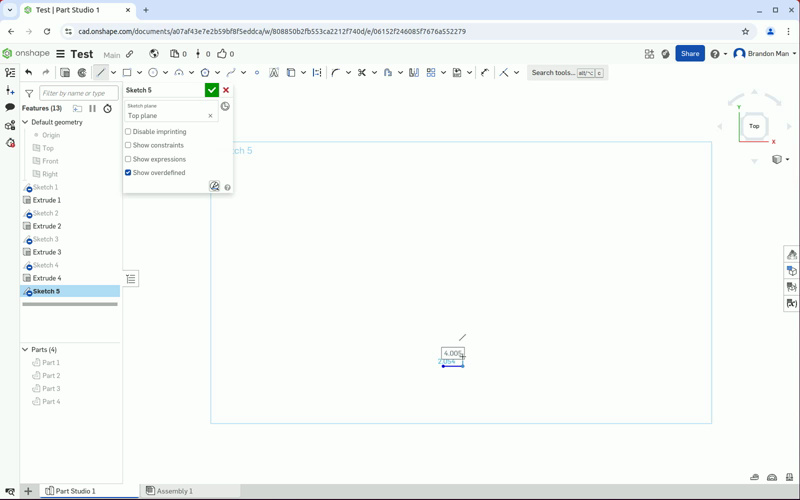
mouse_move(492, 356)
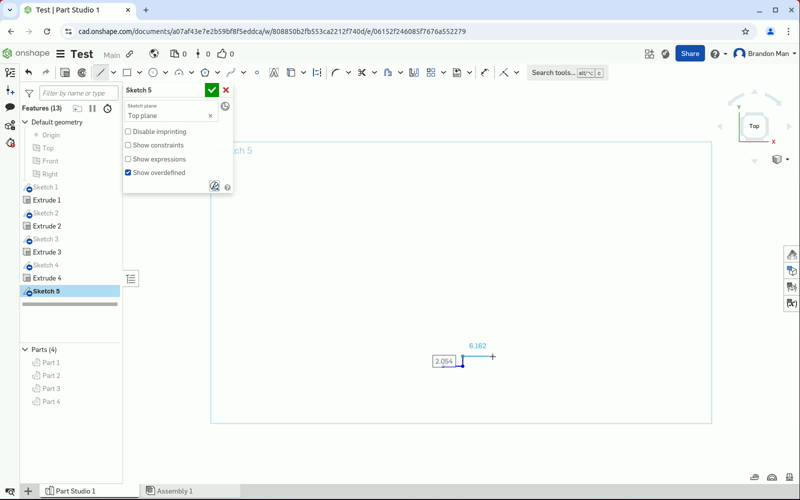
mouse_move(443, 356)
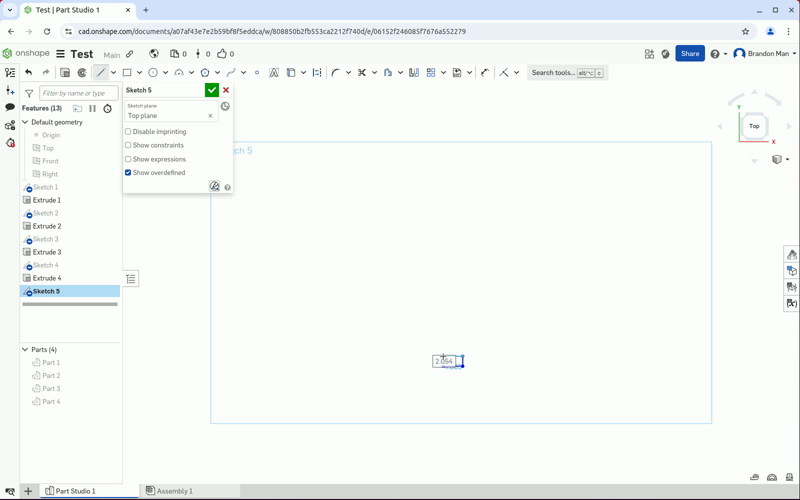
click(443, 356)
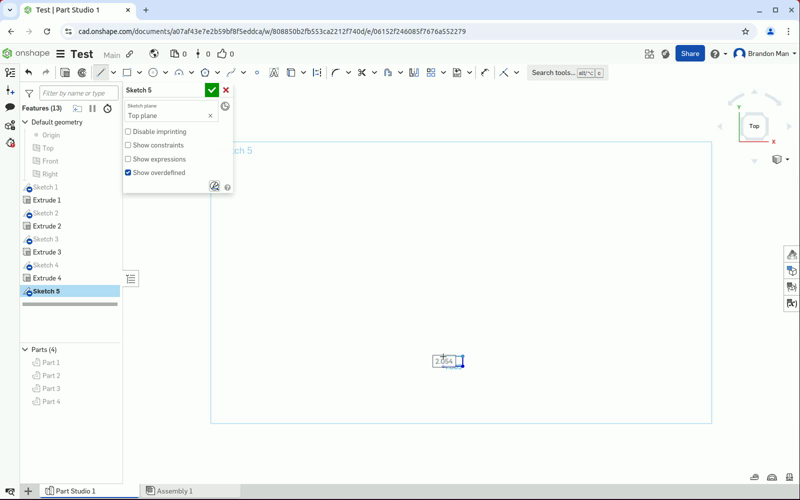
key_up(shift)
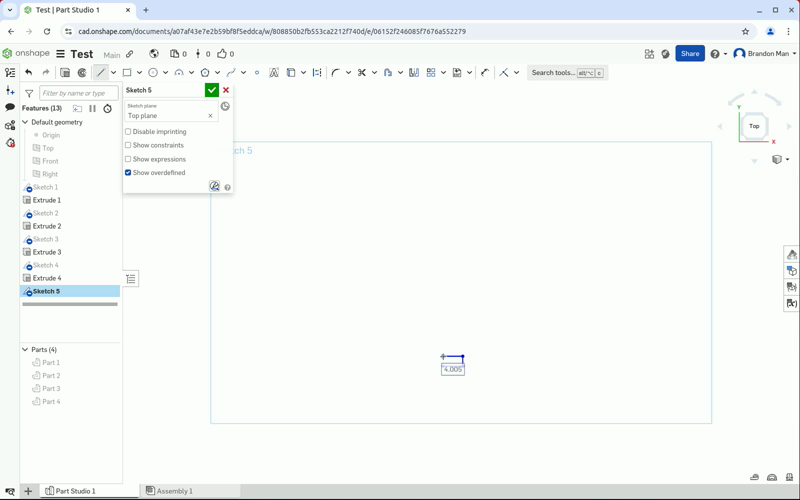
mouse_move(473, 356)
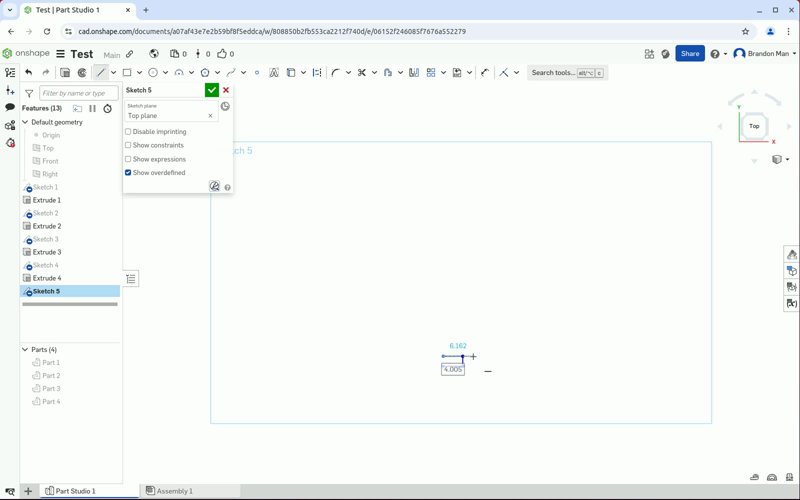
key_down(shift)
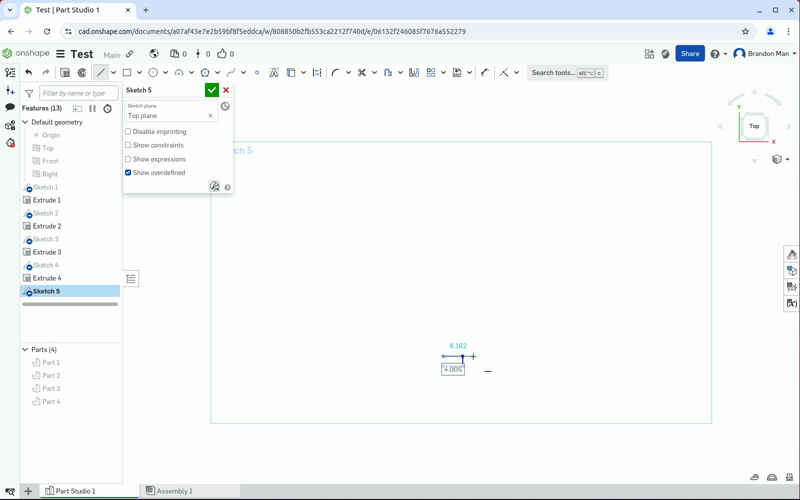
mouse_move(443, 366)
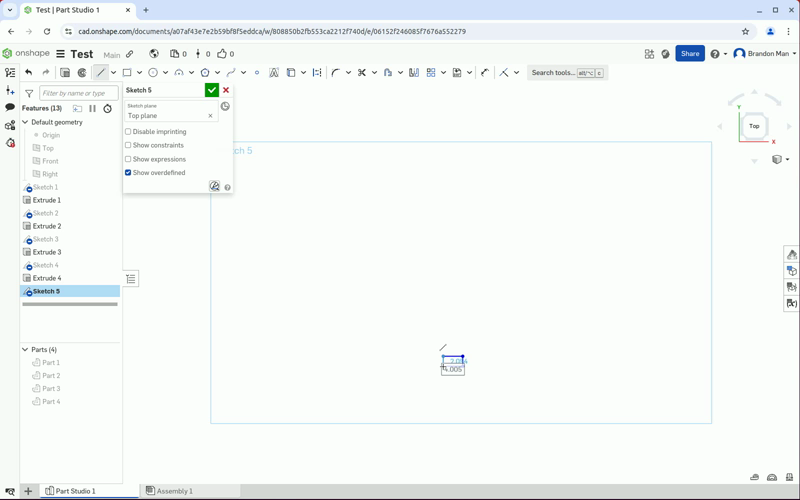
key_up(shift)
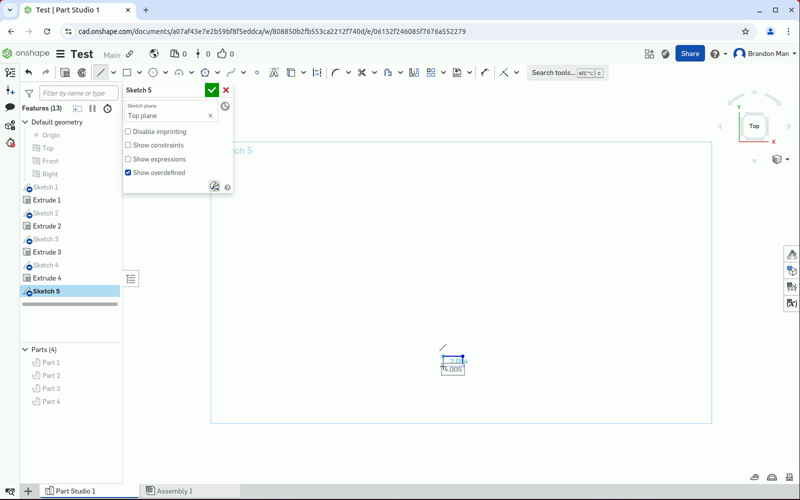
click(443, 366)
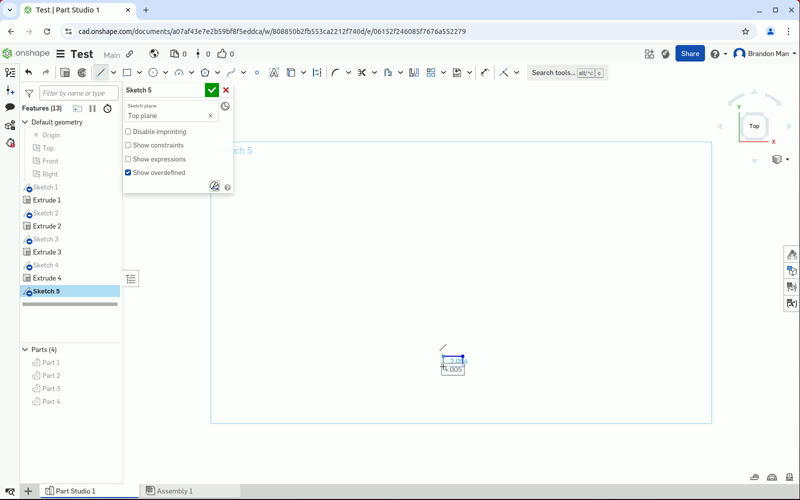
key(esc)
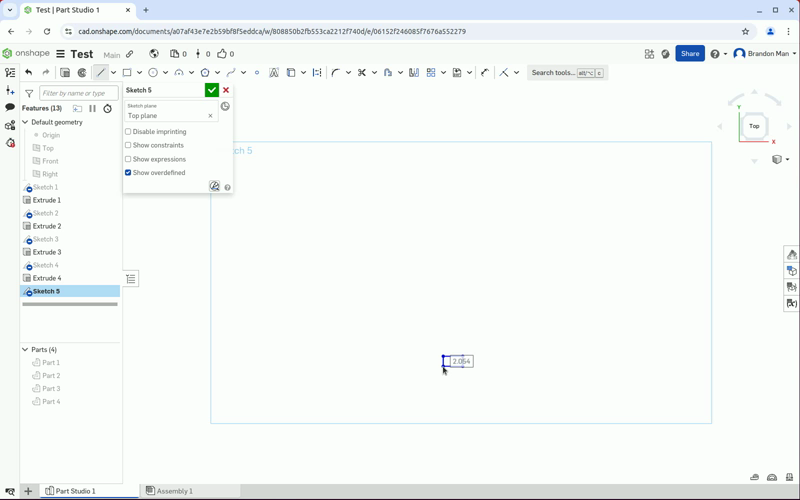
key(c)
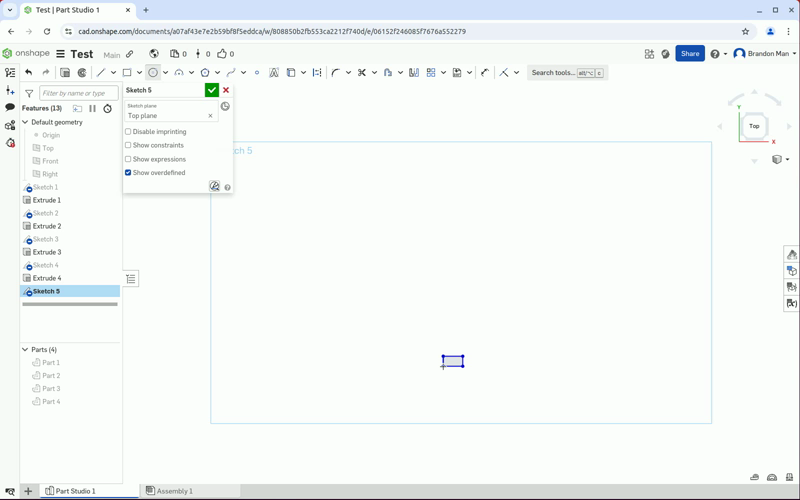
key_down(shift)
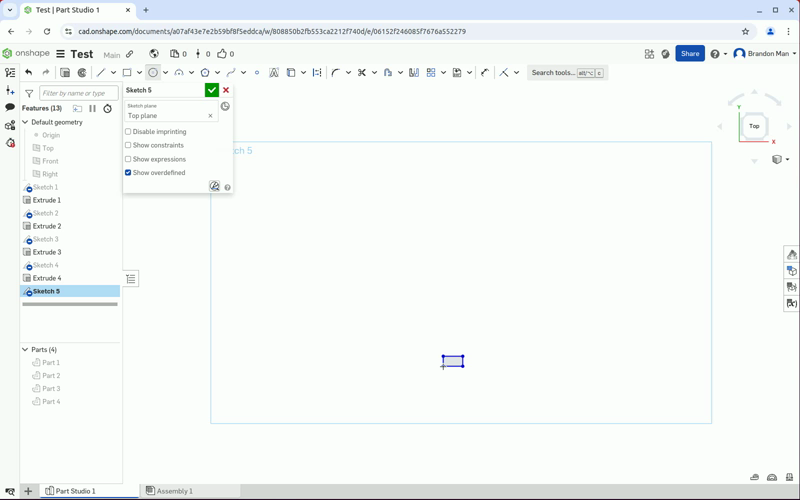
mouse_move(453, 361)
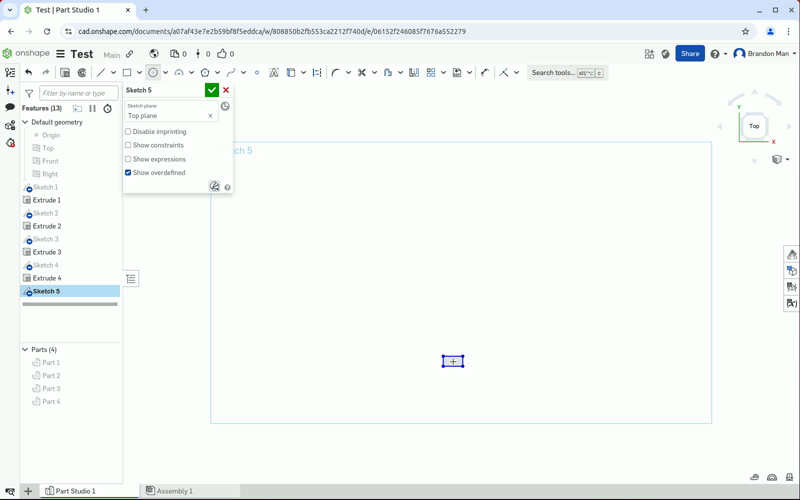
click(453, 361)
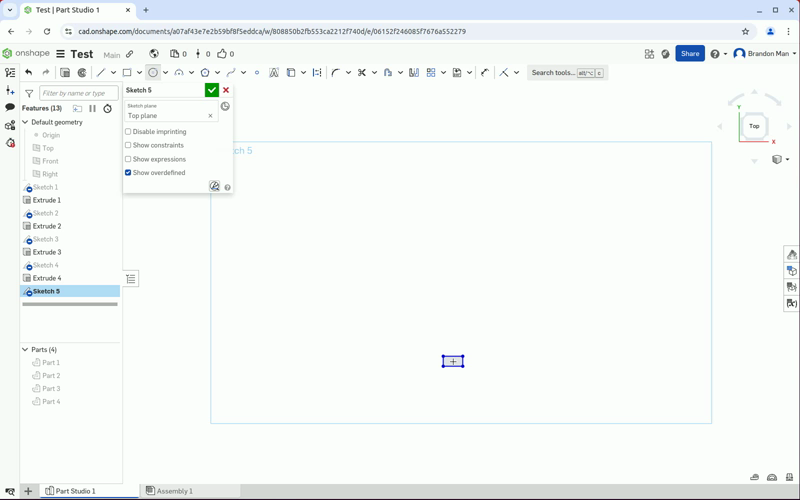
key_up(shift)
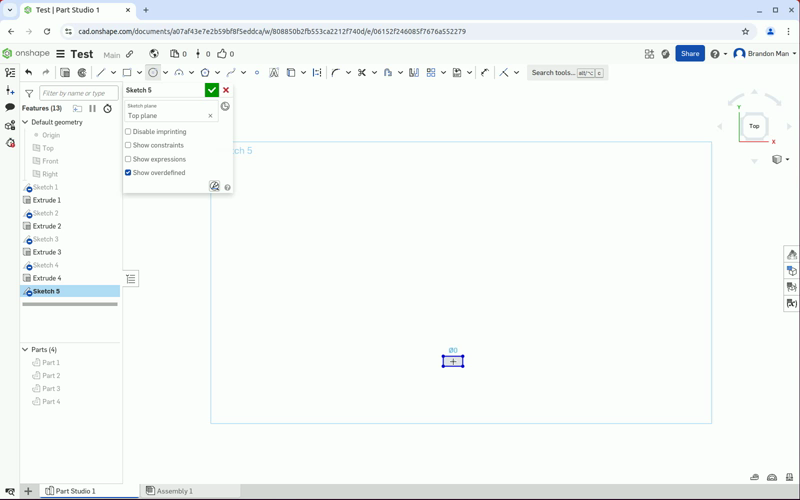
mouse_move(455, 361)
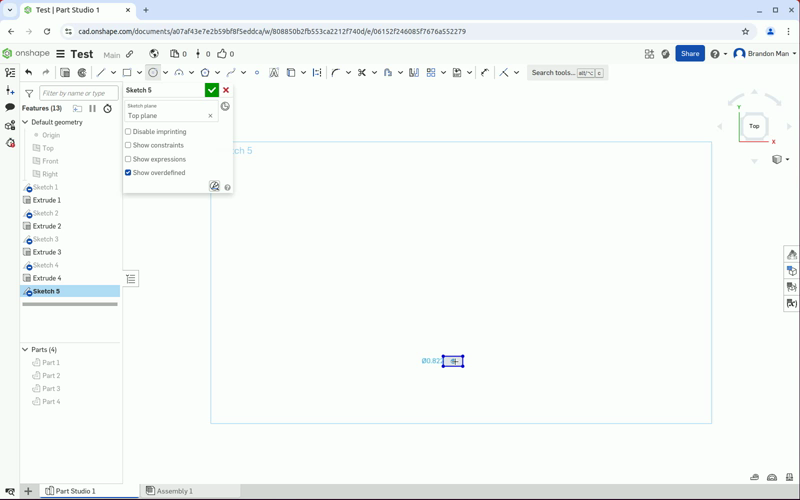
scroll(6)
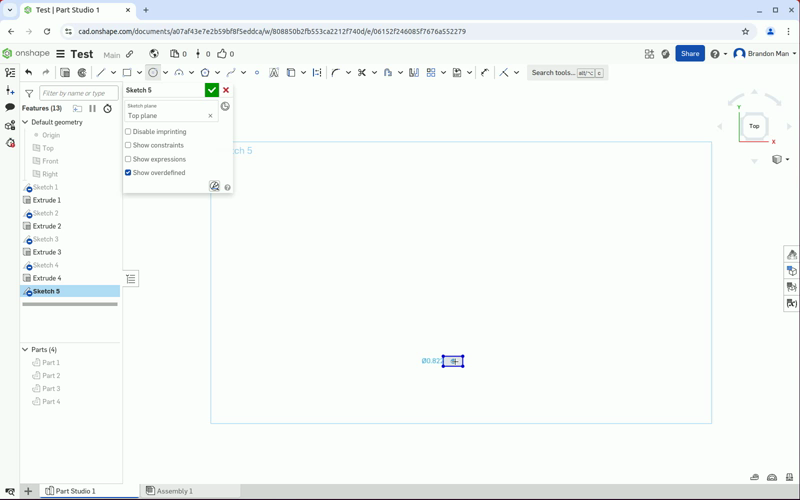
scroll(6)
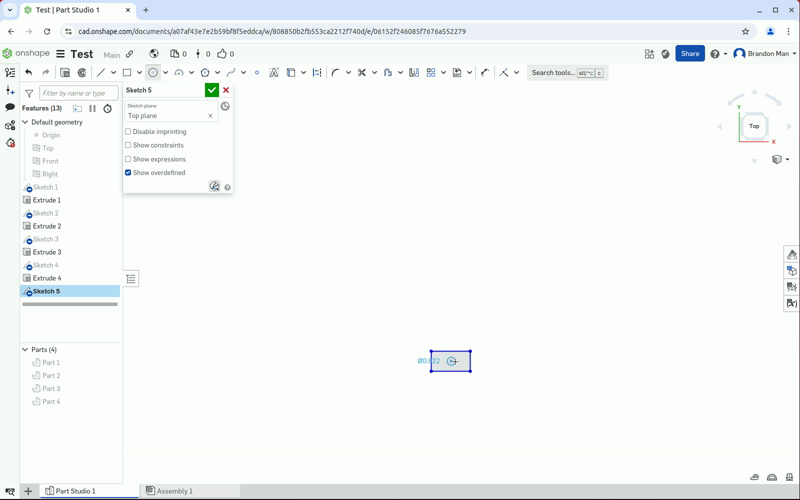
scroll(6)
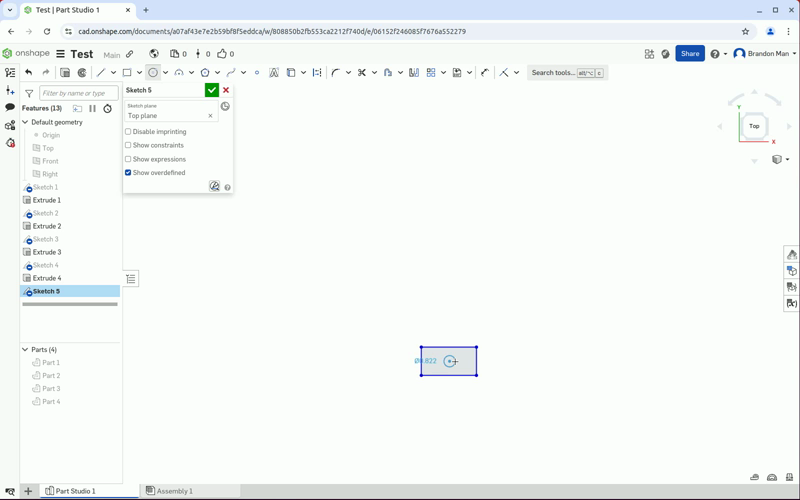
scroll(6)
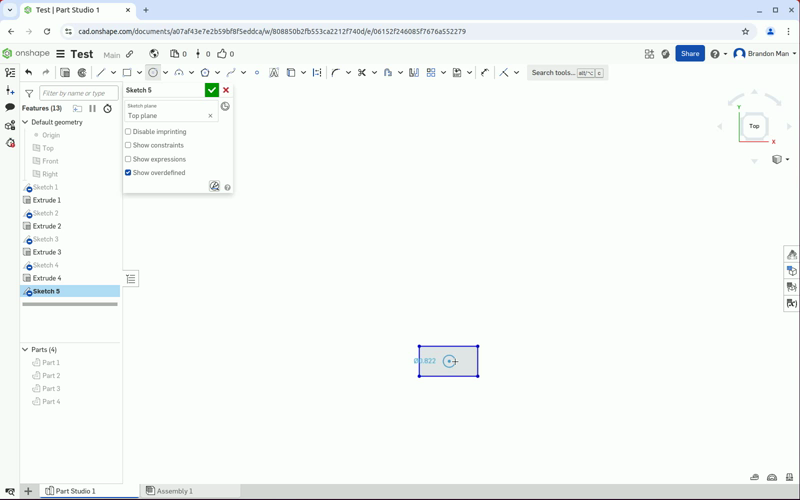
scroll(6)
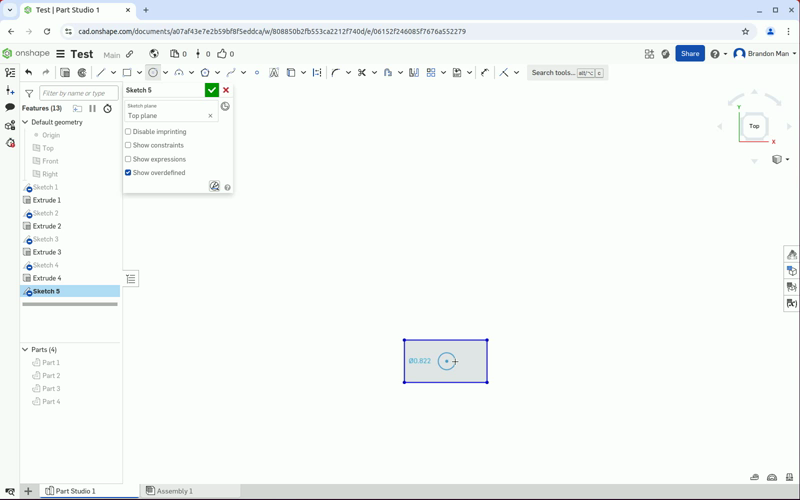
scroll(6)
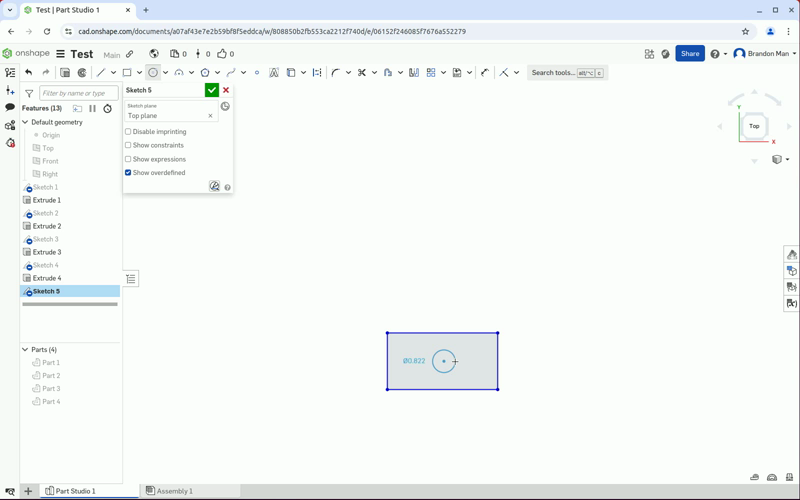
scroll(6)
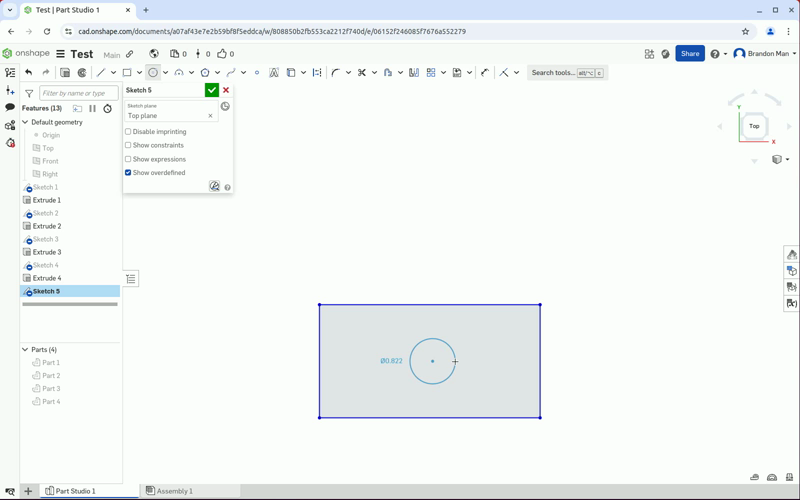
click(455, 361)
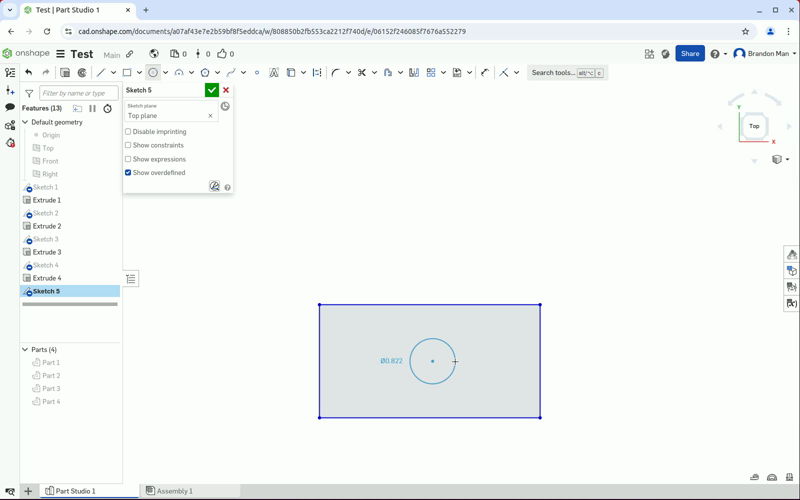
scroll(-6)
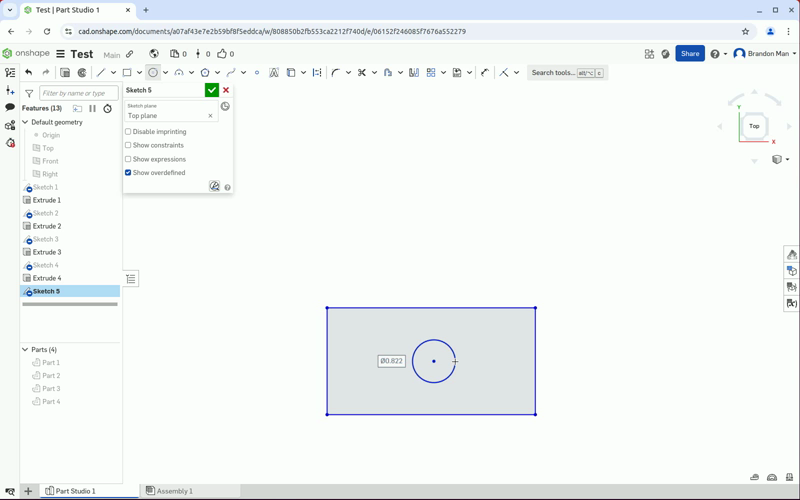
scroll(-6)
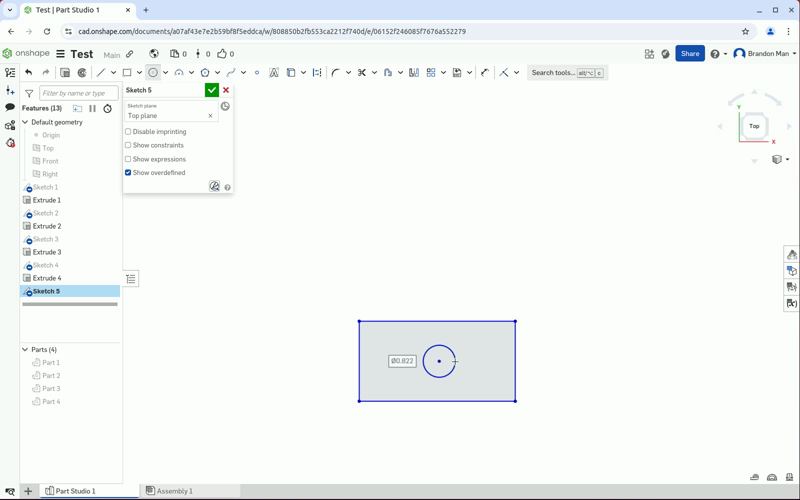
scroll(-6)
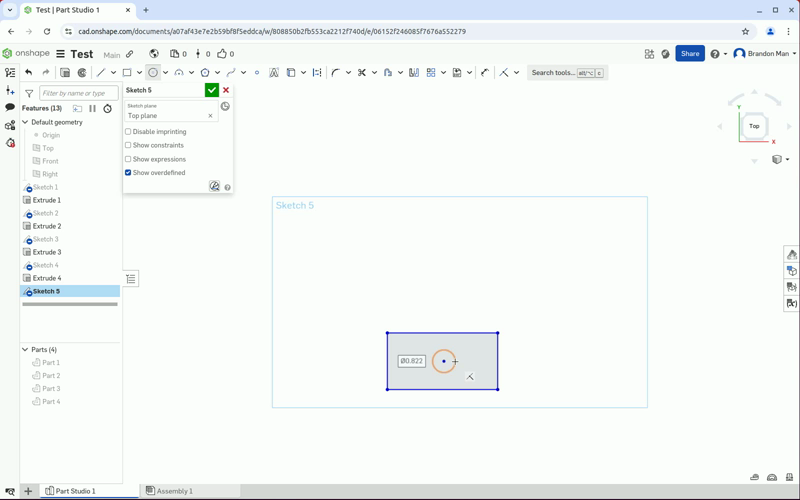
scroll(-6)
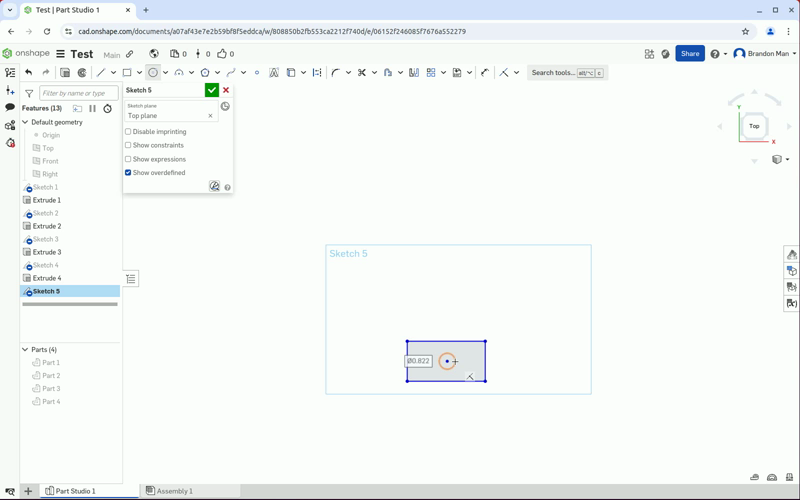
scroll(-6)
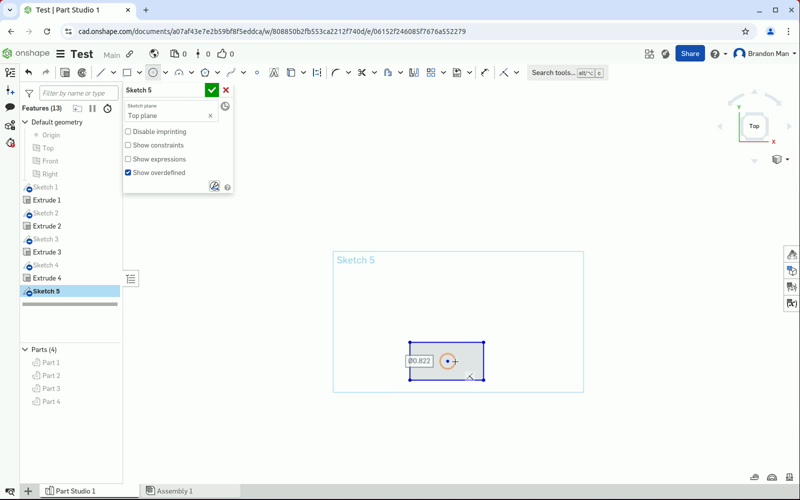
scroll(-6)
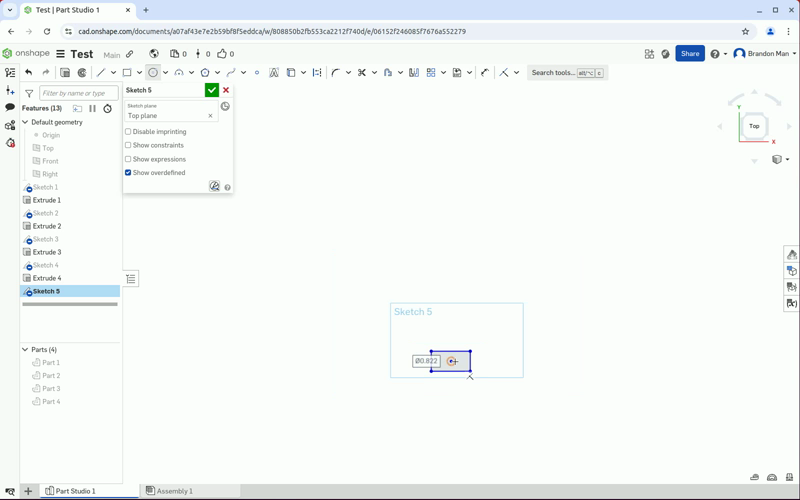
scroll(-6)
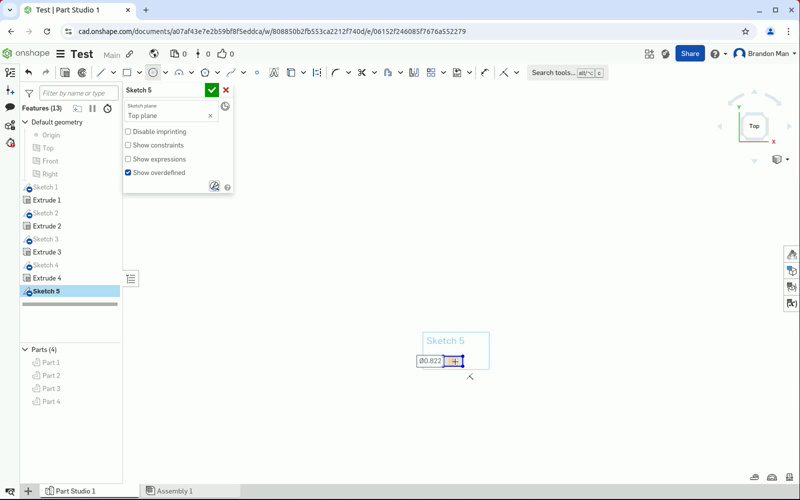
key(esc)
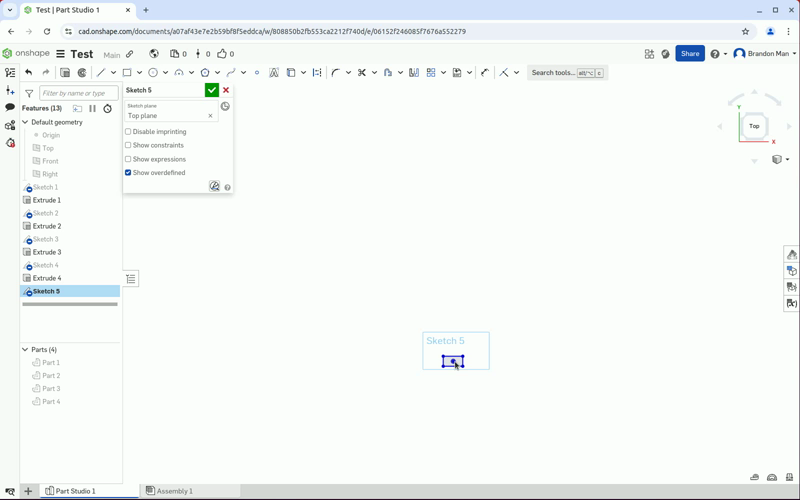
mouse_move(446, 366)
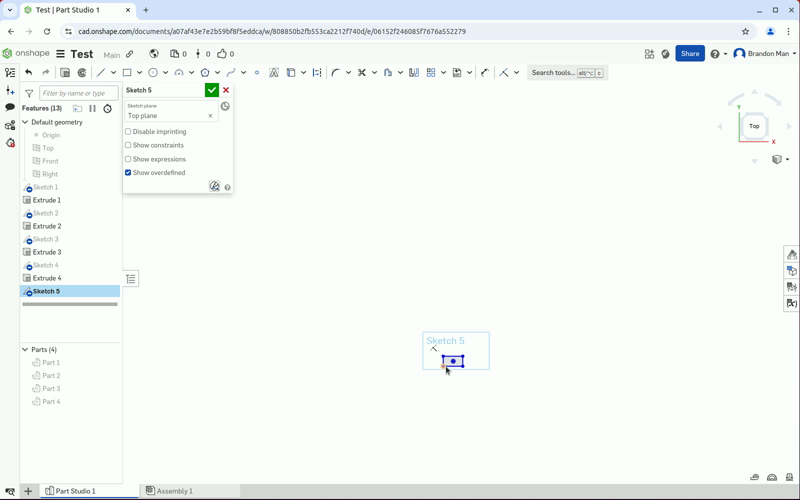
scroll(6)
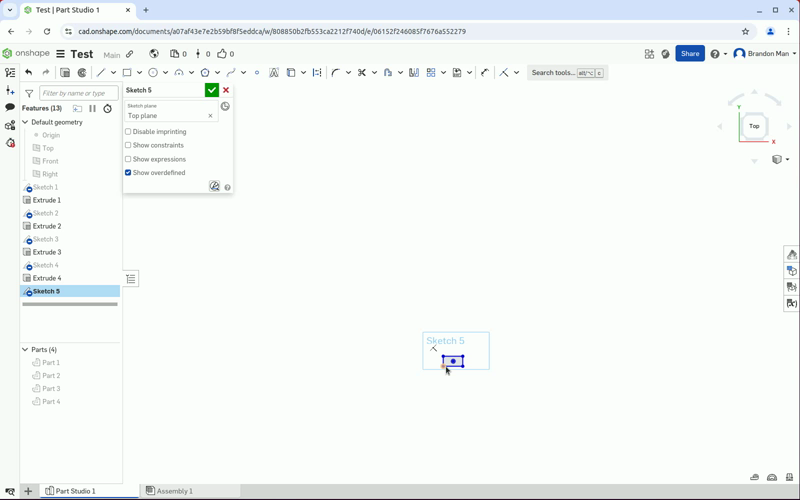
scroll(6)
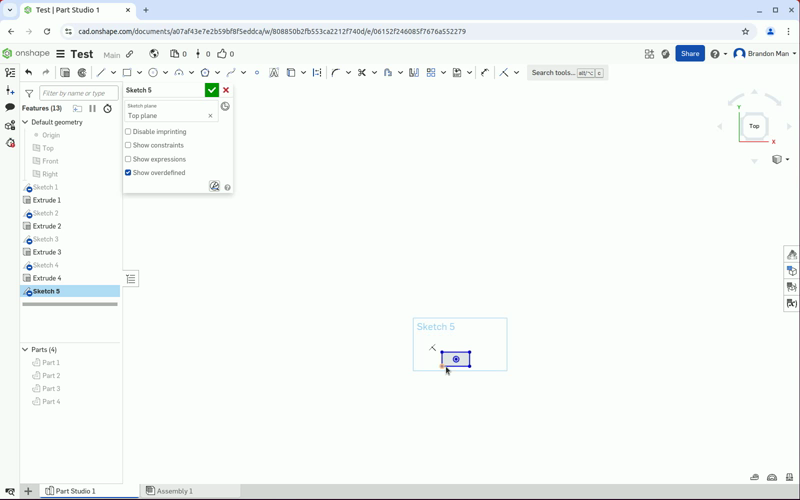
scroll(6)
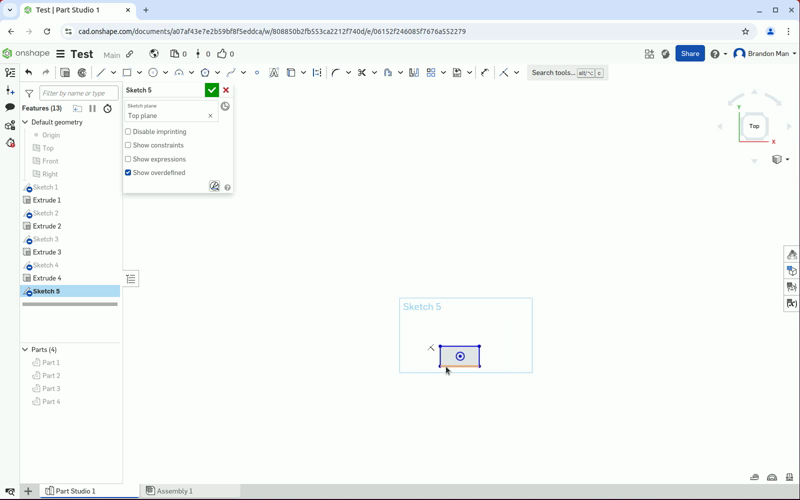
scroll(6)
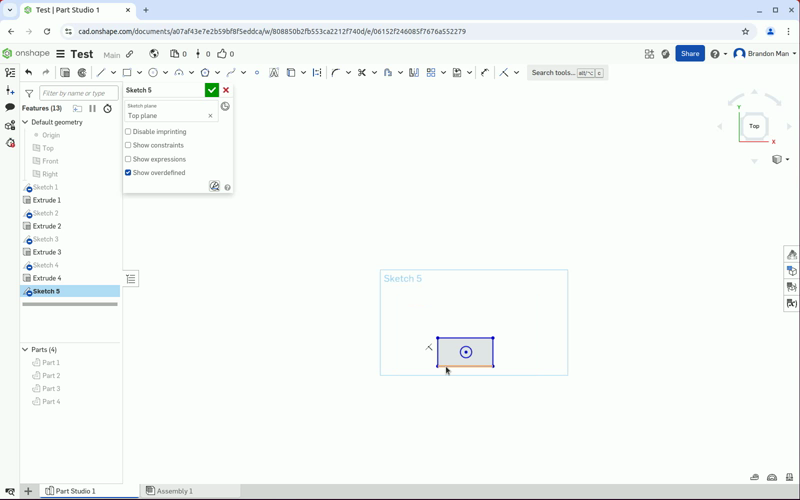
scroll(6)
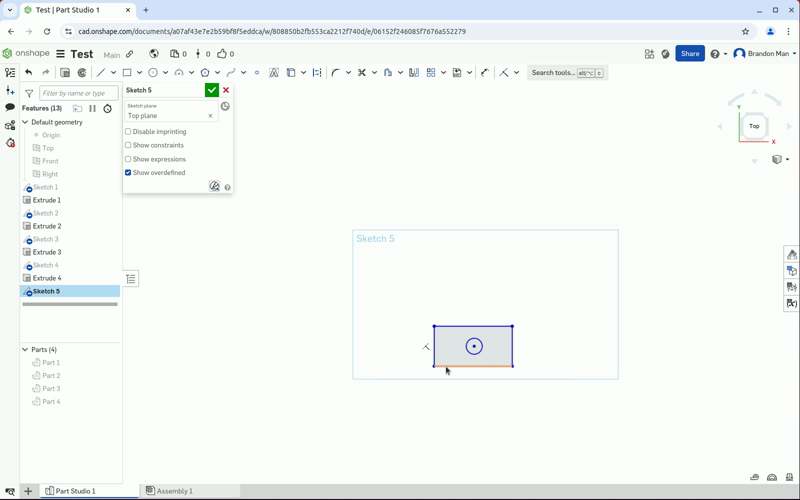
scroll(6)
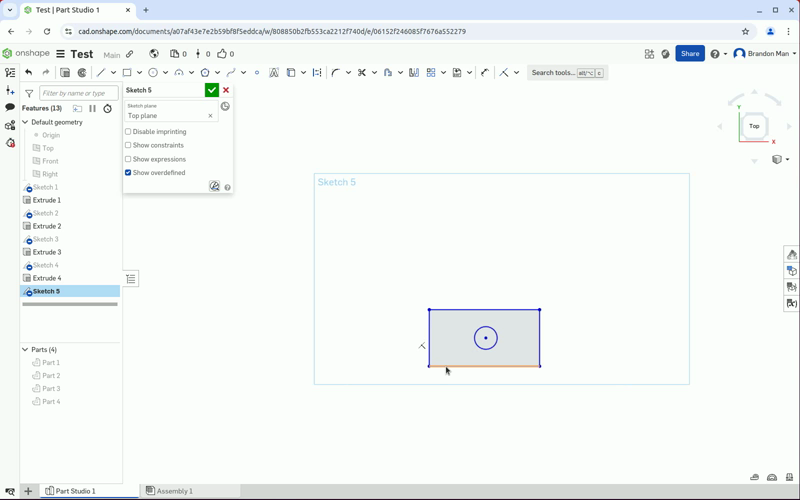
scroll(6)
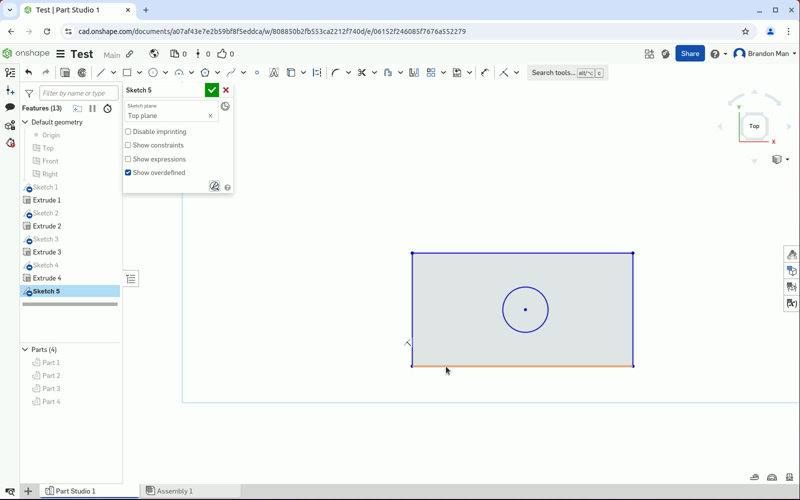
click(446, 366)
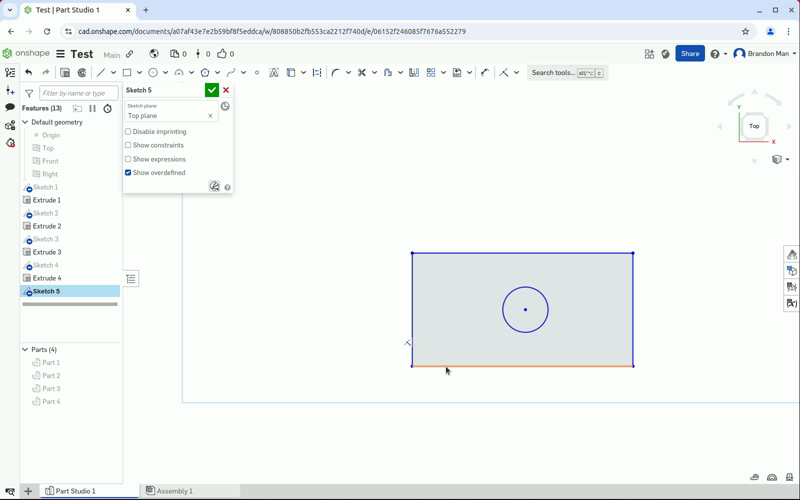
scroll(-6)
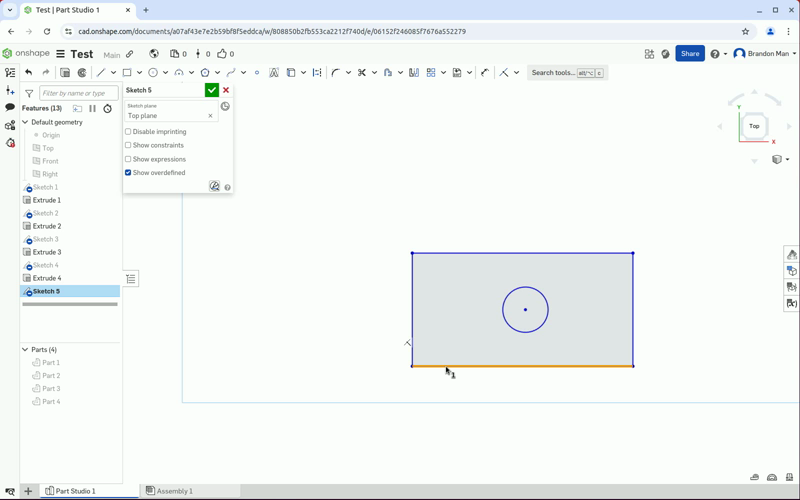
scroll(-6)
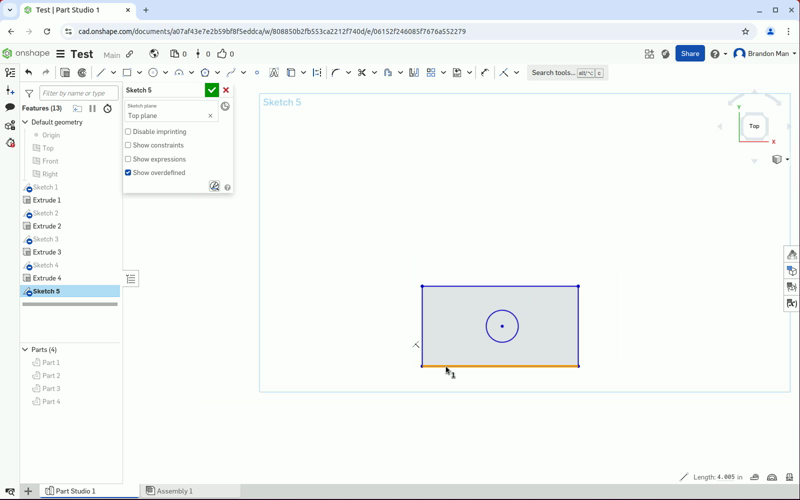
scroll(-6)
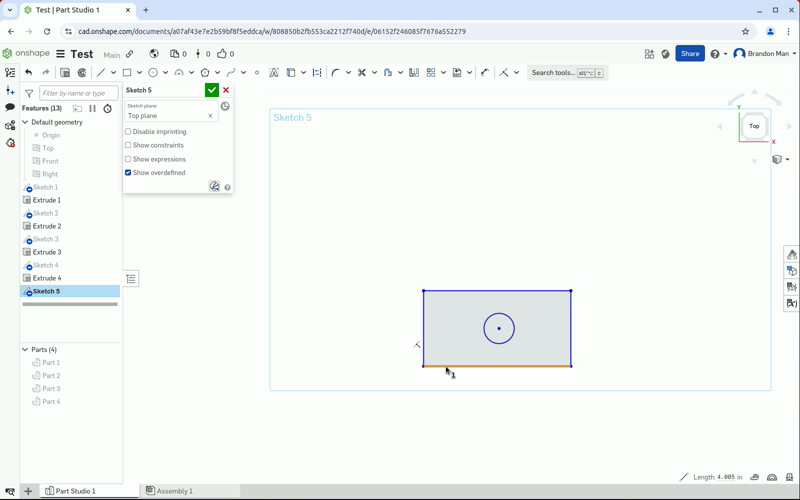
scroll(-6)
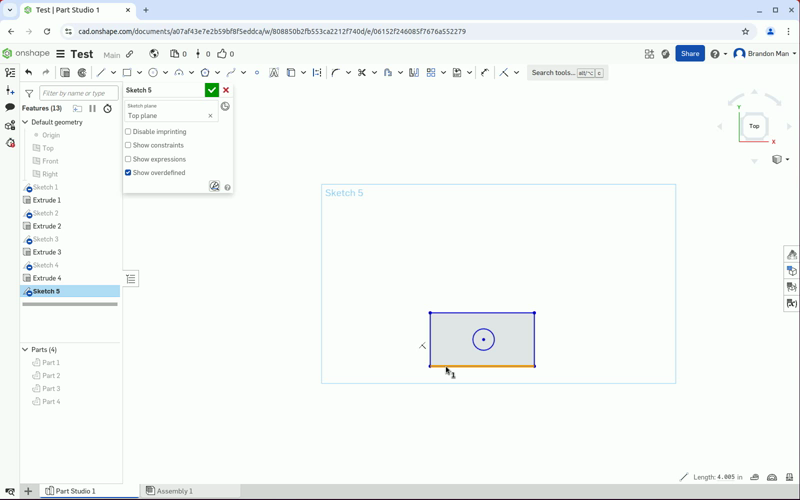
scroll(-6)
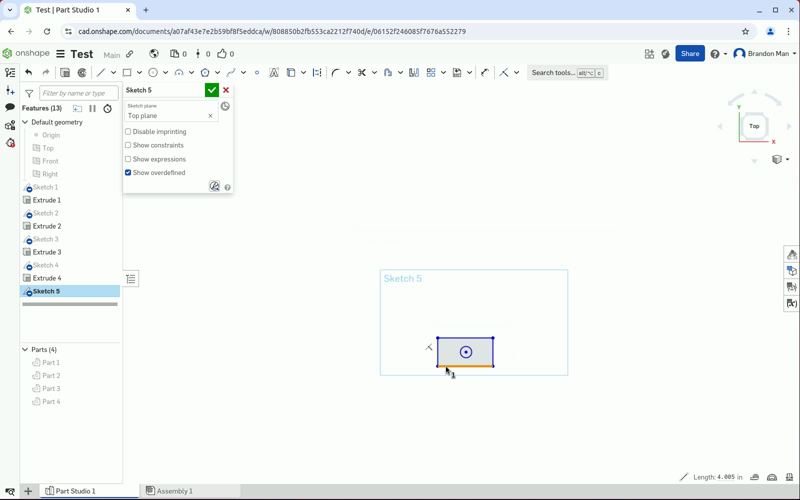
scroll(-6)
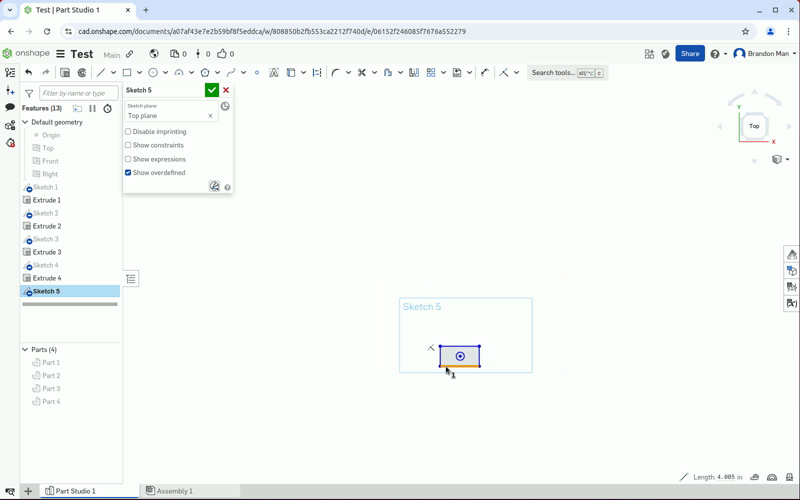
scroll(-6)
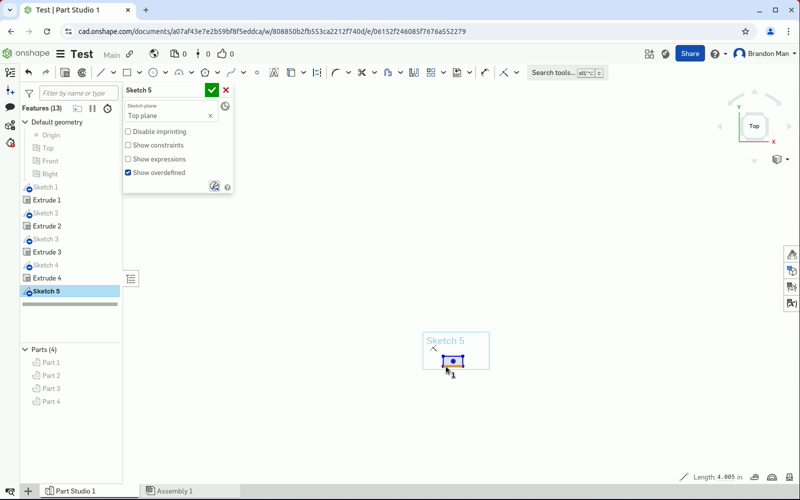
mouse_move(73, 352)
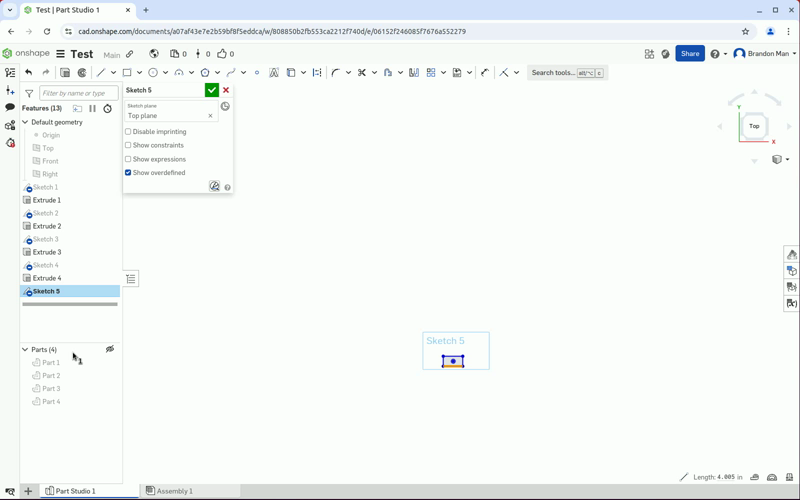
key(shift+y)
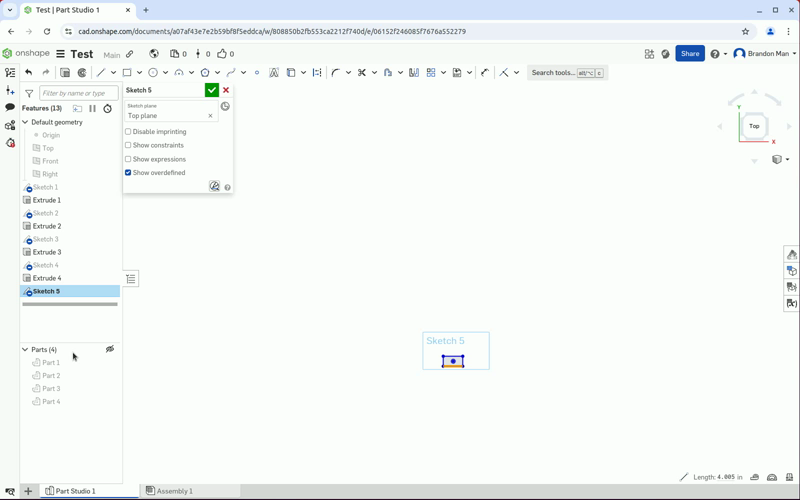
key(shift+e)
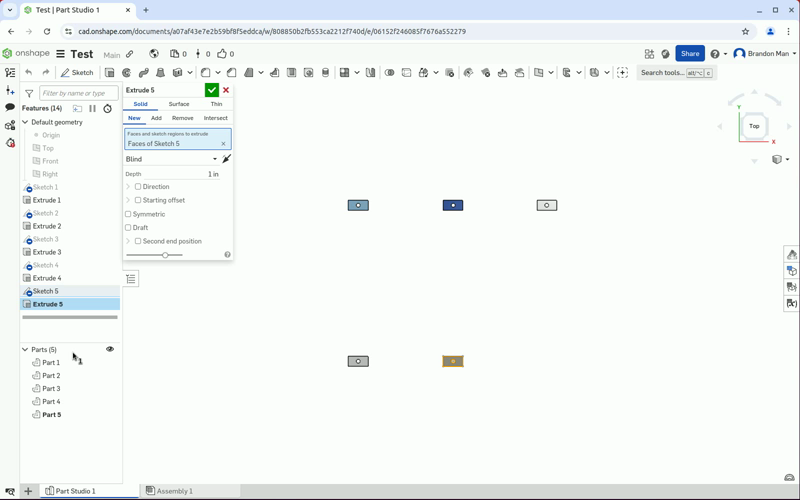
mouse_move(143, 106)
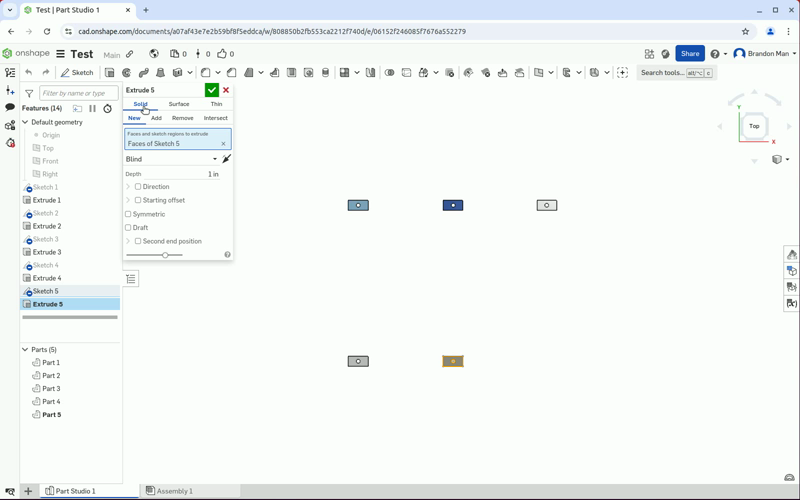
click(143, 106)
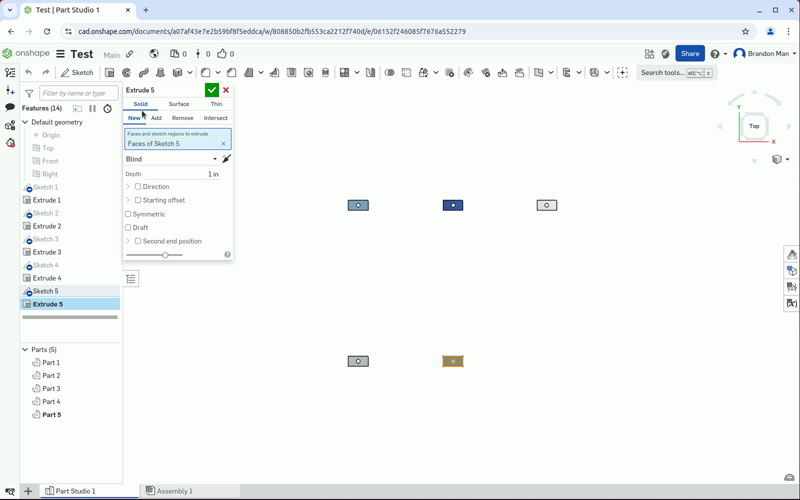
mouse_move(137, 120)
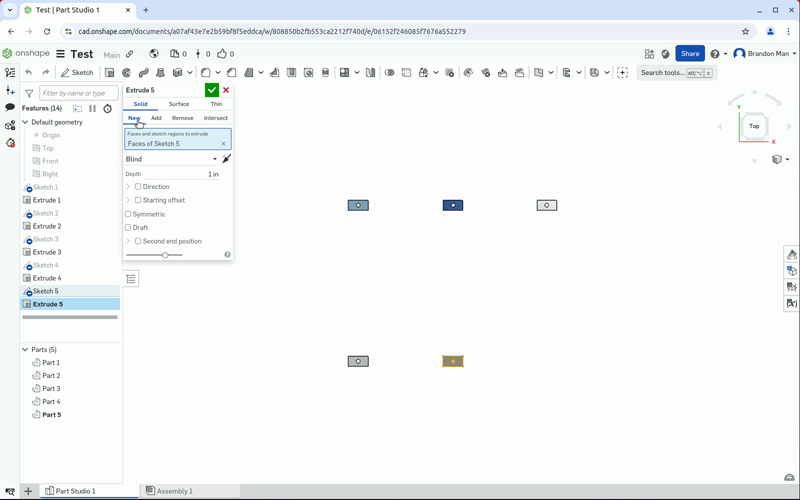
click(137, 120)
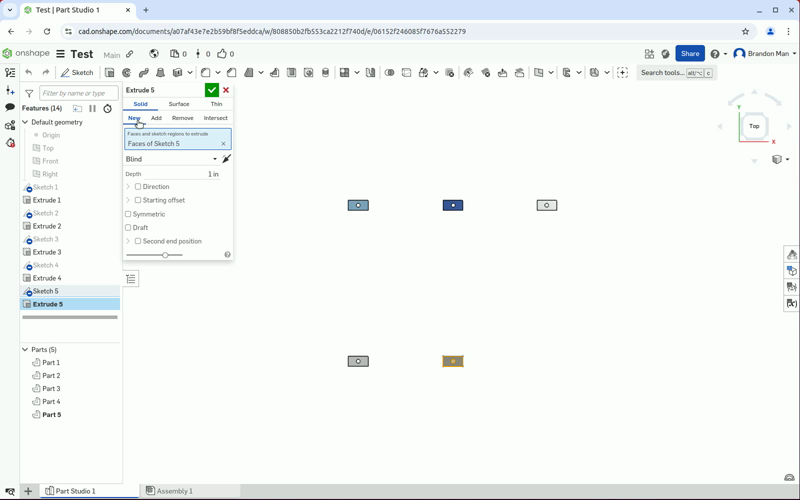
key(tab, 4)
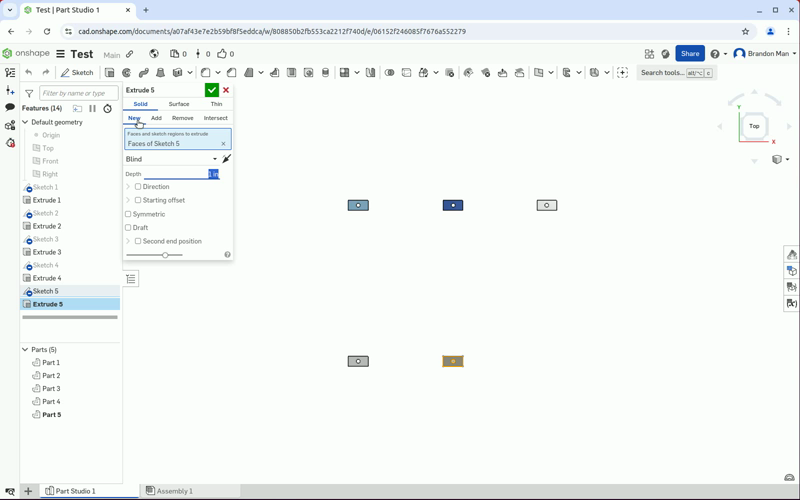
text(0.241)
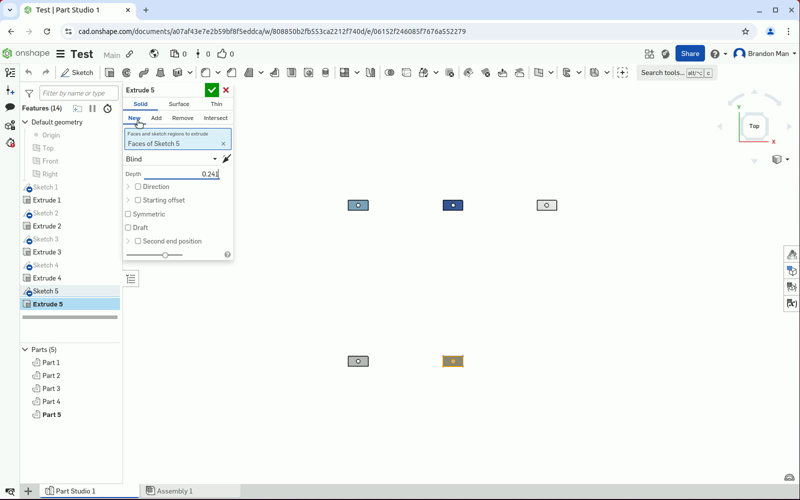
key(enter)
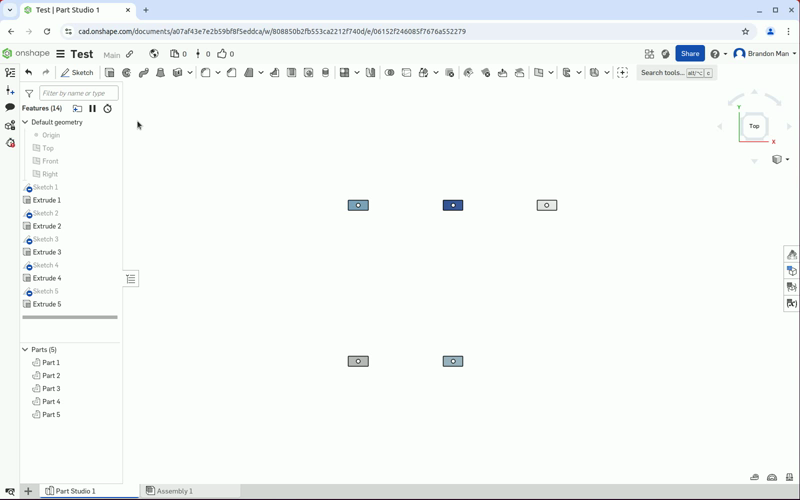
key(shift+h)
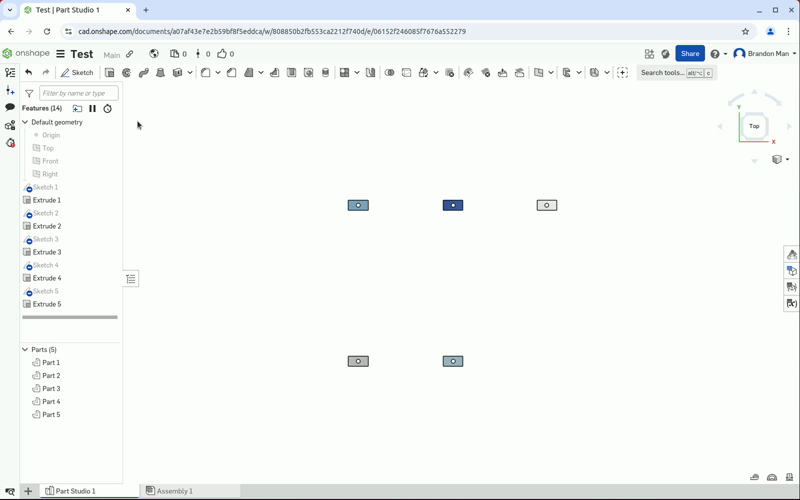
key(shift+h)
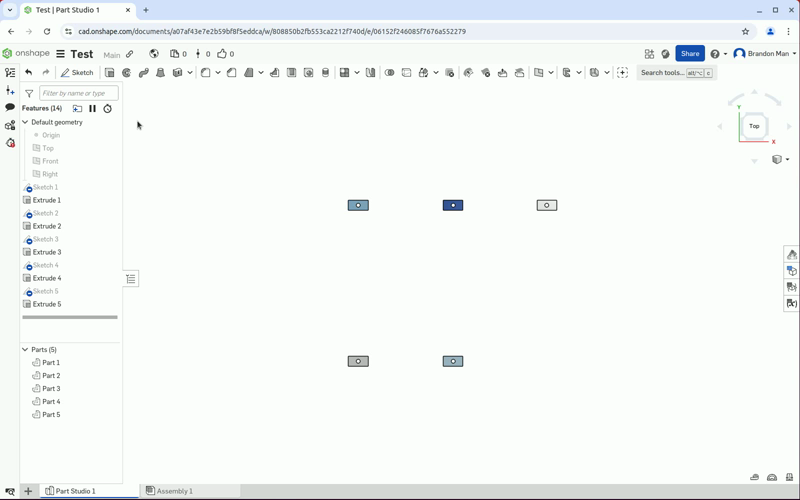
mouse_move(73, 189)
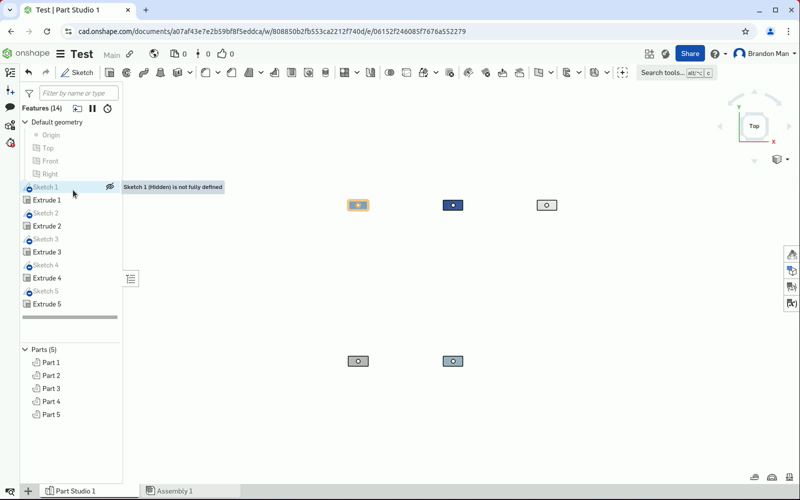
click(73, 189)
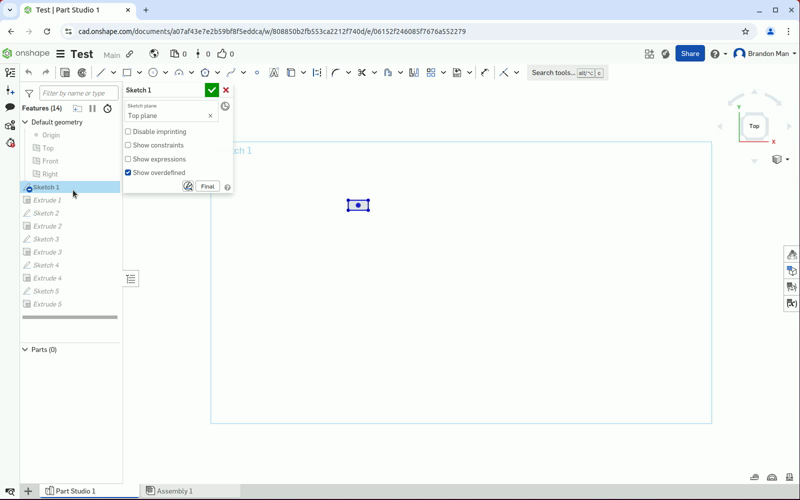
mouse_move(229, 92)
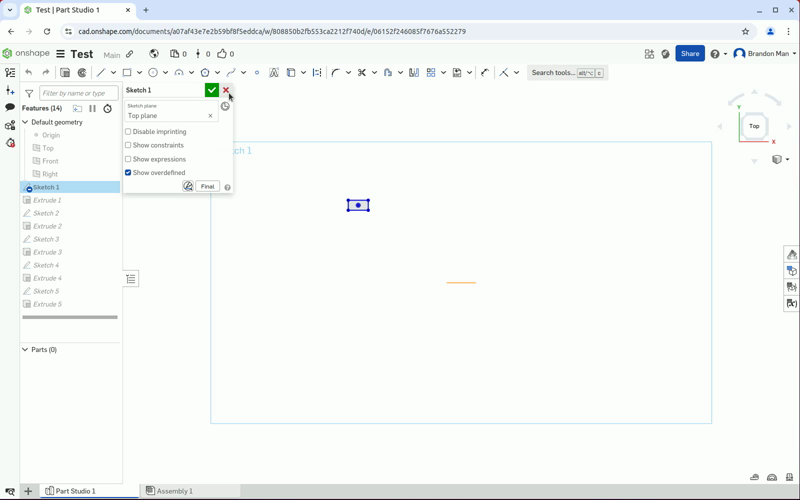
click(229, 92)
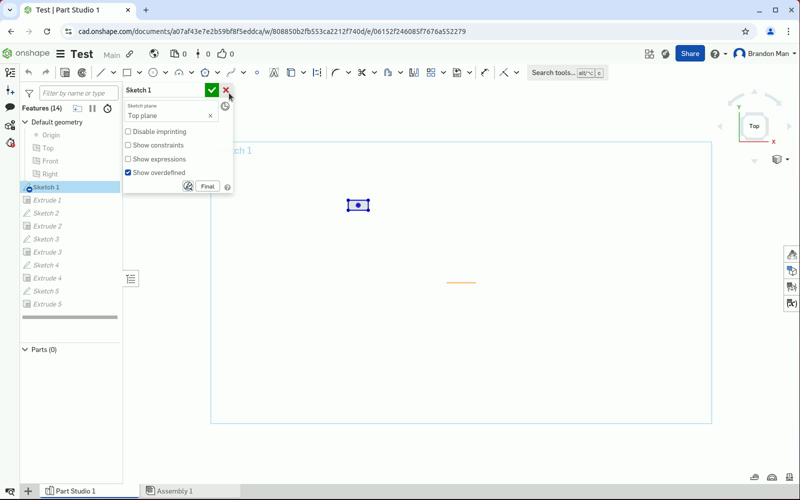
key(shift+s)
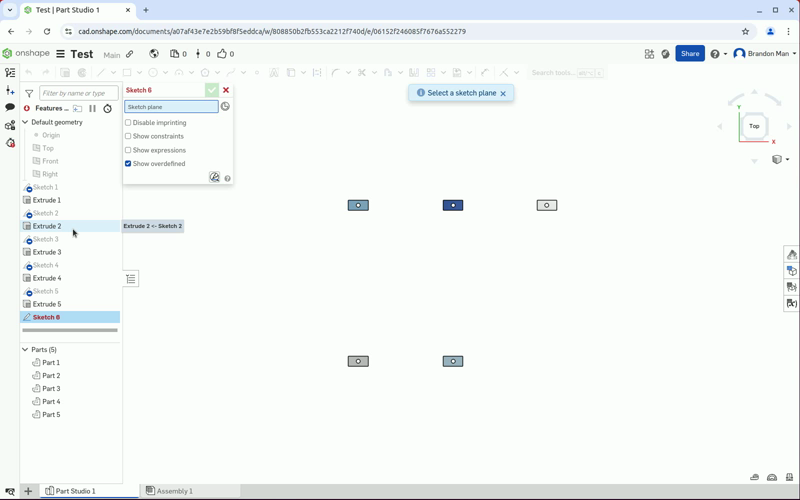
scroll(3)
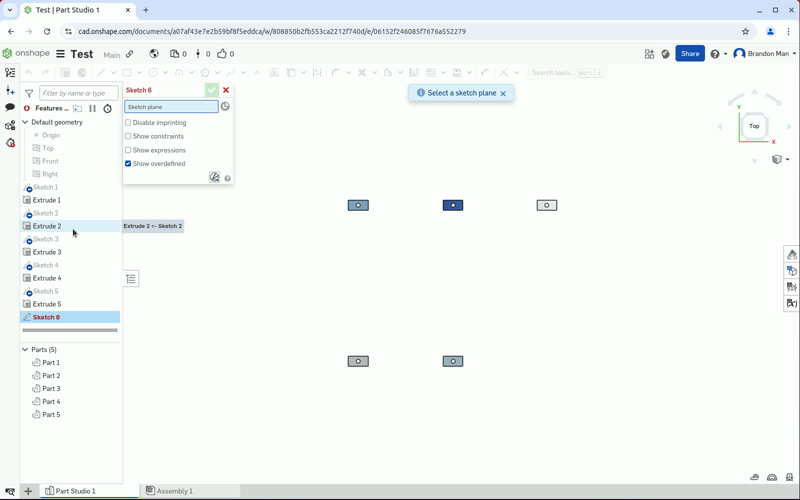
mouse_move(73, 150)
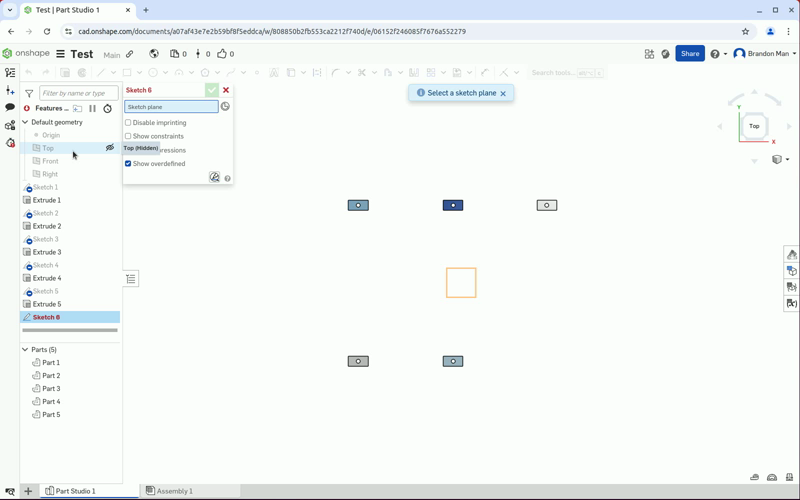
click(73, 150)
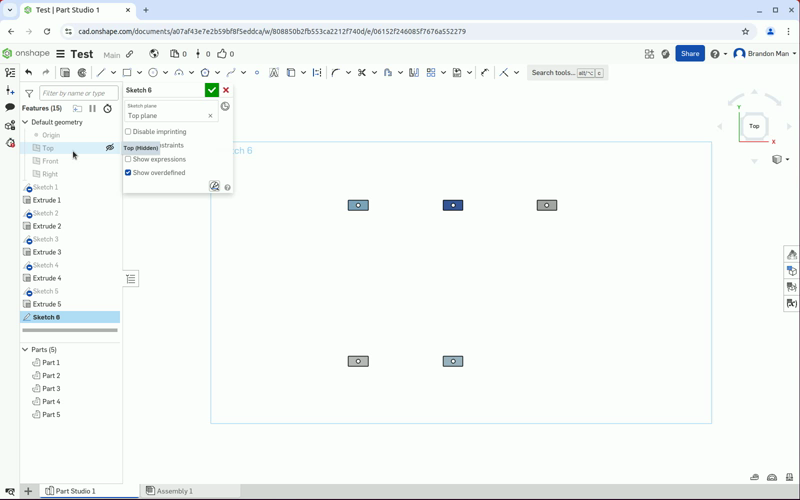
mouse_move(73, 352)
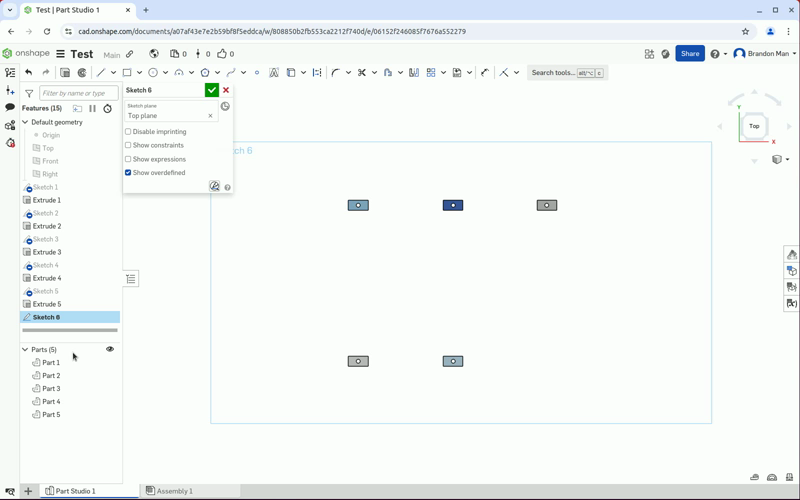
key(y)
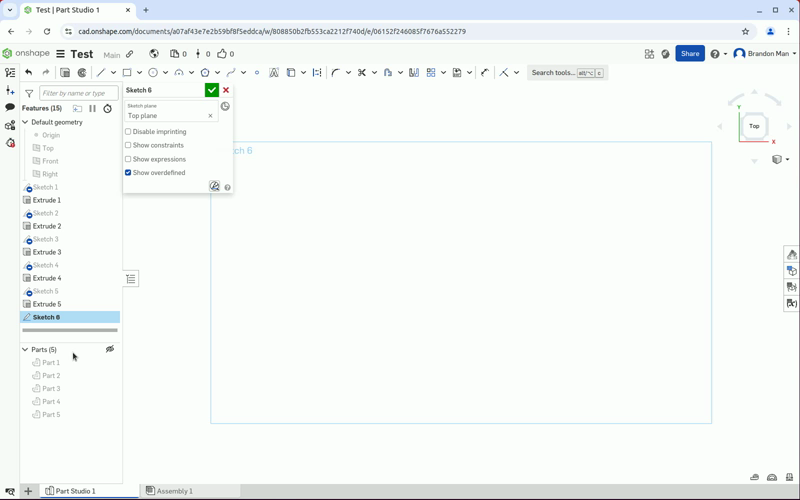
key(l)
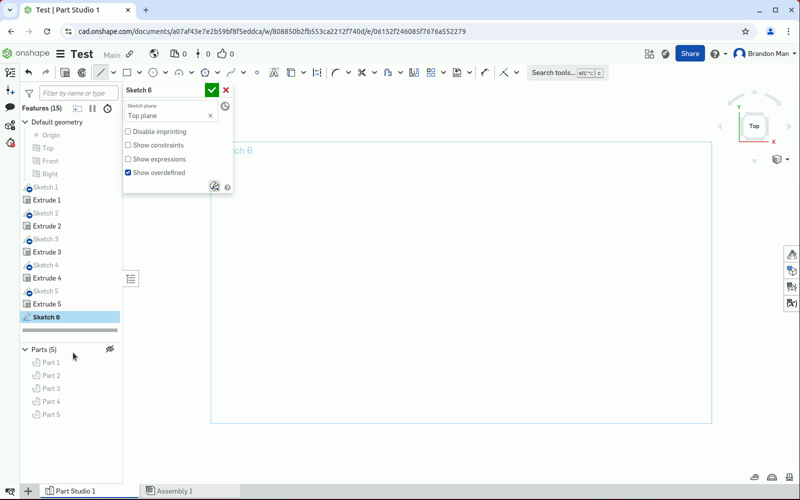
key_down(shift)
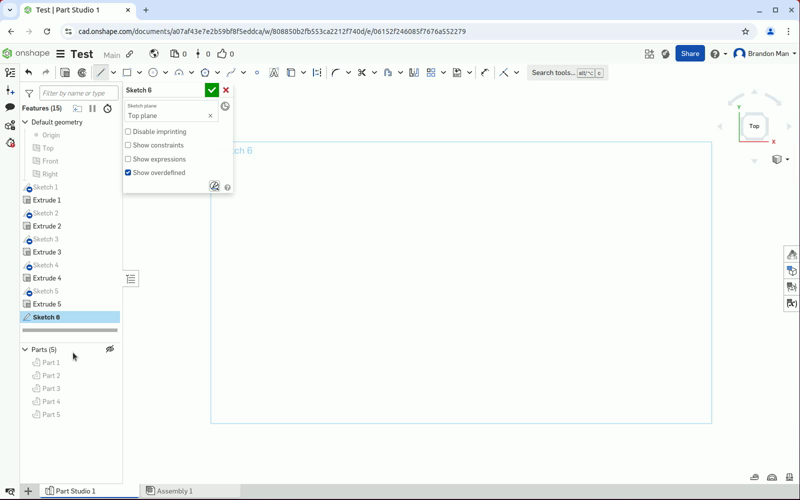
mouse_move(537, 366)
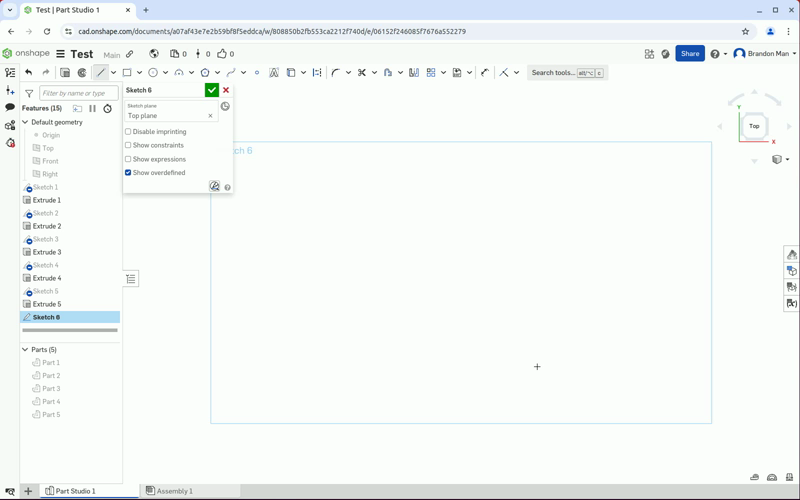
click(537, 366)
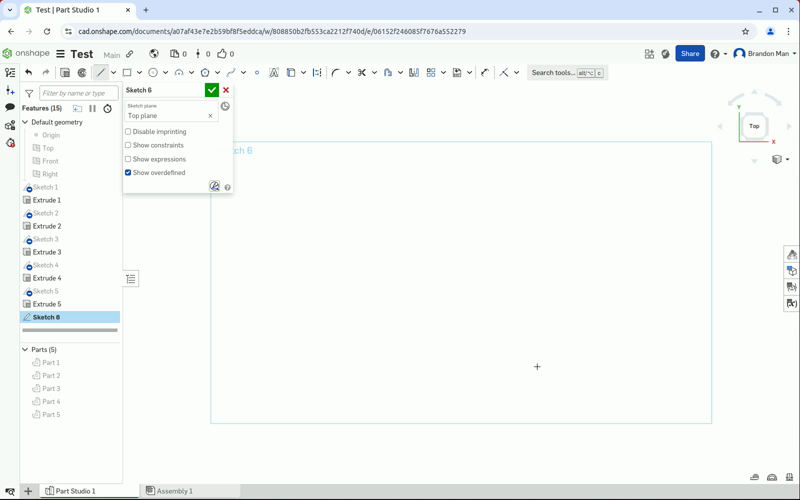
key_up(shift)
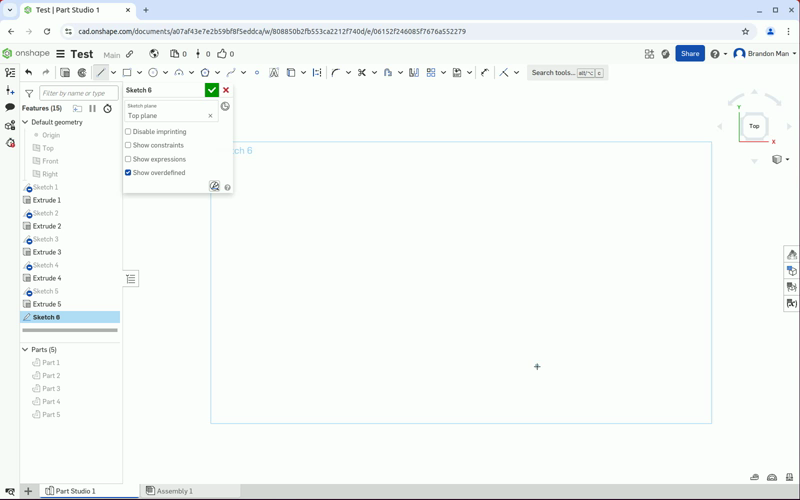
key_down(shift)
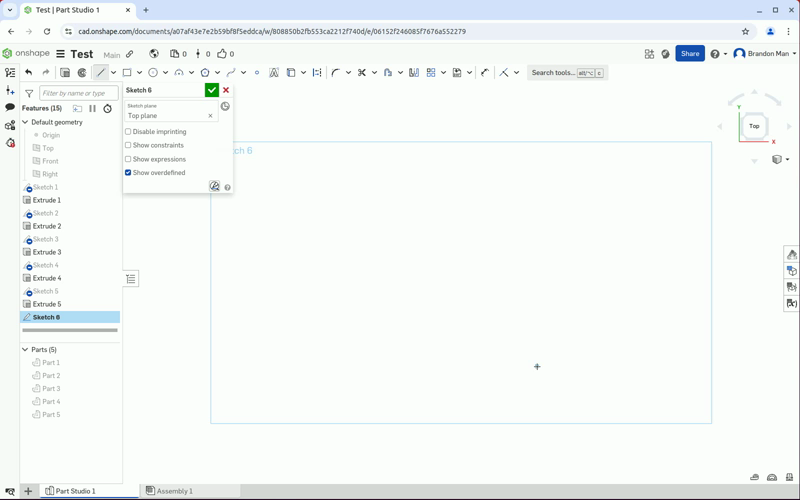
mouse_move(567, 366)
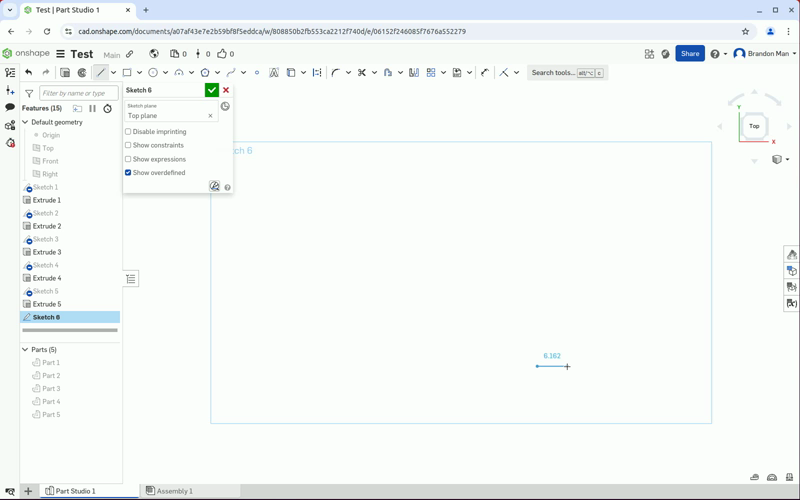
mouse_move(556, 366)
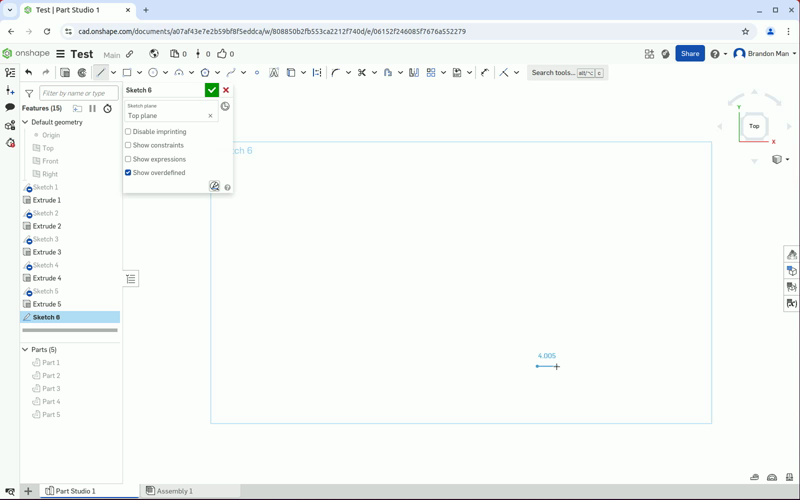
click(556, 366)
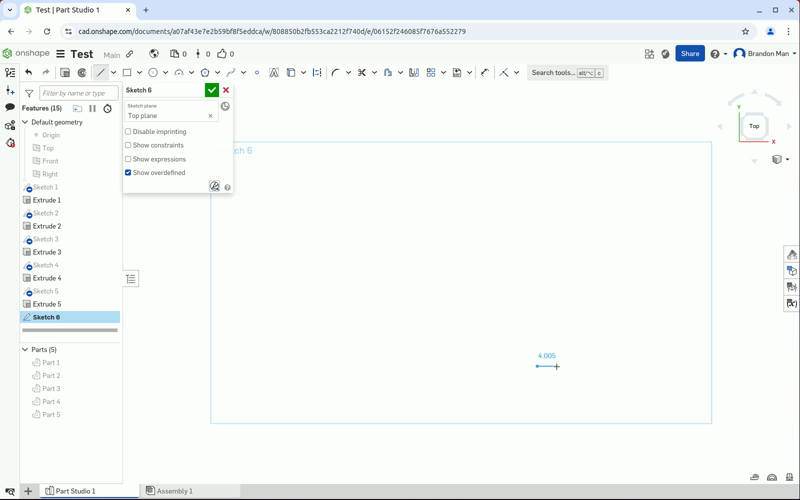
key_up(shift)
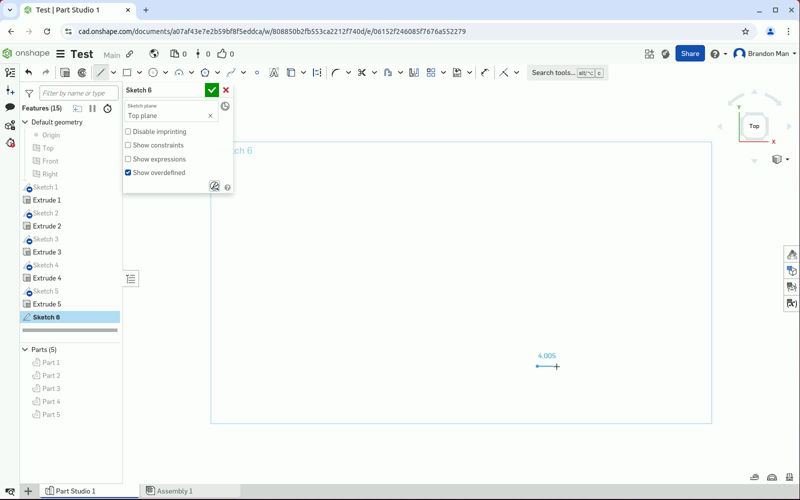
key_down(shift)
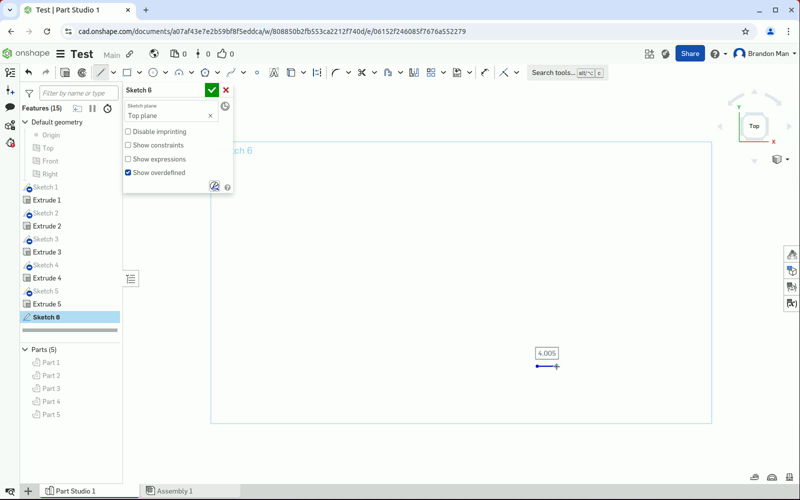
mouse_move(586, 366)
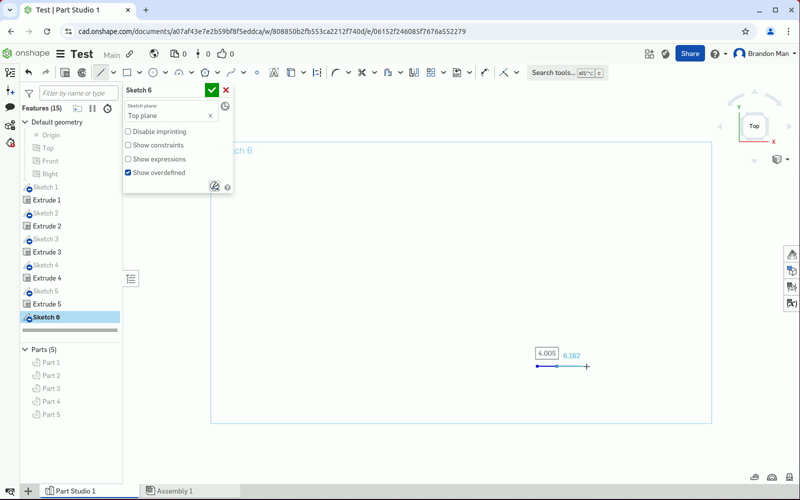
mouse_move(556, 356)
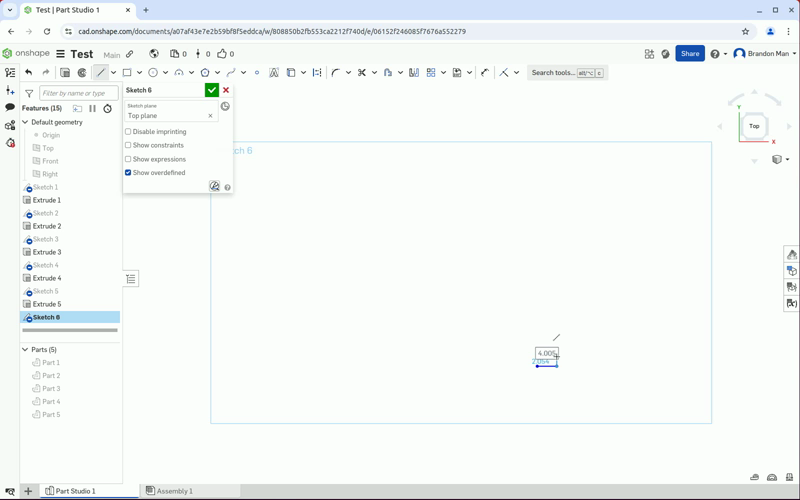
click(556, 356)
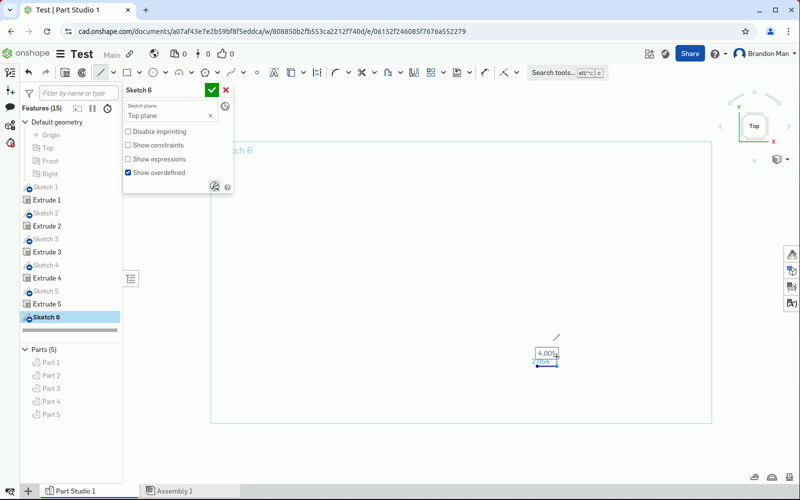
key_up(shift)
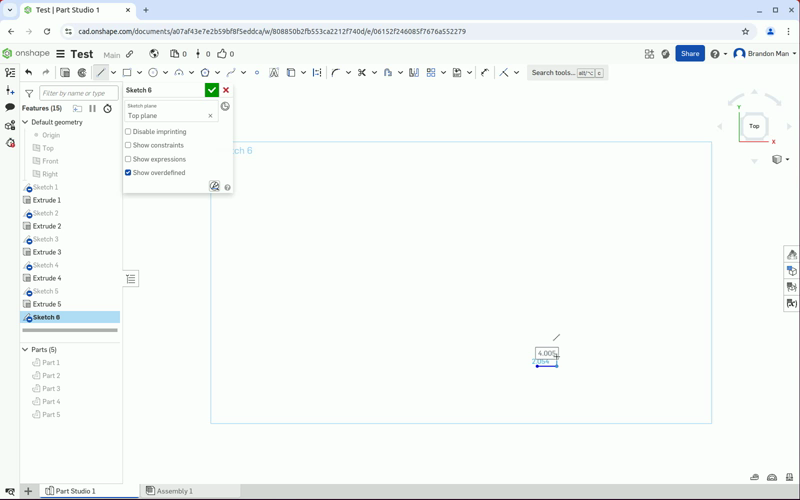
key_down(shift)
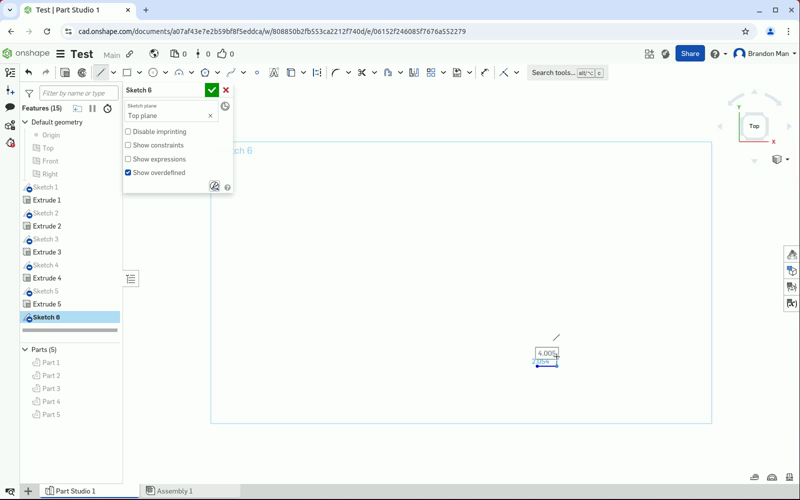
mouse_move(586, 356)
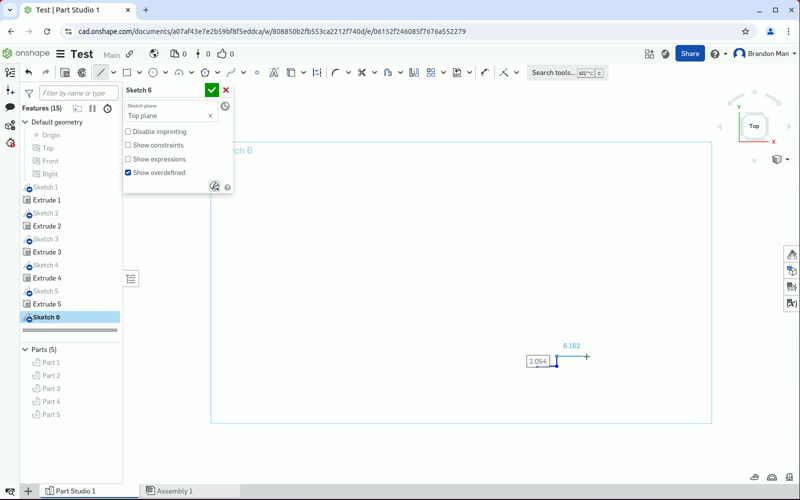
mouse_move(537, 356)
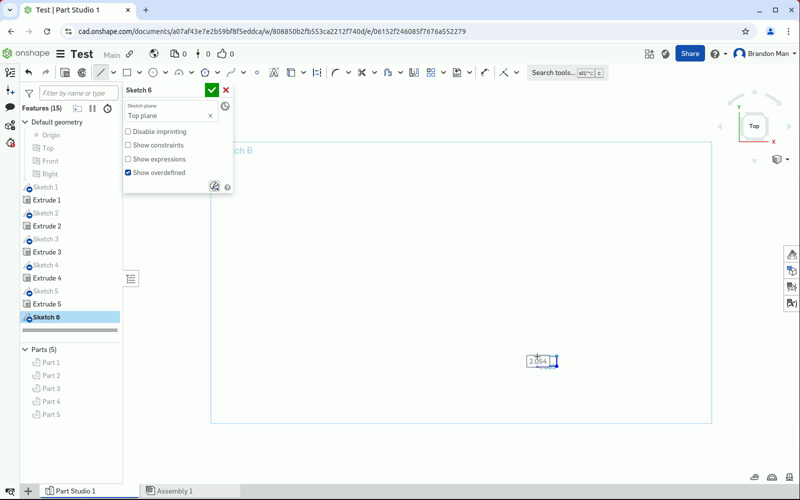
click(537, 356)
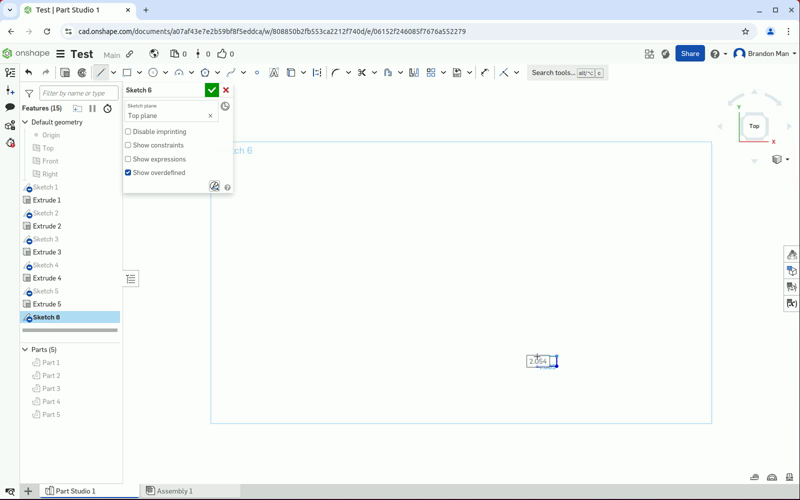
key_up(shift)
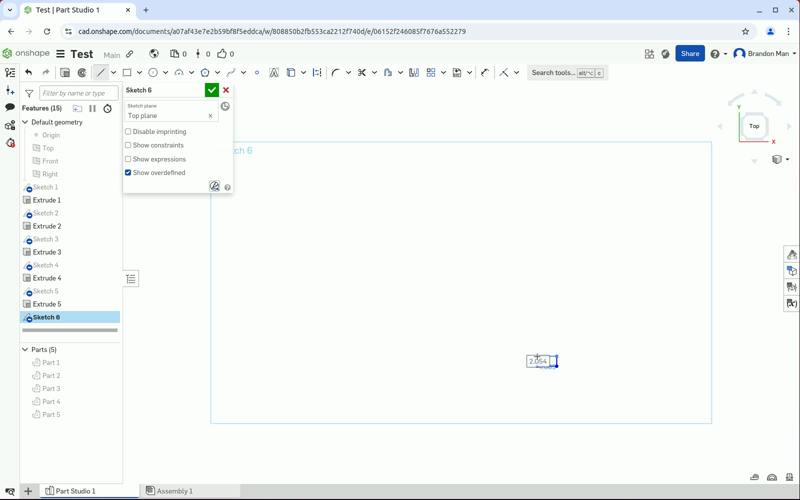
mouse_move(567, 356)
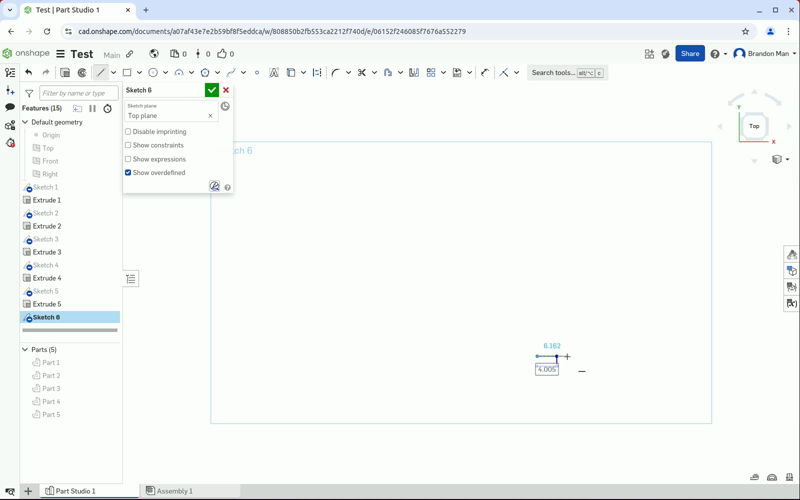
key_down(shift)
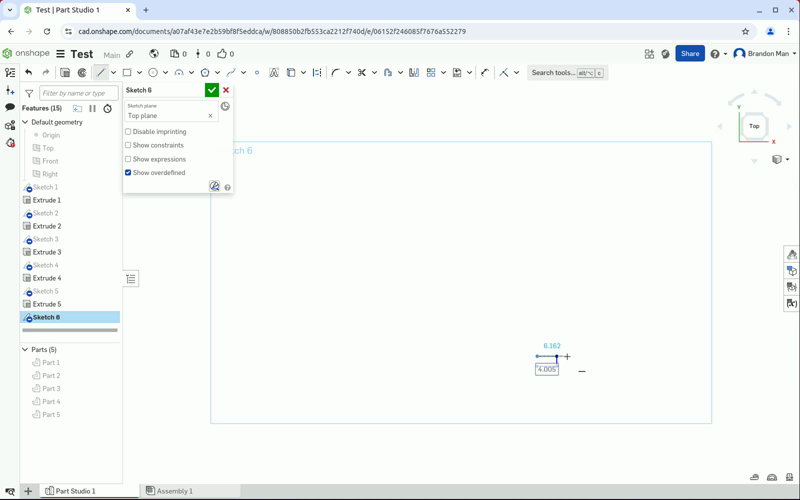
mouse_move(537, 366)
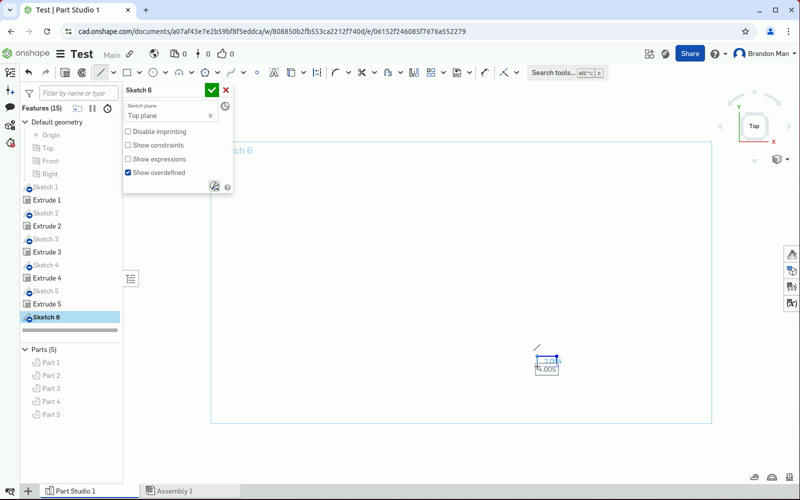
key_up(shift)
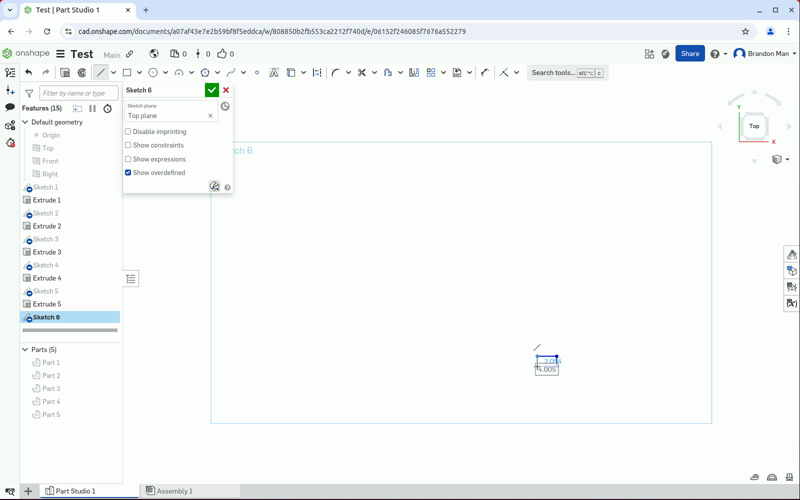
click(537, 366)
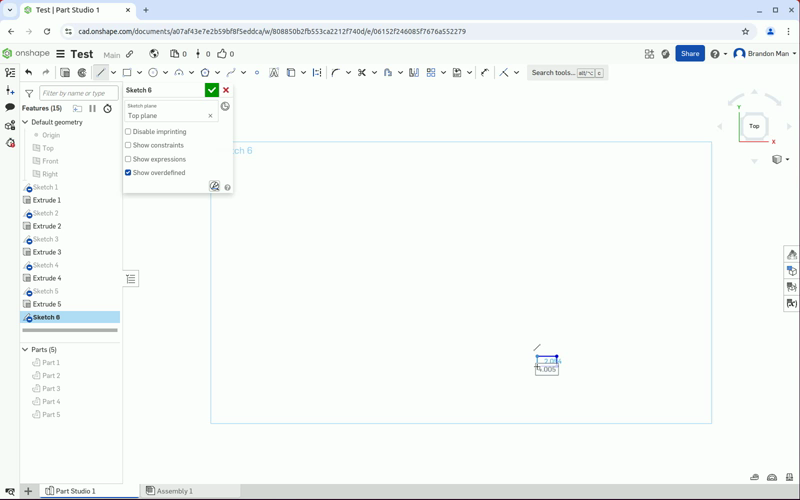
key(esc)
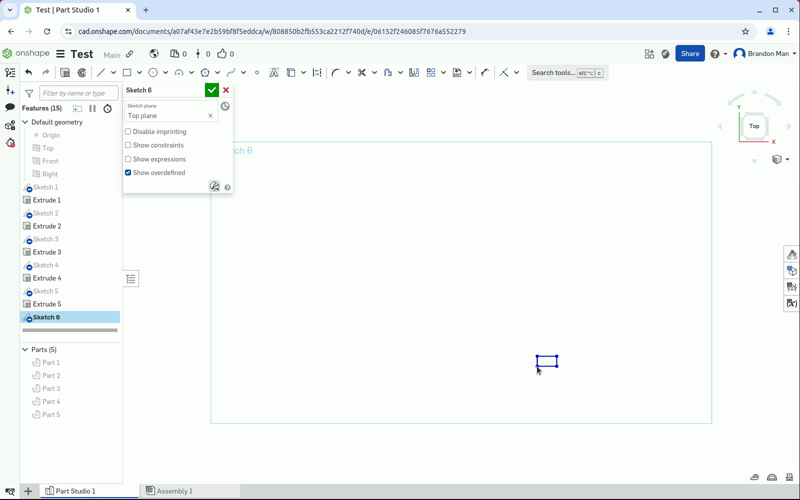
key(c)
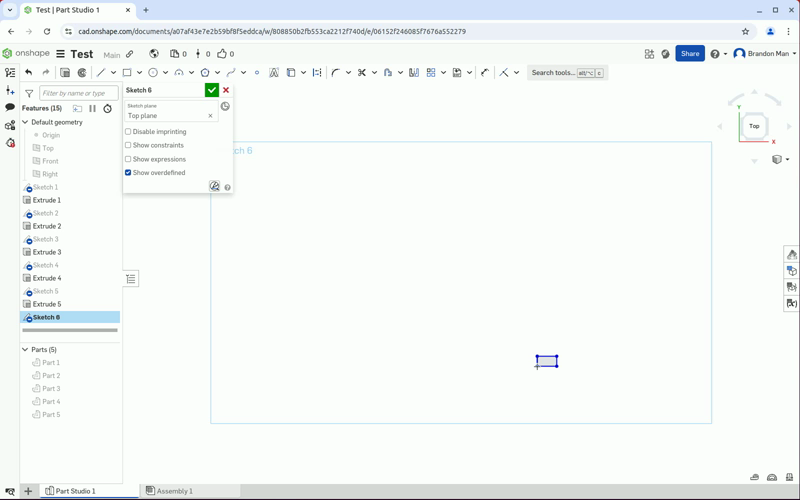
key_down(shift)
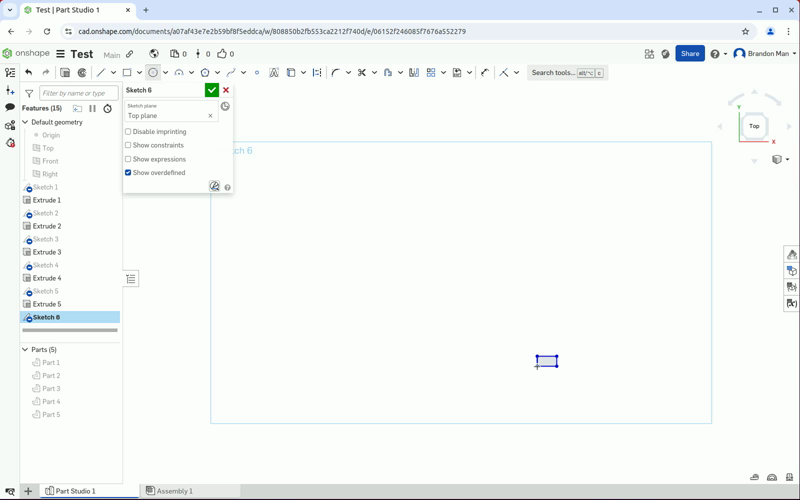
mouse_move(546, 361)
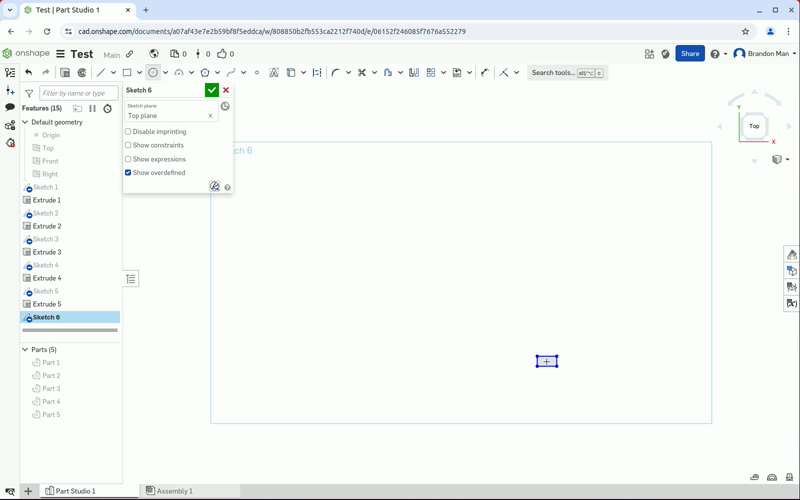
click(546, 361)
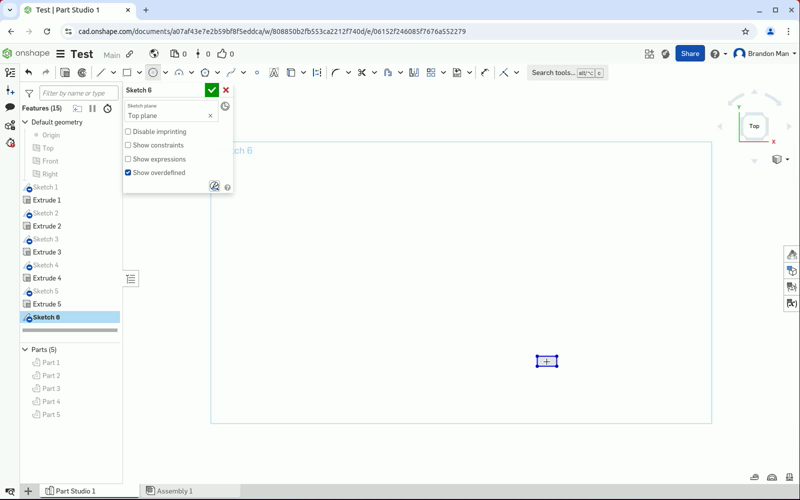
key_up(shift)
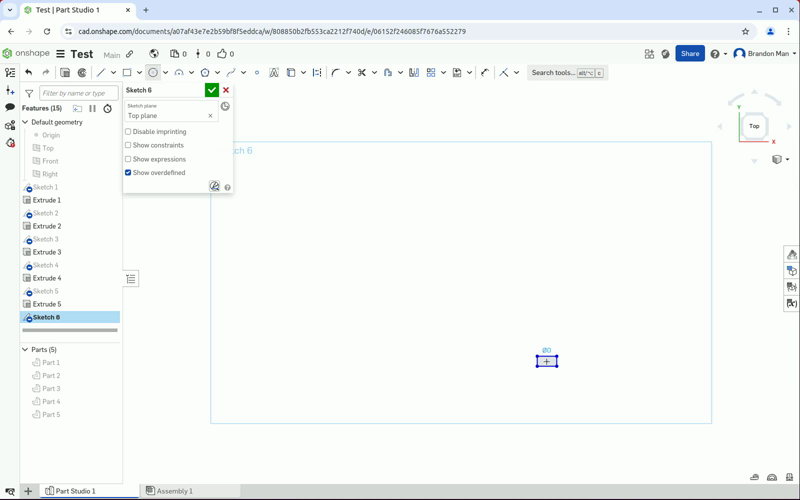
mouse_move(548, 361)
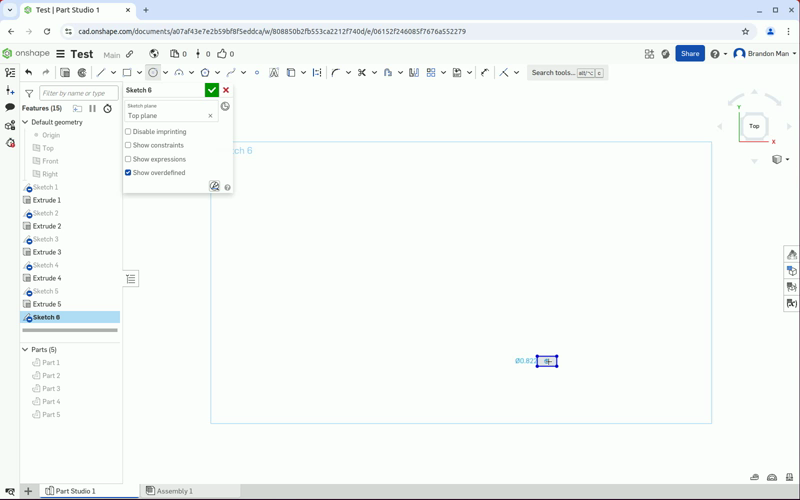
scroll(6)
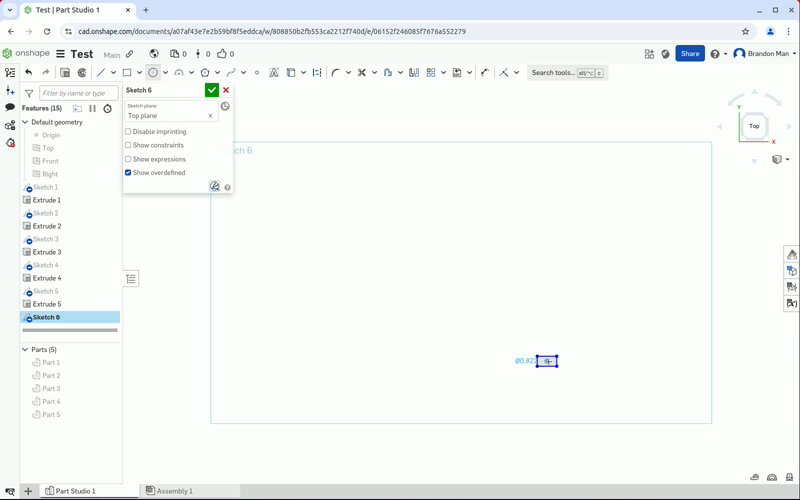
scroll(6)
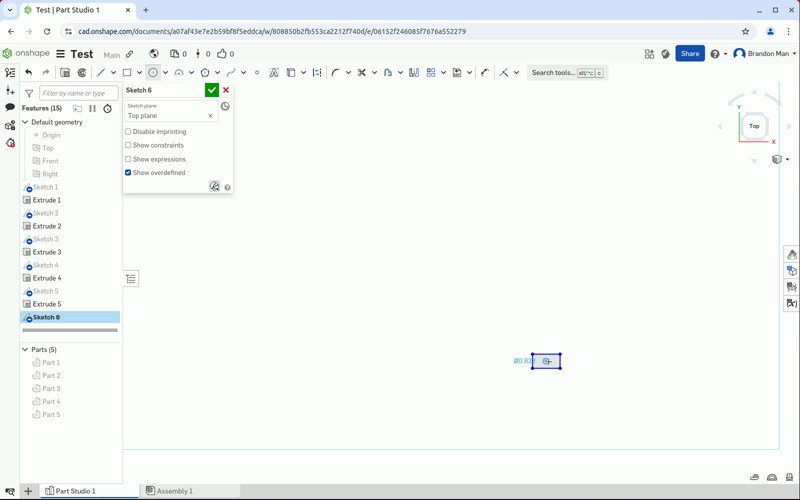
scroll(6)
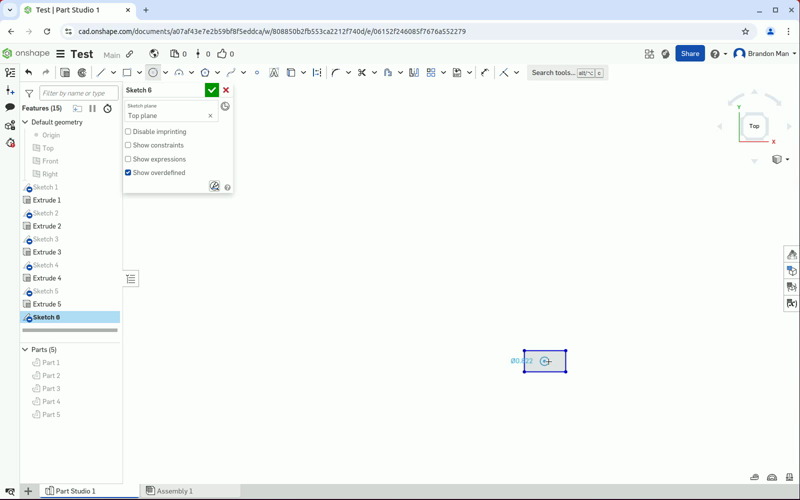
scroll(6)
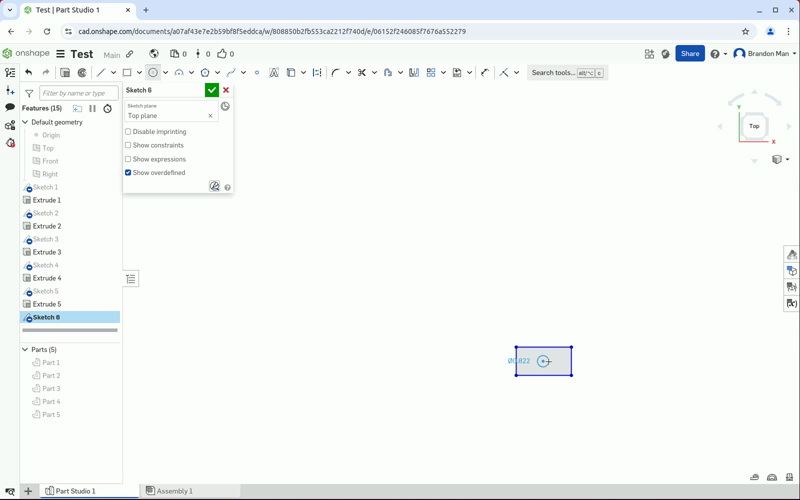
scroll(6)
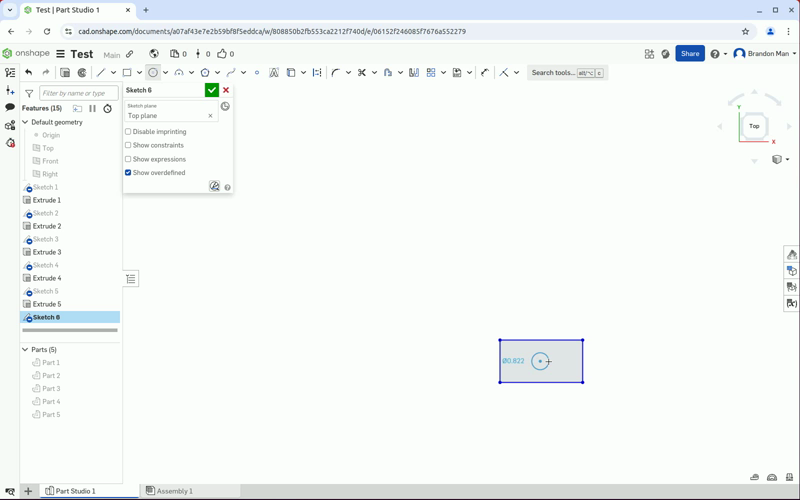
scroll(6)
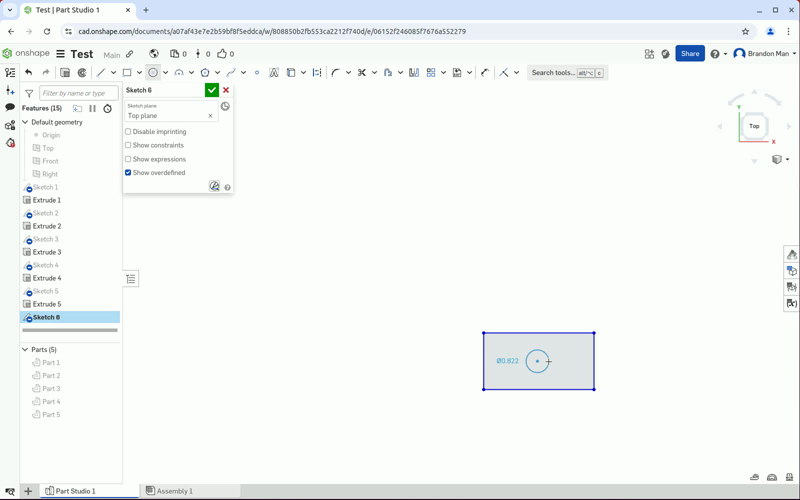
scroll(6)
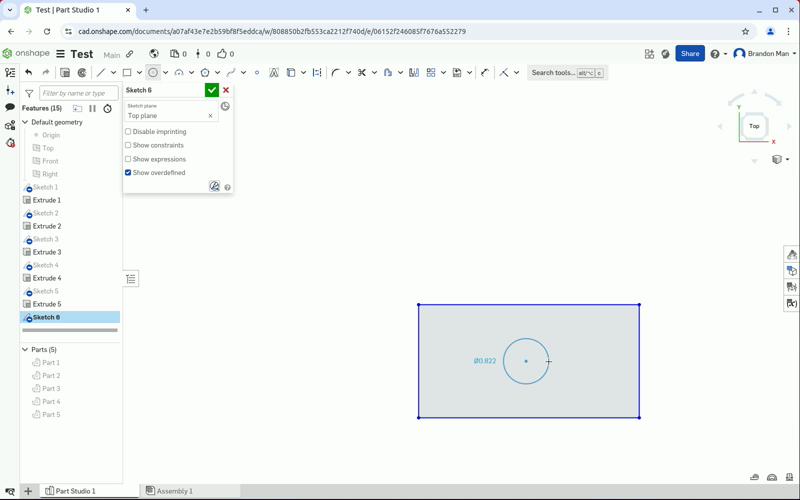
click(548, 361)
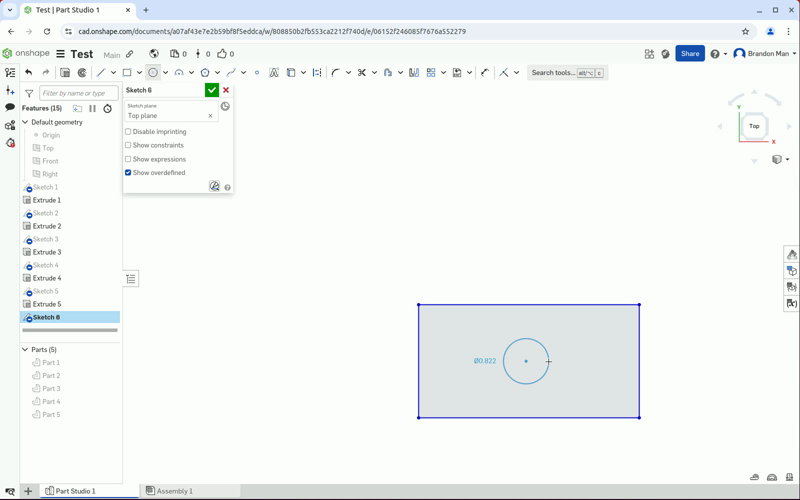
scroll(-6)
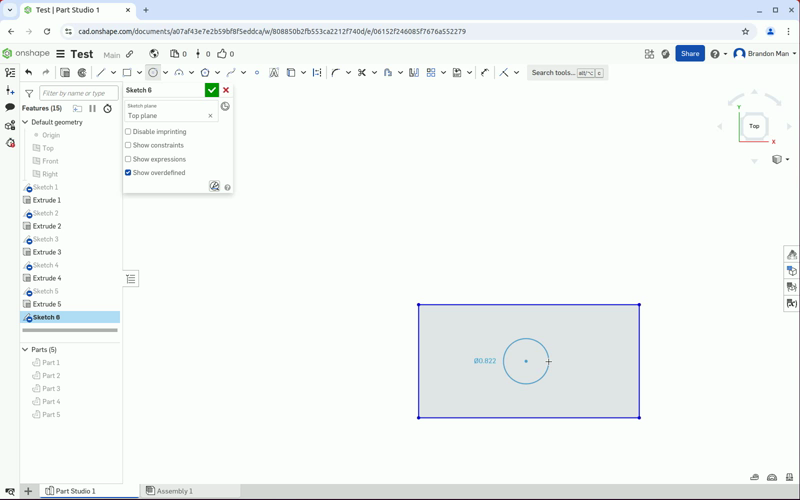
scroll(-6)
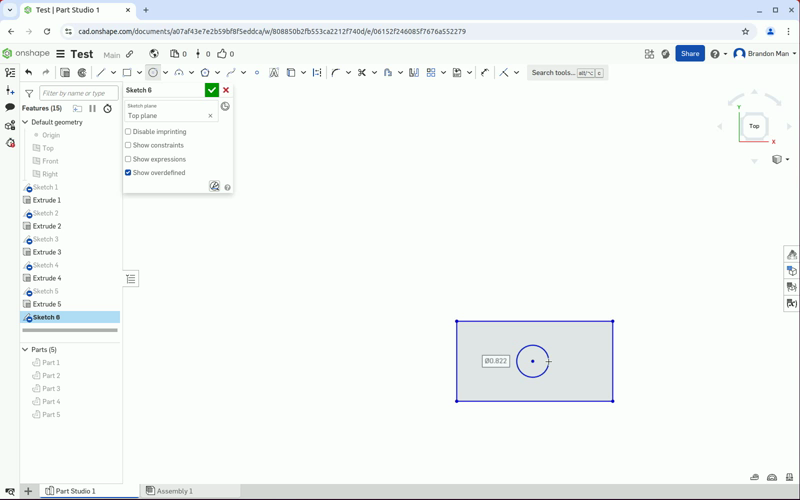
scroll(-6)
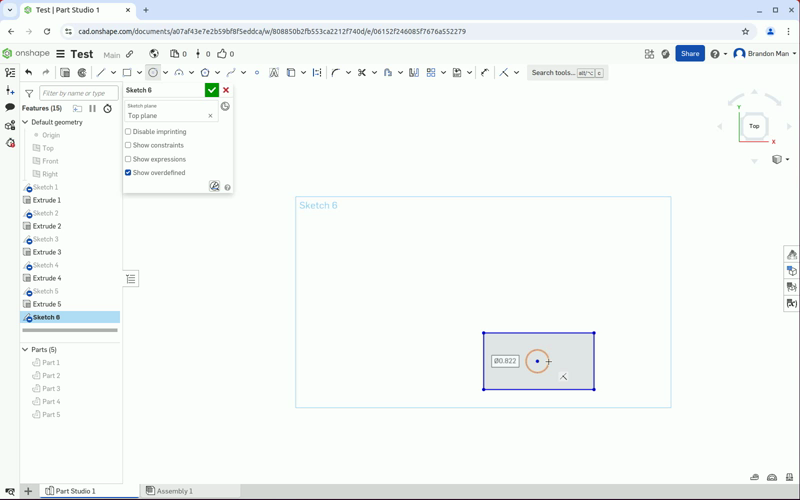
scroll(-6)
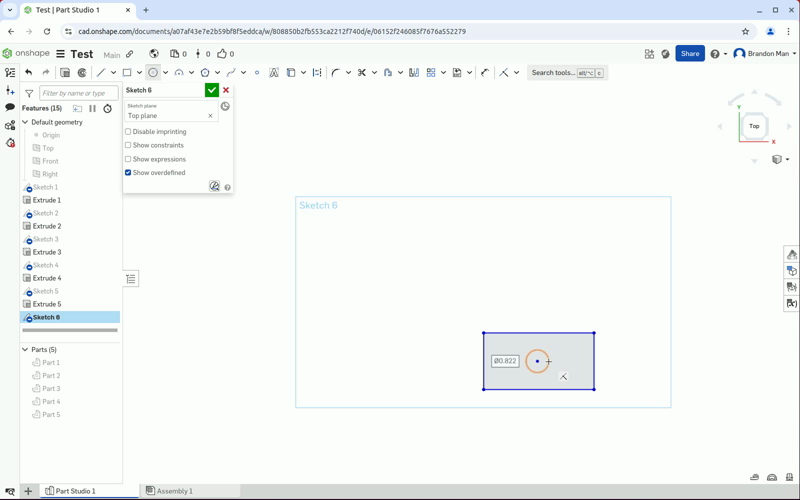
scroll(-6)
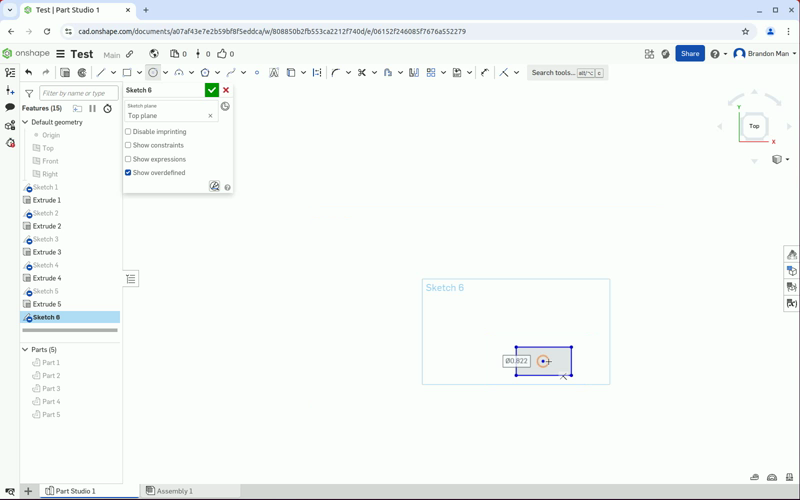
scroll(-6)
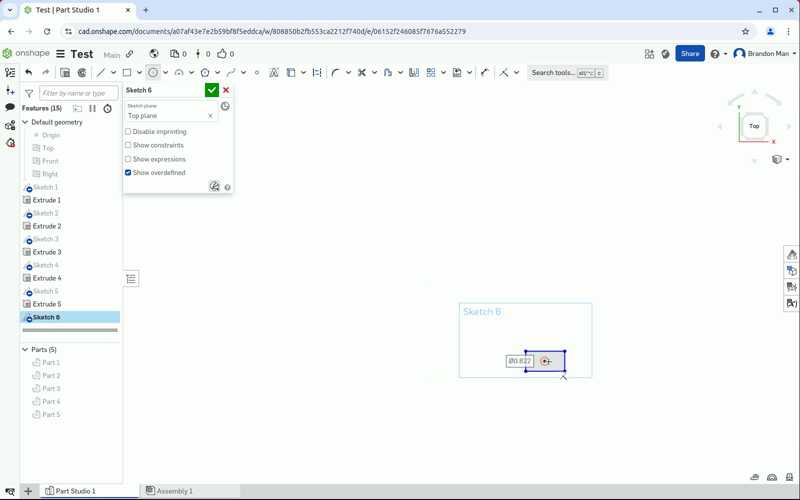
scroll(-6)
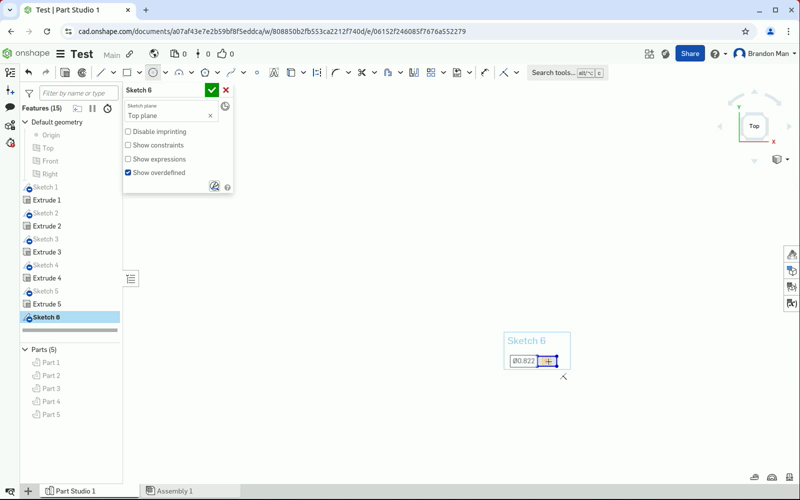
key(esc)
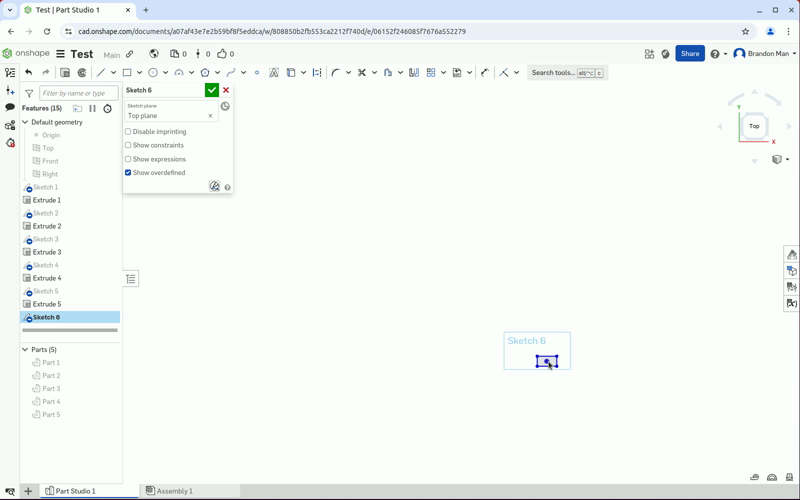
mouse_move(541, 361)
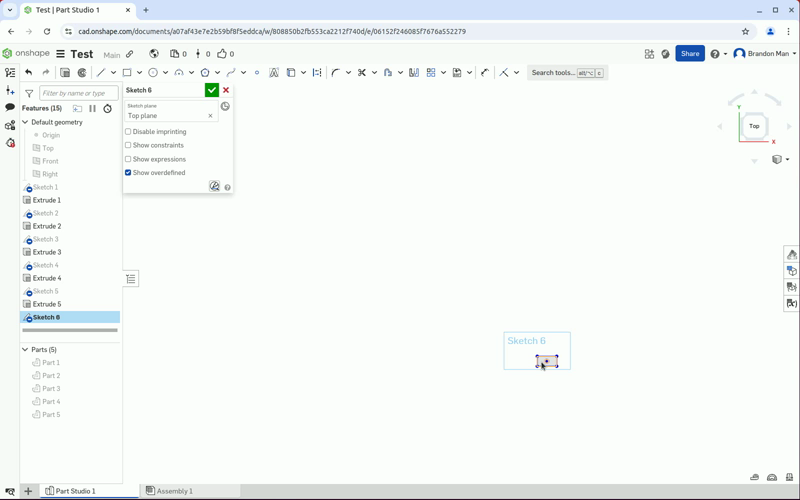
scroll(6)
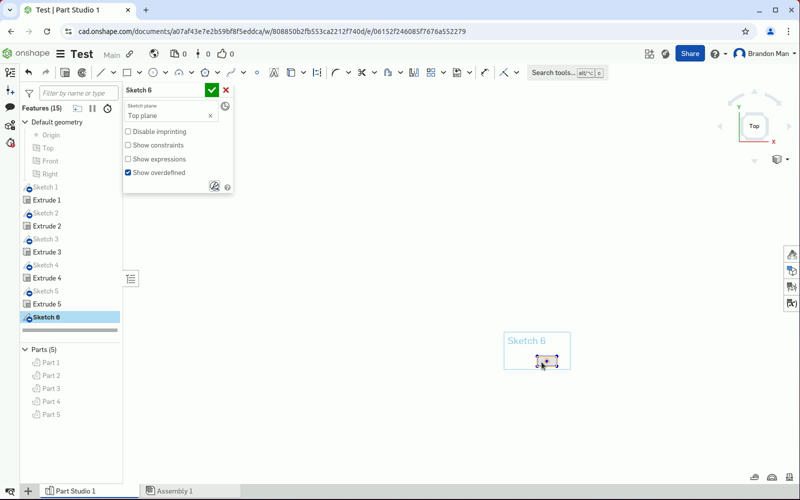
scroll(6)
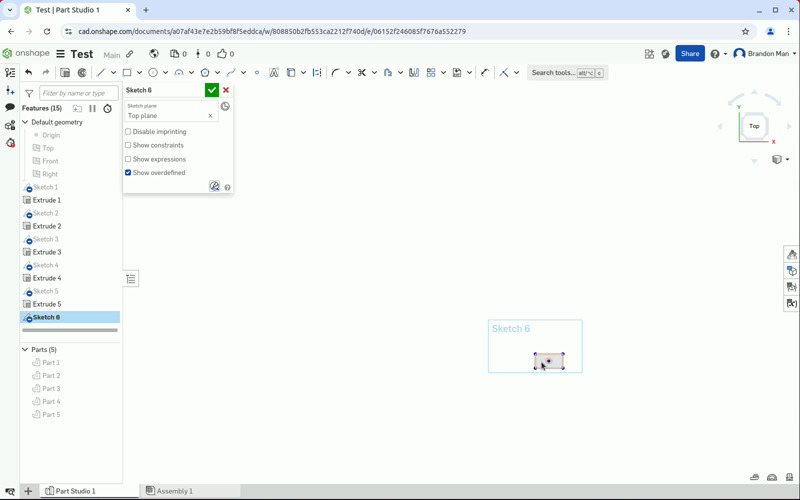
scroll(6)
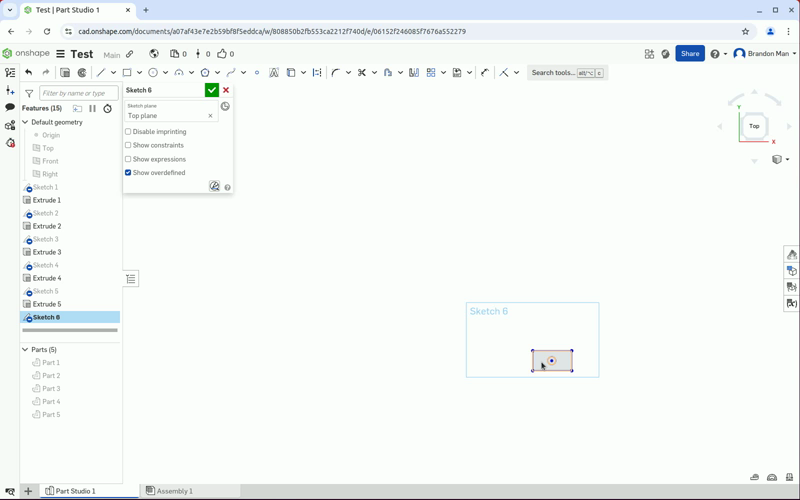
scroll(6)
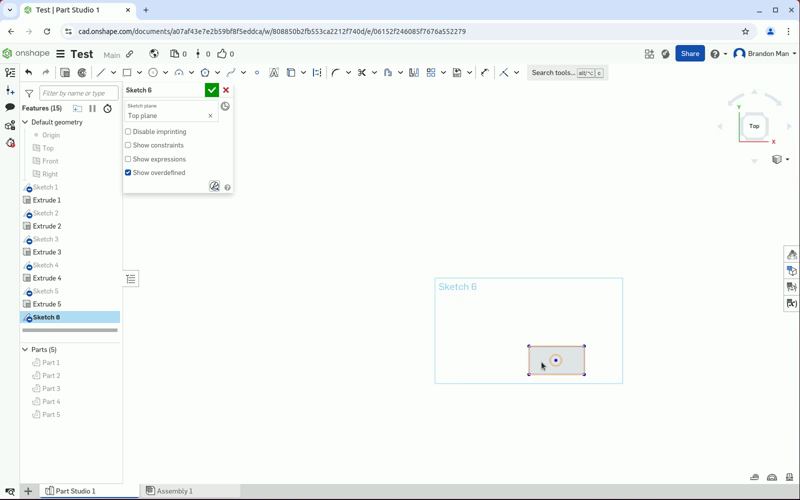
scroll(6)
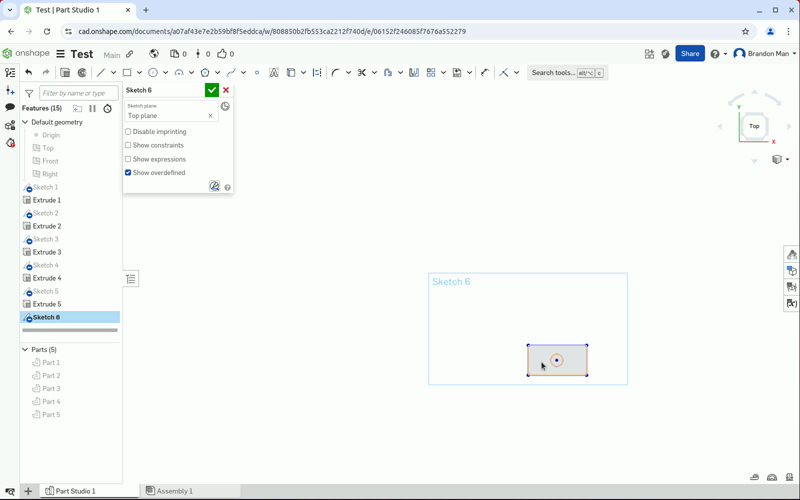
scroll(6)
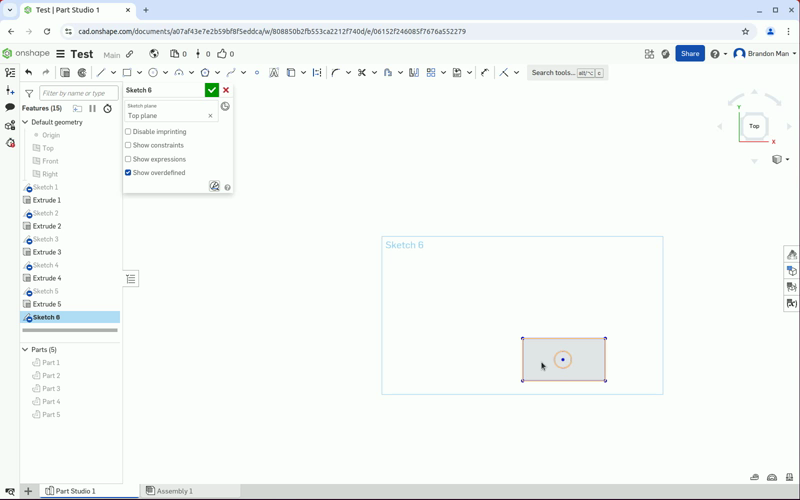
scroll(6)
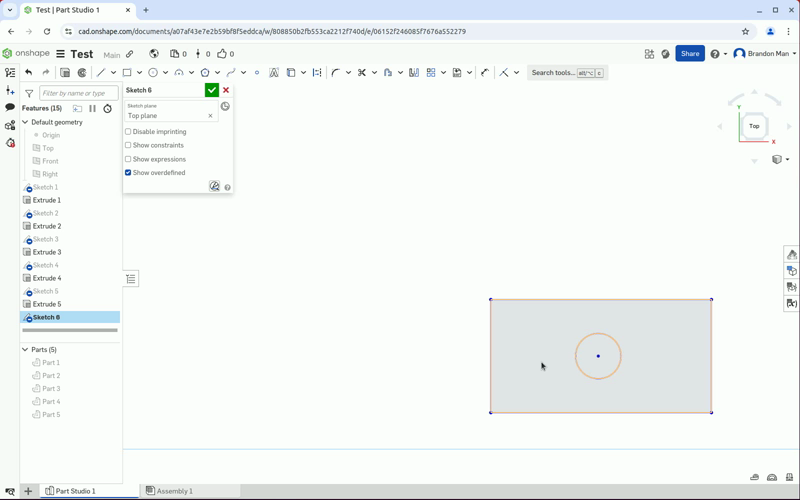
click(541, 361)
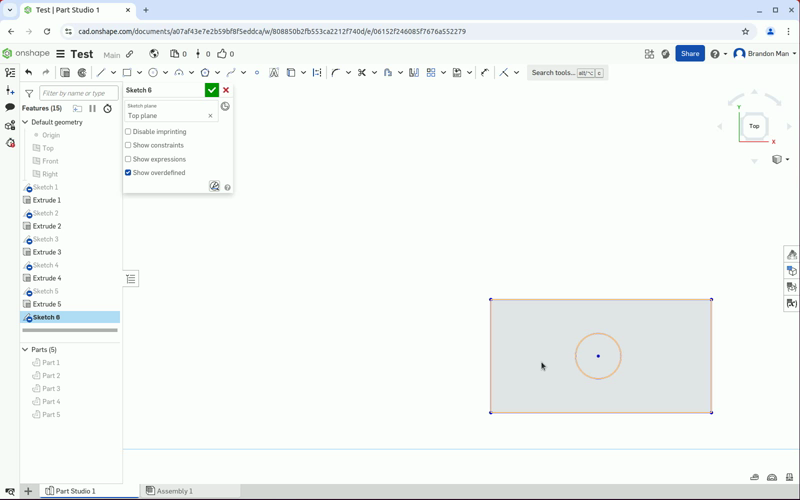
scroll(-6)
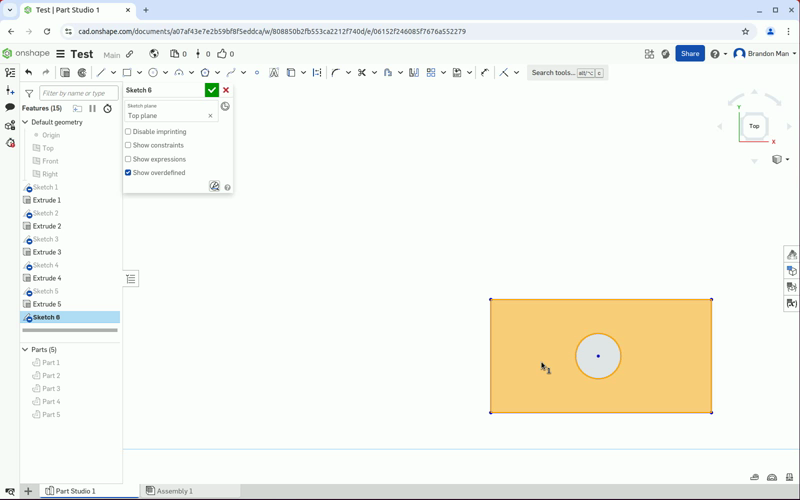
scroll(-6)
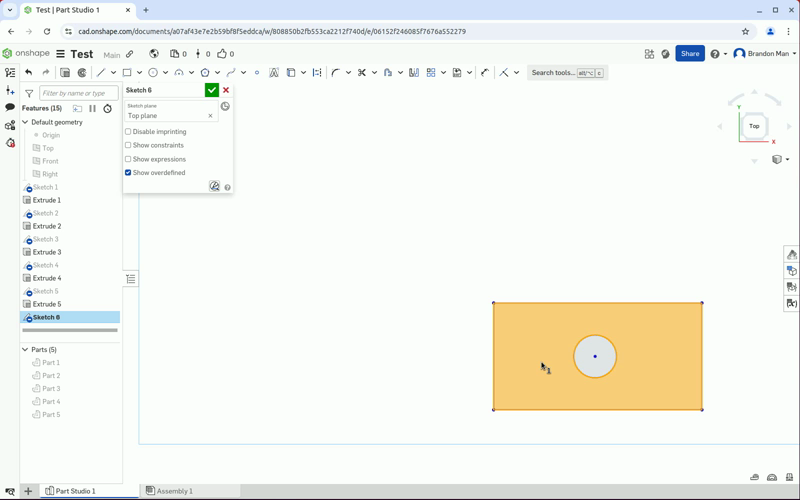
scroll(-6)
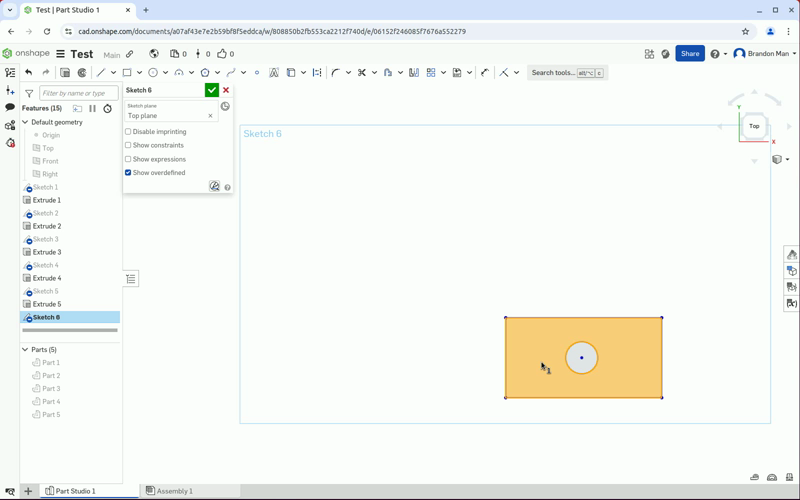
scroll(-6)
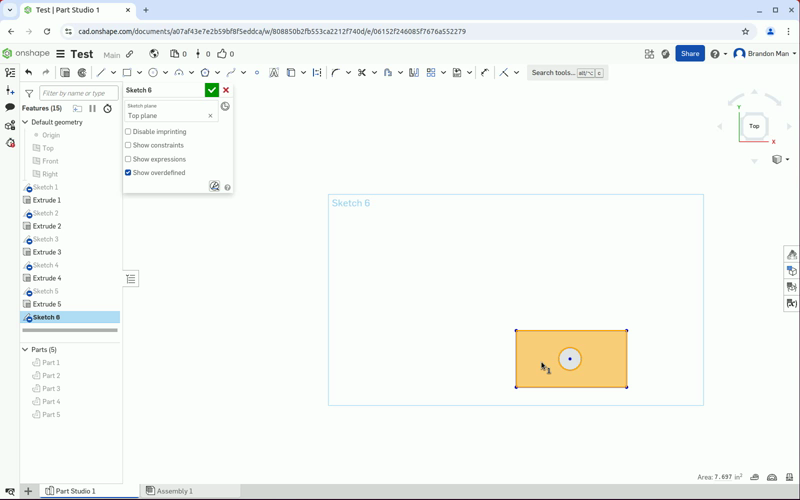
scroll(-6)
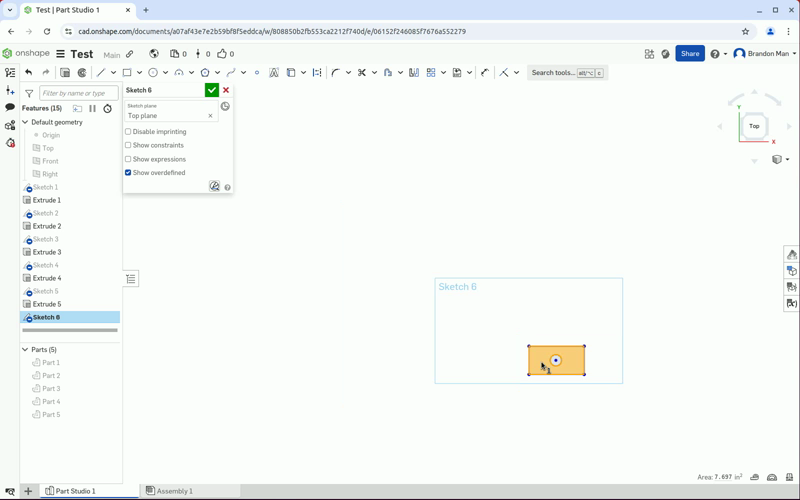
scroll(-6)
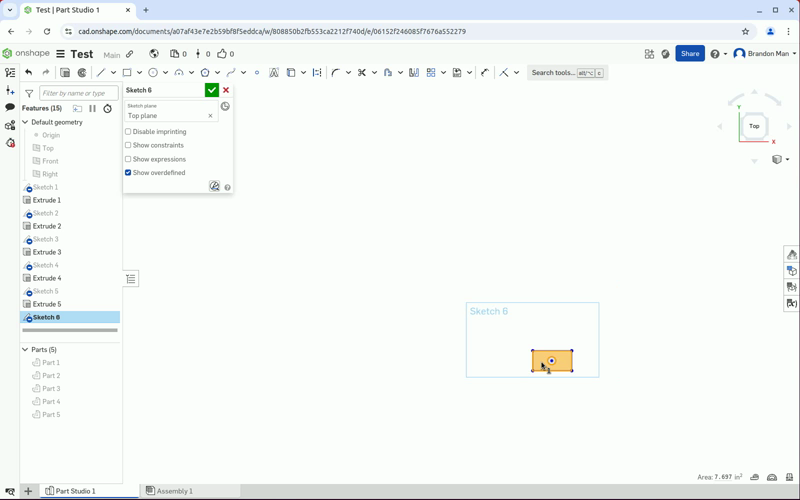
scroll(-6)
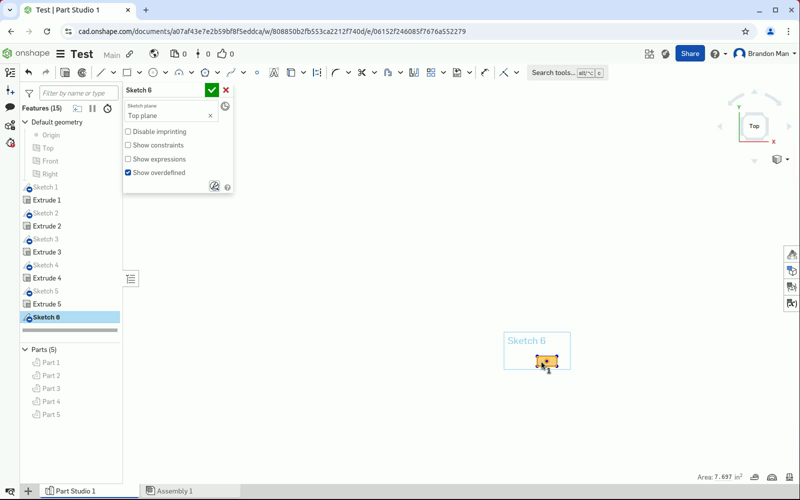
mouse_move(73, 352)
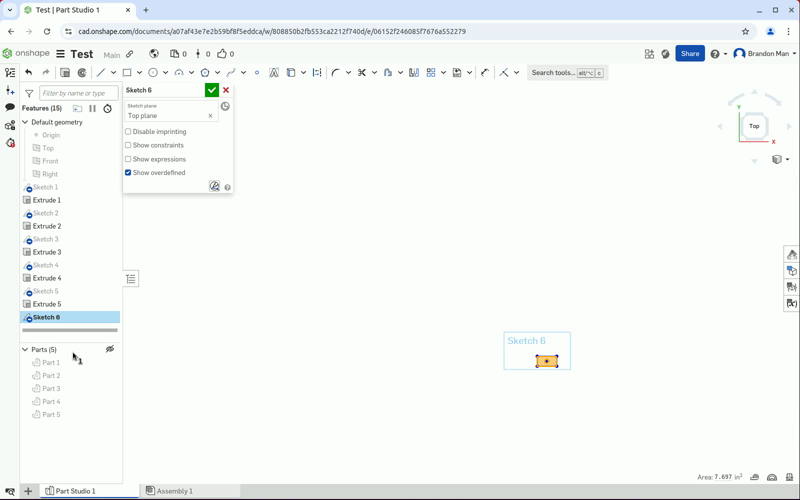
key(shift+y)
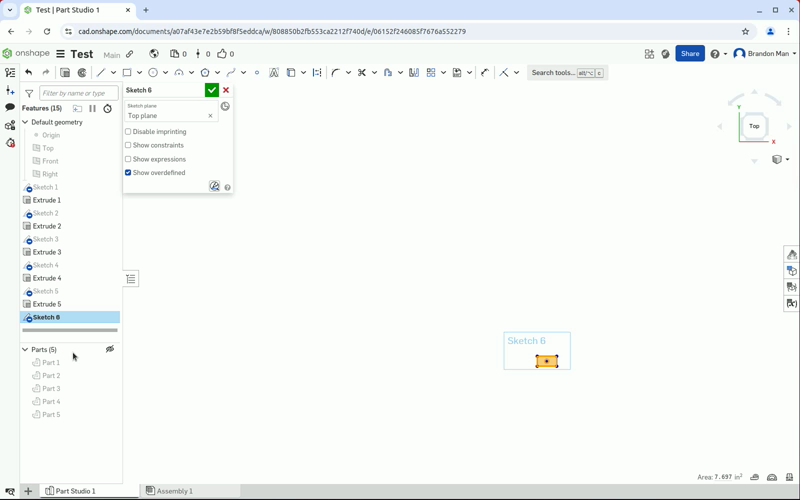
key(shift+e)
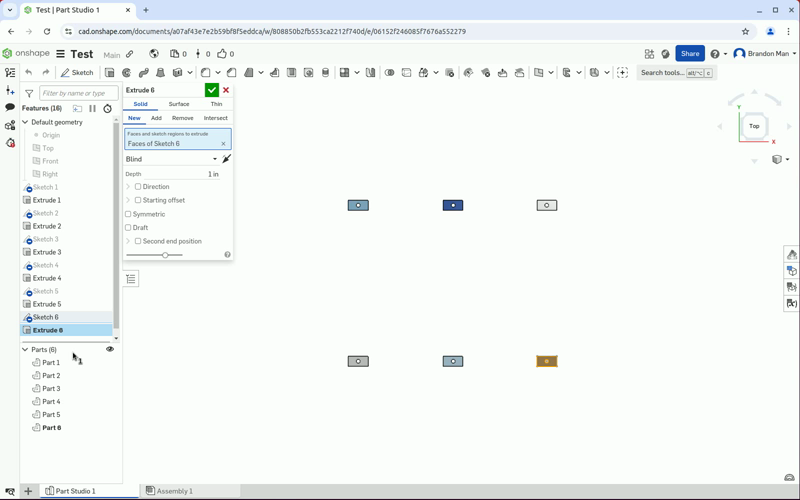
mouse_move(143, 106)
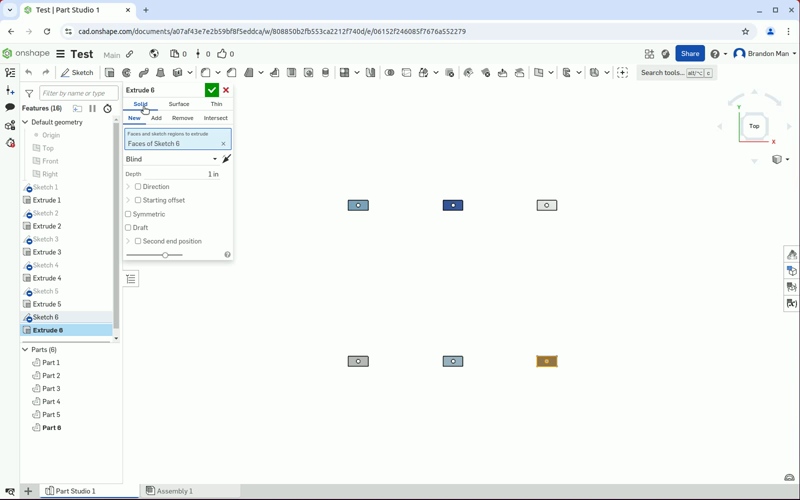
click(143, 106)
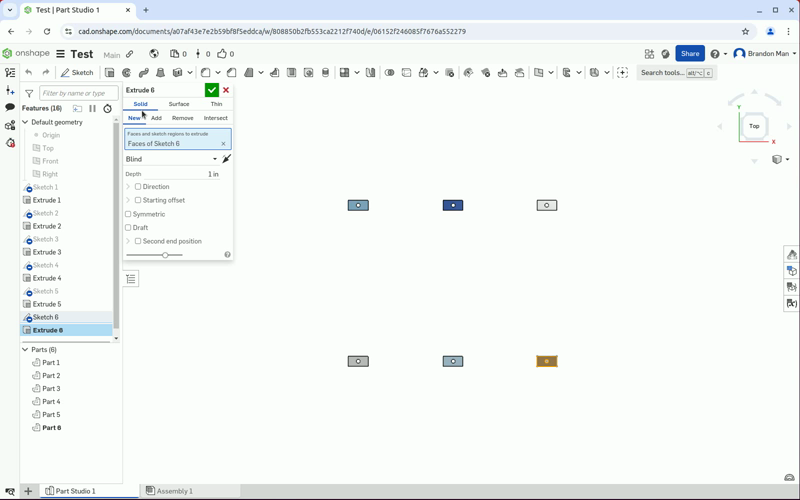
mouse_move(137, 120)
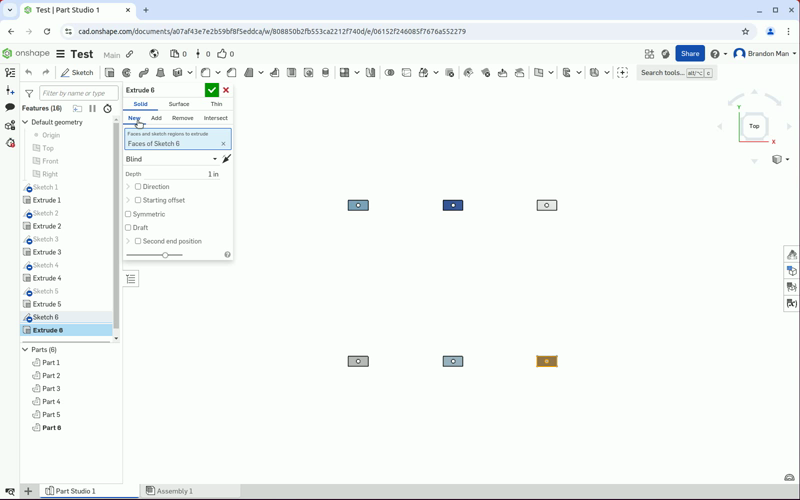
click(137, 120)
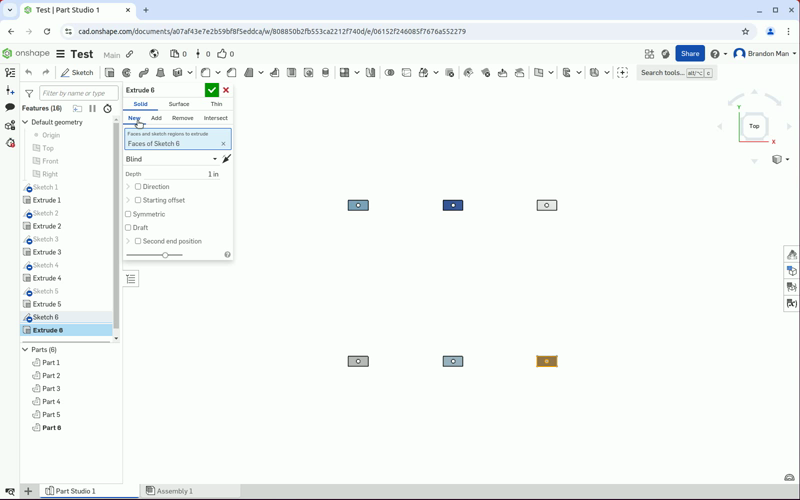
key(tab, 4)
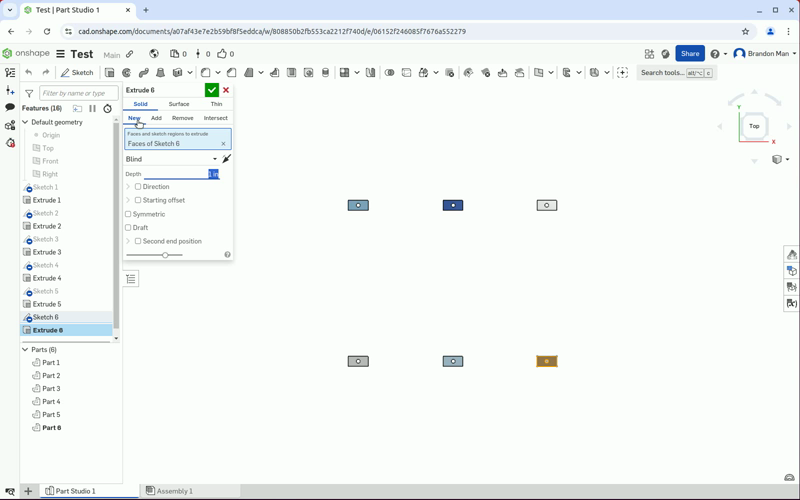
text(0.241)
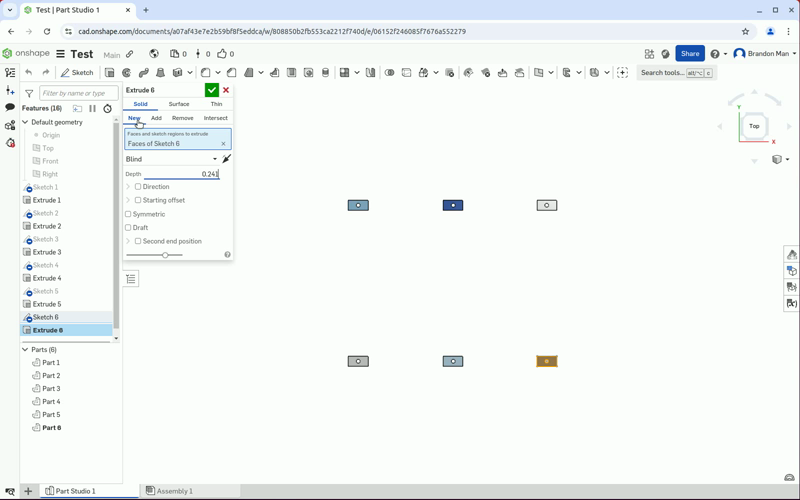
key(enter)
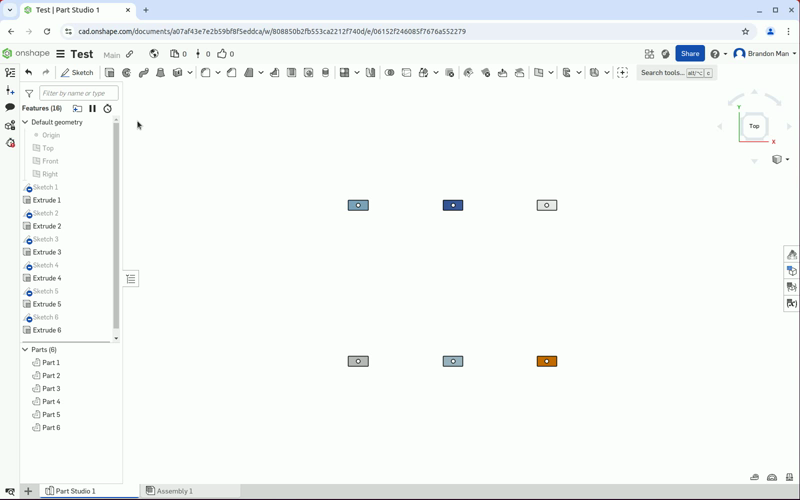
key(shift+h)
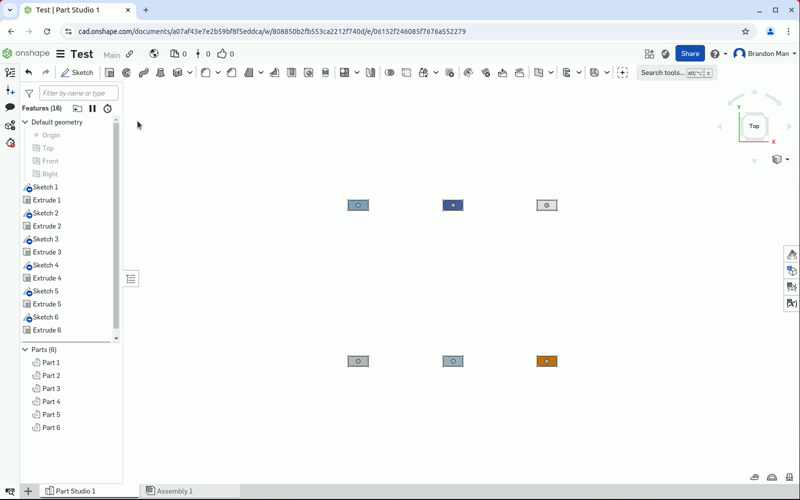
key(shift+h)
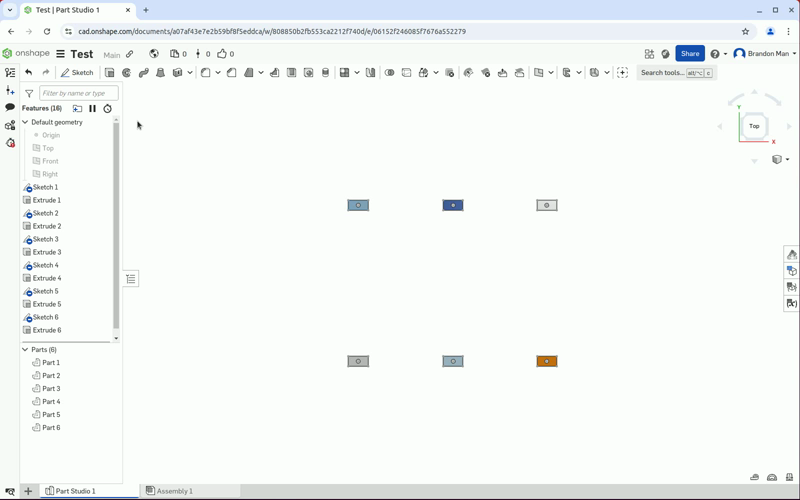
key(shift+7)
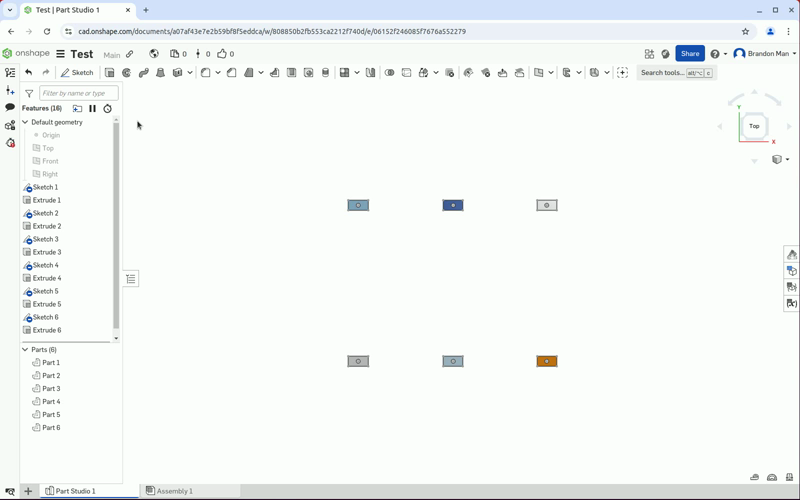
key(up, 3)
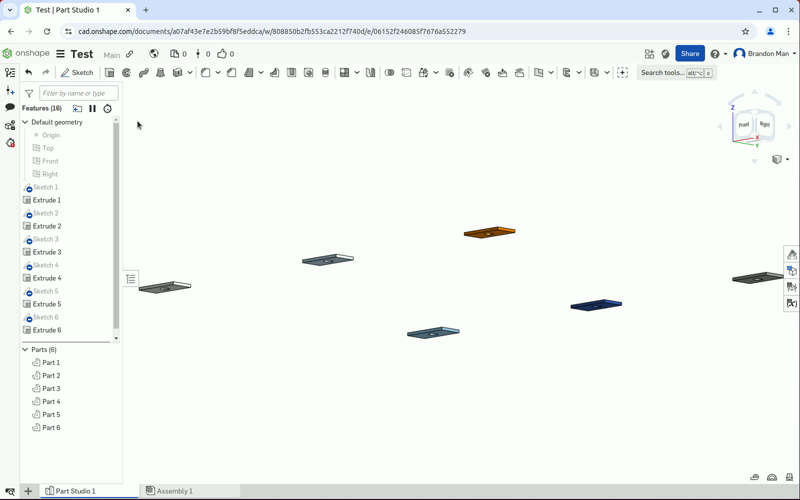
key(left, 3)
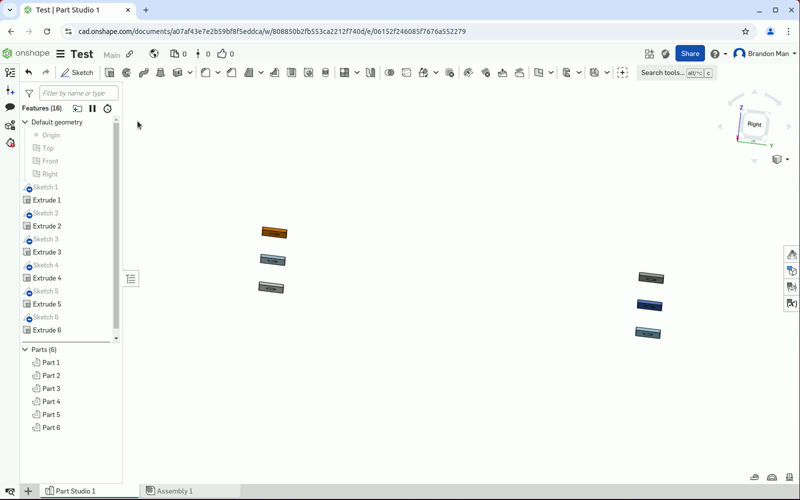
key(right, 3)
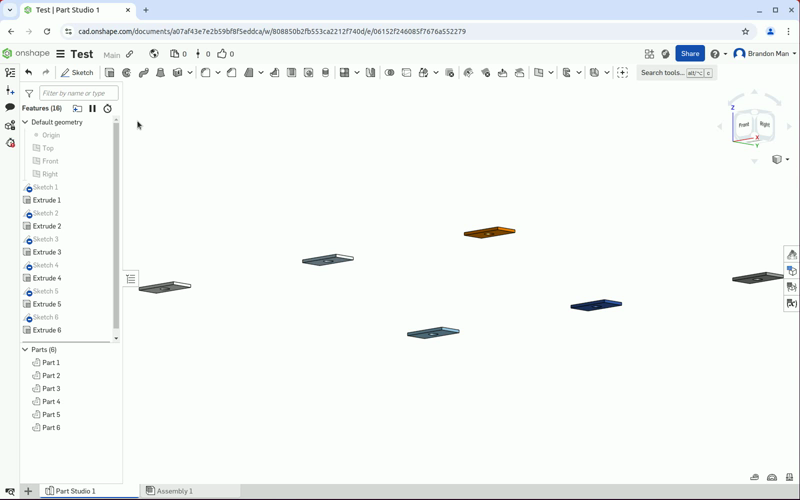
key(down, 3)
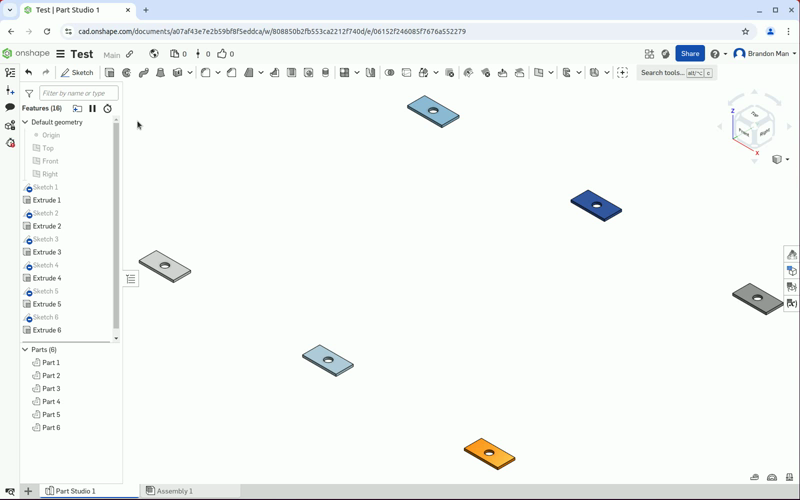
mouse_move(69, 189)
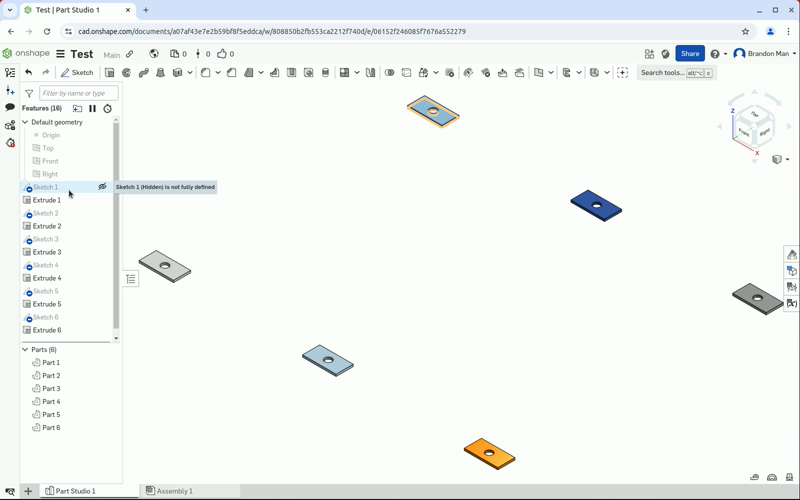
click(69, 189)